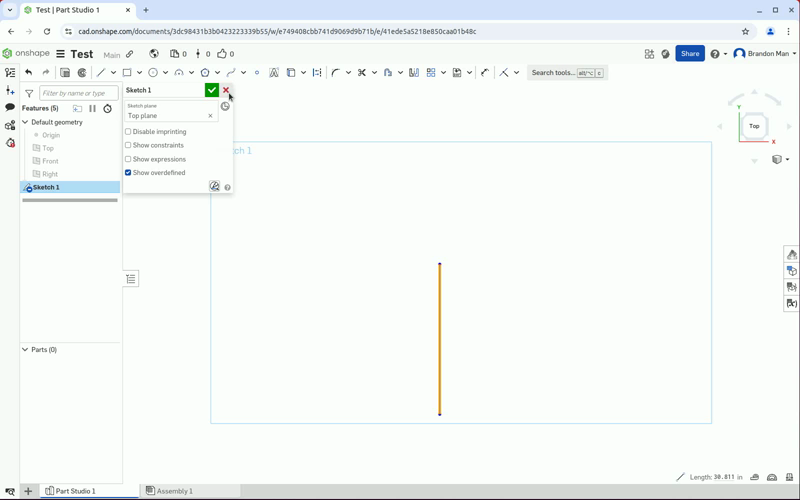
key(shift+h)
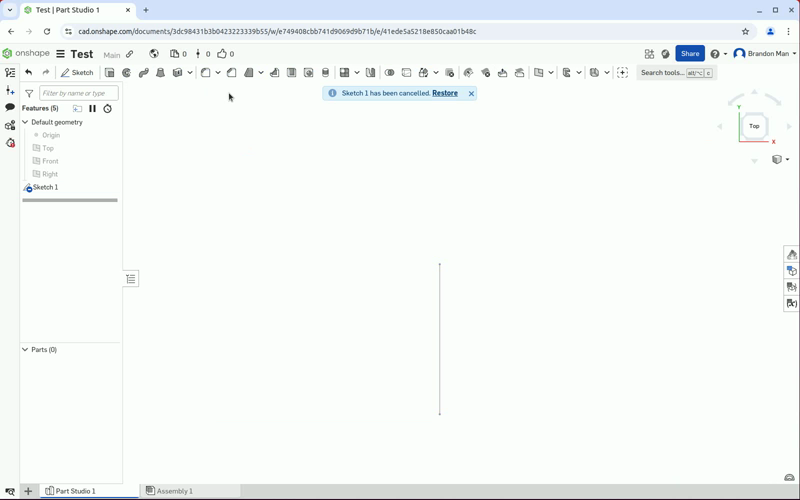
key(shift+s)
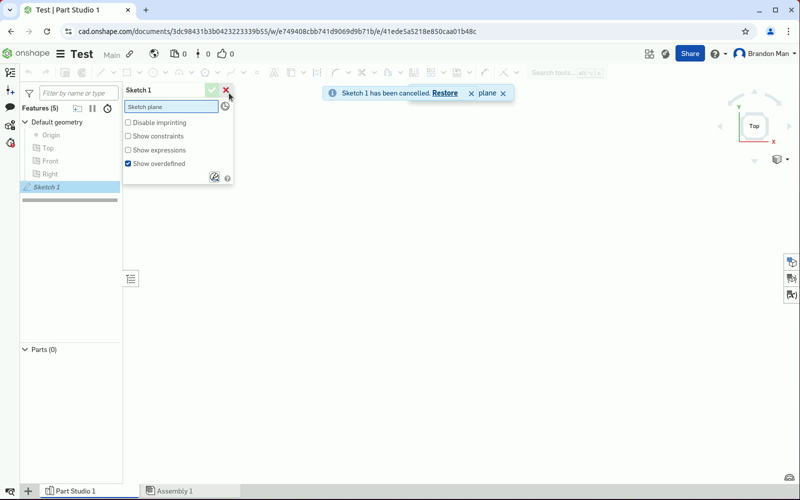
mouse_move(73, 150)
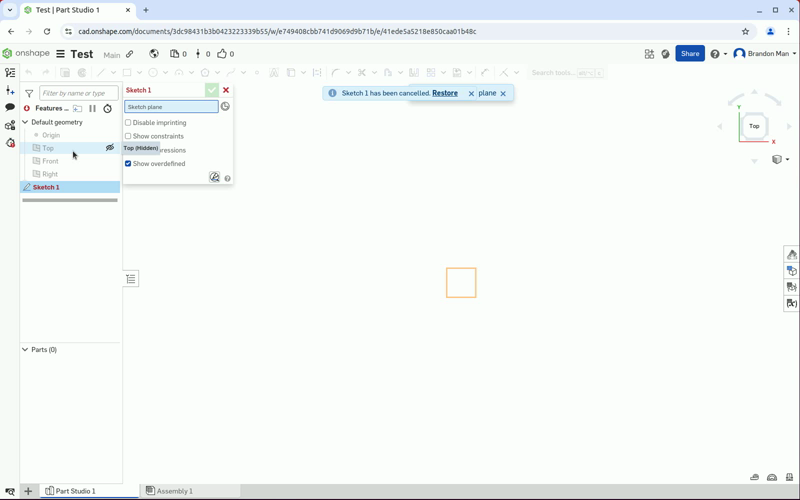
click(73, 150)
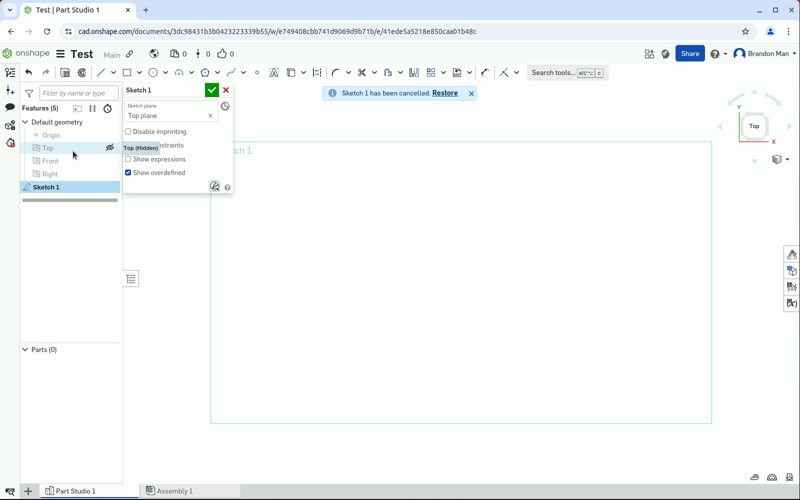
mouse_move(73, 352)
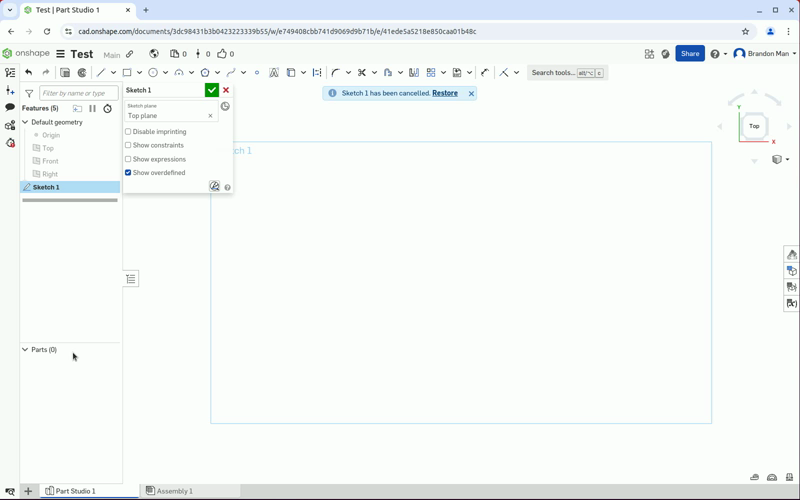
key(y)
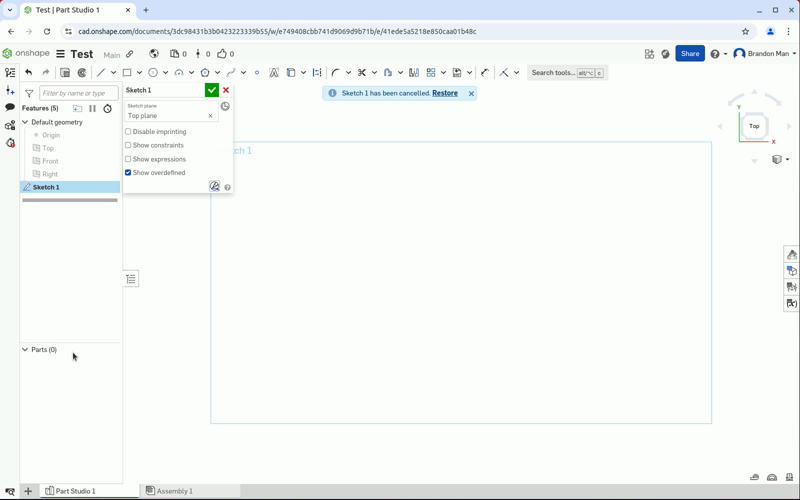
key(l)
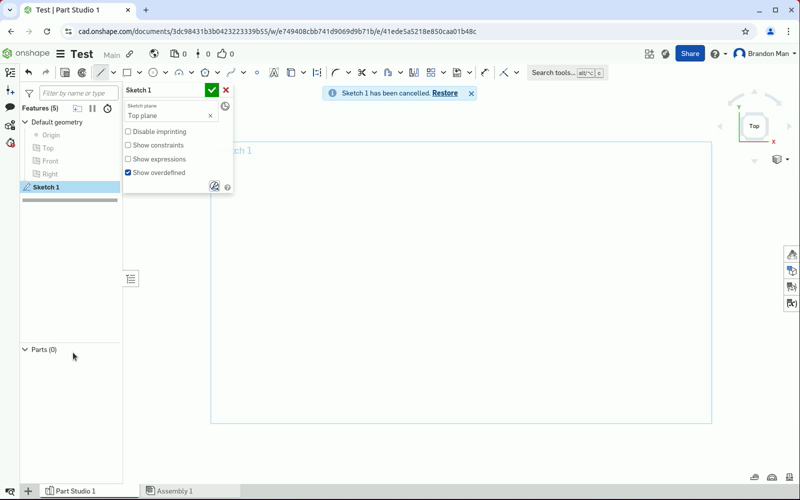
key_down(shift)
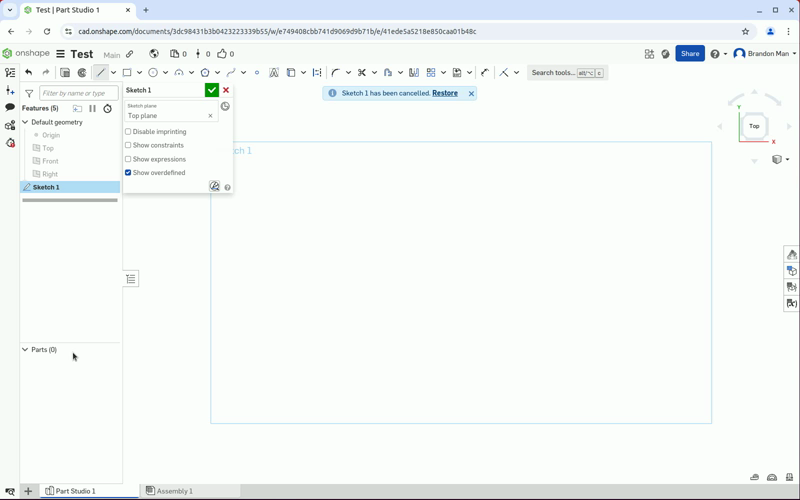
mouse_move(350, 393)
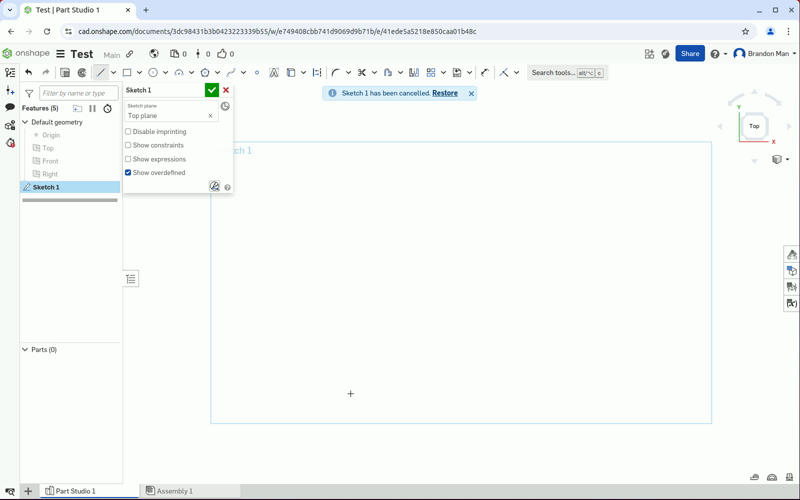
click(350, 393)
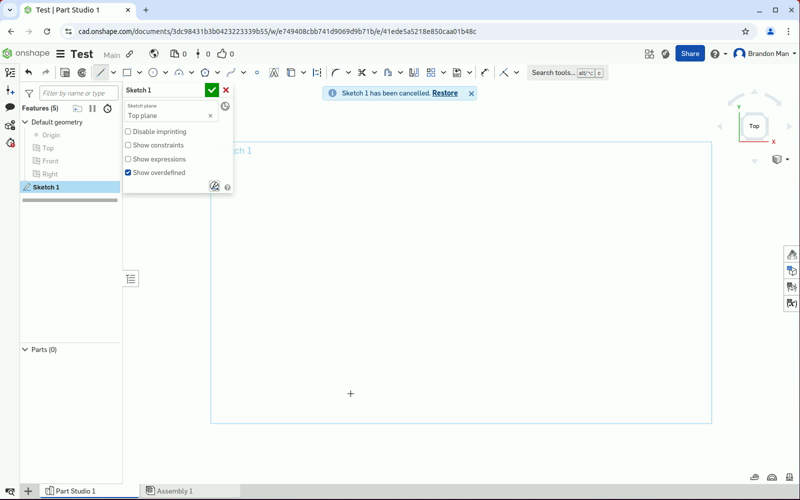
key_up(shift)
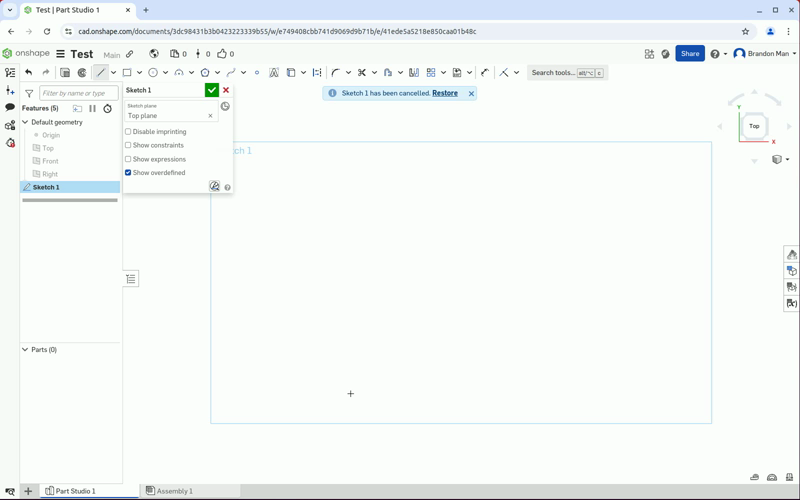
key_down(shift)
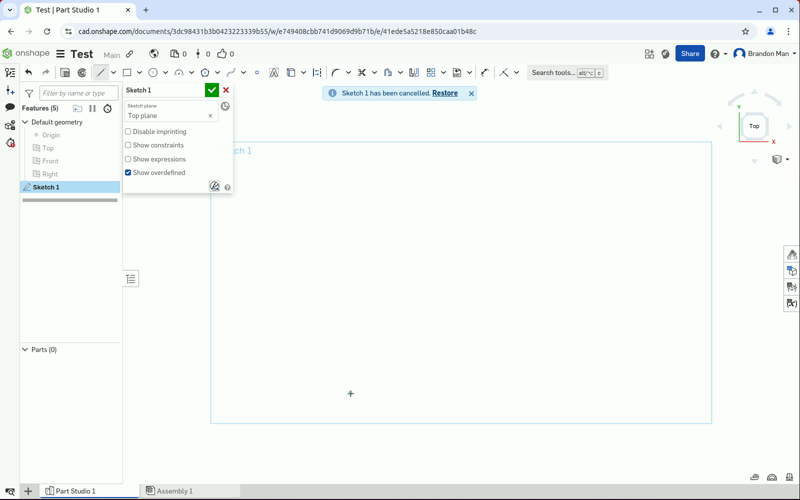
mouse_move(570, 393)
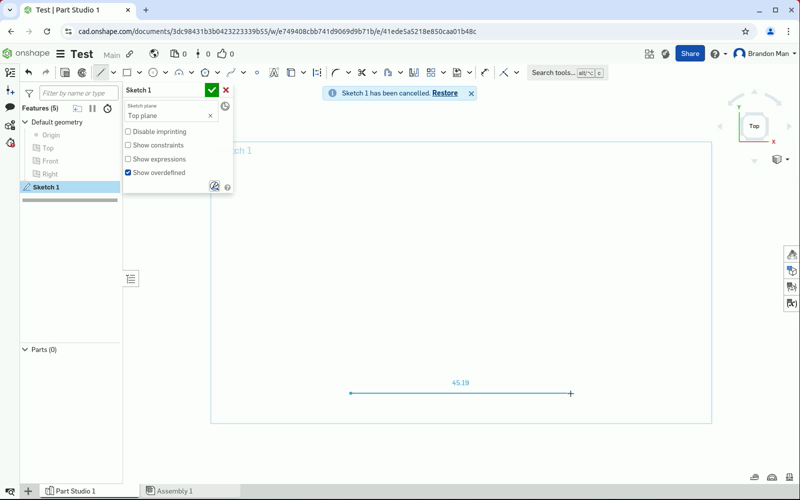
click(570, 393)
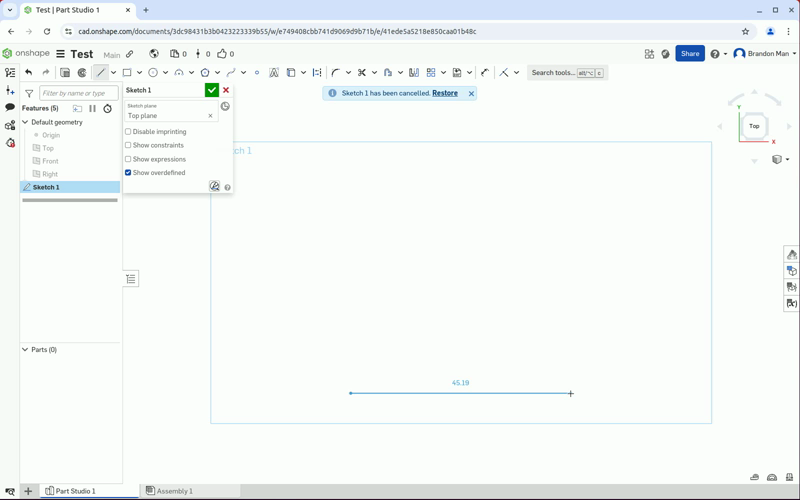
key_up(shift)
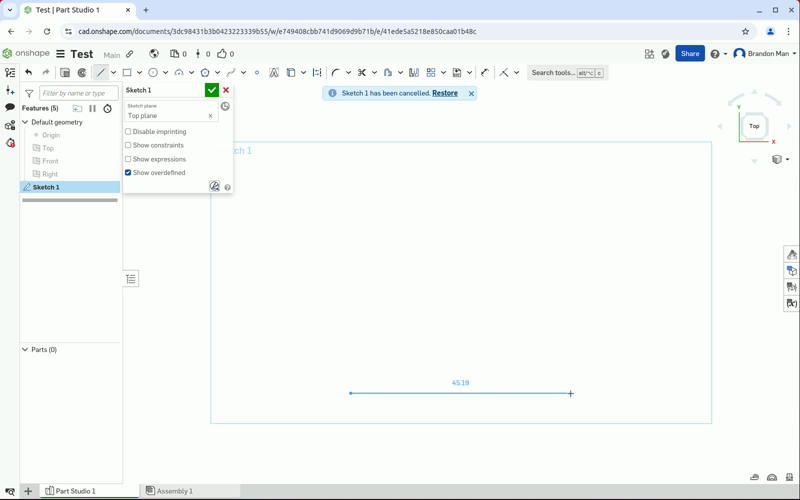
key_down(shift)
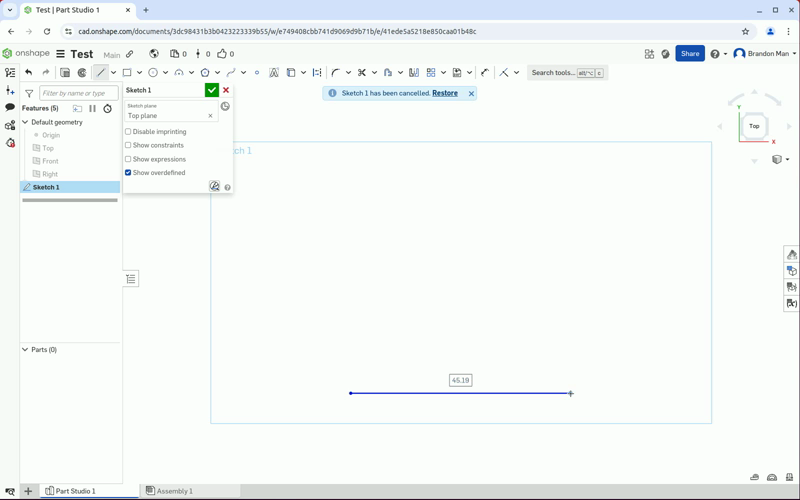
mouse_move(570, 172)
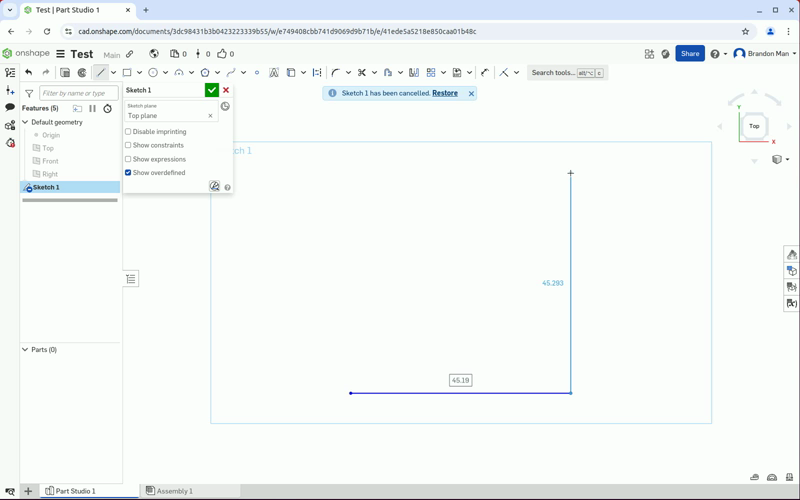
click(570, 172)
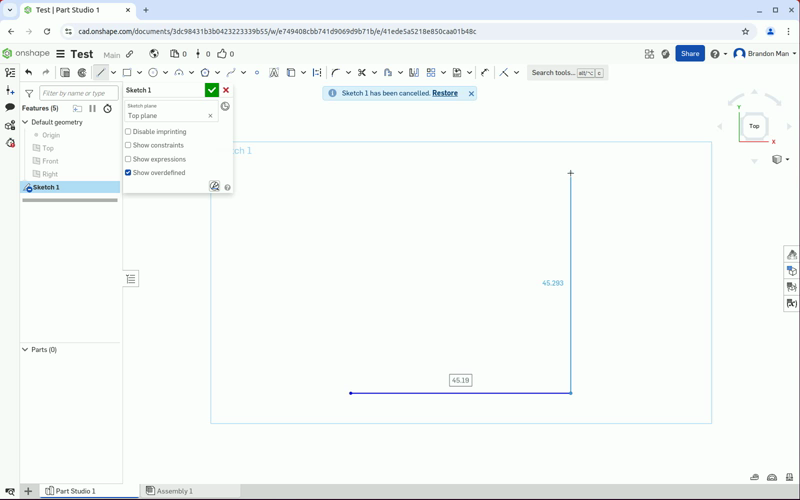
key_up(shift)
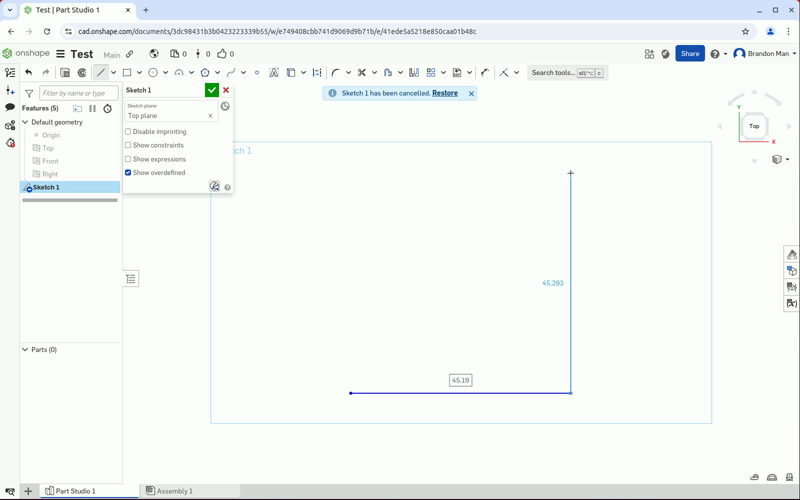
key_down(shift)
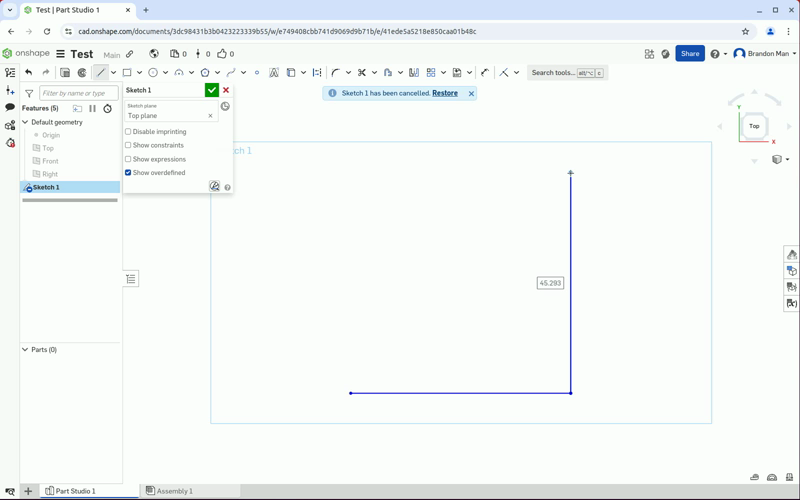
mouse_move(350, 172)
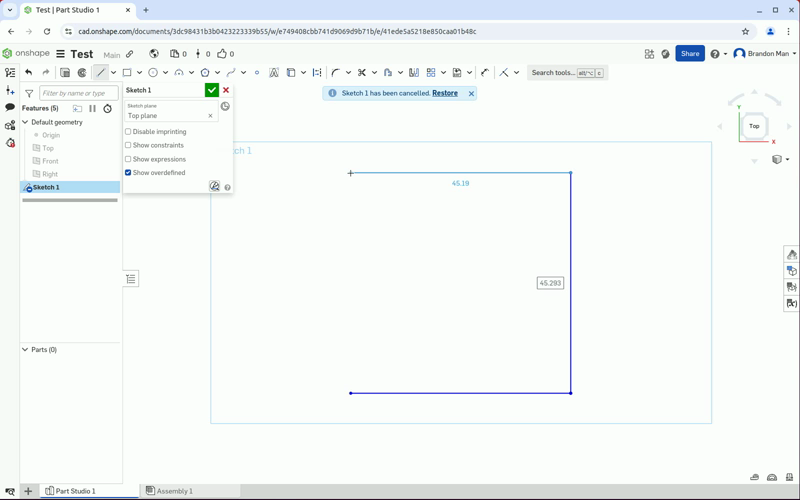
click(350, 172)
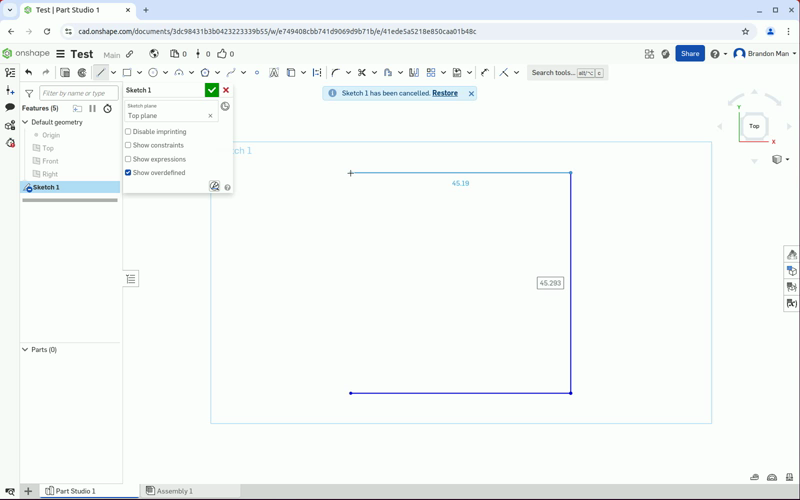
key_up(shift)
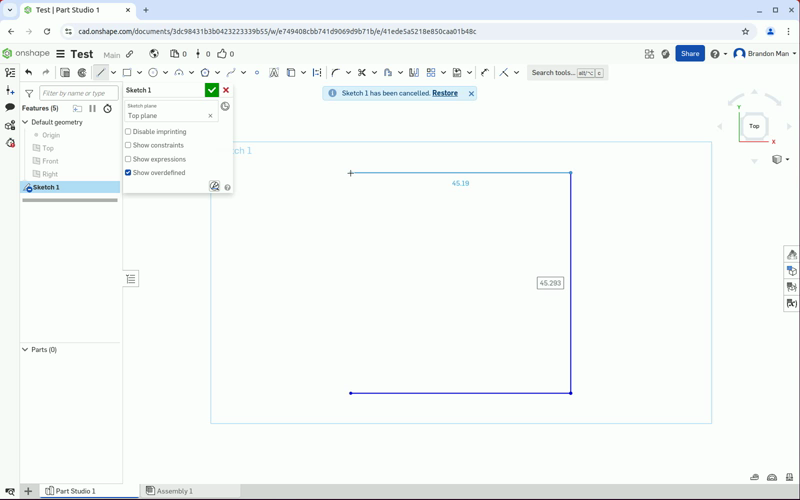
key_down(shift)
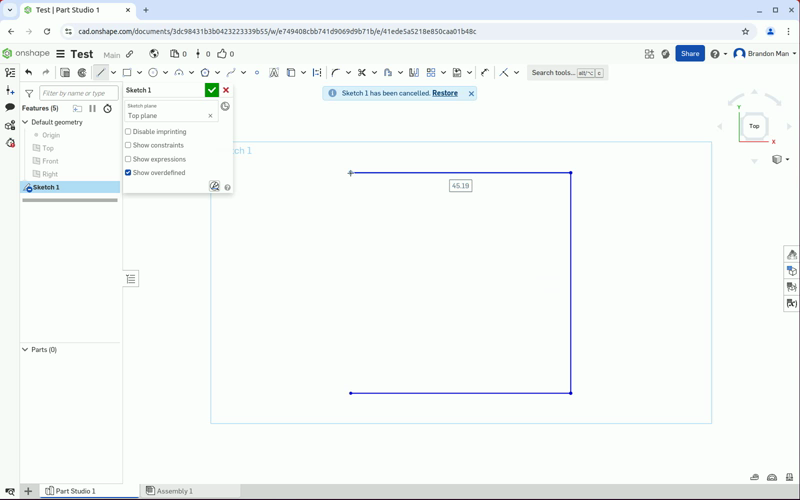
mouse_move(350, 393)
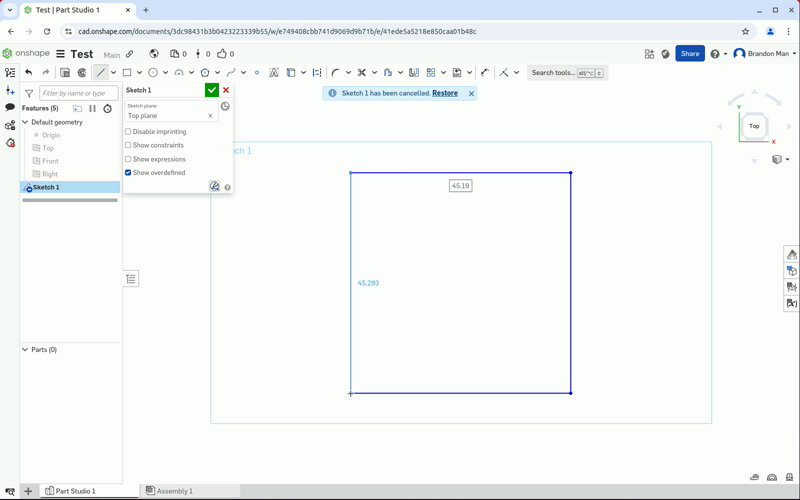
key_up(shift)
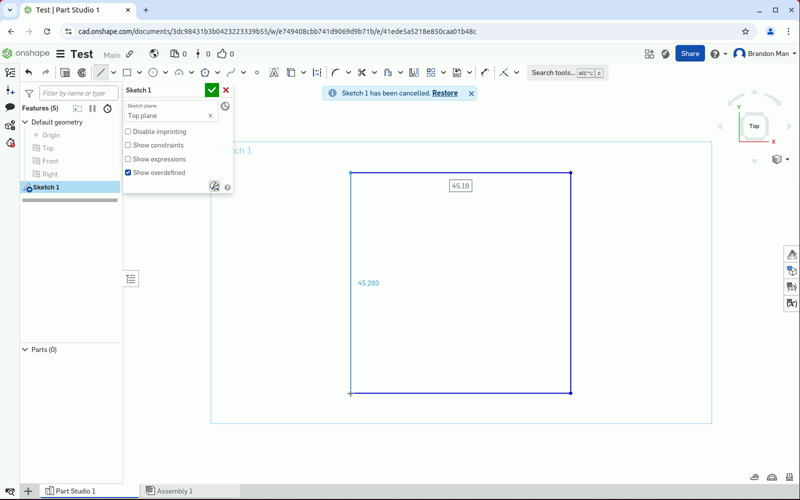
click(350, 393)
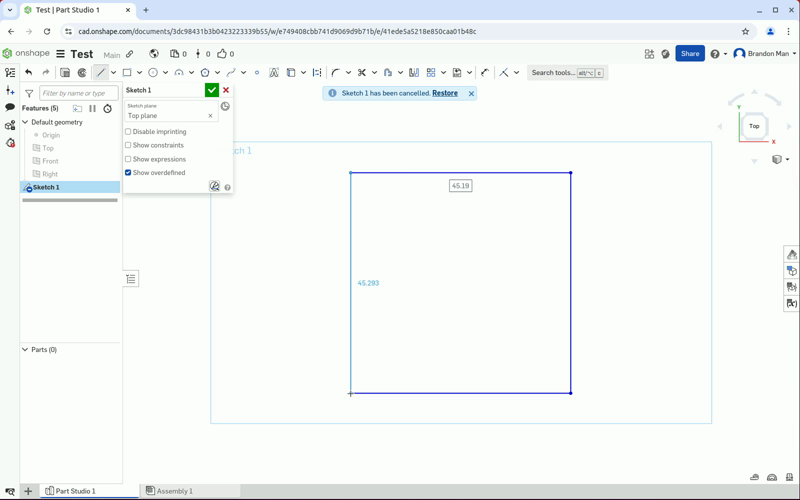
key(esc)
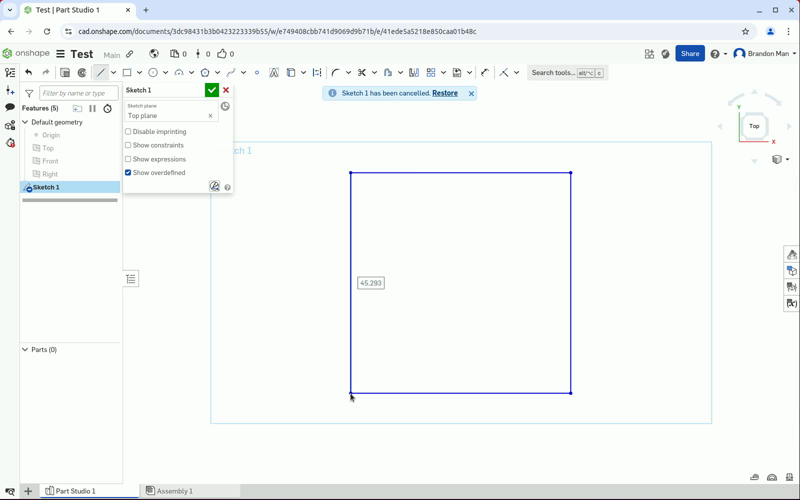
mouse_move(532, 310)
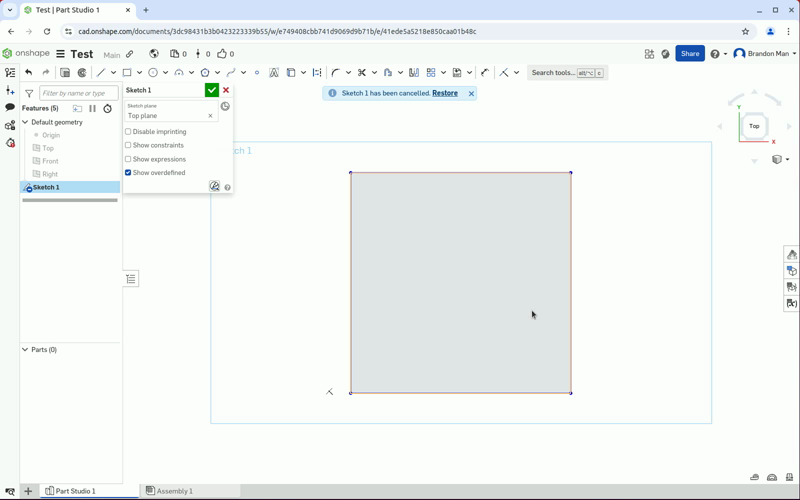
click(532, 310)
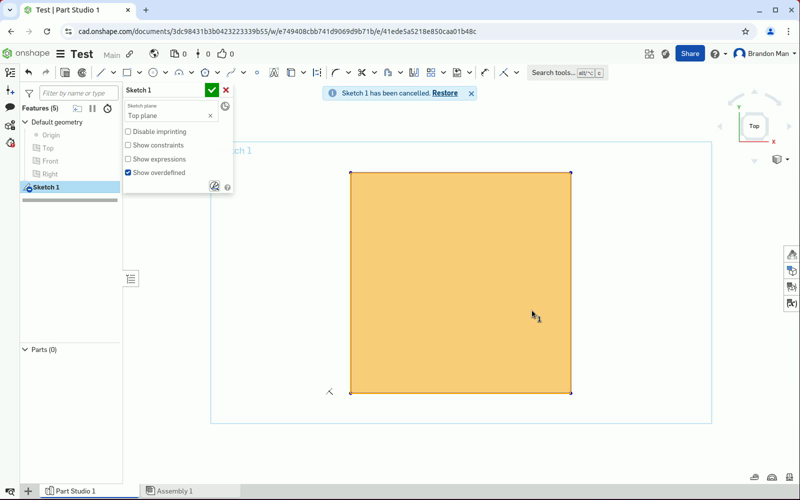
mouse_move(73, 352)
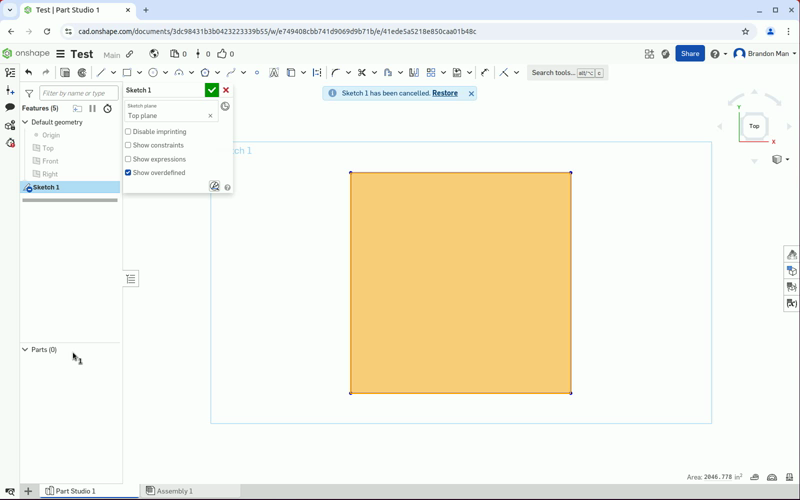
key(shift+y)
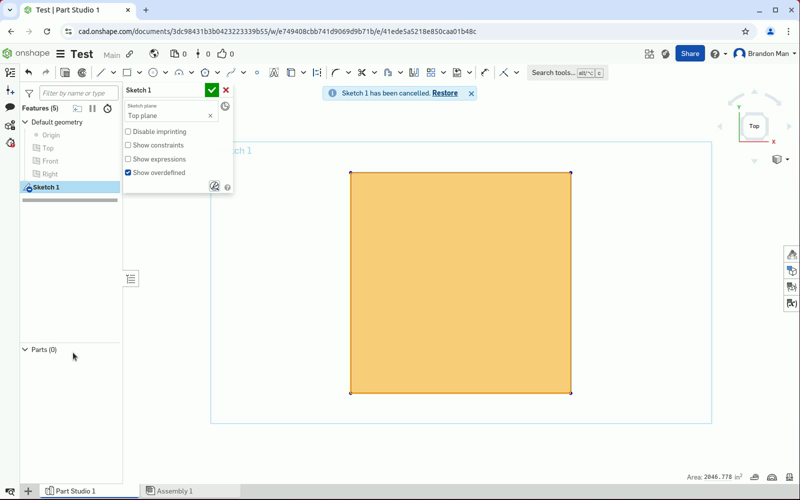
key(shift+e)
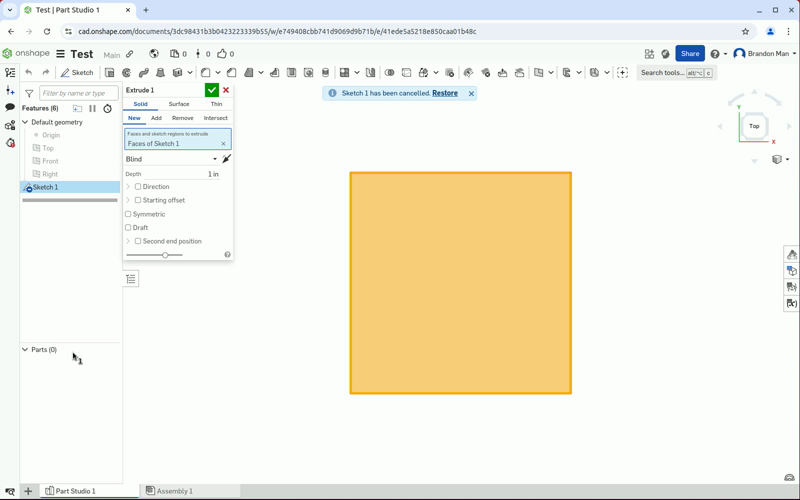
mouse_move(143, 106)
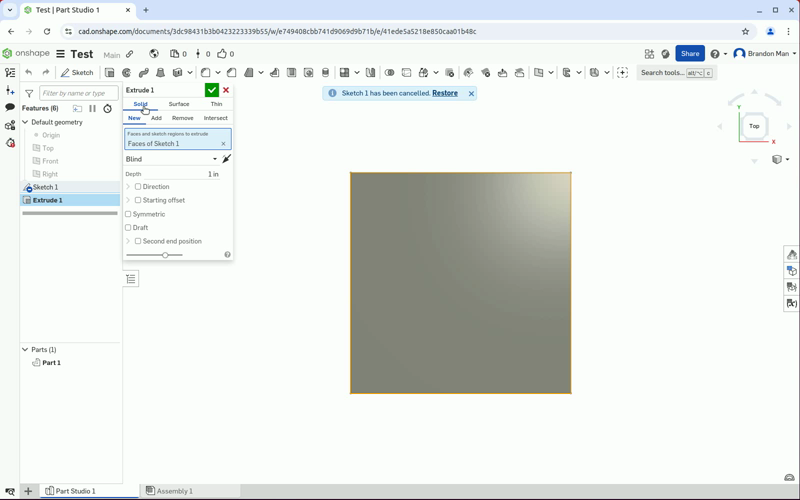
click(143, 106)
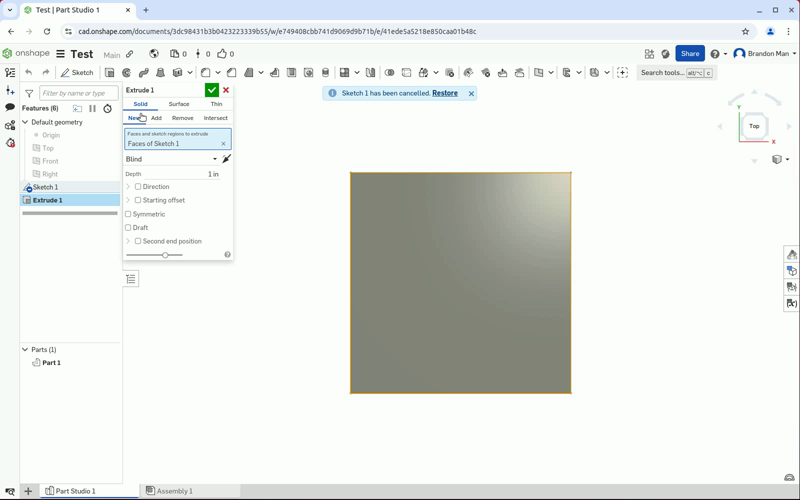
mouse_move(137, 120)
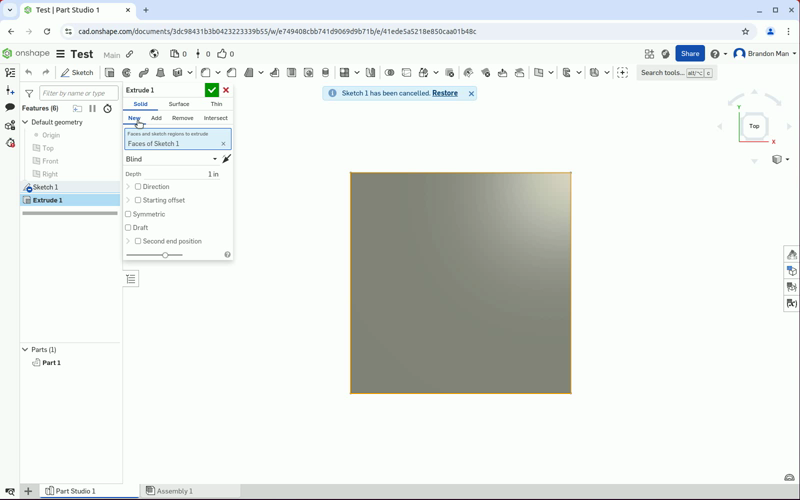
click(137, 120)
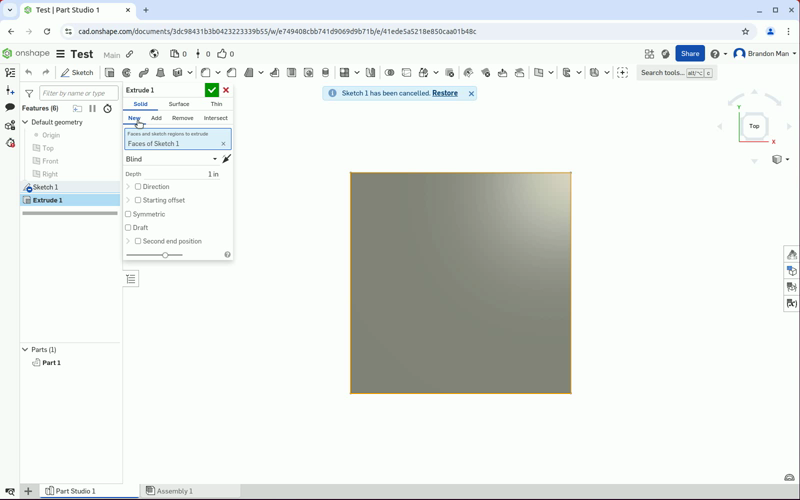
key(tab, 4)
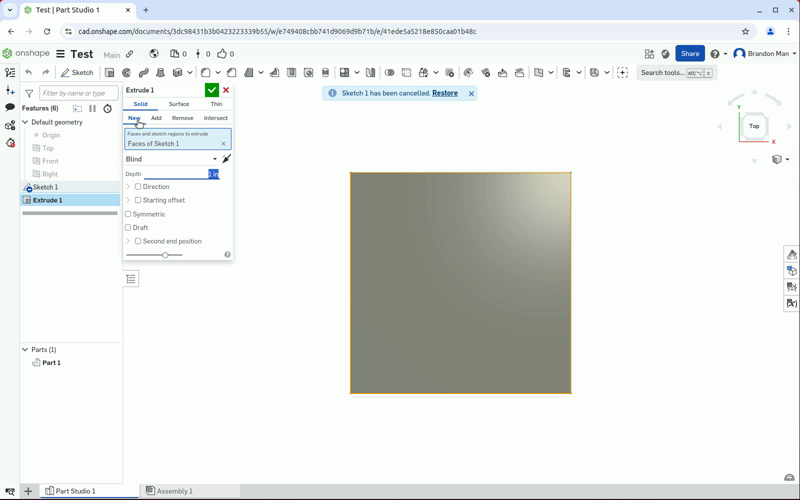
text(0.241)
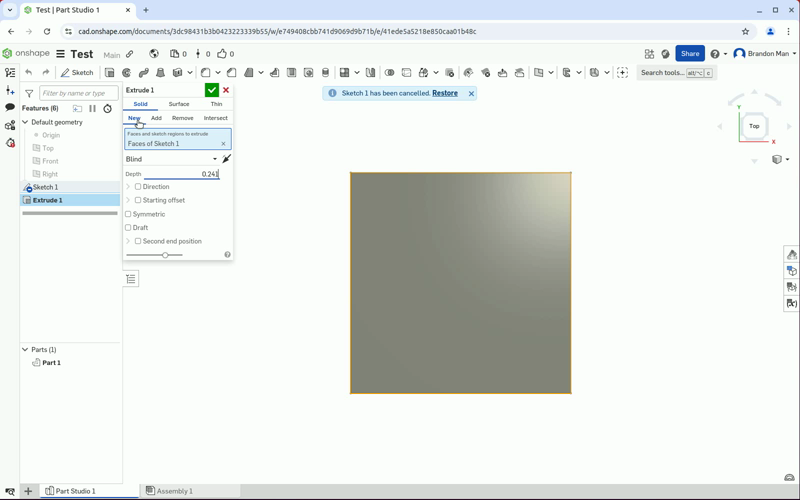
key(enter)
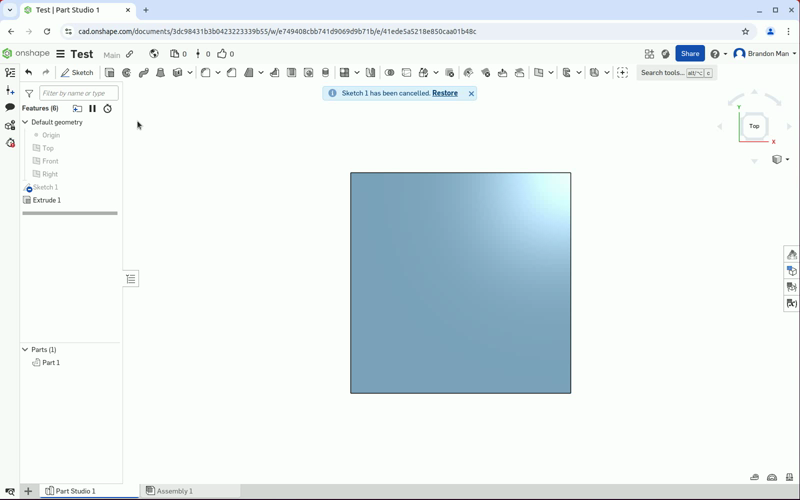
key(shift+h)
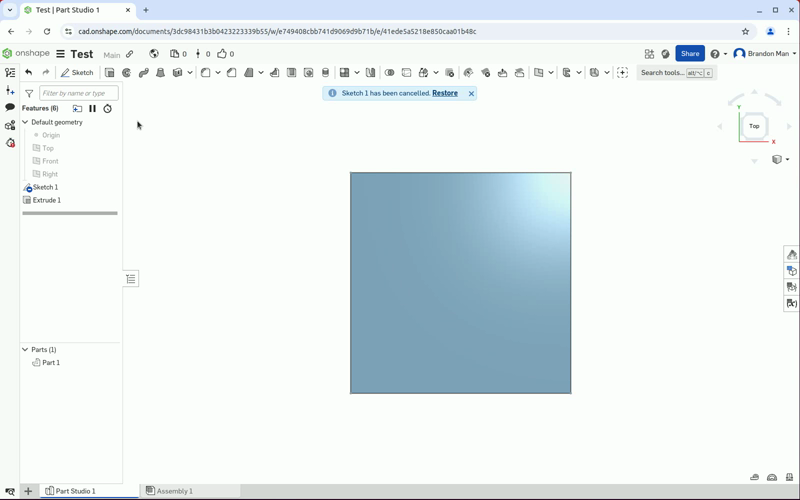
key(shift+h)
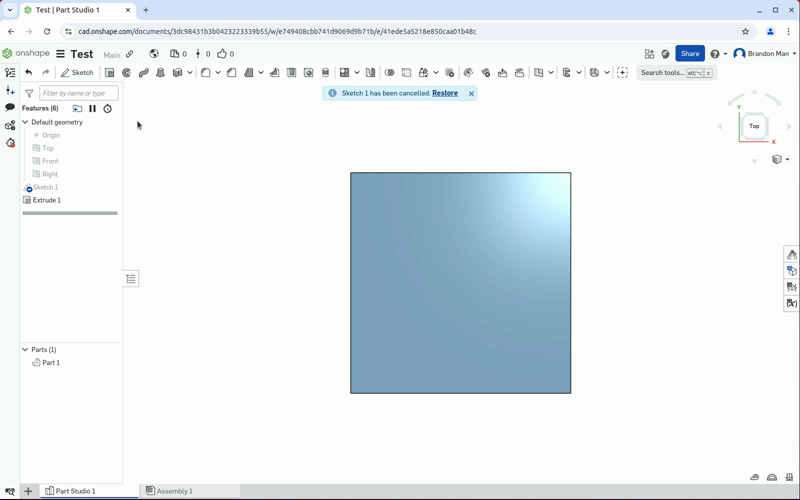
mouse_move(73, 189)
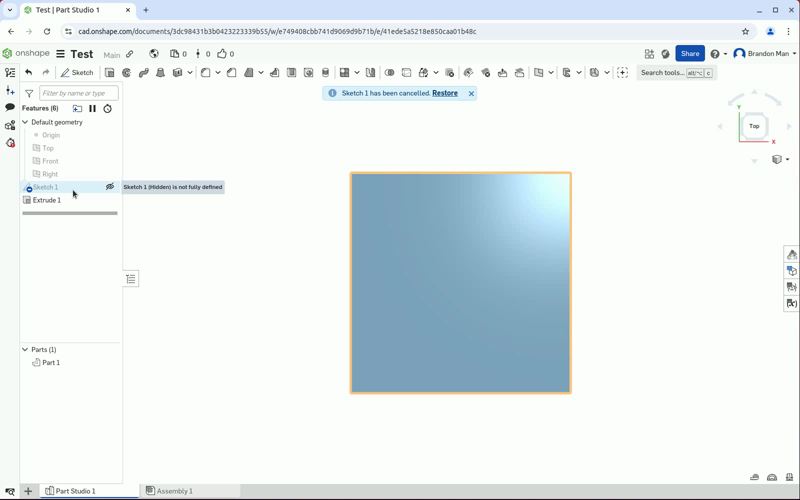
click(73, 189)
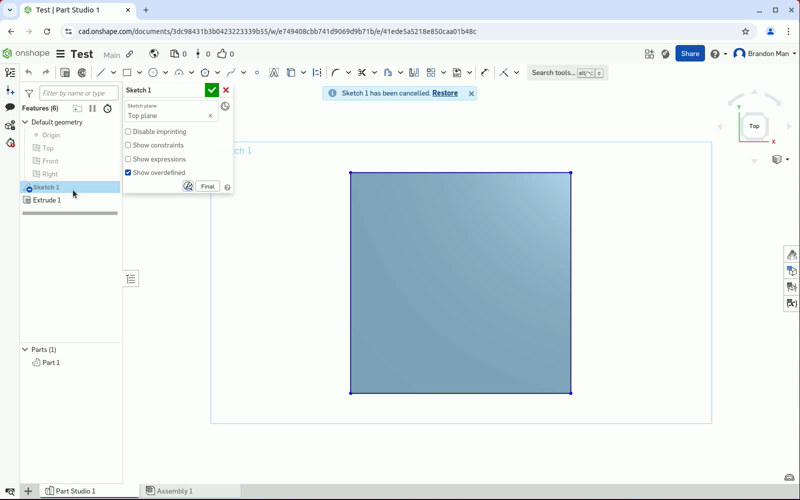
mouse_move(229, 92)
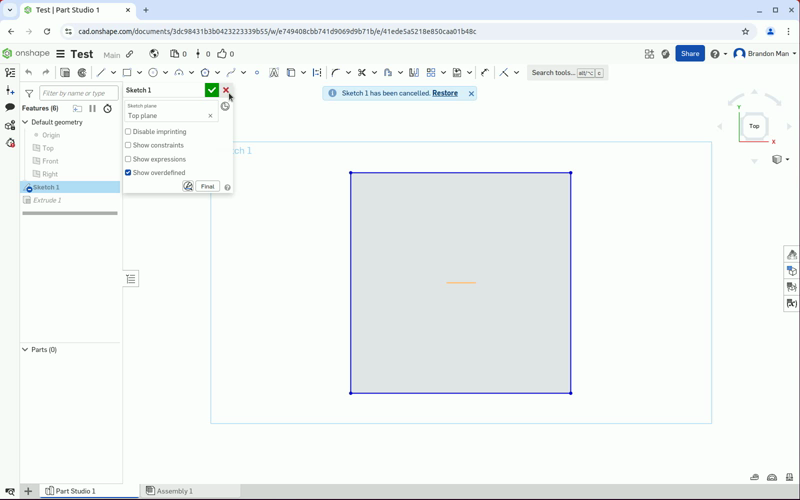
click(229, 92)
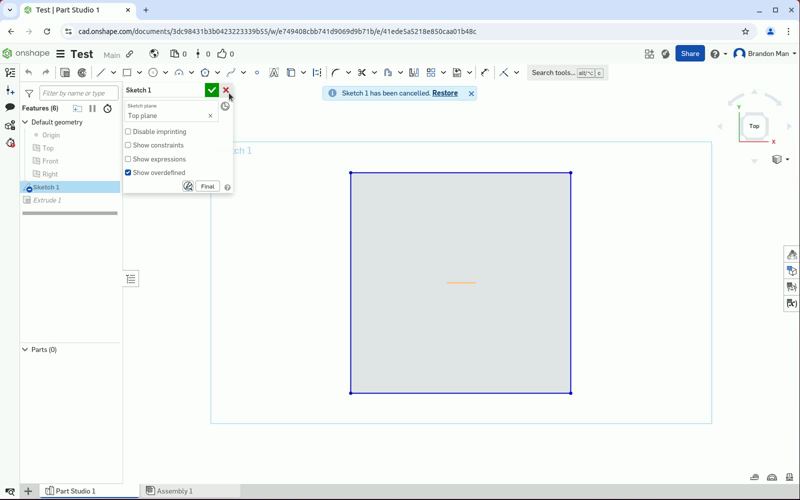
key(shift+s)
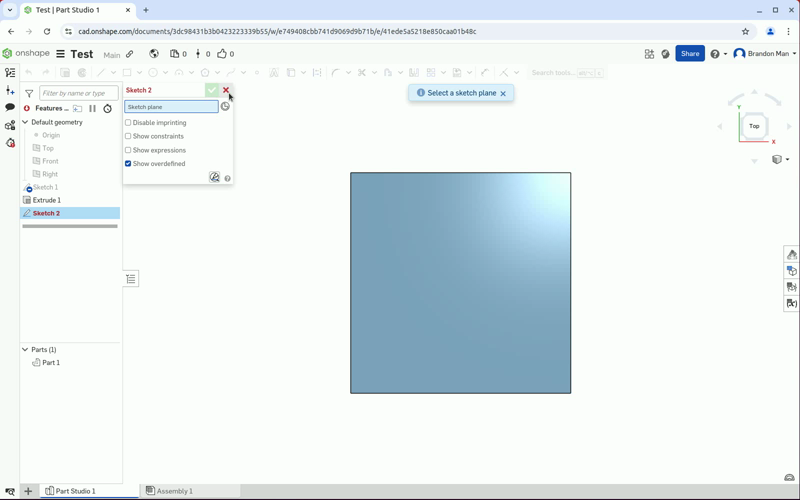
mouse_move(73, 150)
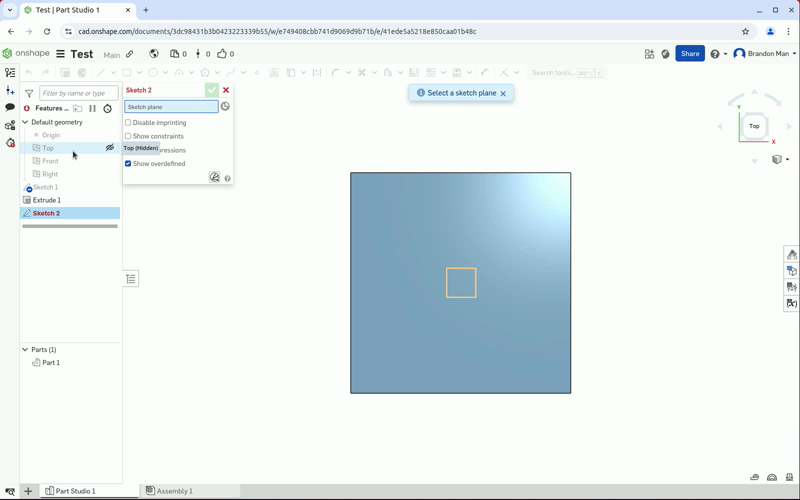
click(73, 150)
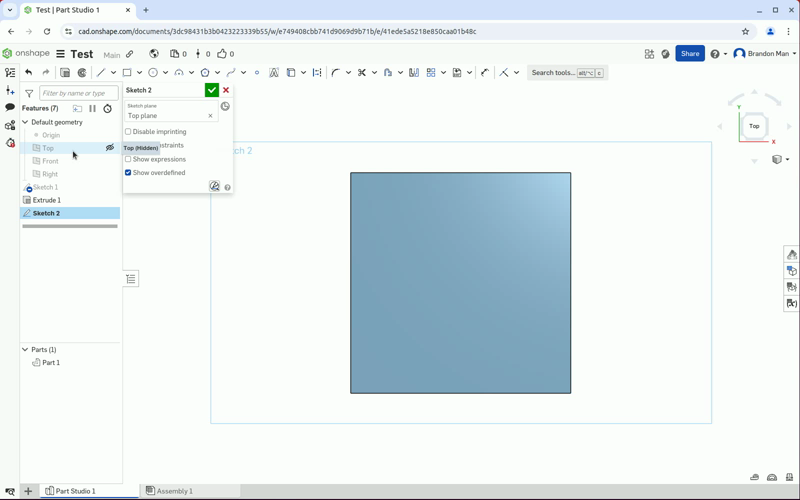
mouse_move(73, 352)
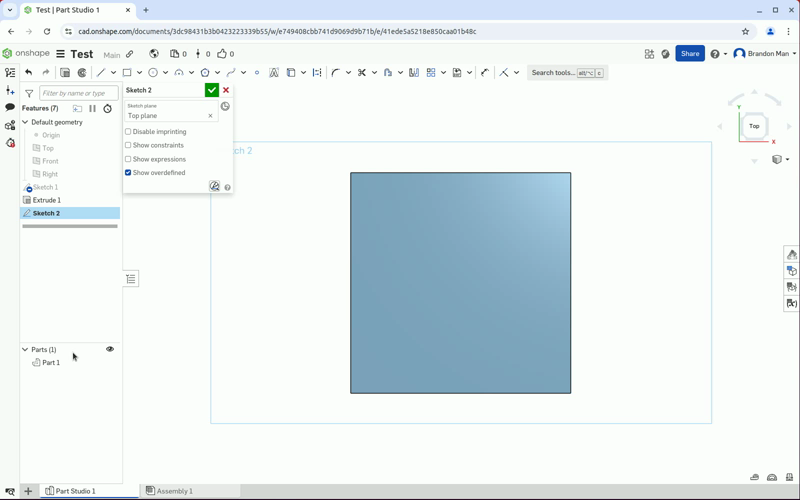
key(y)
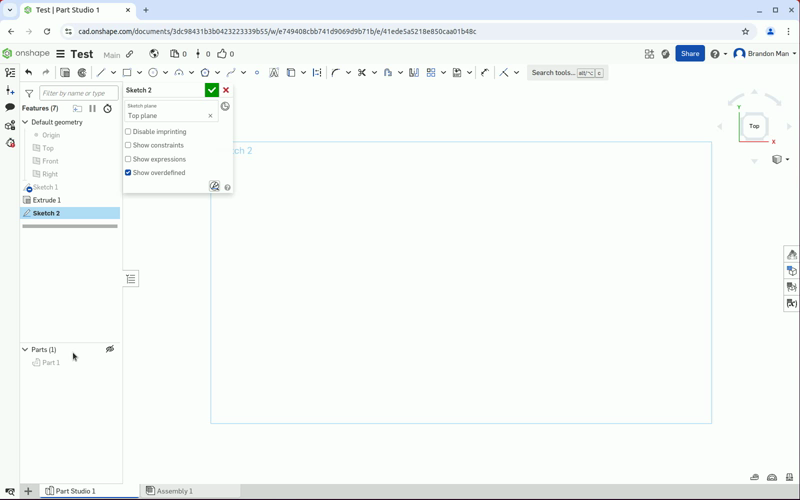
key(l)
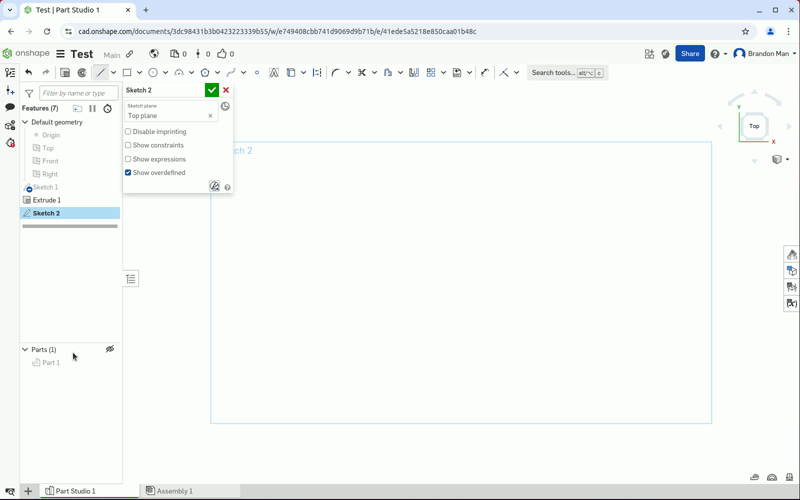
key_down(shift)
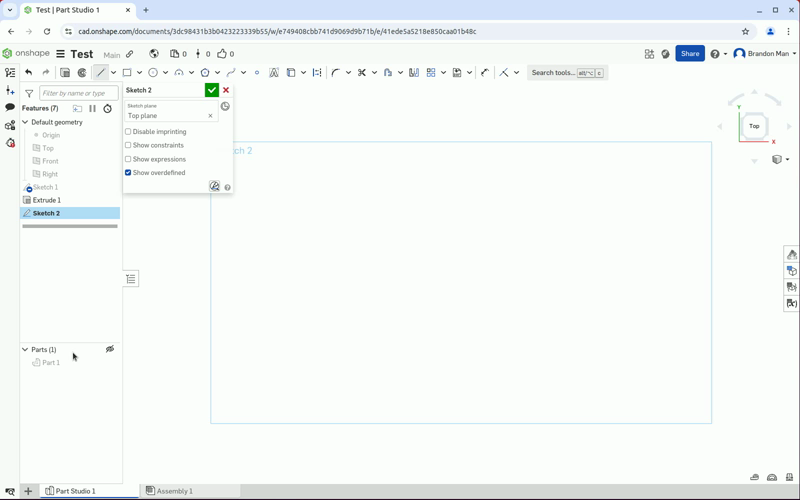
mouse_move(348, 395)
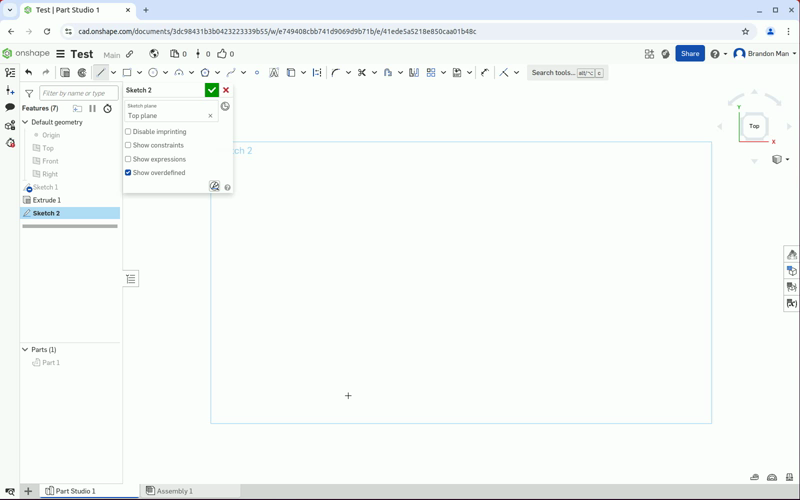
click(348, 395)
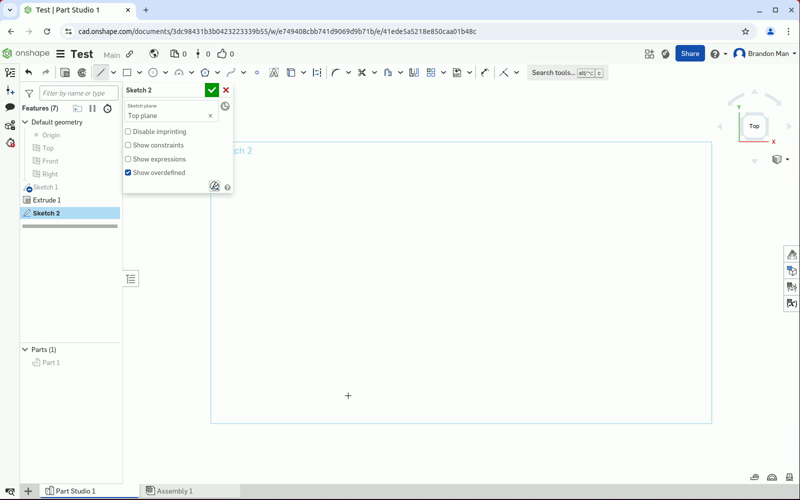
key_up(shift)
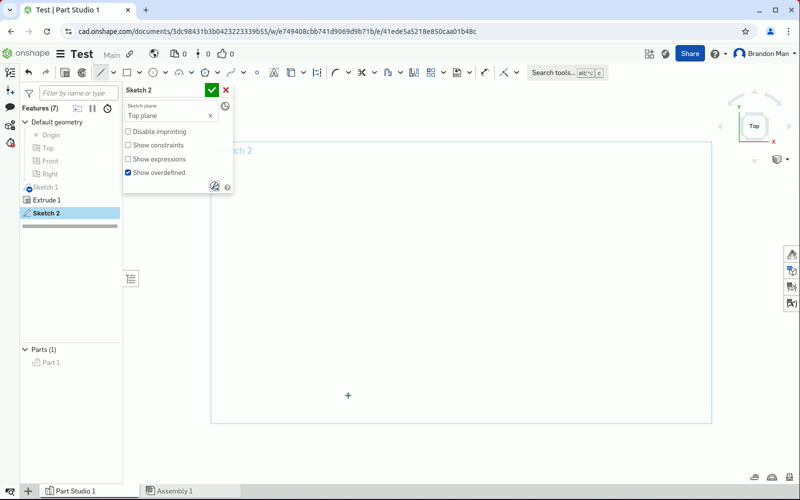
key_down(shift)
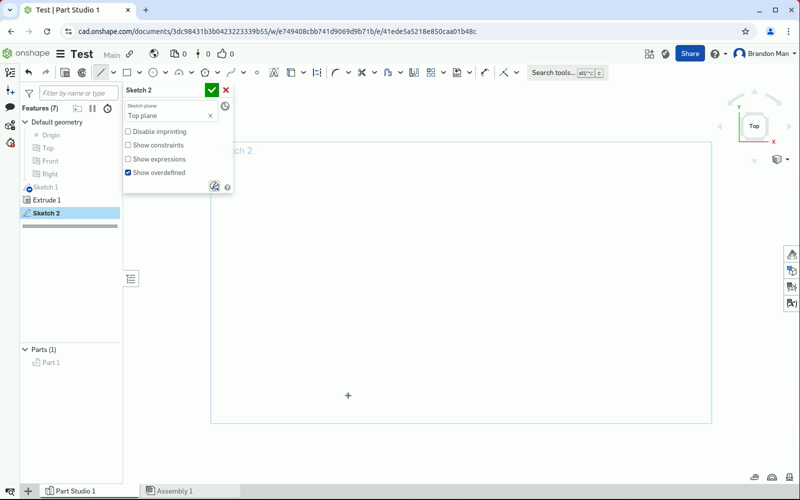
mouse_move(572, 395)
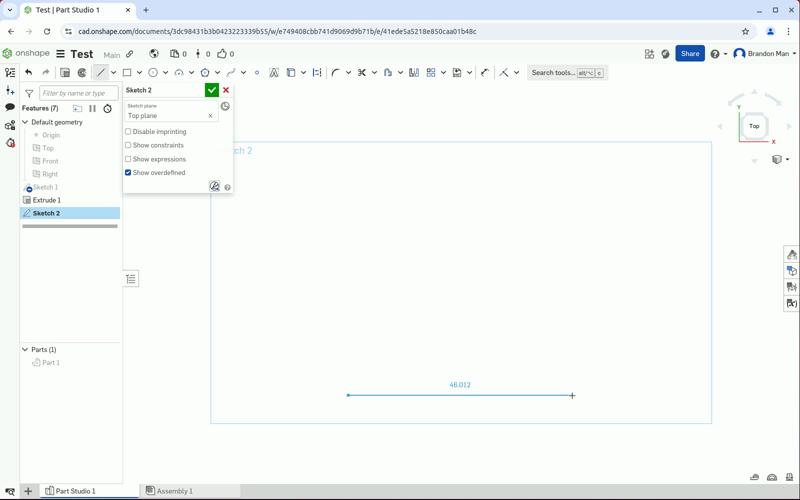
click(572, 395)
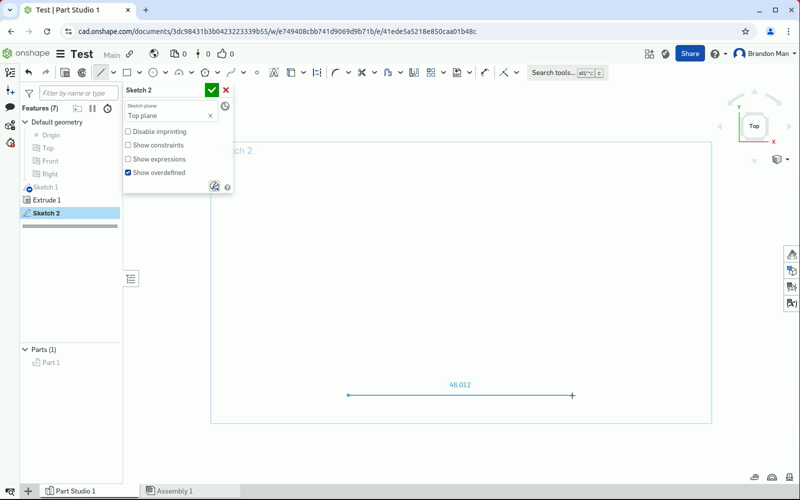
key_up(shift)
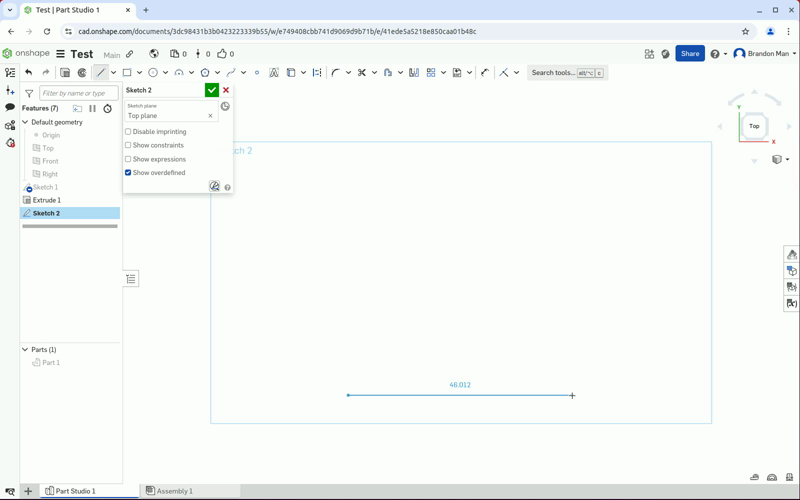
key_down(shift)
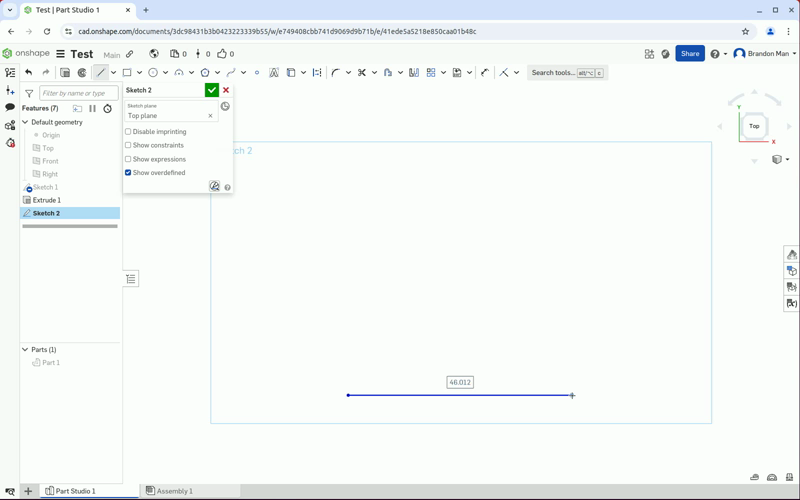
mouse_move(572, 171)
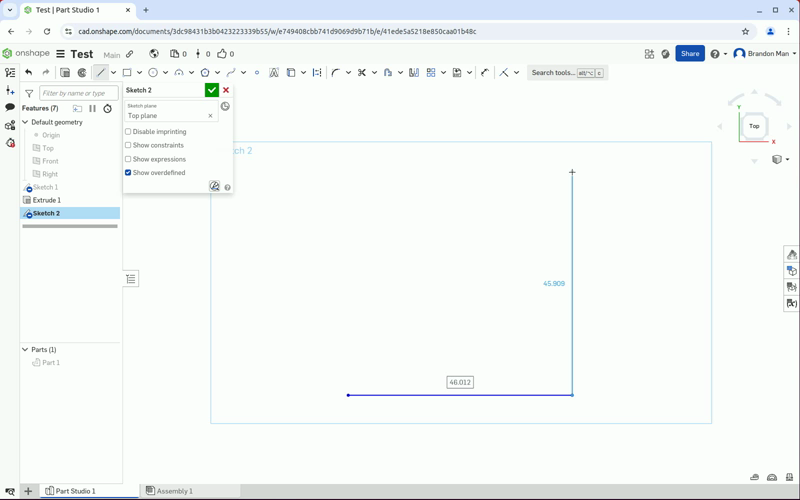
click(572, 171)
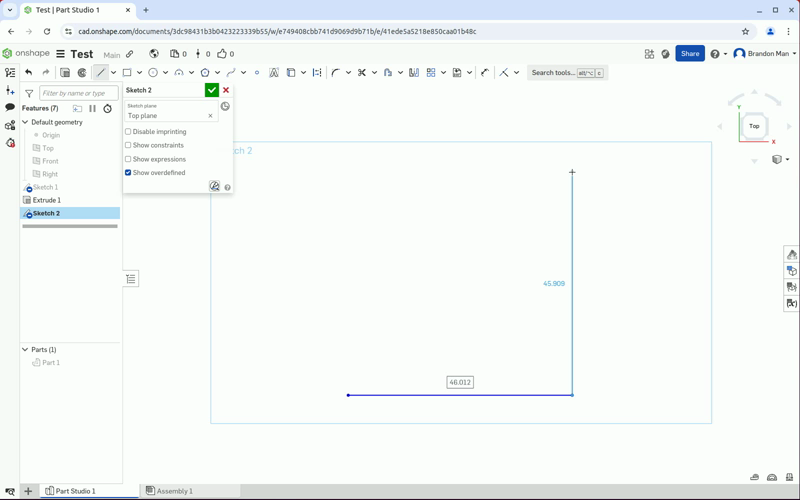
key_up(shift)
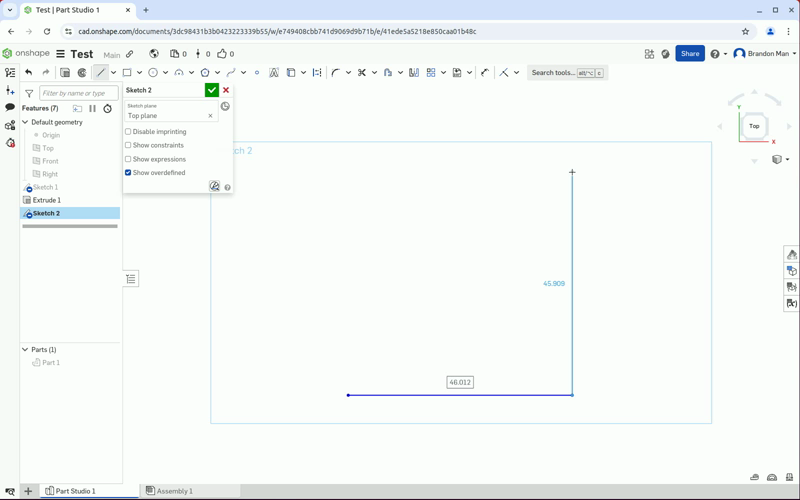
key_down(shift)
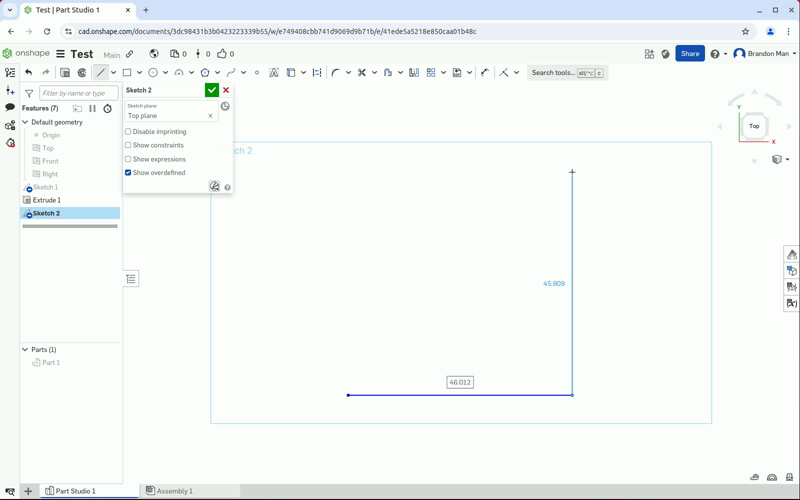
mouse_move(348, 171)
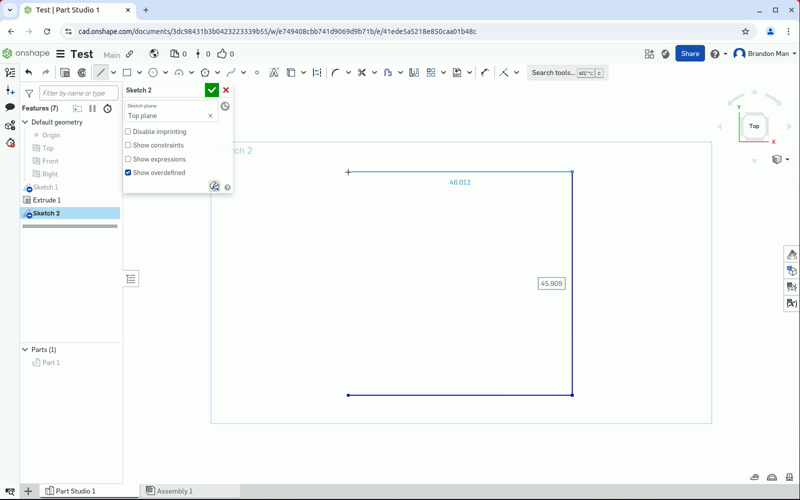
click(348, 171)
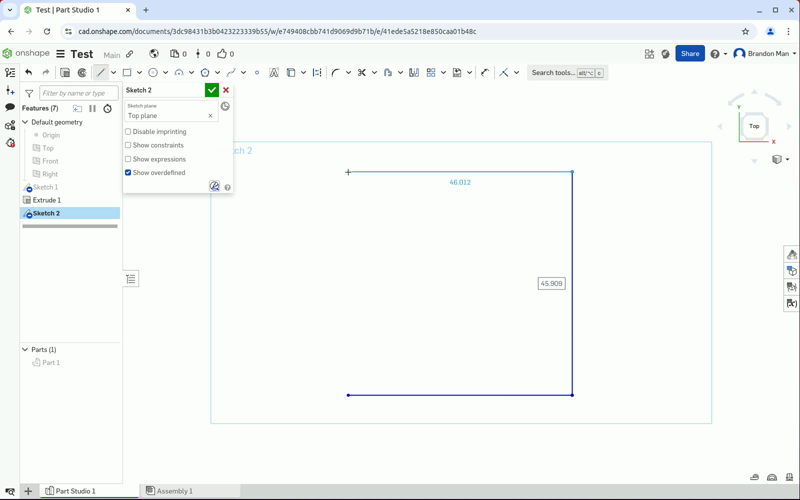
key_up(shift)
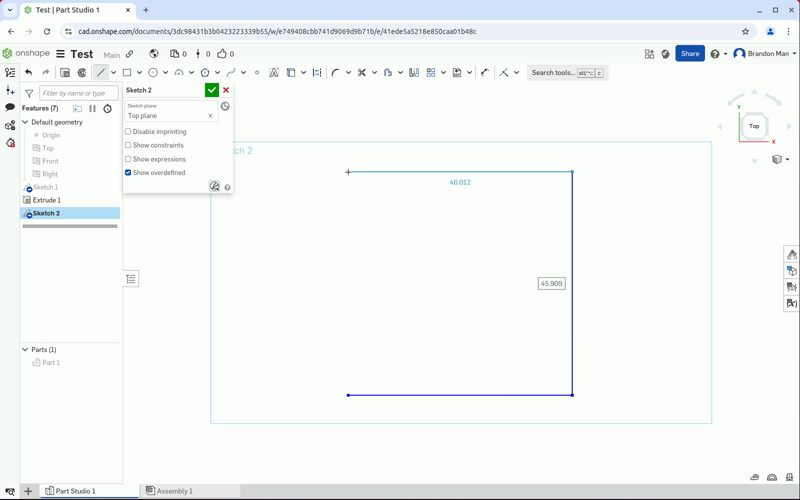
key_down(shift)
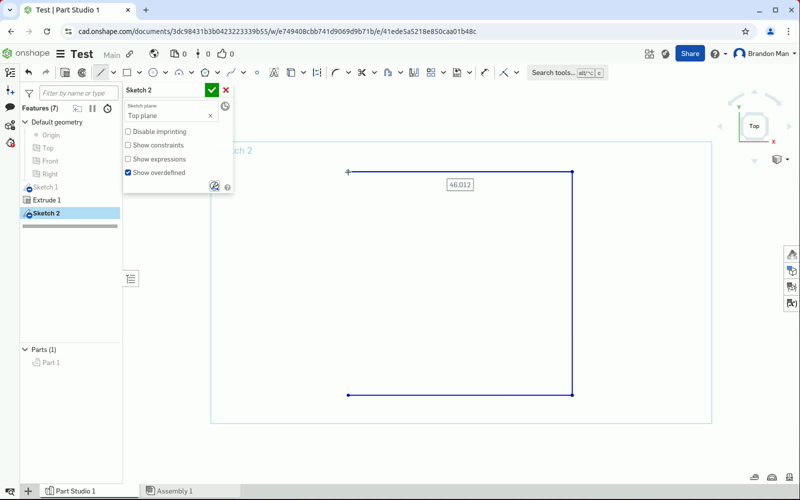
mouse_move(348, 395)
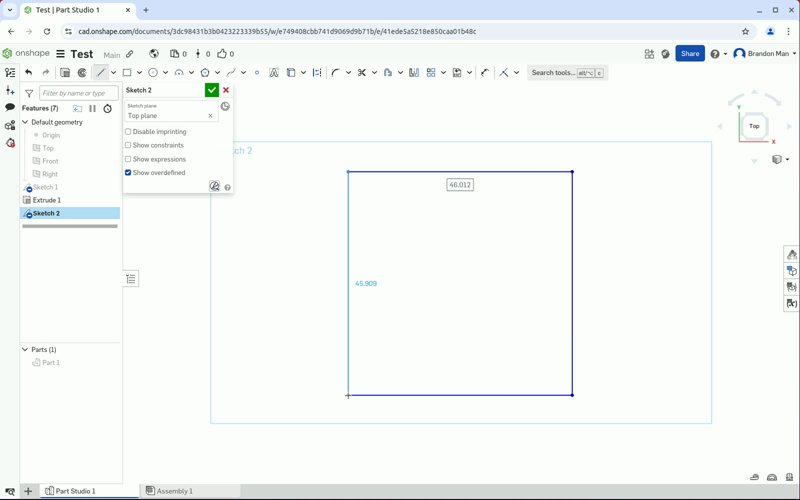
key_up(shift)
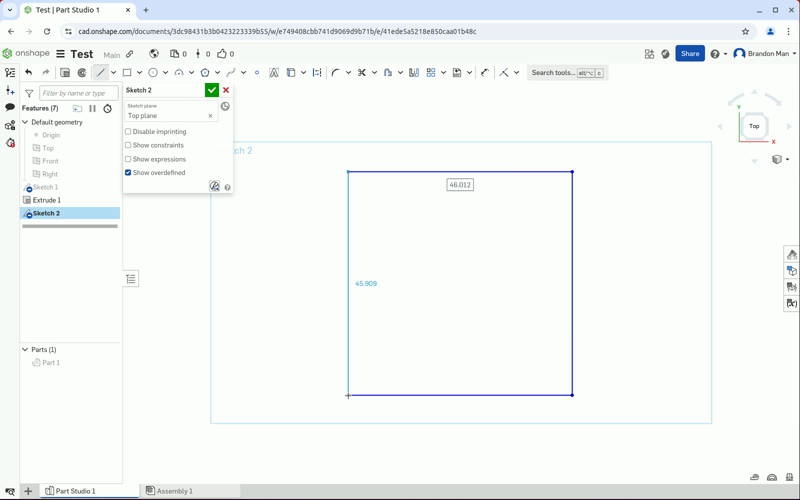
click(348, 395)
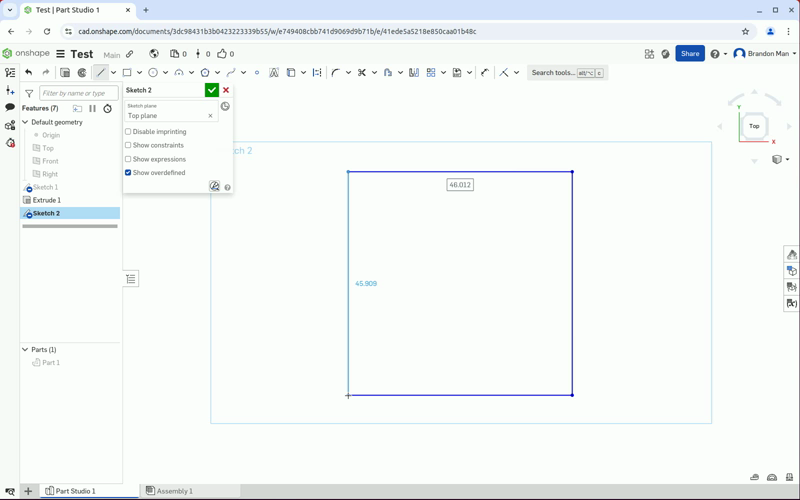
key(esc)
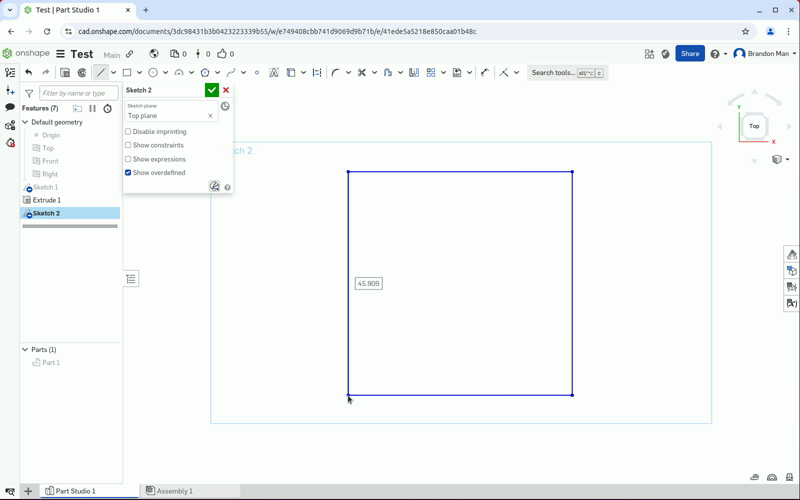
key(l)
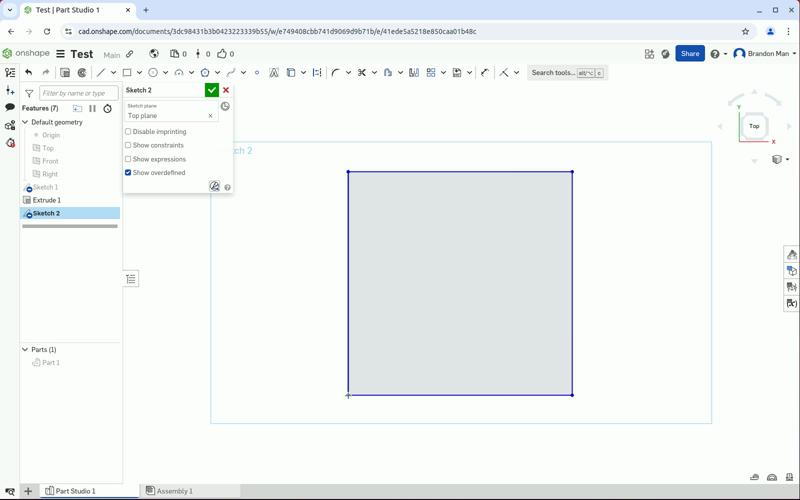
key_down(shift)
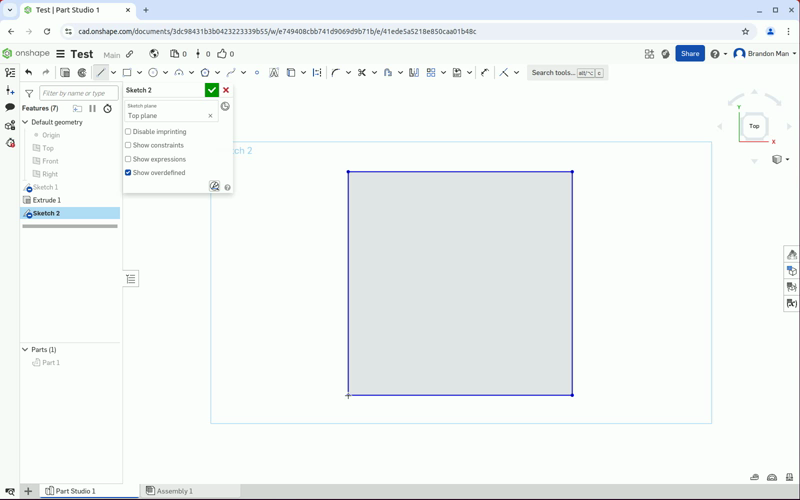
mouse_move(350, 393)
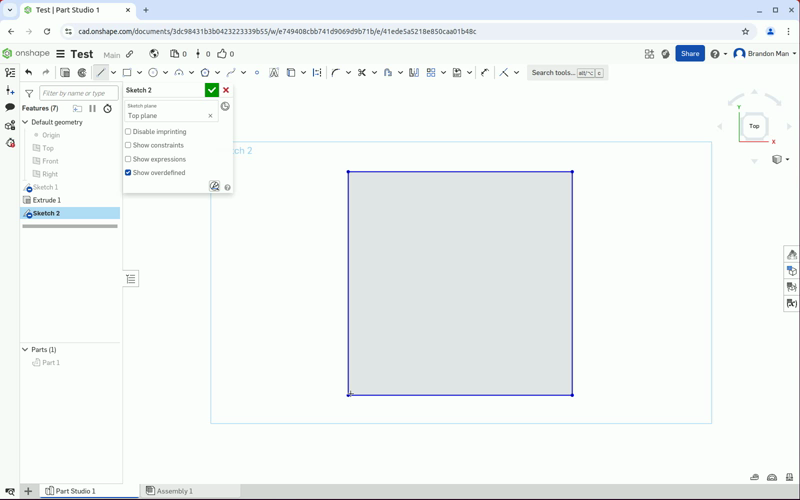
scroll(6)
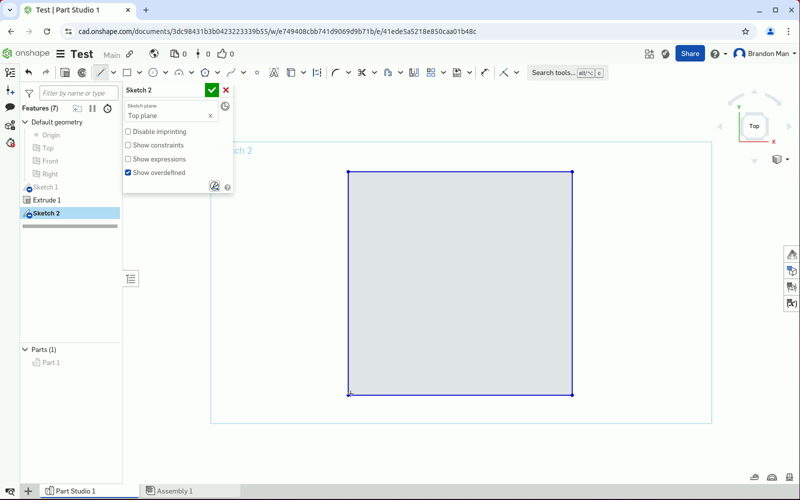
scroll(6)
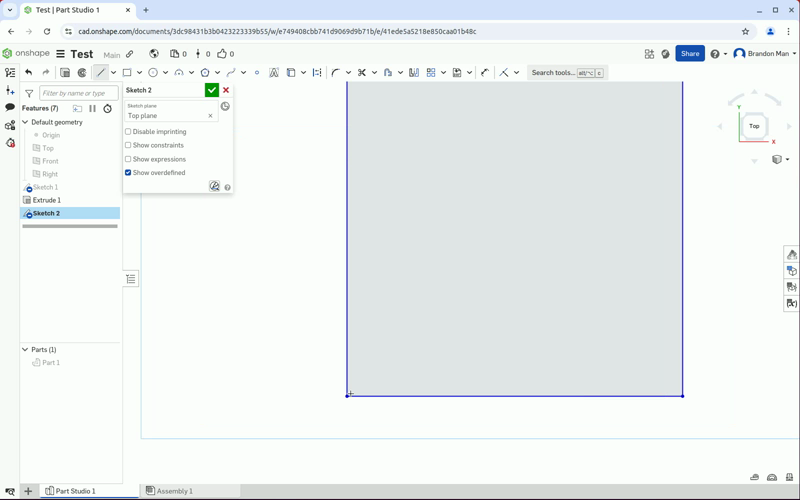
scroll(6)
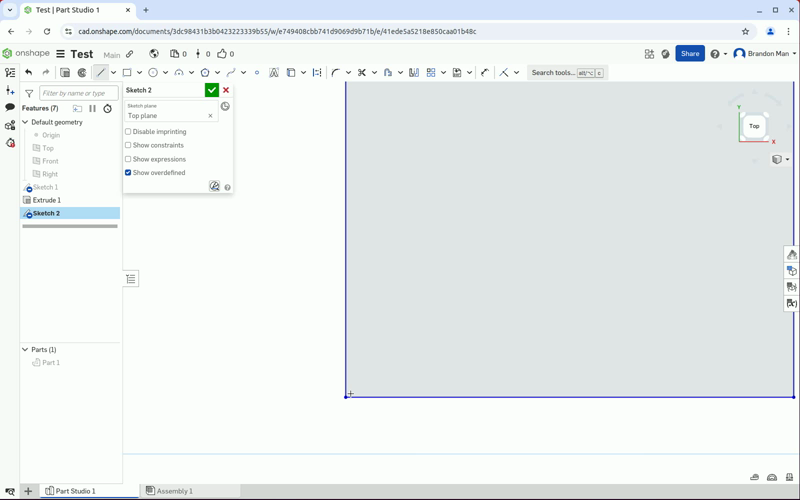
scroll(6)
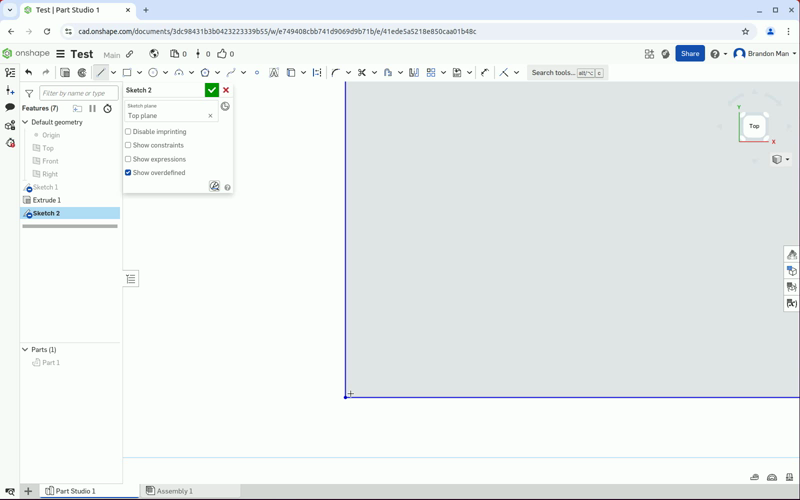
scroll(6)
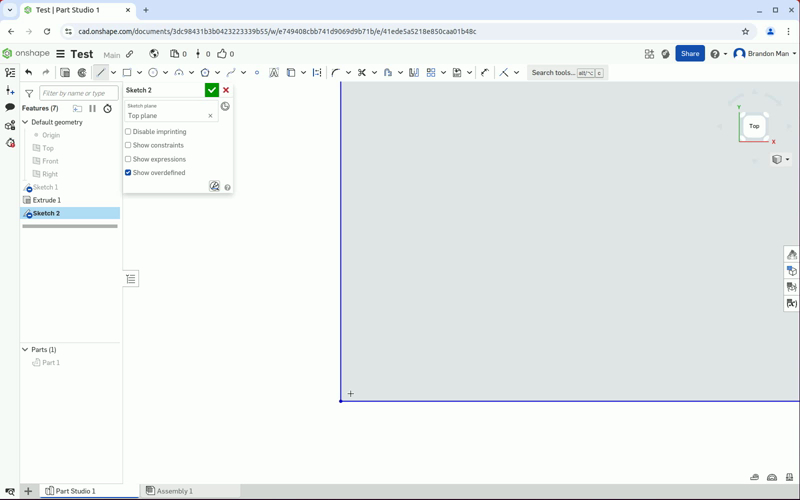
scroll(6)
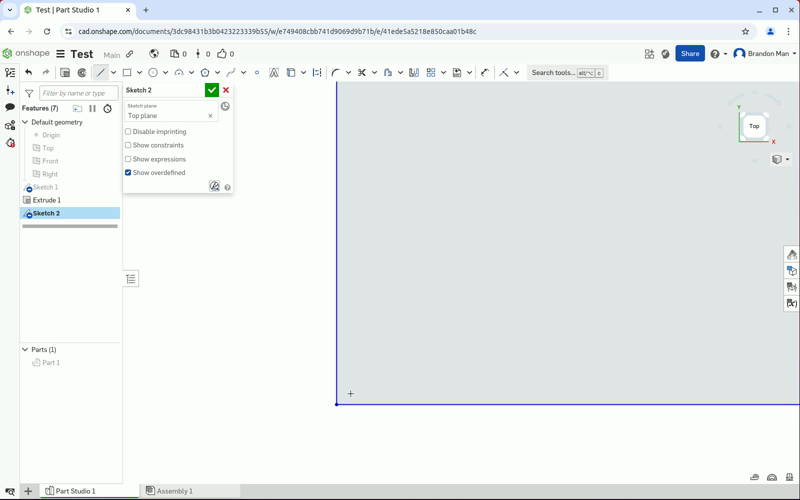
scroll(6)
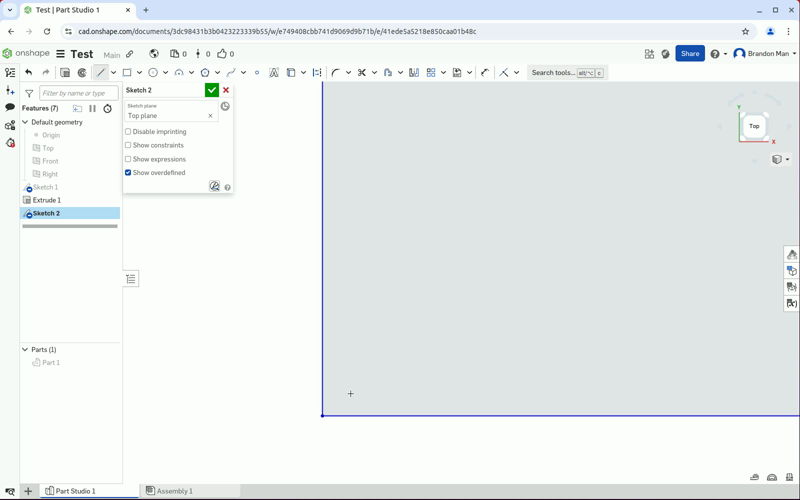
click(350, 393)
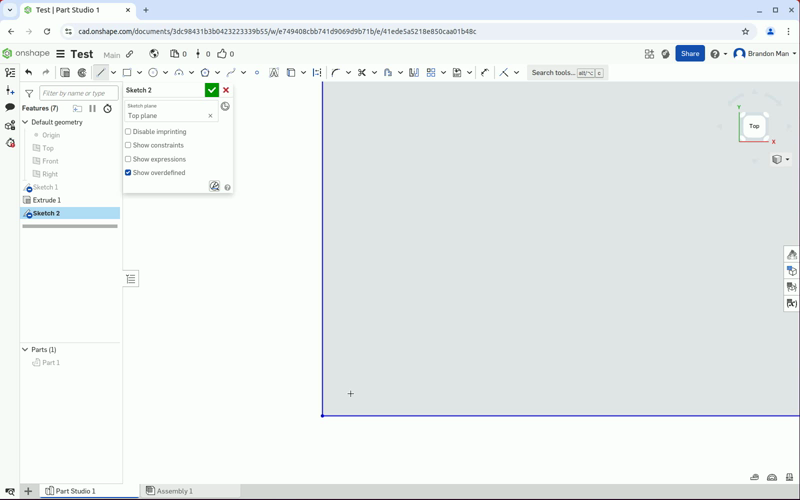
scroll(-6)
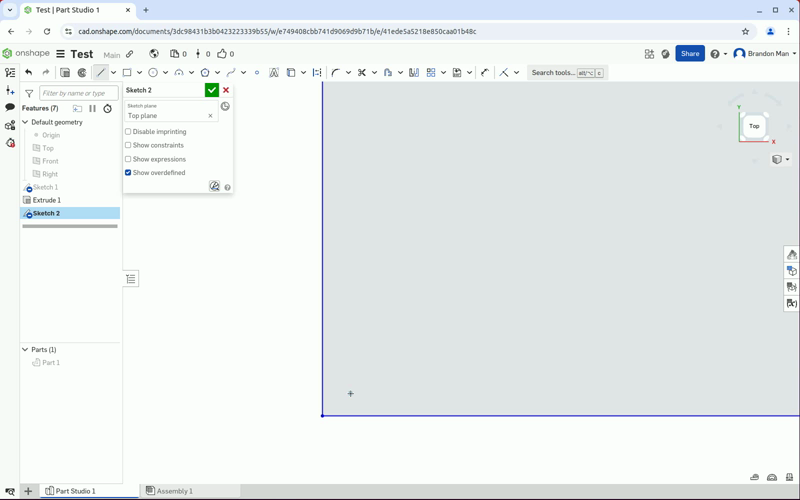
scroll(-6)
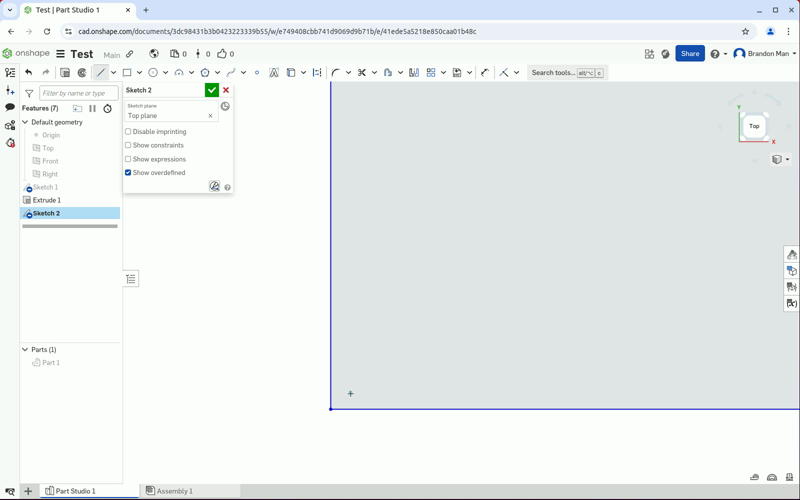
scroll(-6)
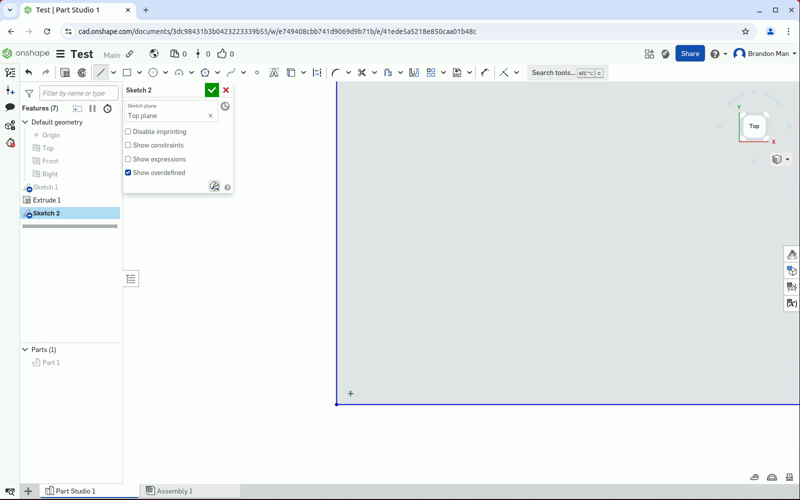
scroll(-6)
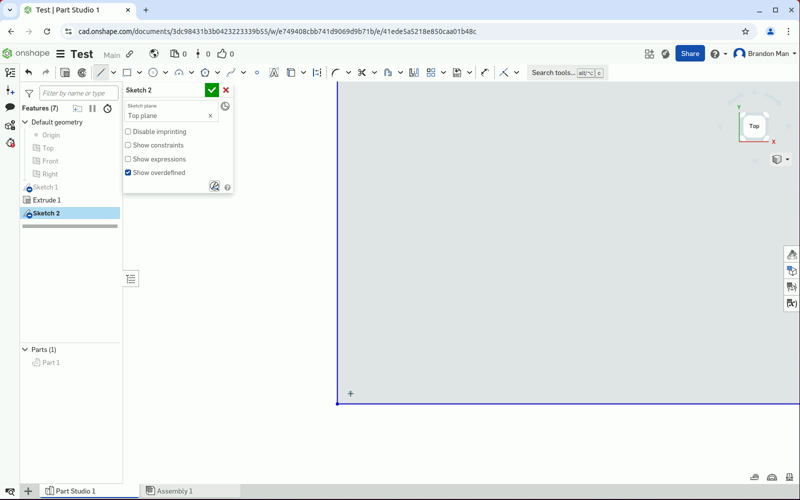
scroll(-6)
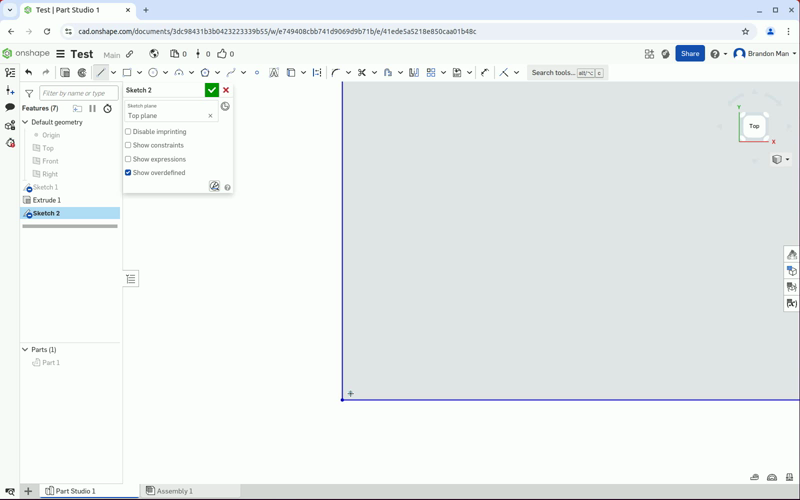
scroll(-6)
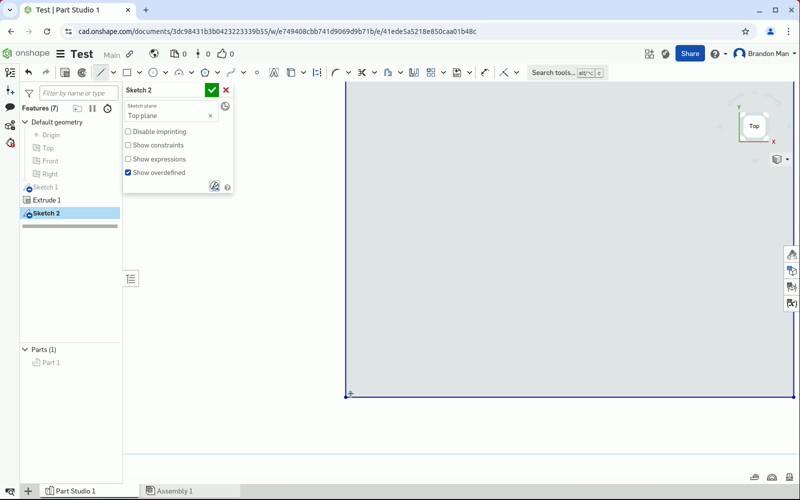
scroll(-6)
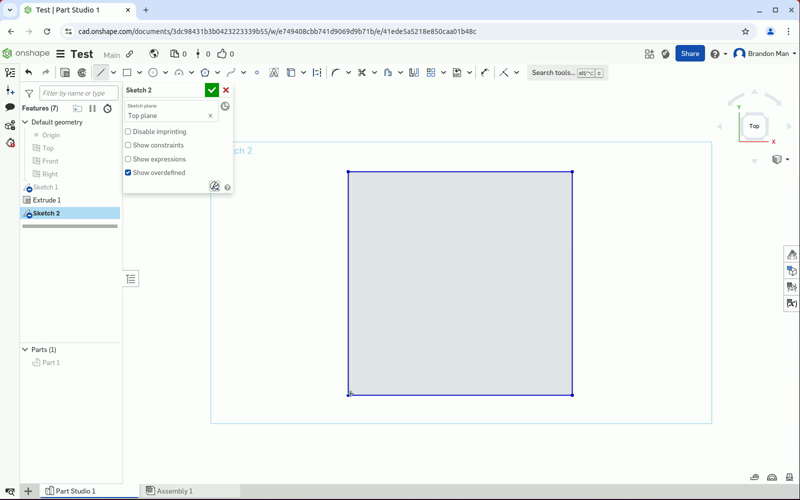
key_up(shift)
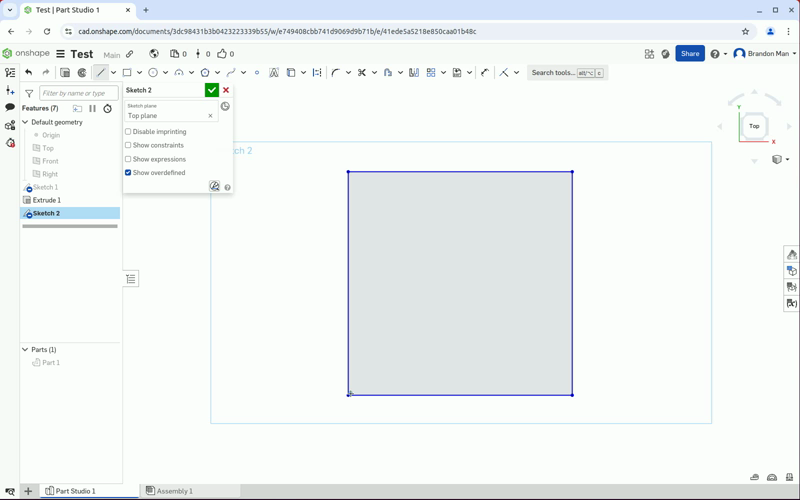
key_down(shift)
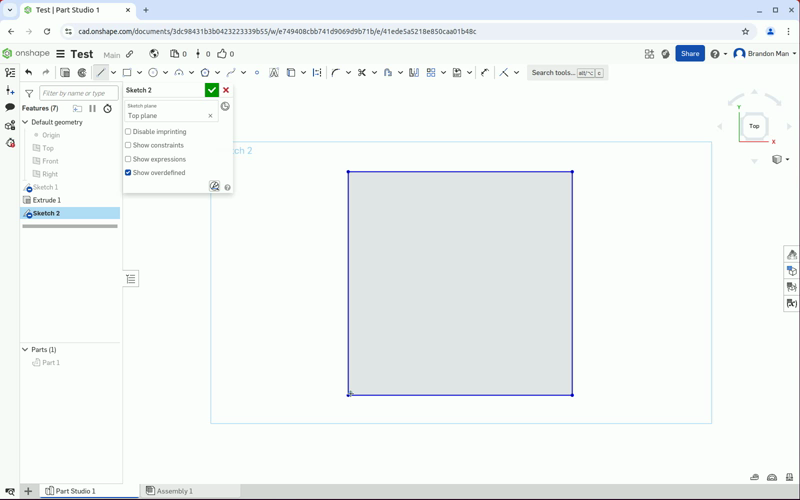
mouse_move(569, 393)
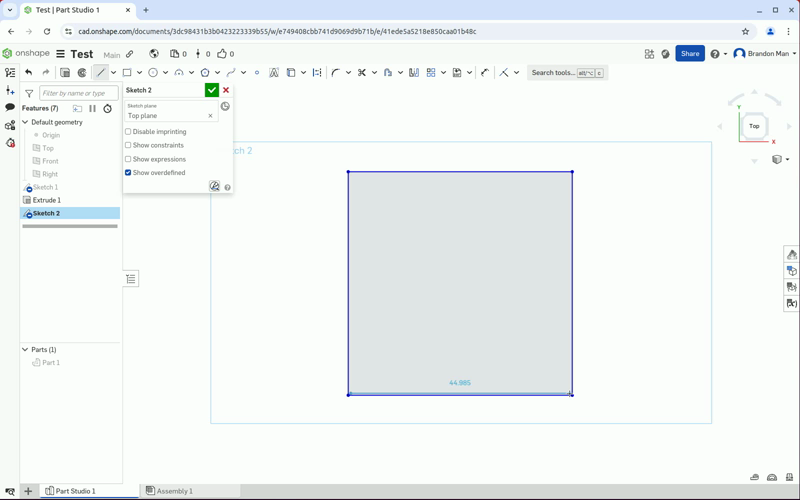
scroll(6)
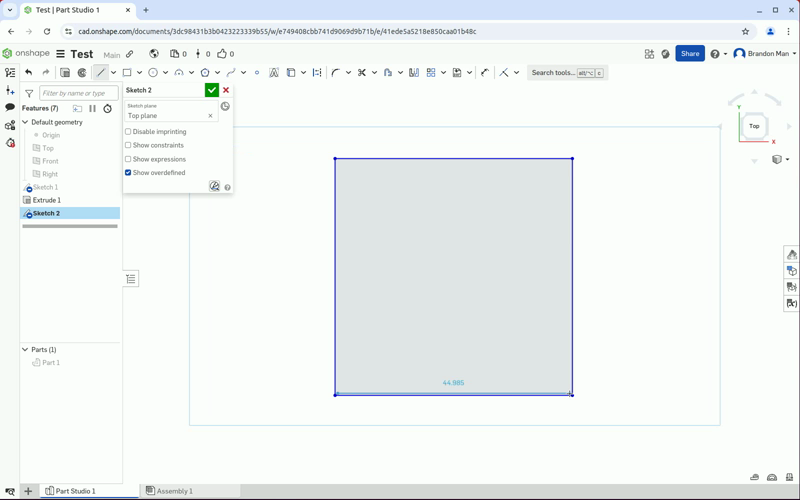
scroll(6)
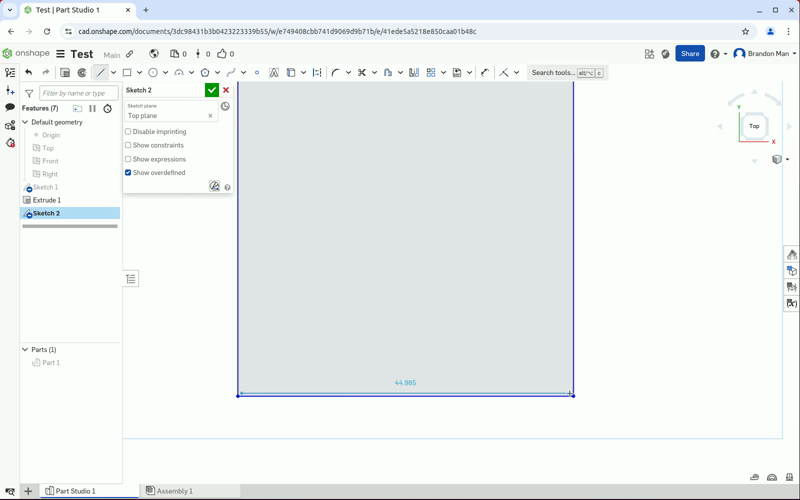
scroll(6)
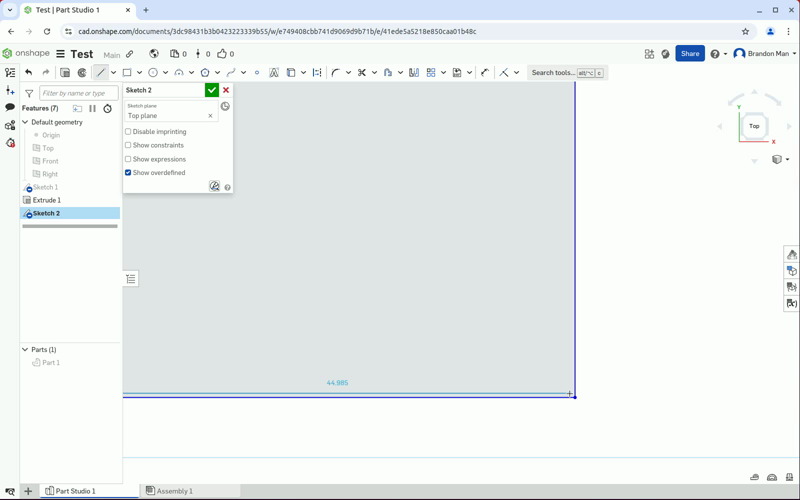
scroll(6)
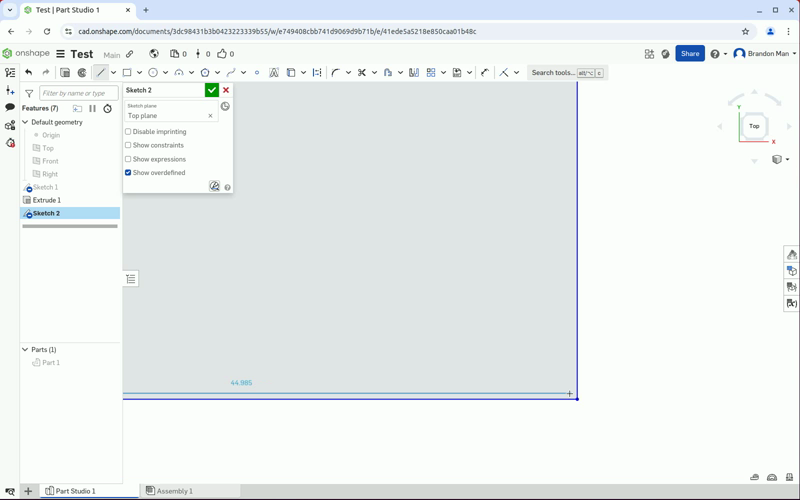
scroll(6)
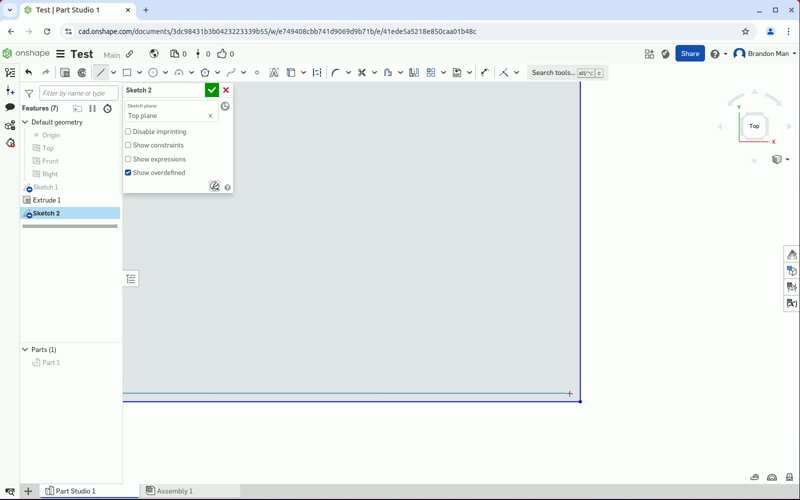
scroll(6)
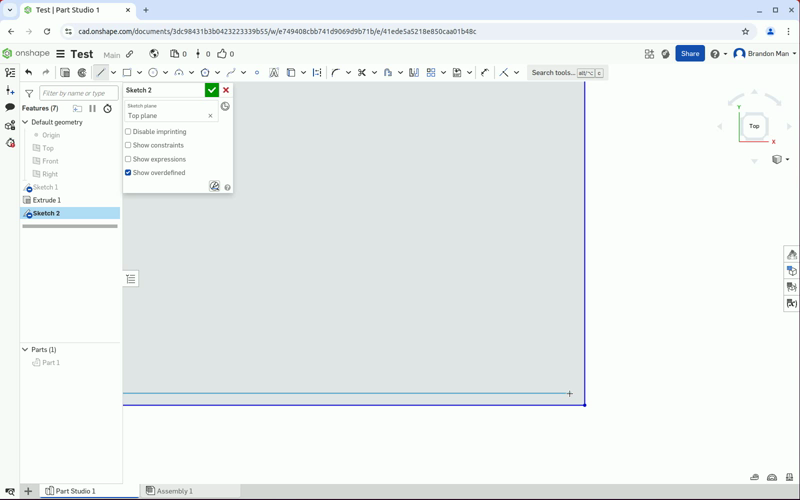
scroll(6)
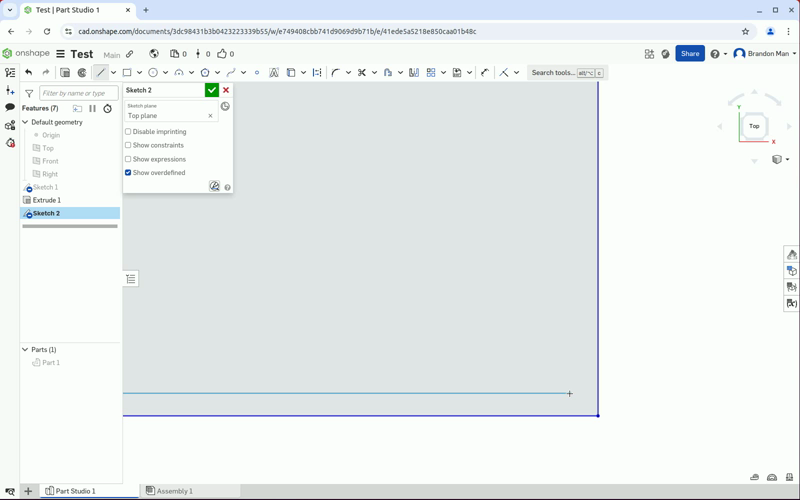
click(569, 393)
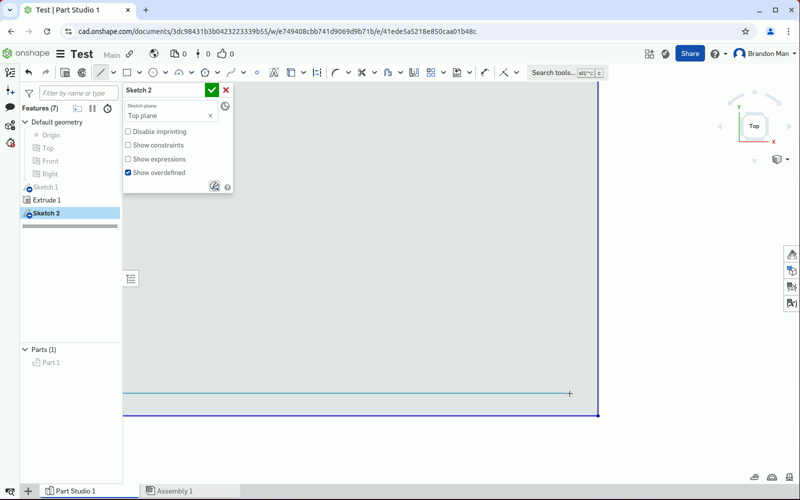
scroll(-6)
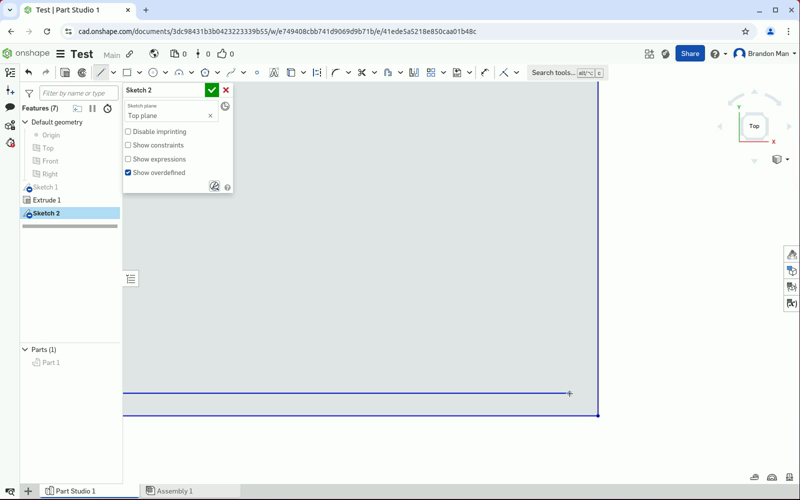
scroll(-6)
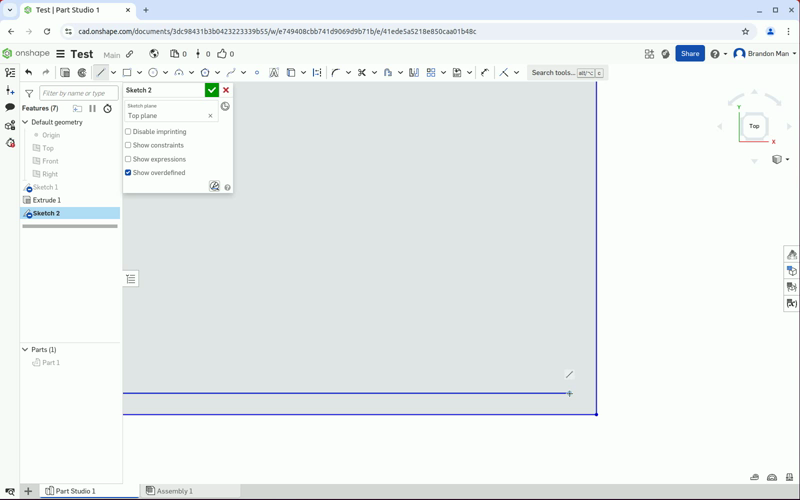
scroll(-6)
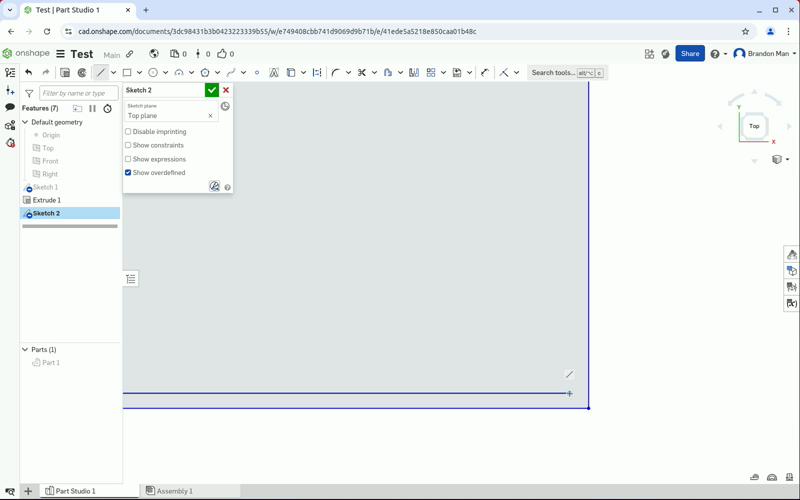
scroll(-6)
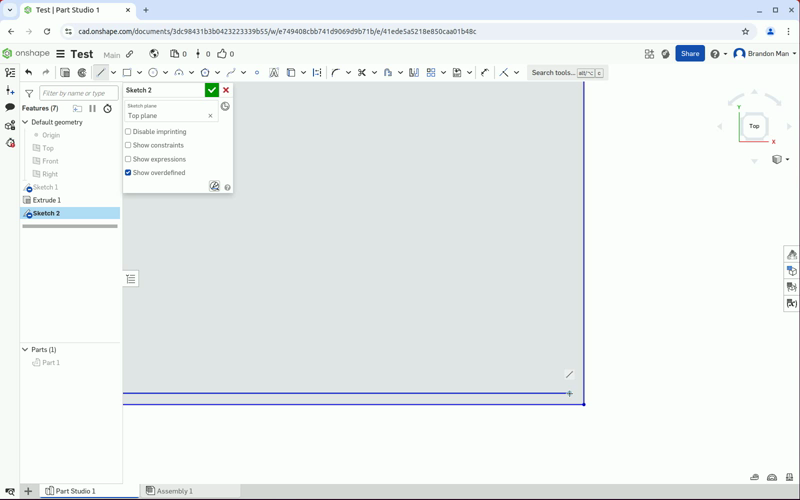
scroll(-6)
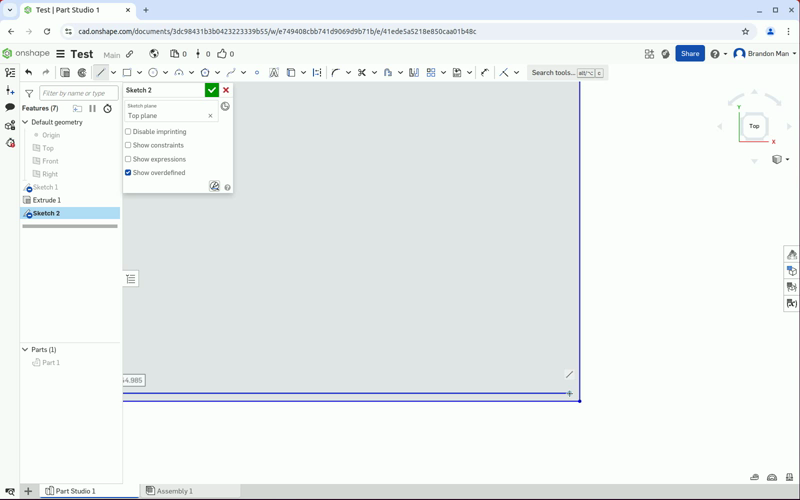
scroll(-6)
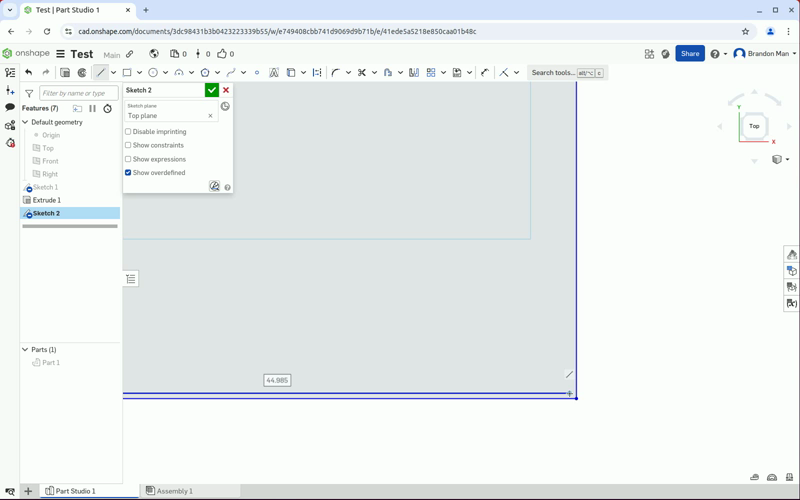
scroll(-6)
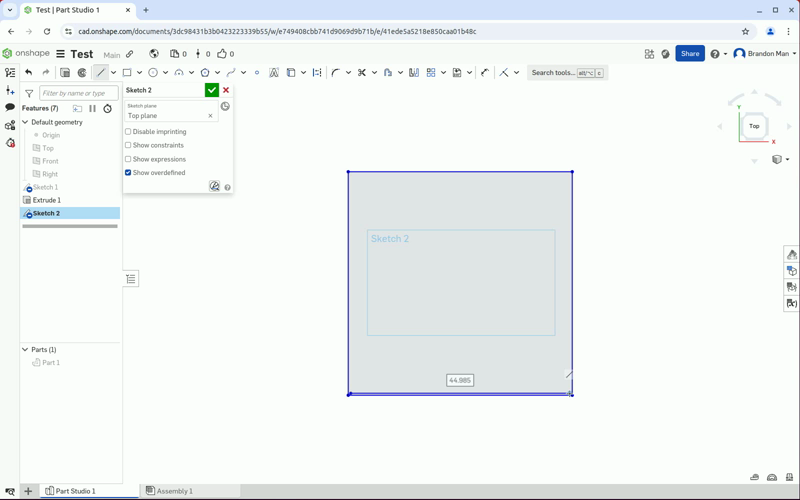
key_up(shift)
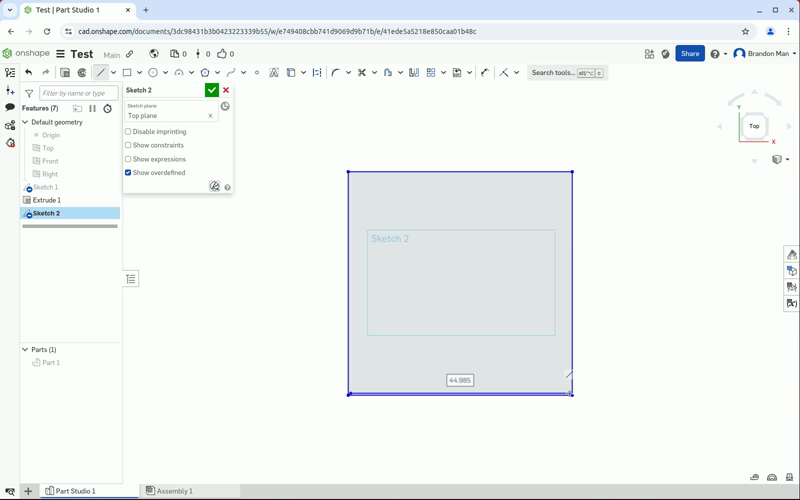
key_down(shift)
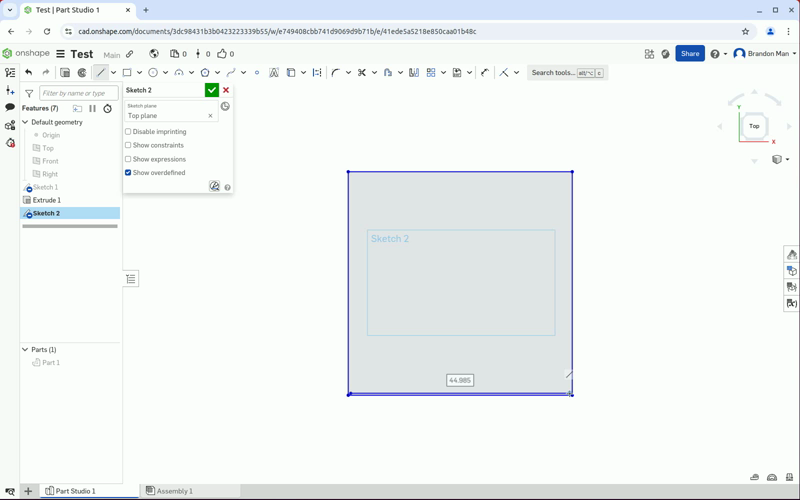
mouse_move(569, 174)
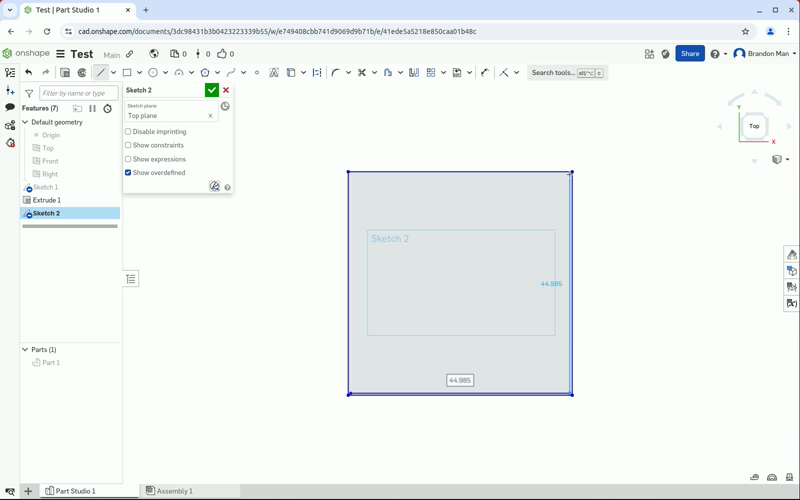
scroll(6)
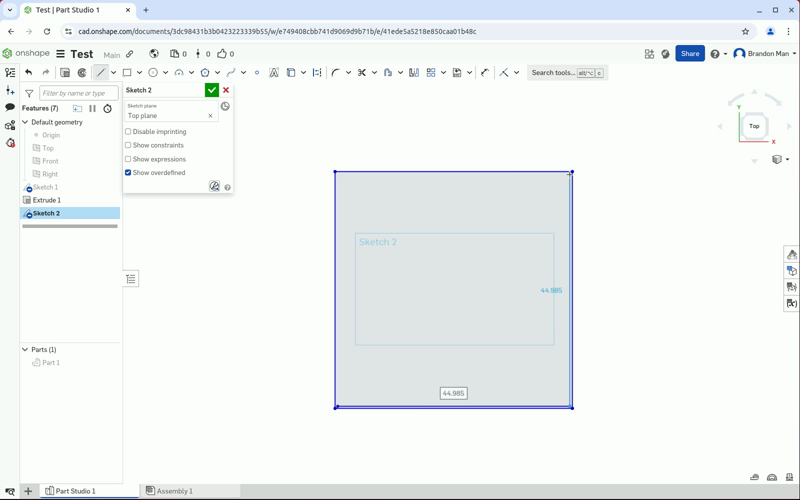
scroll(6)
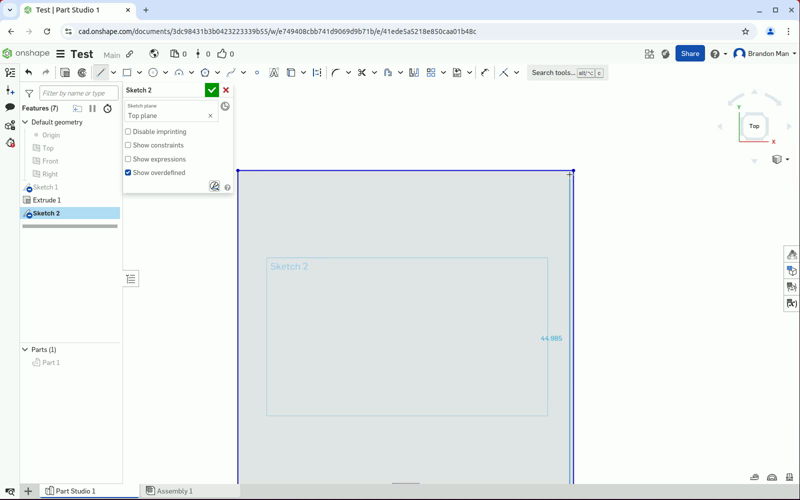
scroll(6)
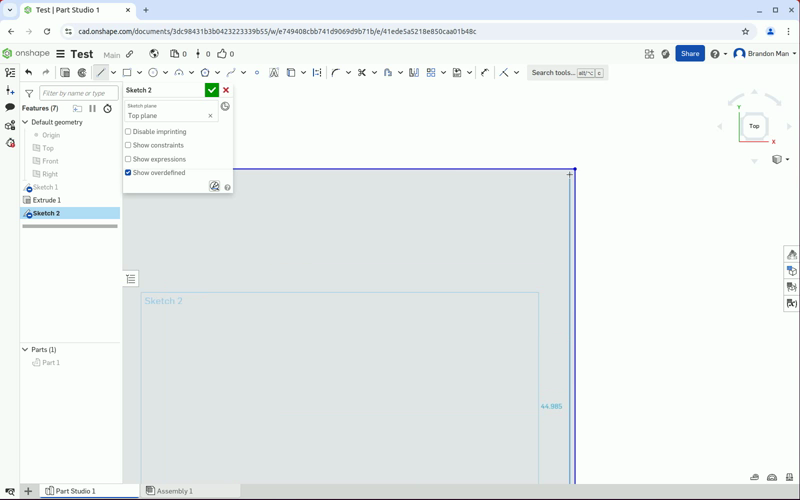
scroll(6)
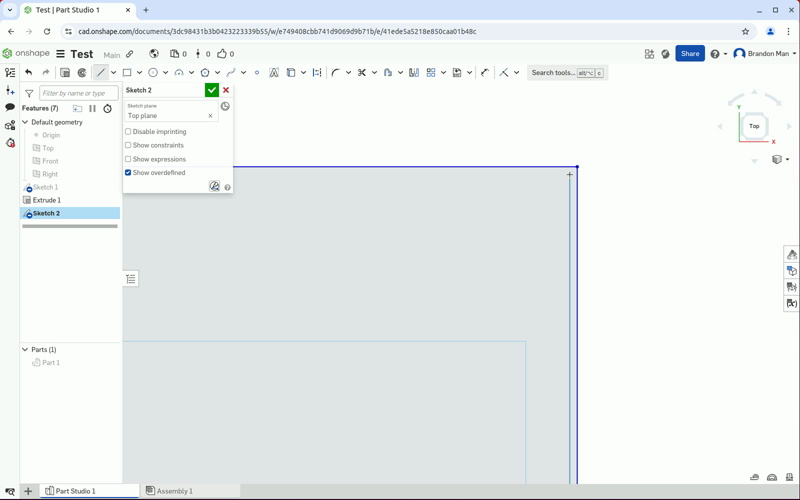
scroll(6)
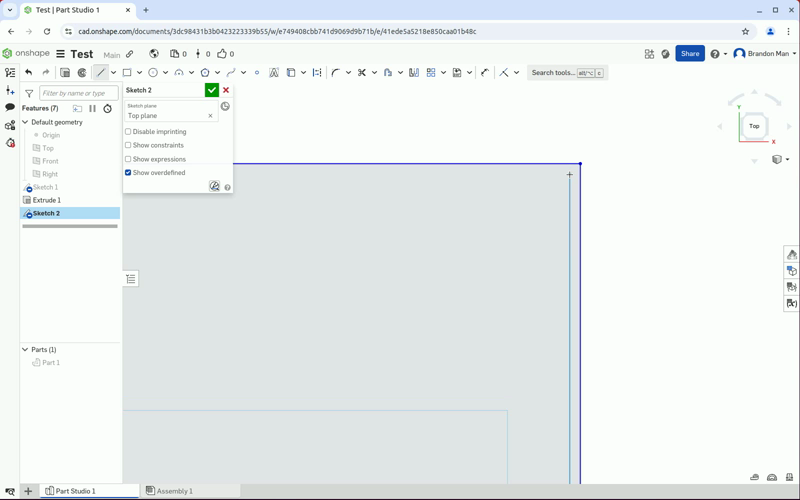
scroll(6)
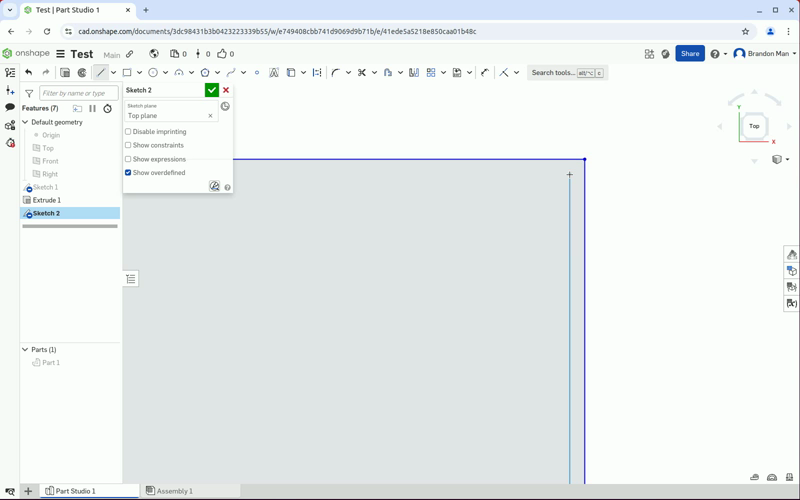
scroll(6)
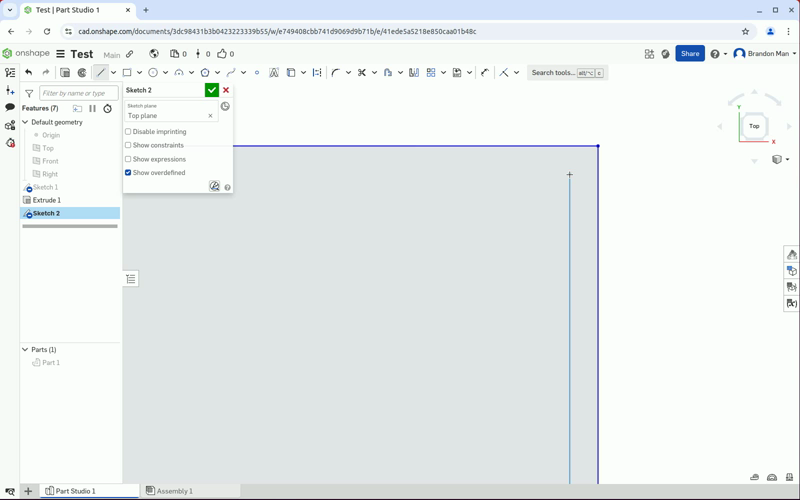
click(569, 174)
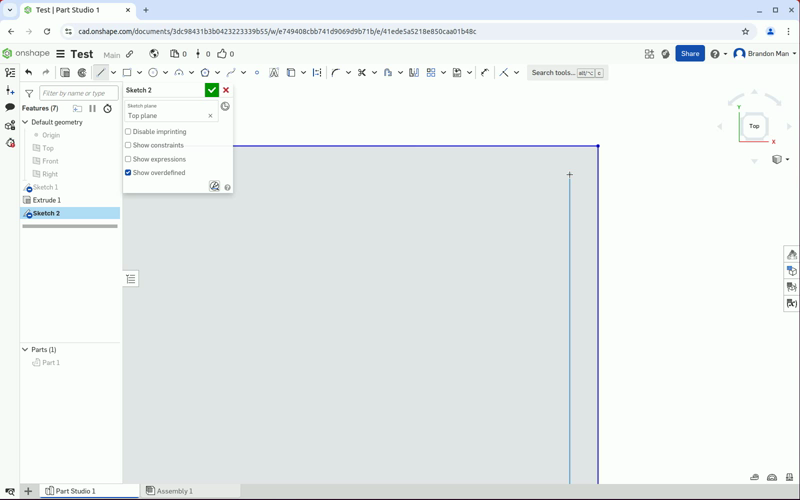
scroll(-6)
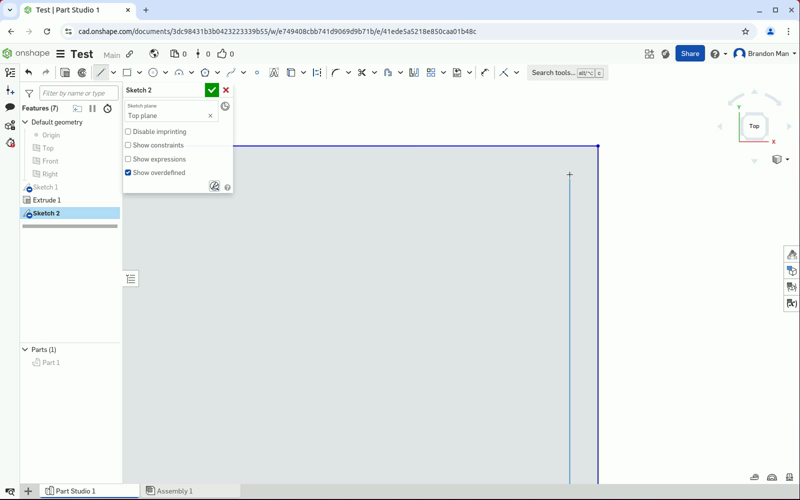
scroll(-6)
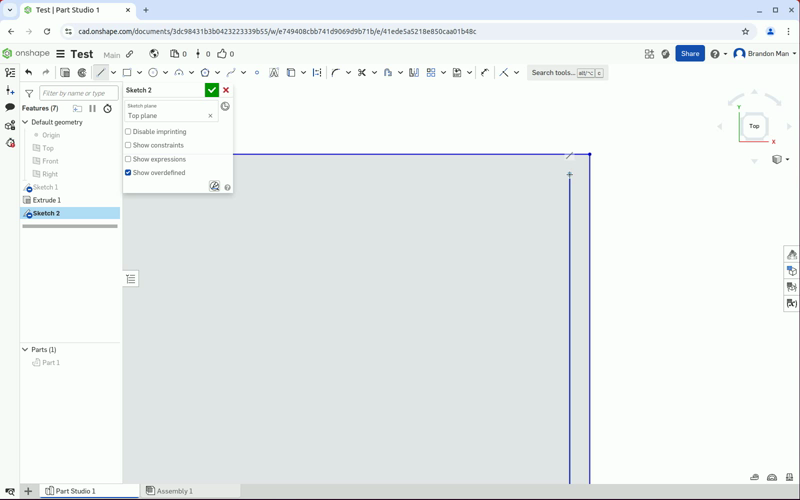
scroll(-6)
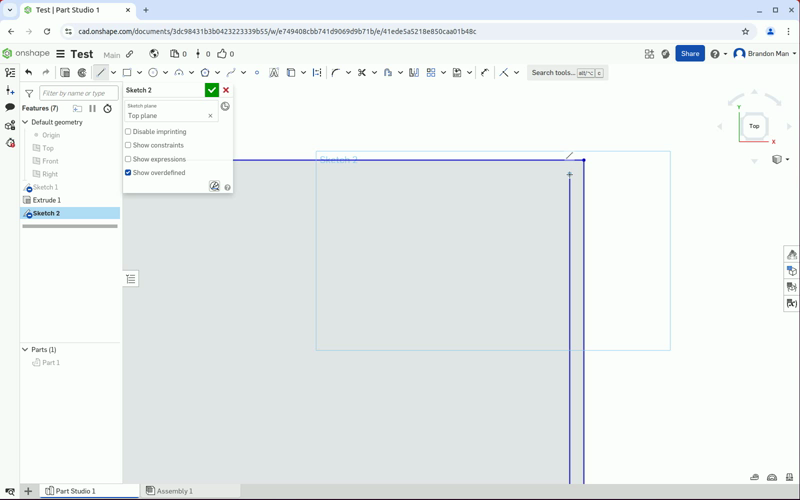
scroll(-6)
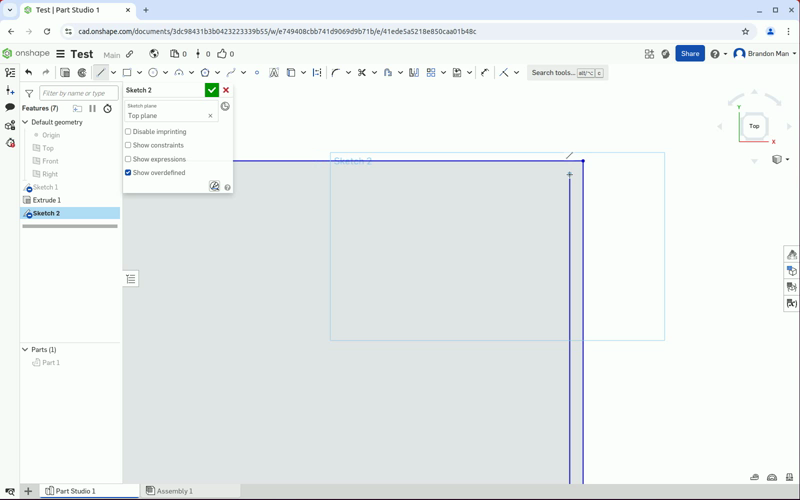
scroll(-6)
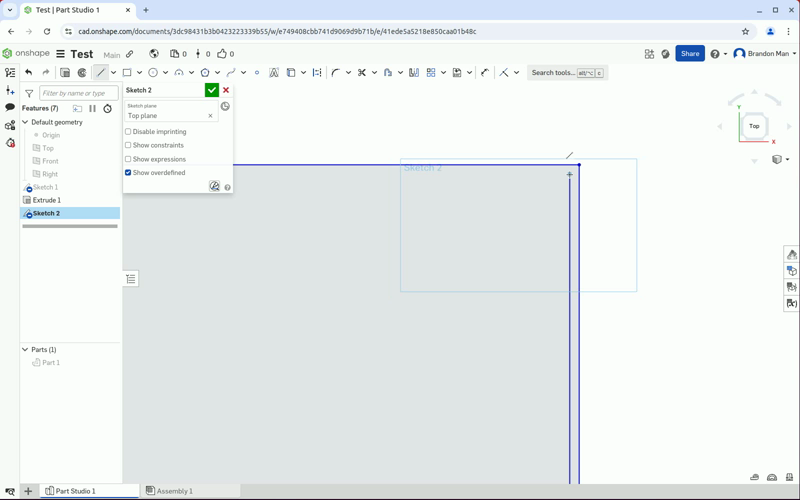
scroll(-6)
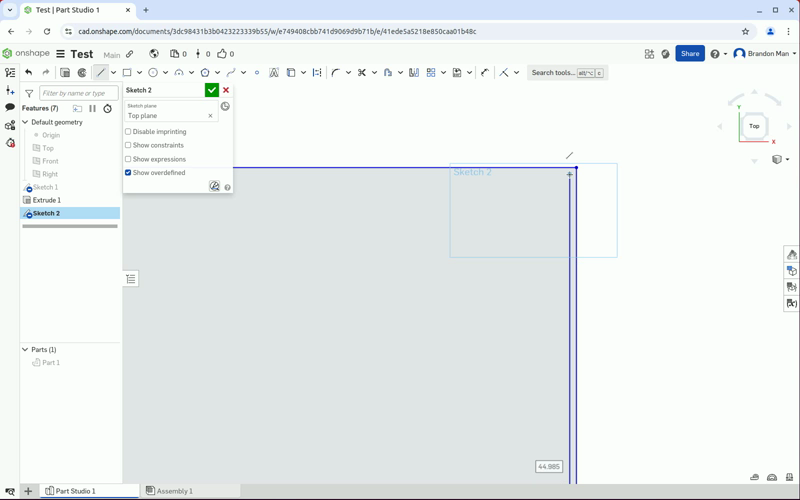
scroll(-6)
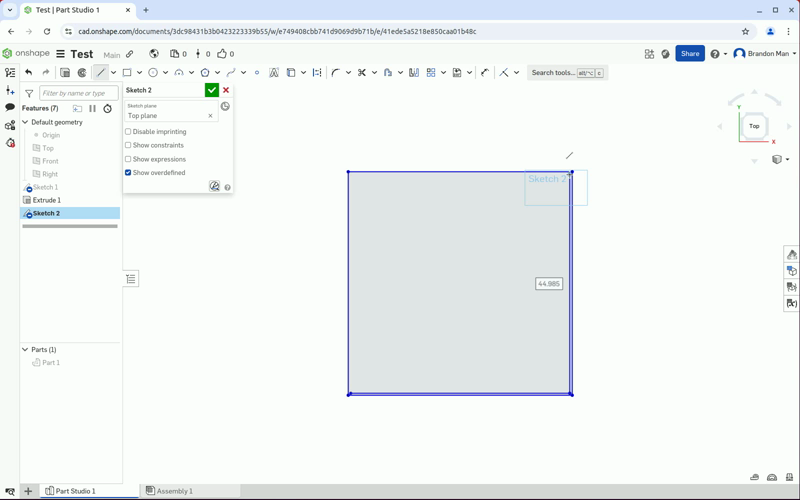
key_up(shift)
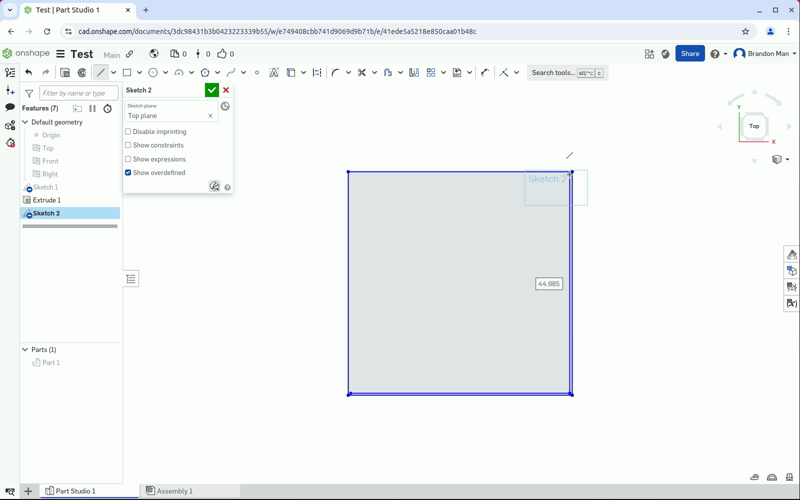
key_down(shift)
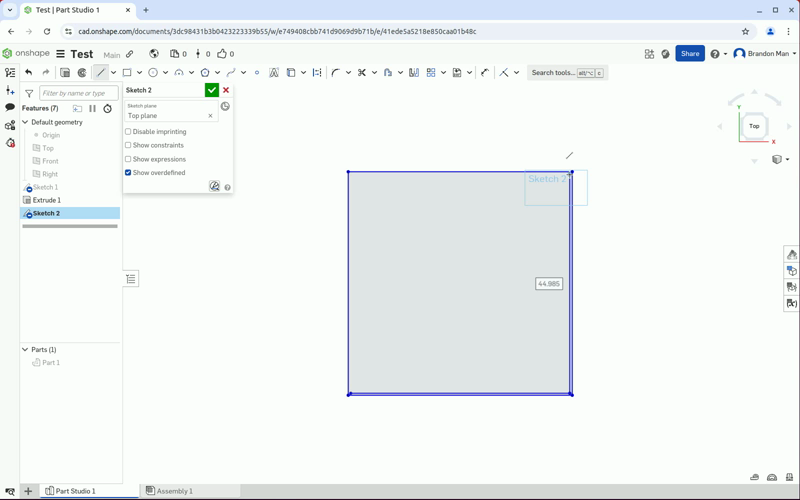
mouse_move(350, 174)
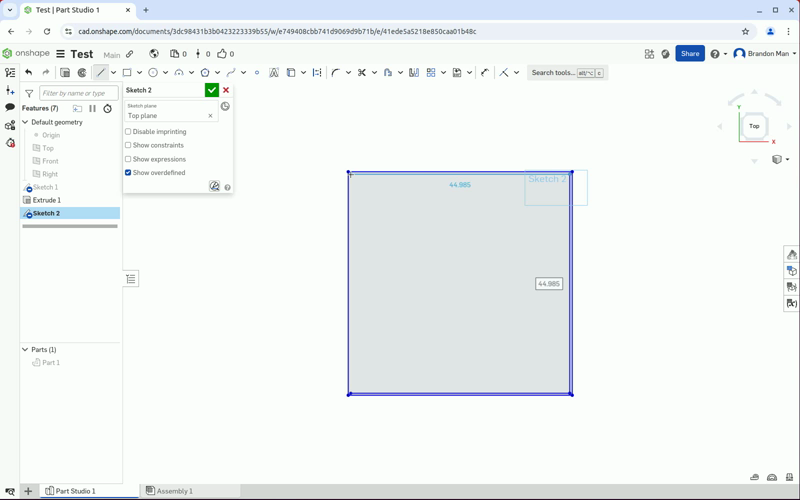
scroll(6)
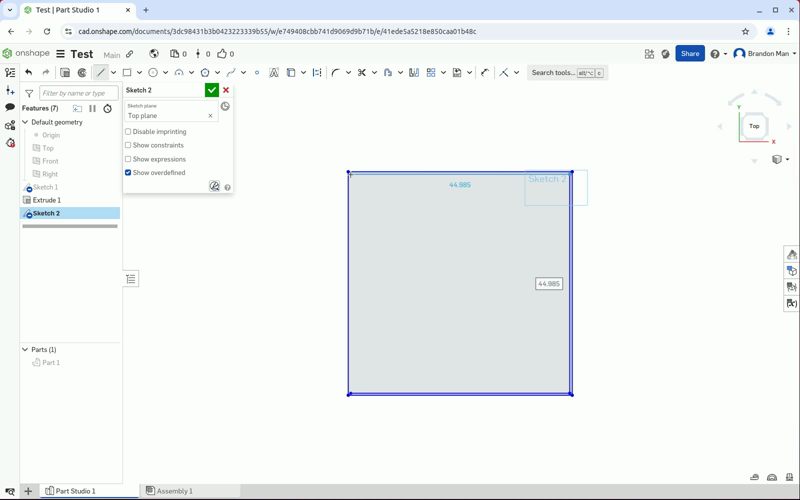
scroll(6)
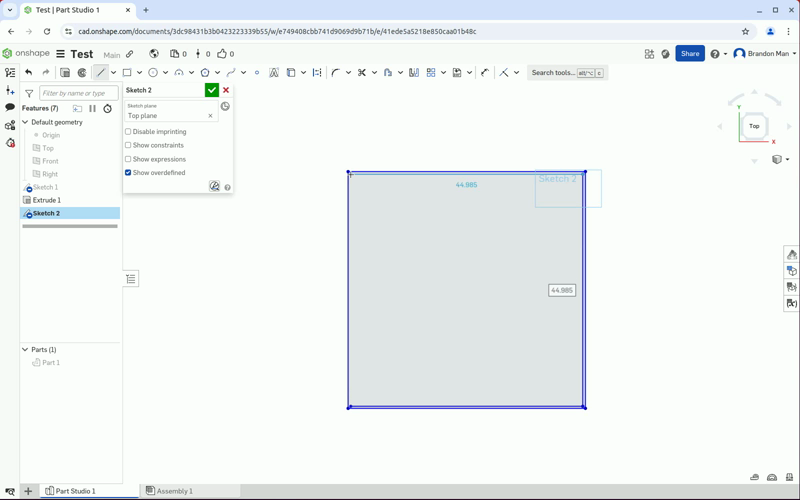
scroll(6)
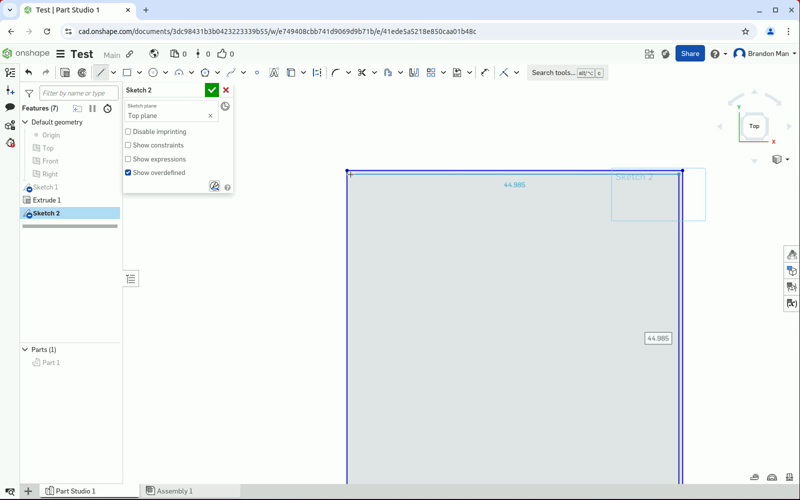
scroll(6)
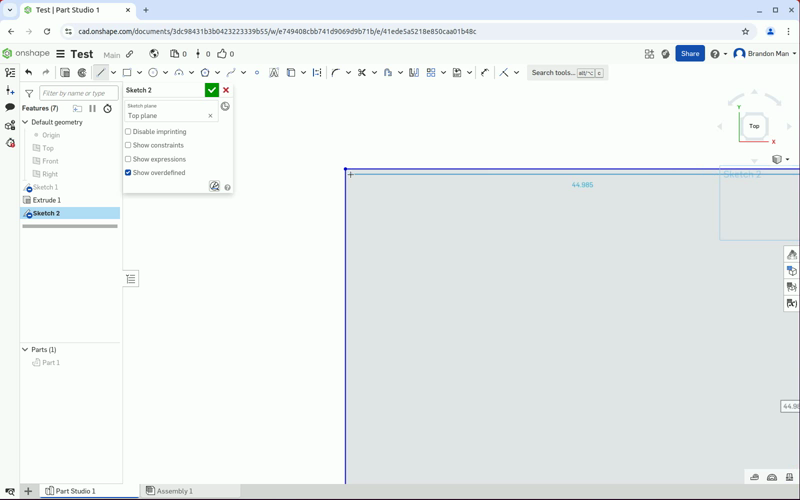
scroll(6)
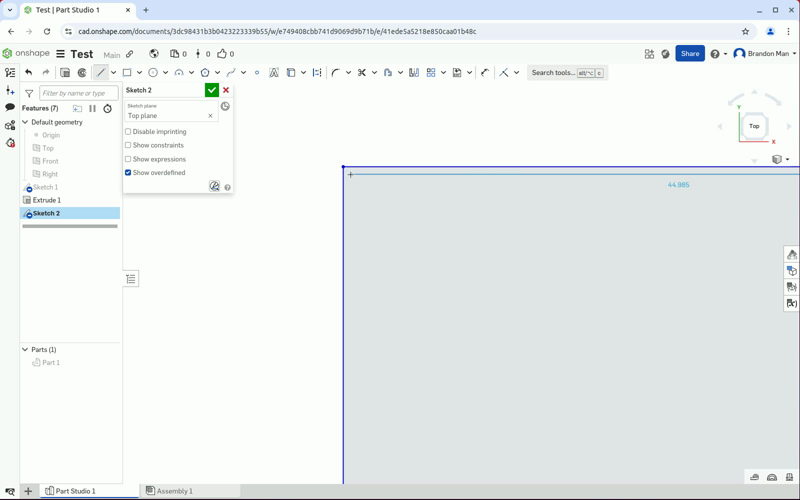
scroll(6)
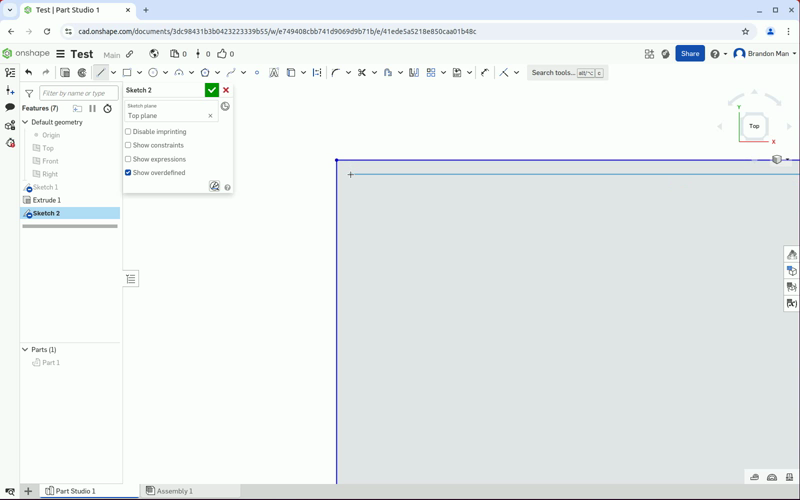
scroll(6)
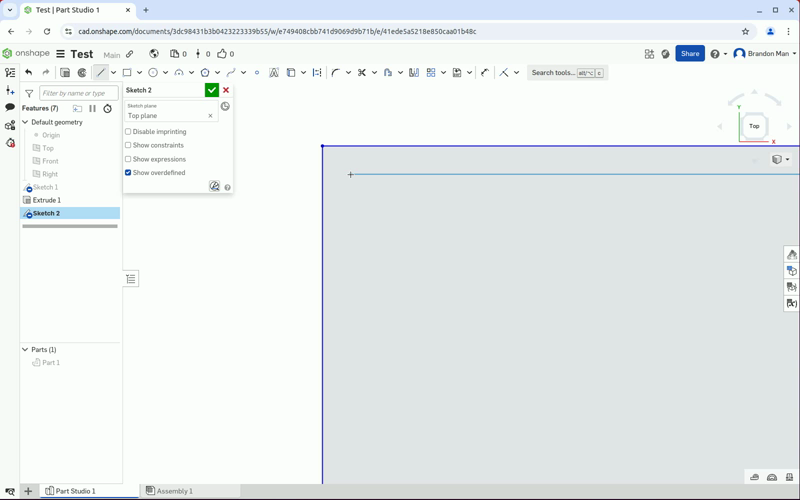
click(350, 174)
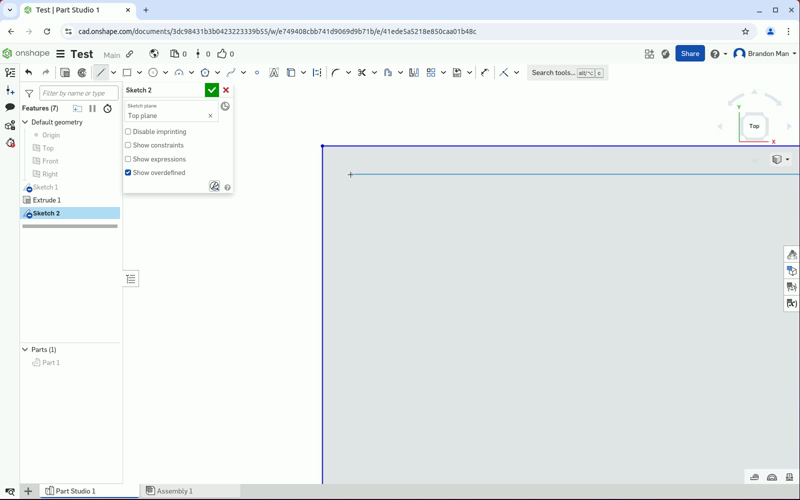
scroll(-6)
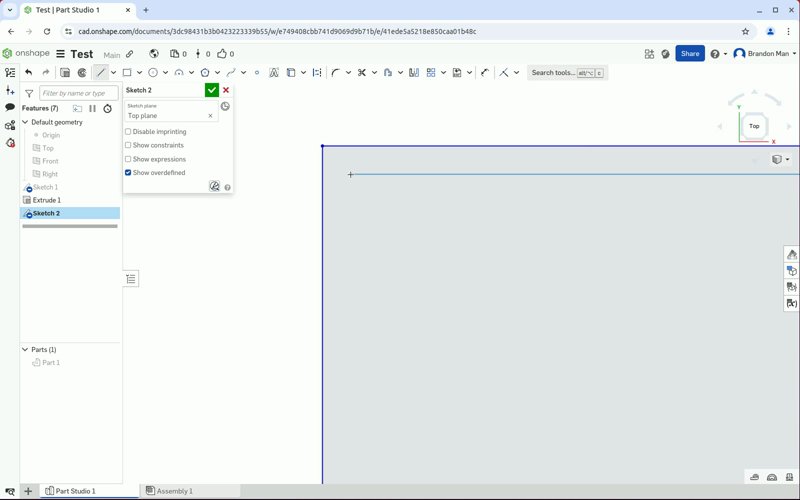
scroll(-6)
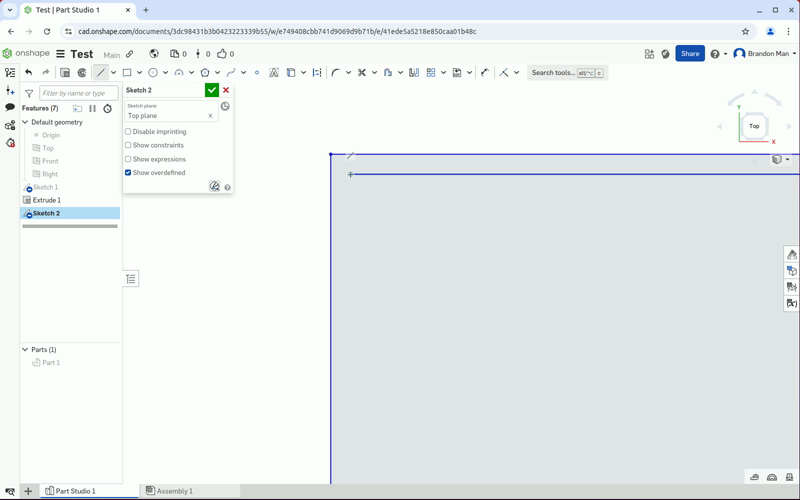
scroll(-6)
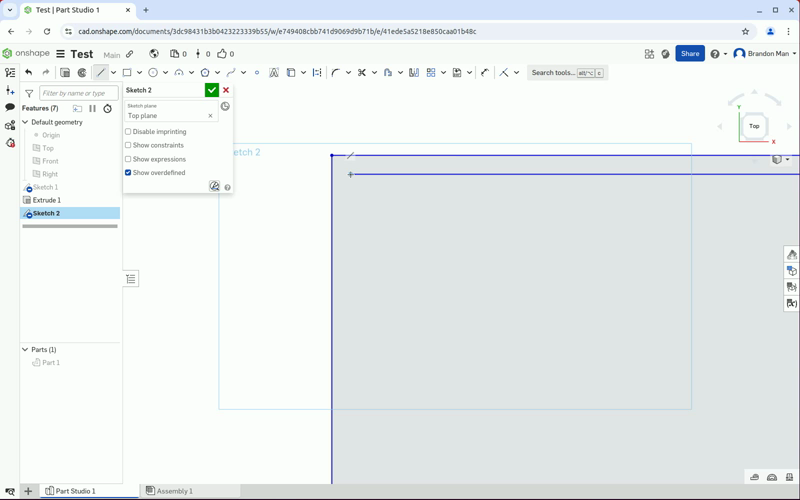
scroll(-6)
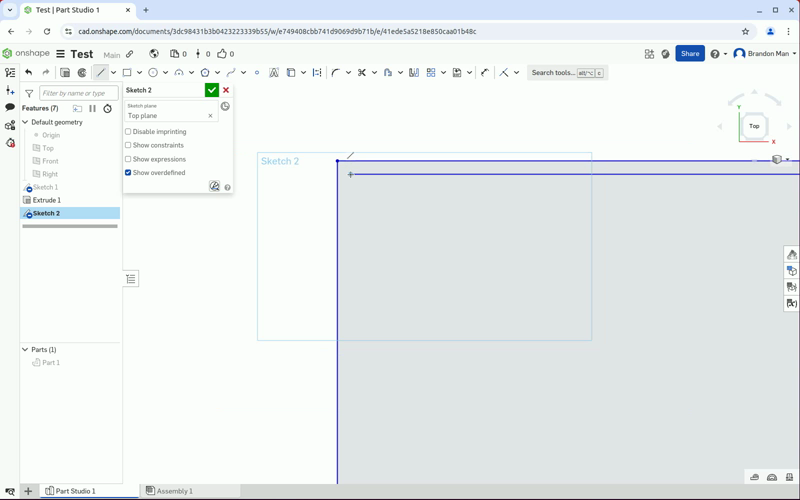
scroll(-6)
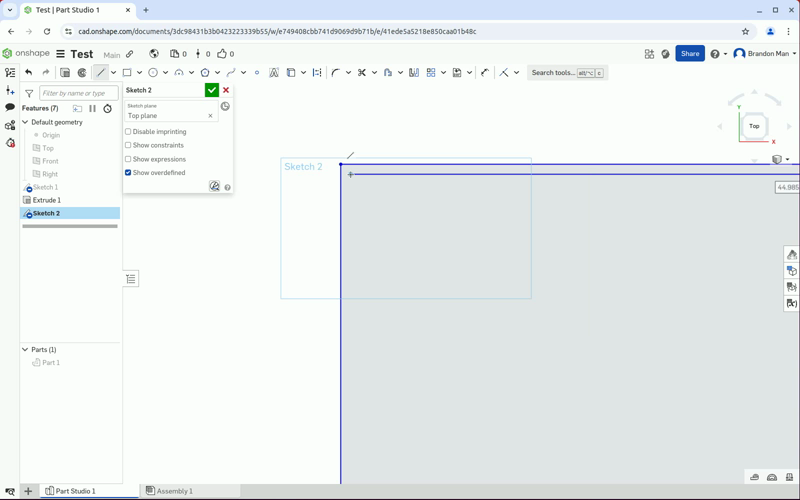
scroll(-6)
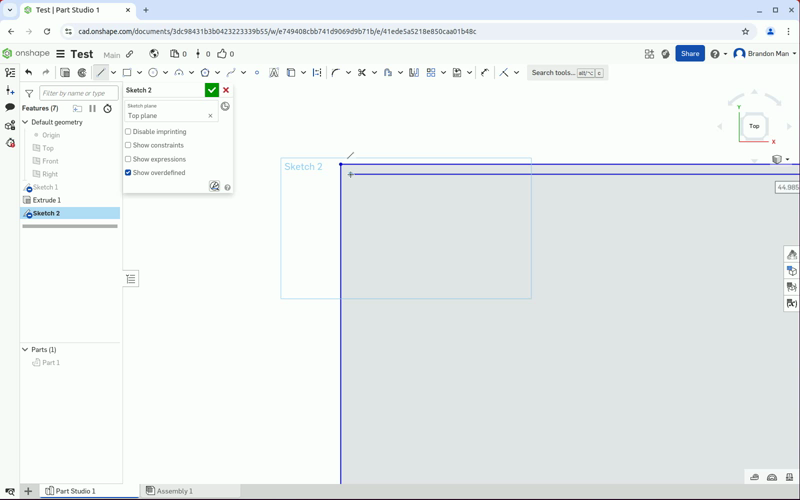
scroll(-6)
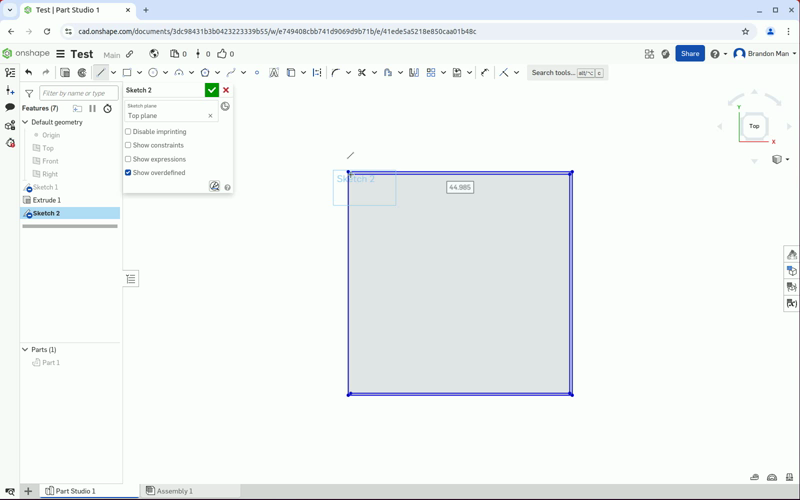
key_up(shift)
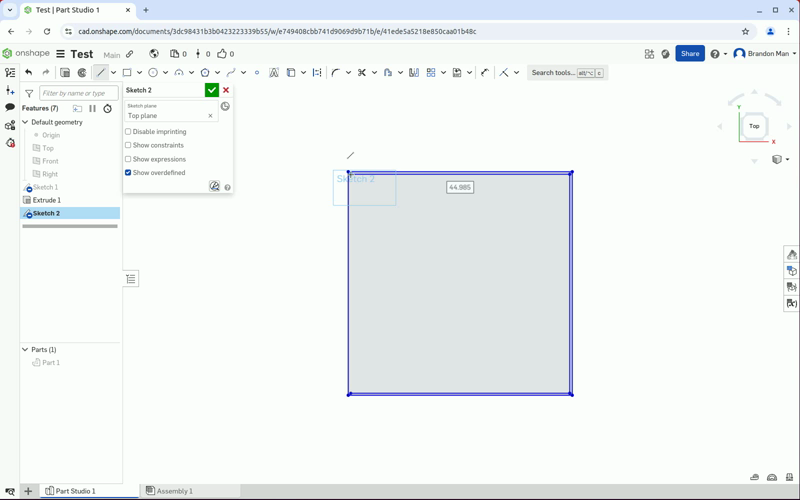
key_down(shift)
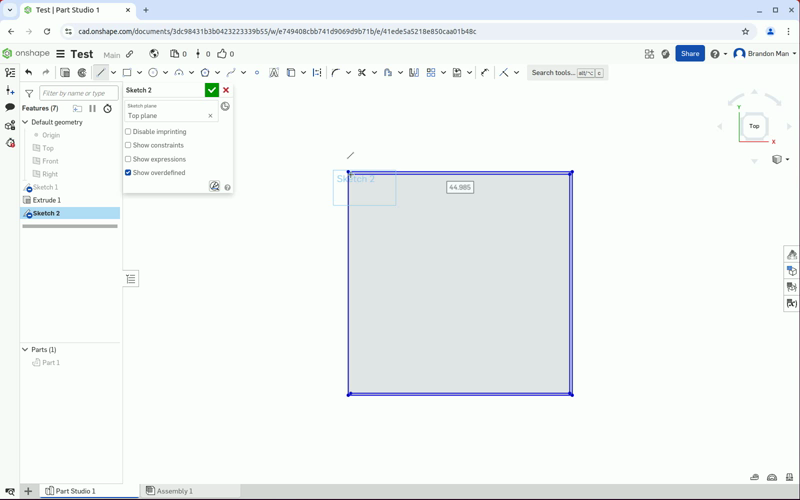
mouse_move(350, 393)
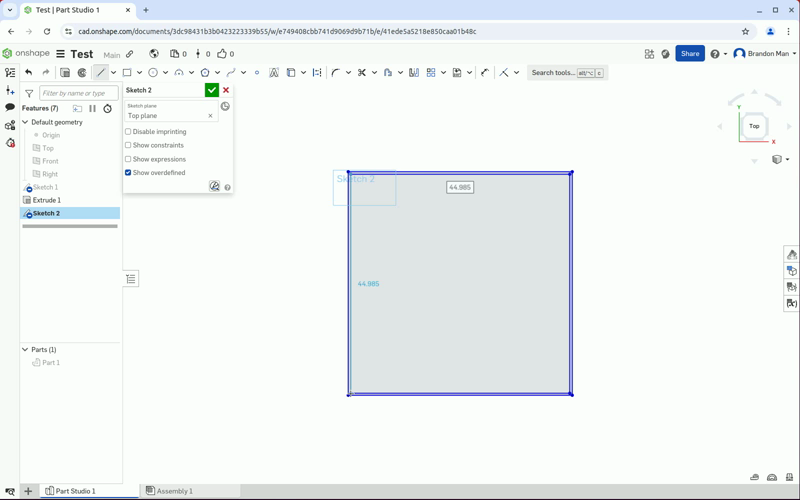
scroll(6)
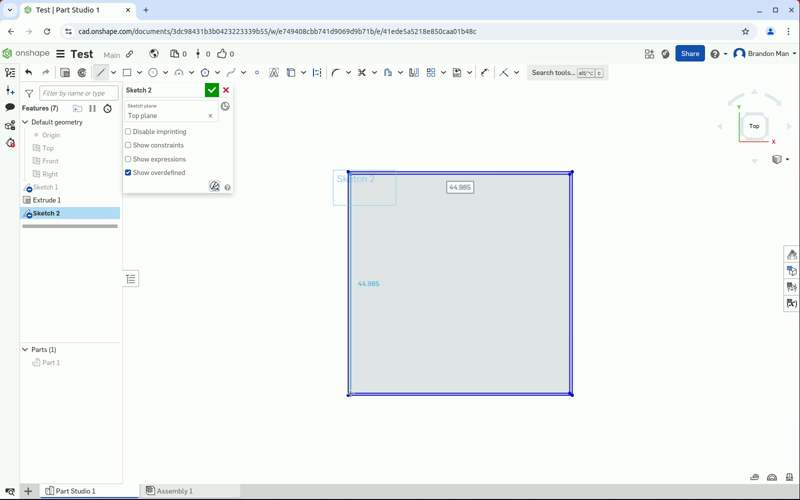
scroll(6)
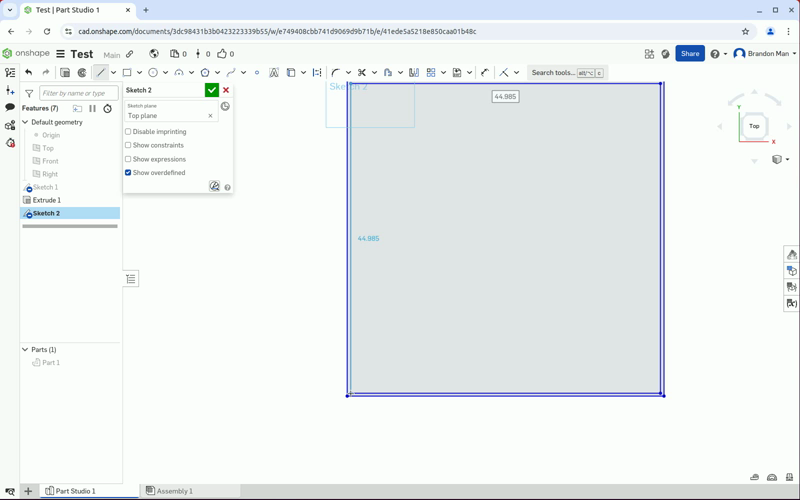
scroll(6)
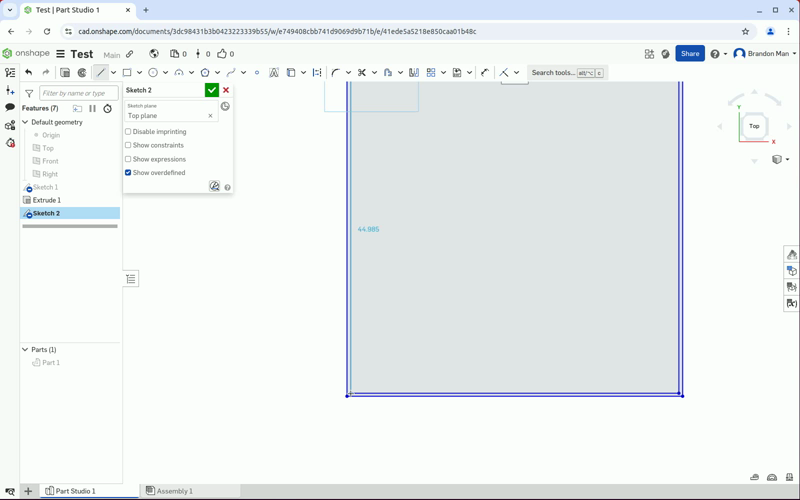
scroll(6)
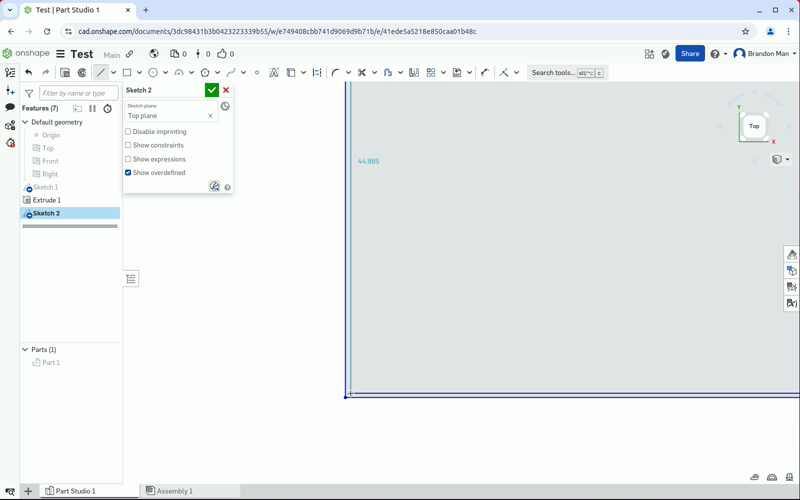
scroll(6)
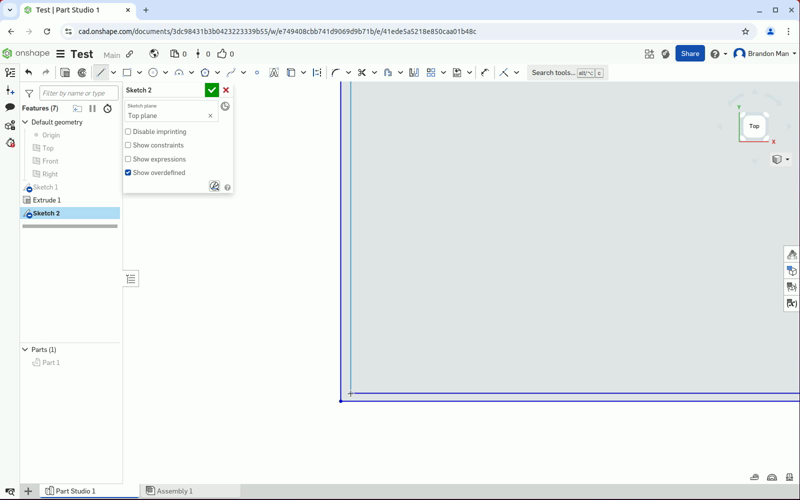
scroll(6)
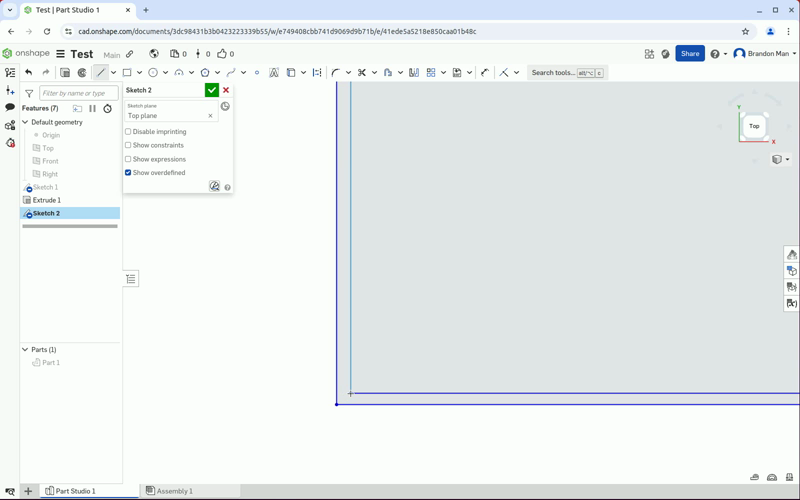
scroll(6)
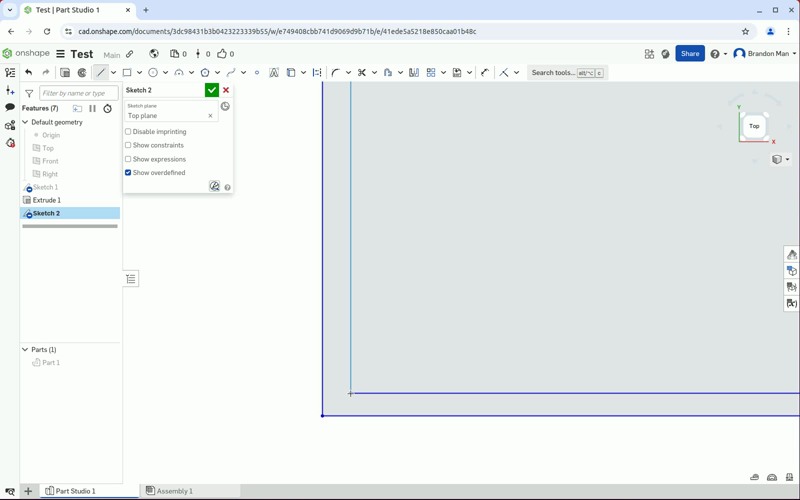
key_up(shift)
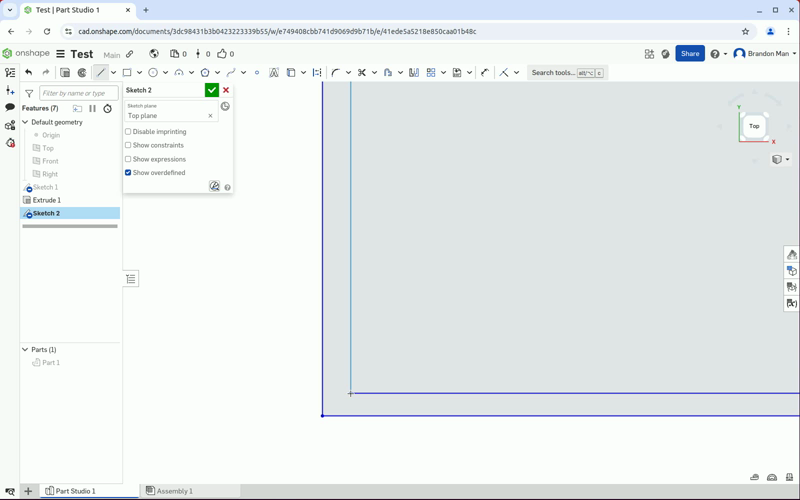
click(350, 393)
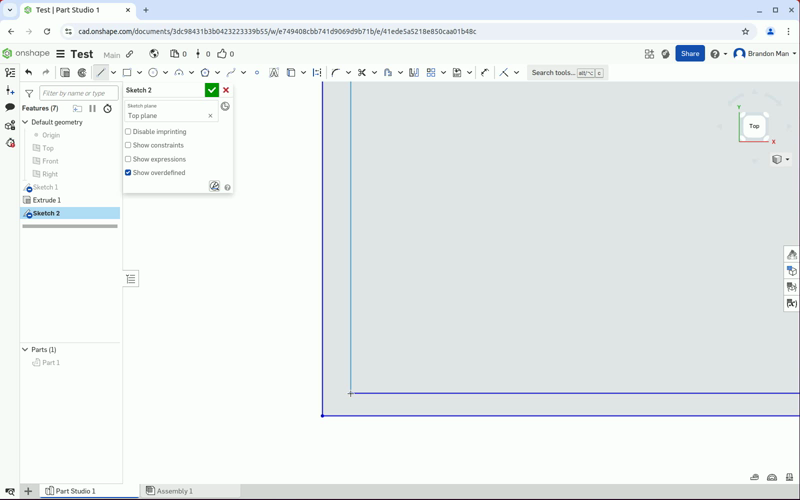
scroll(-6)
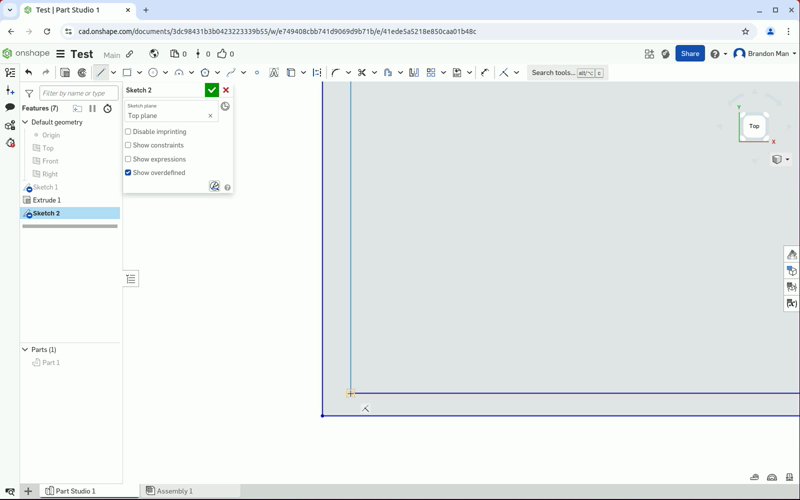
scroll(-6)
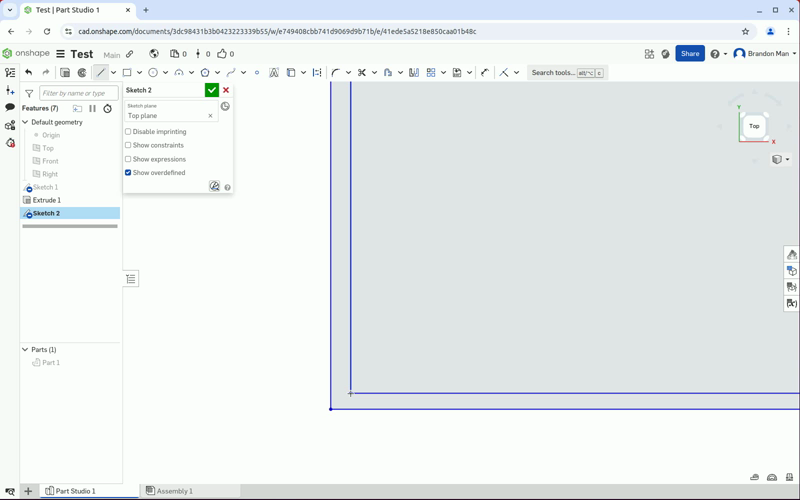
scroll(-6)
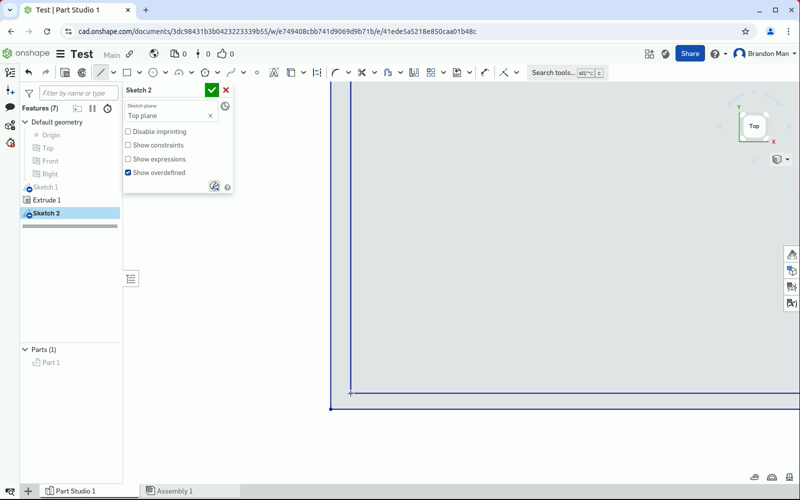
scroll(-6)
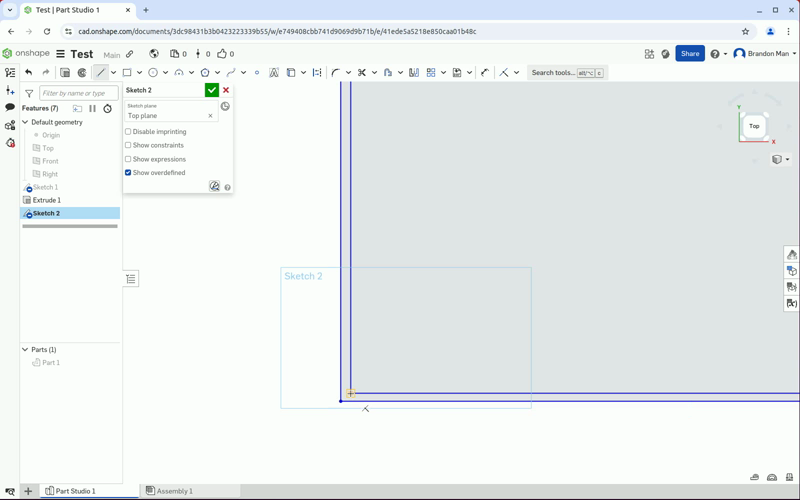
scroll(-6)
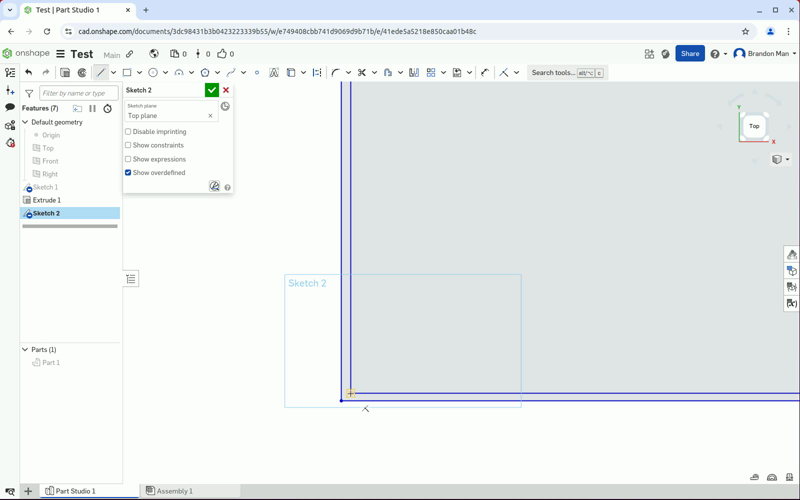
scroll(-6)
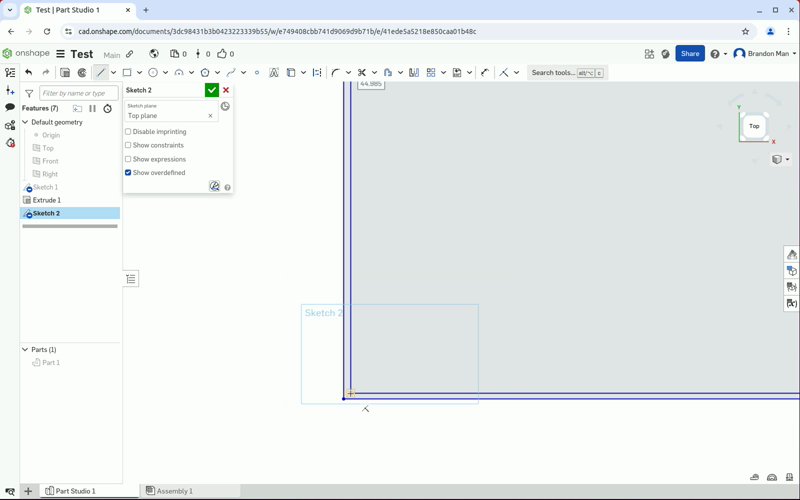
scroll(-6)
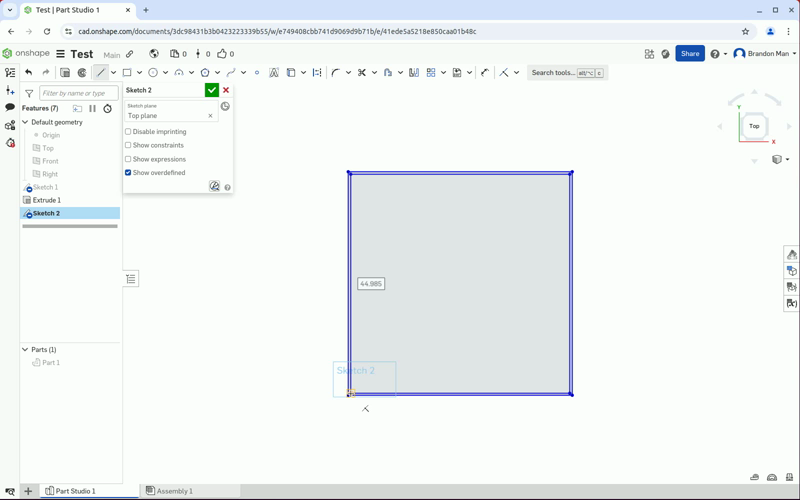
key(esc)
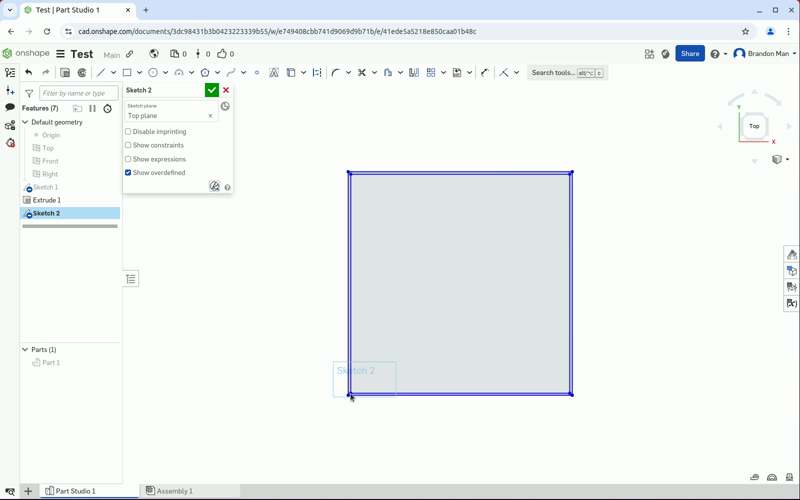
mouse_move(472, 394)
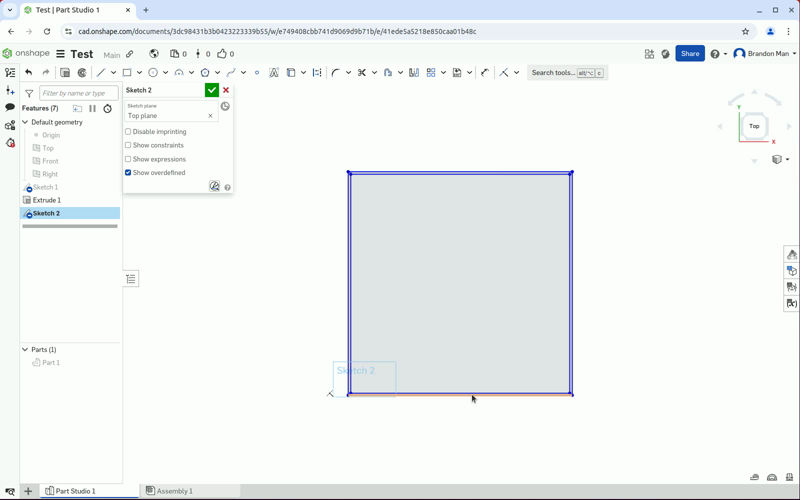
click(472, 394)
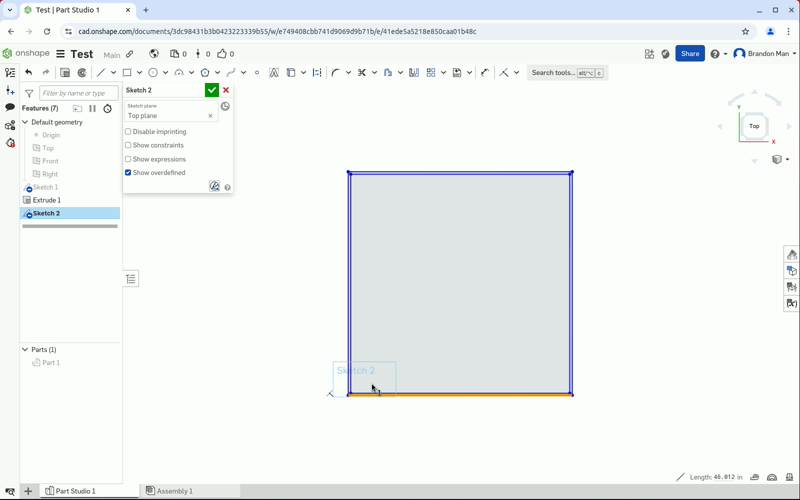
mouse_move(73, 352)
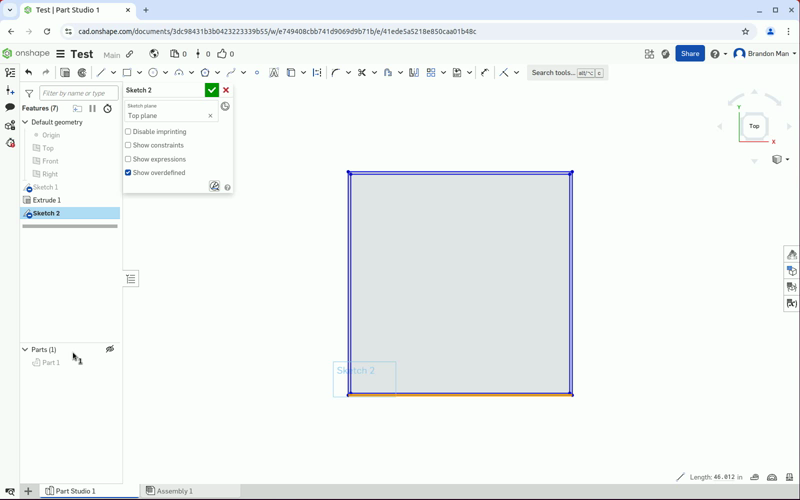
key(shift+y)
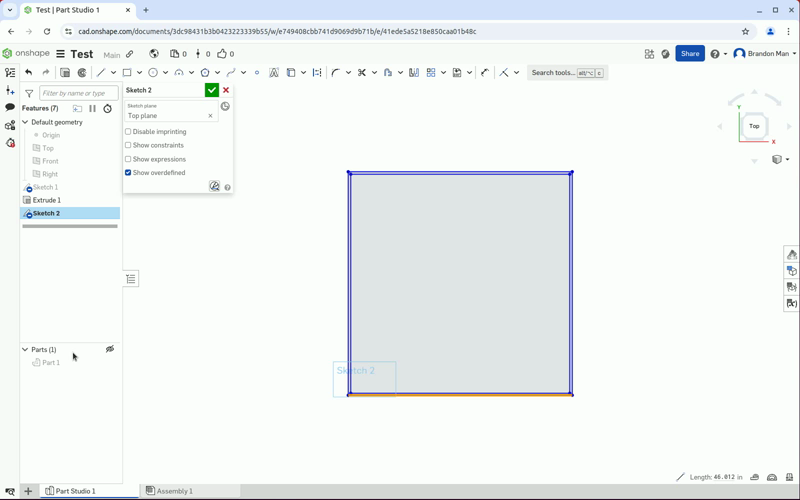
key(shift+e)
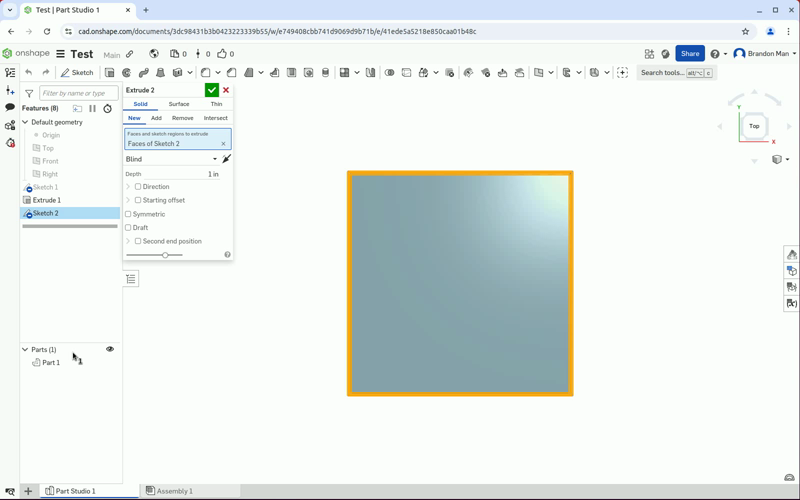
mouse_move(143, 106)
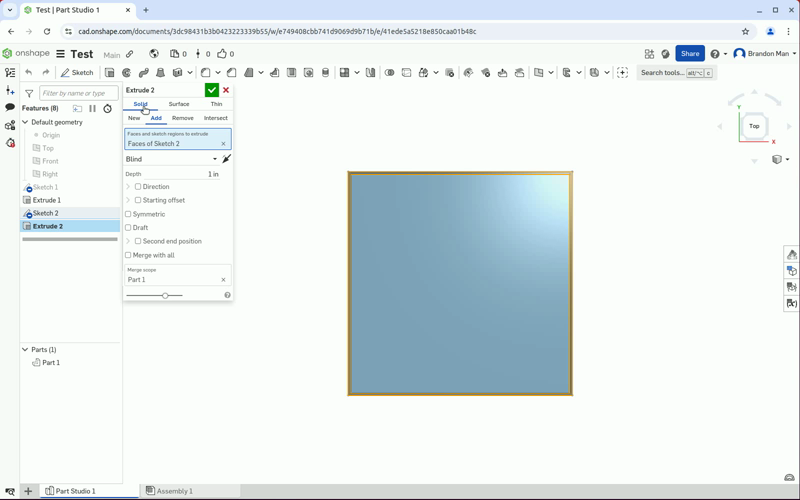
click(143, 106)
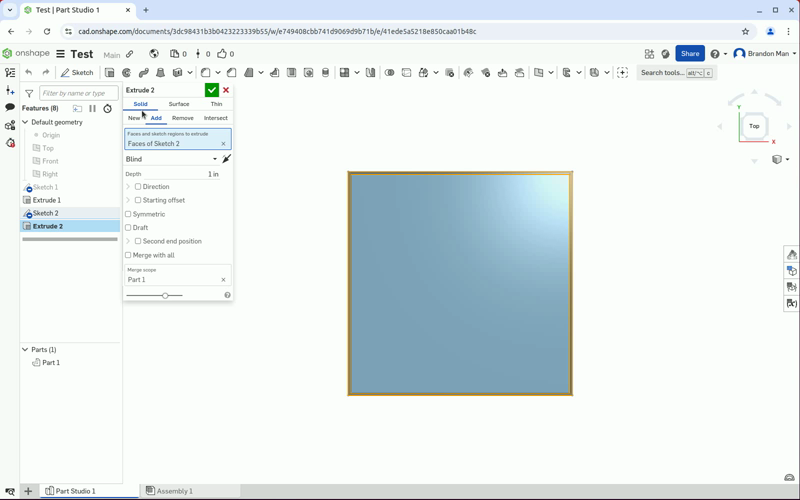
mouse_move(137, 120)
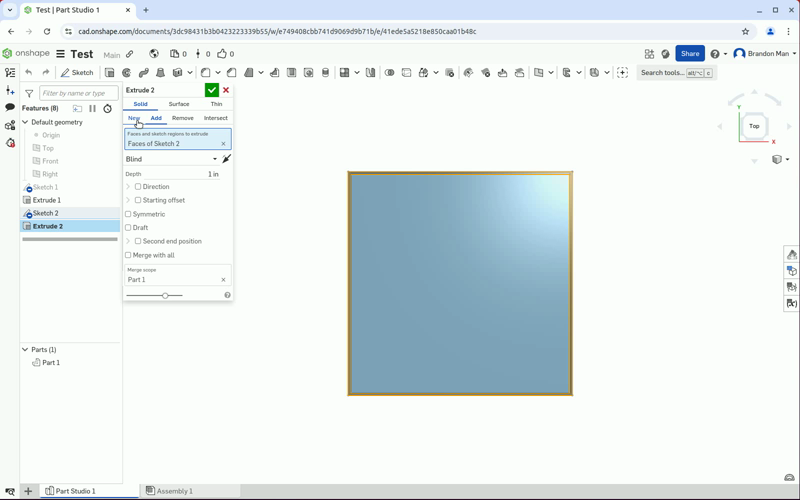
click(137, 120)
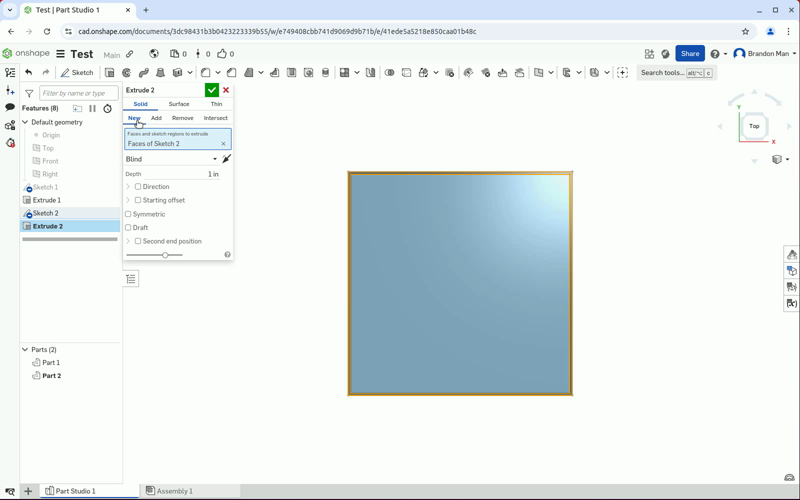
key(tab, 4)
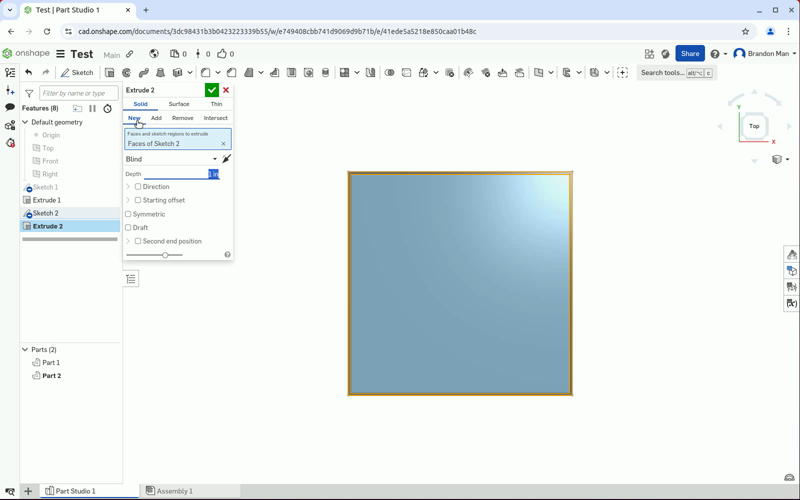
text(0.722)
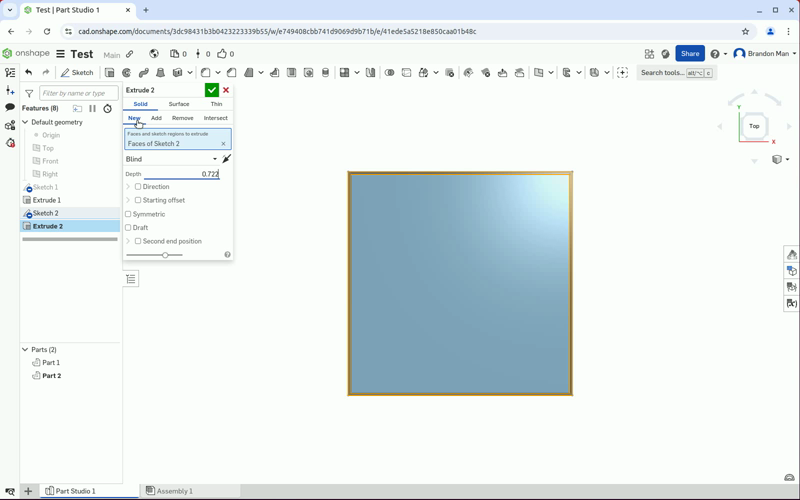
key(enter)
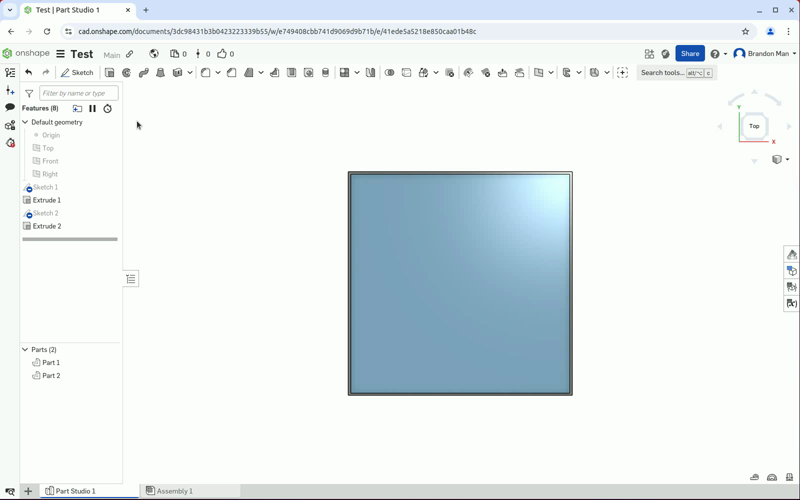
key(shift+h)
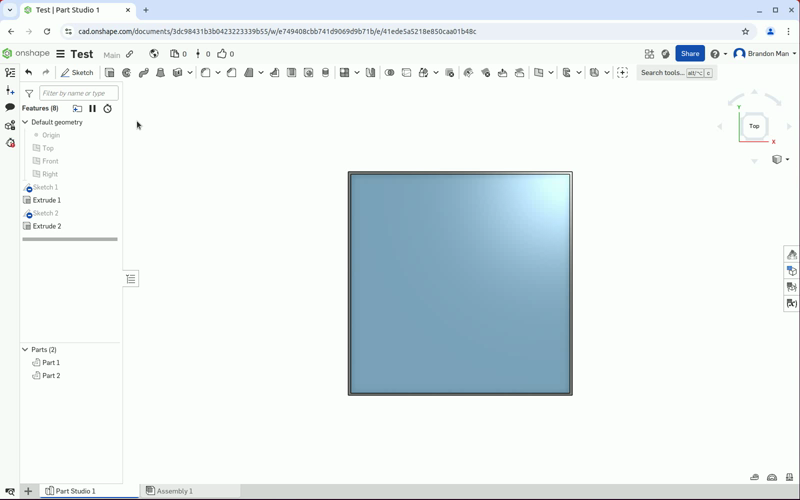
key(shift+h)
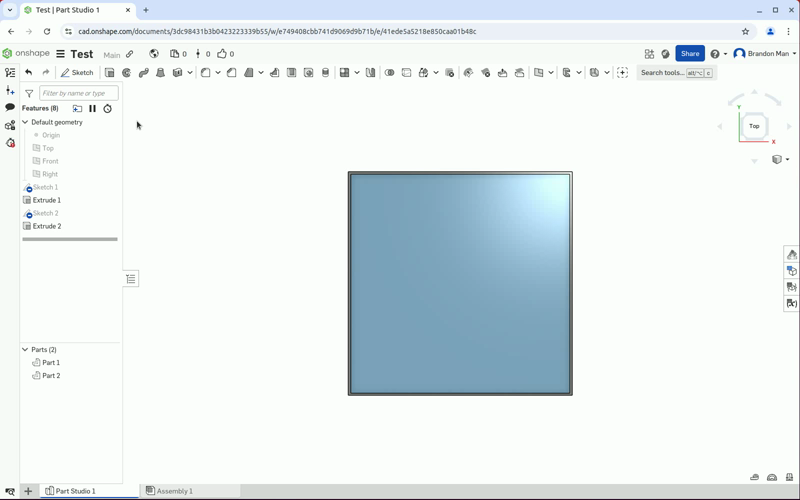
mouse_move(73, 189)
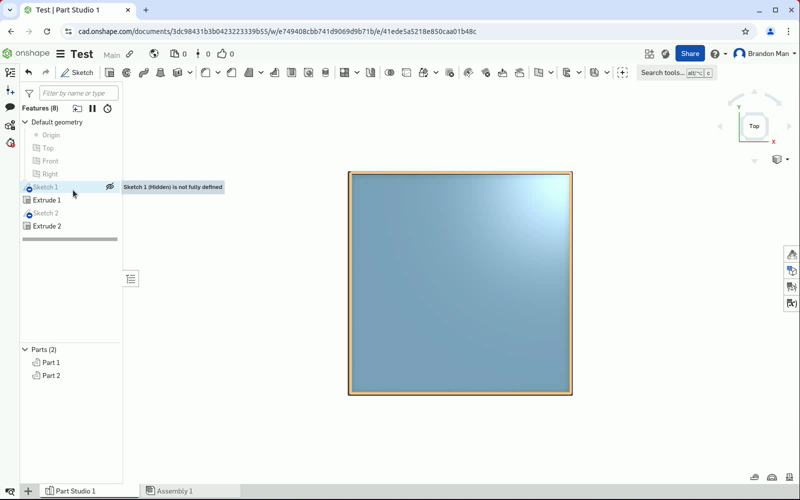
click(73, 189)
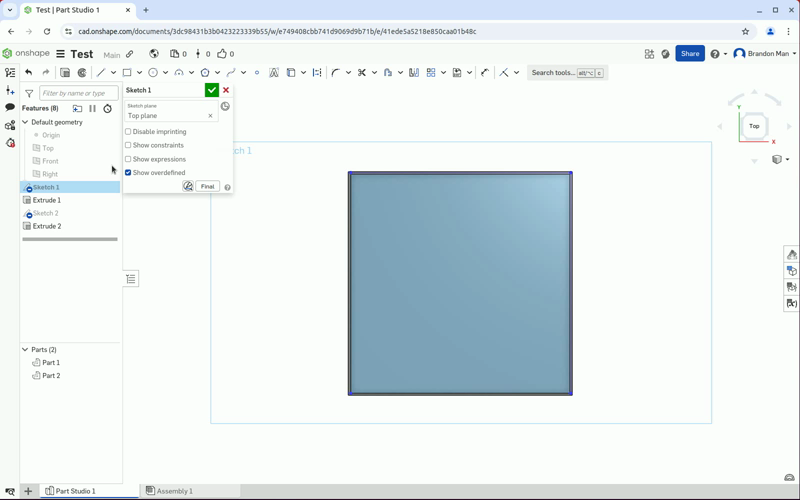
mouse_move(229, 92)
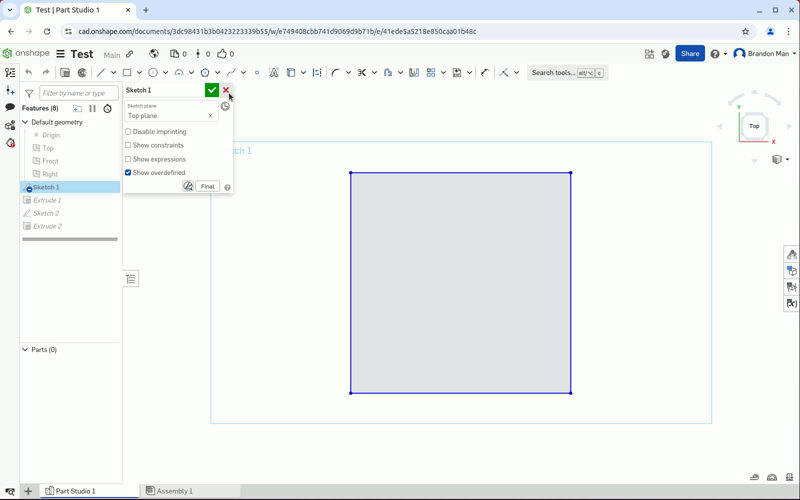
click(229, 92)
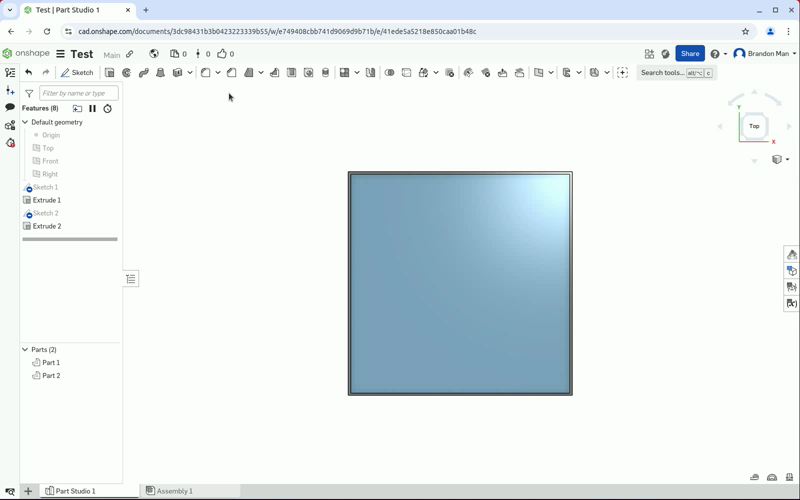
mouse_move(541, 75)
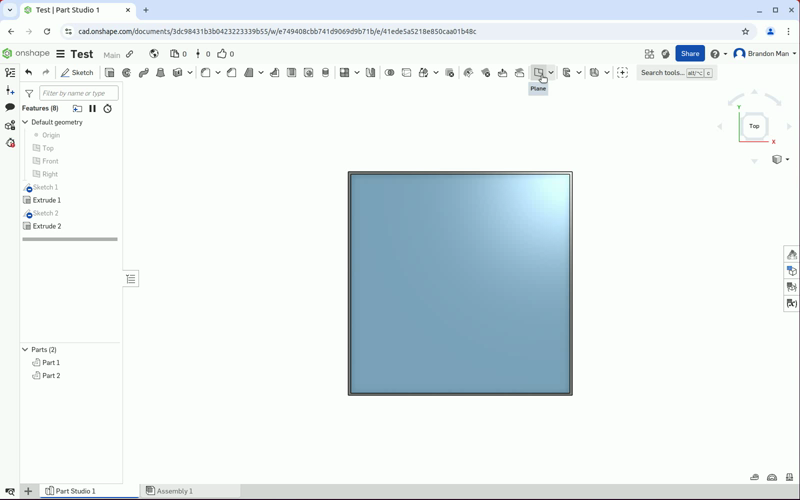
click(541, 75)
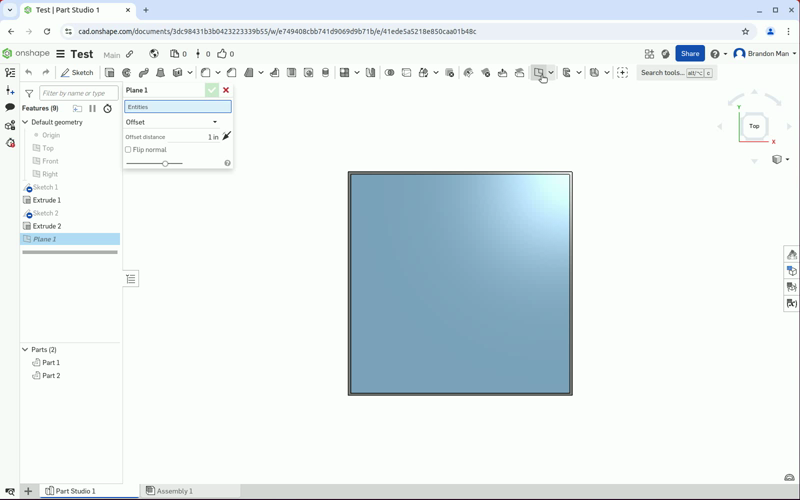
mouse_move(73, 150)
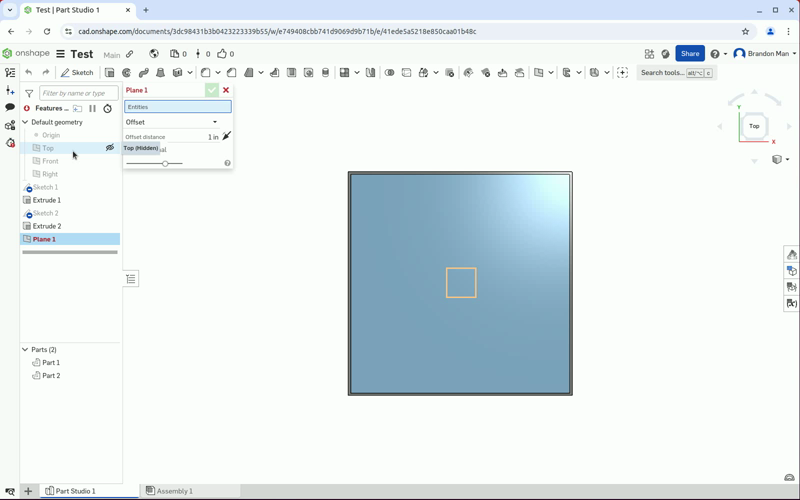
click(73, 150)
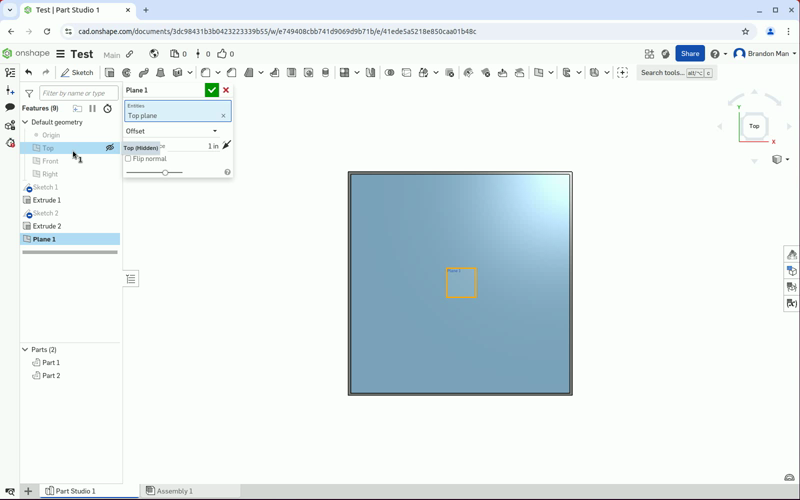
key(tab, 2)
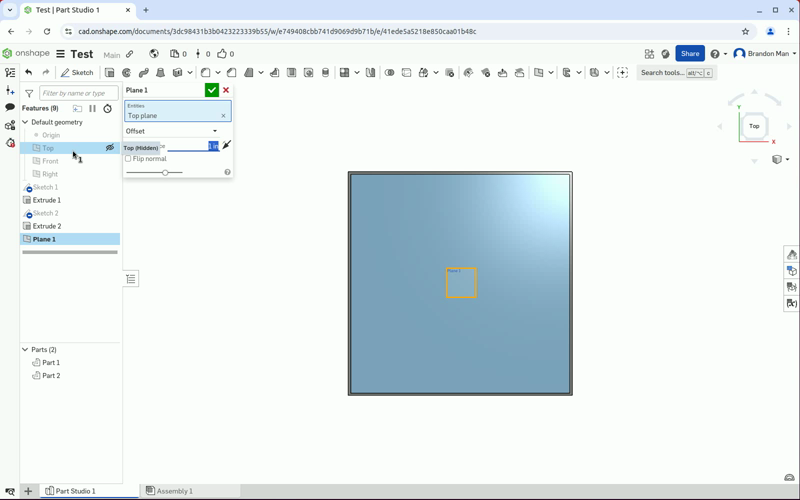
text(0.709)
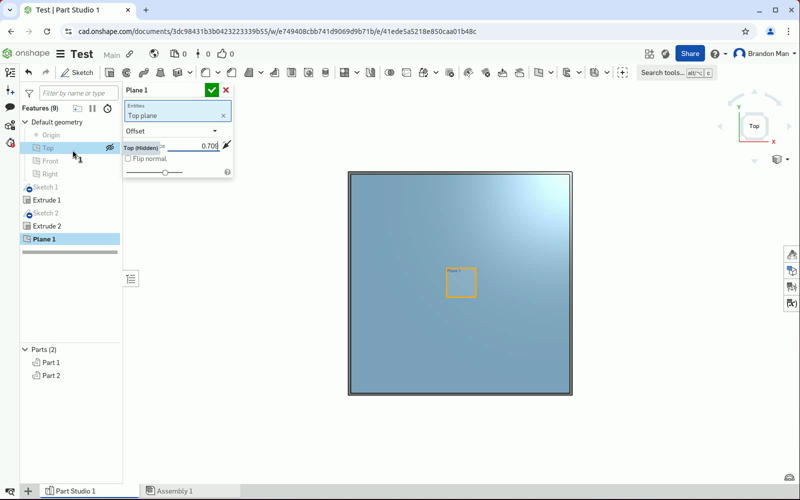
key(enter, 2)
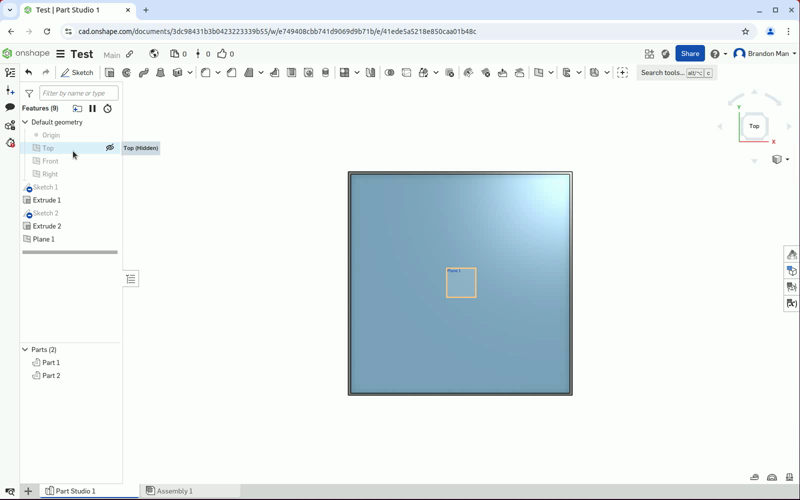
key(shift+s)
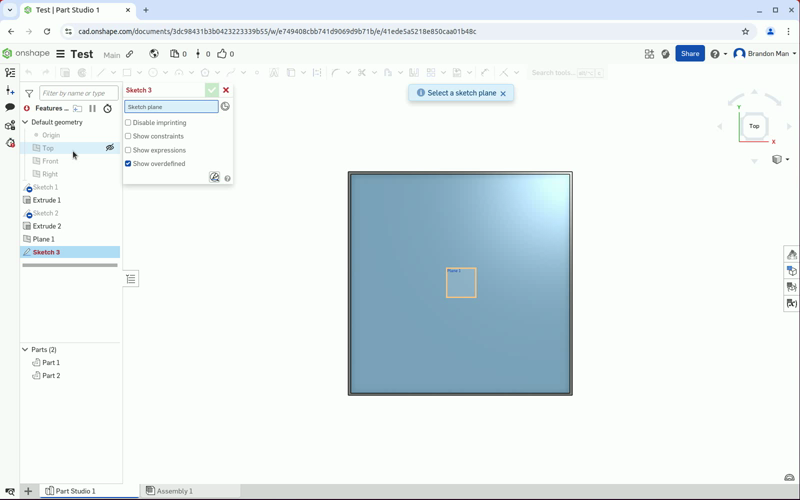
mouse_move(73, 241)
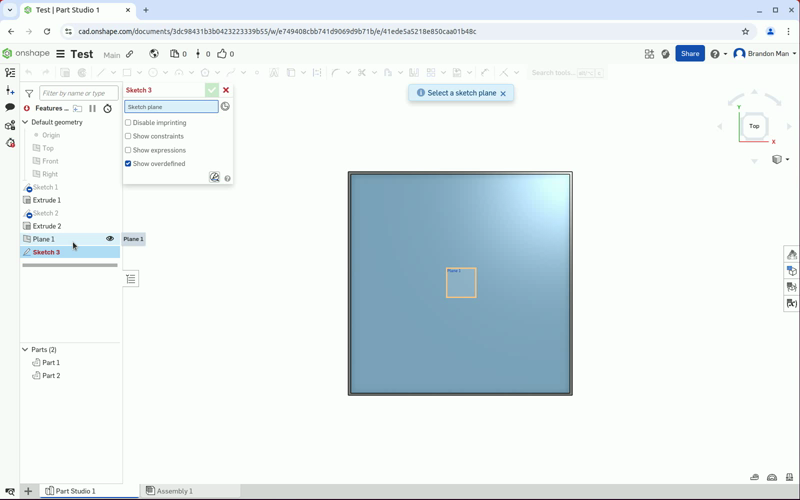
click(73, 241)
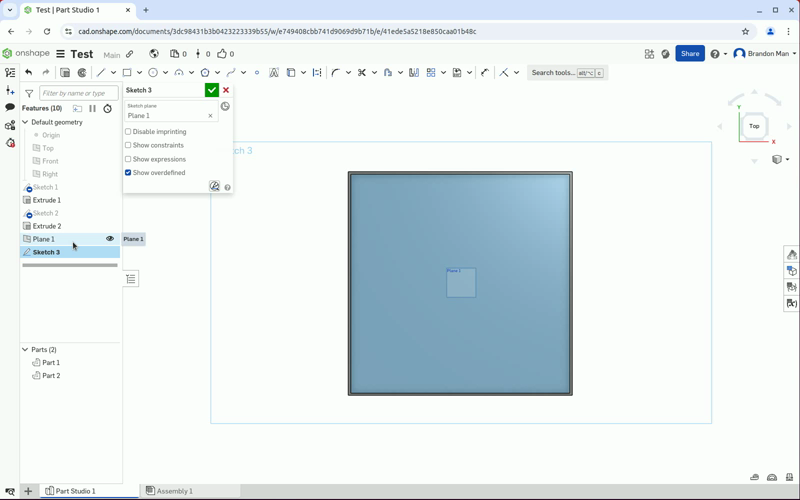
mouse_move(73, 352)
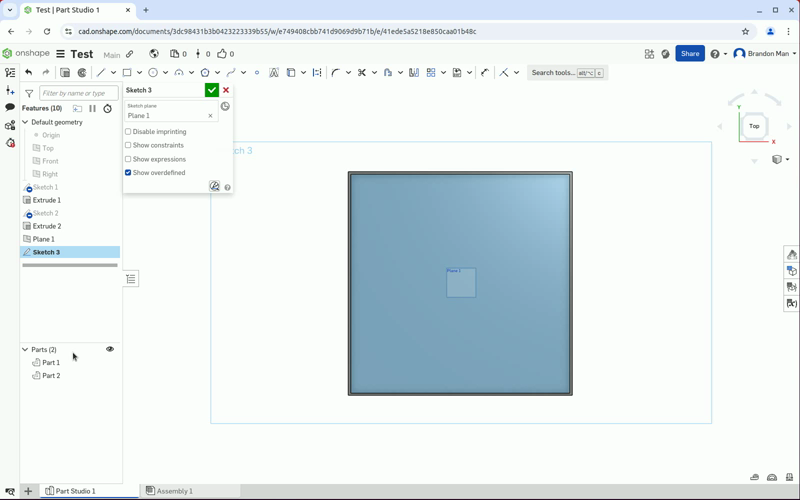
key(y)
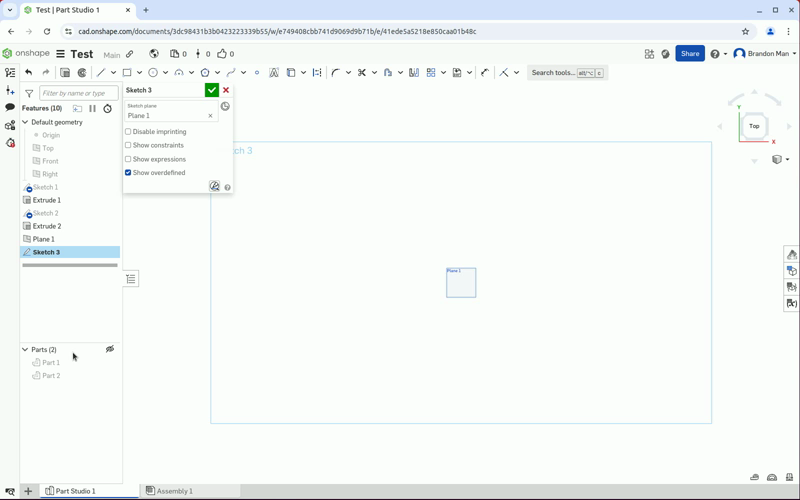
key(l)
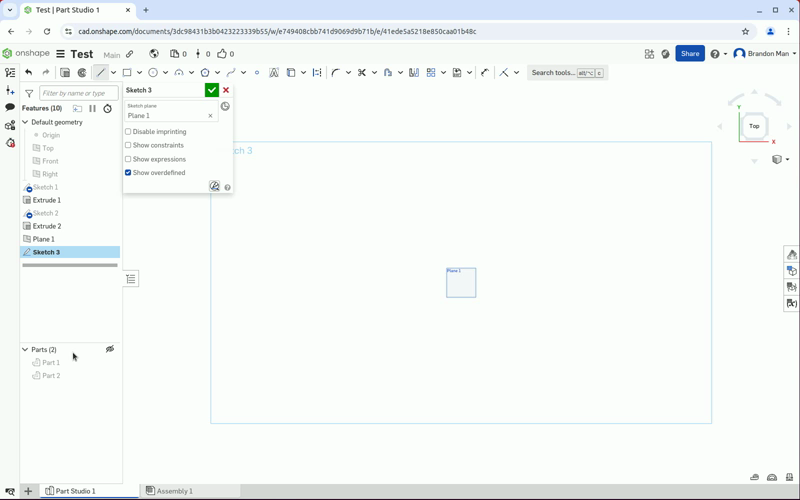
key_down(shift)
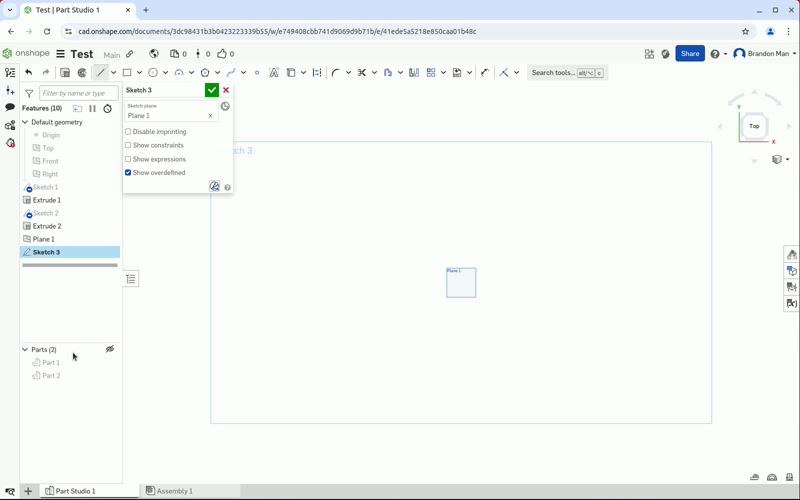
mouse_move(450, 172)
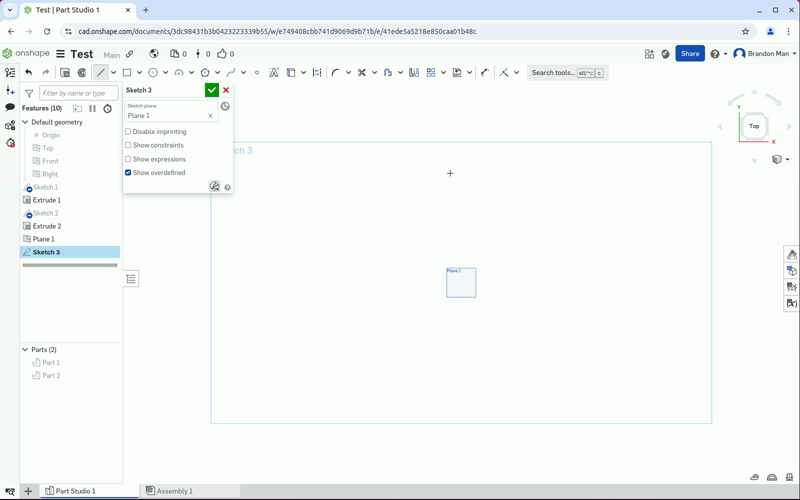
click(450, 172)
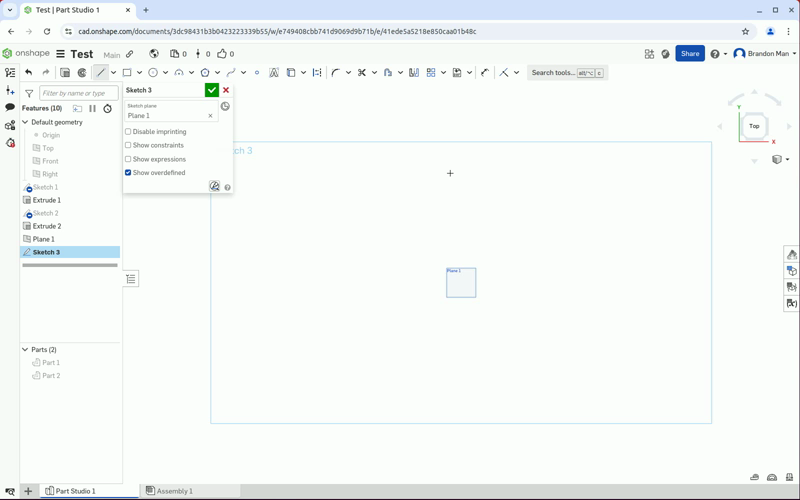
key_up(shift)
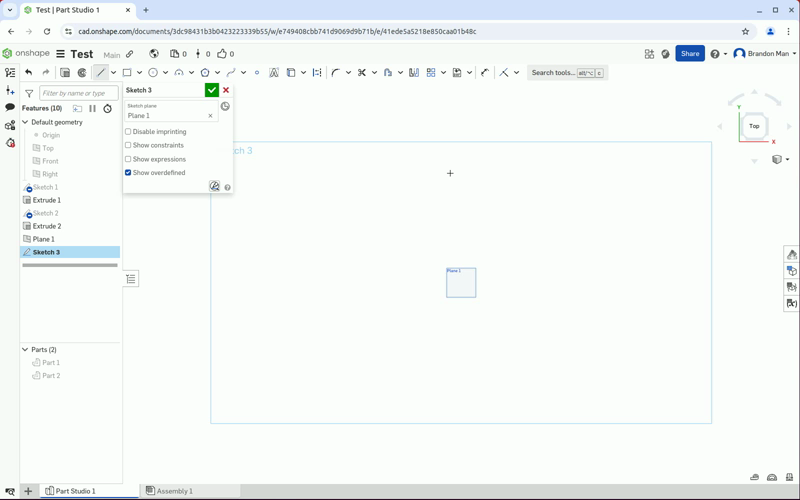
key_down(shift)
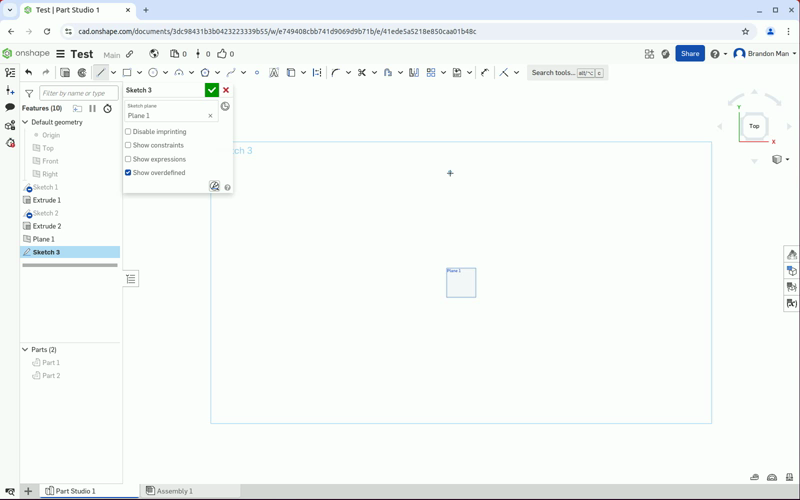
mouse_move(480, 172)
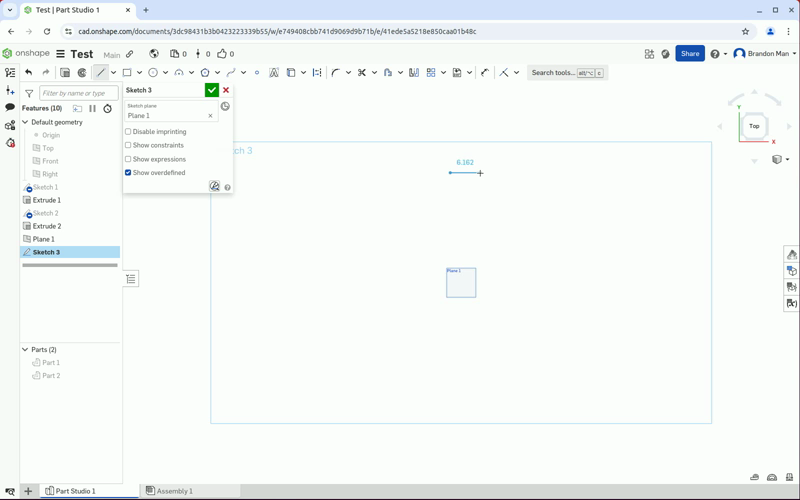
mouse_move(472, 172)
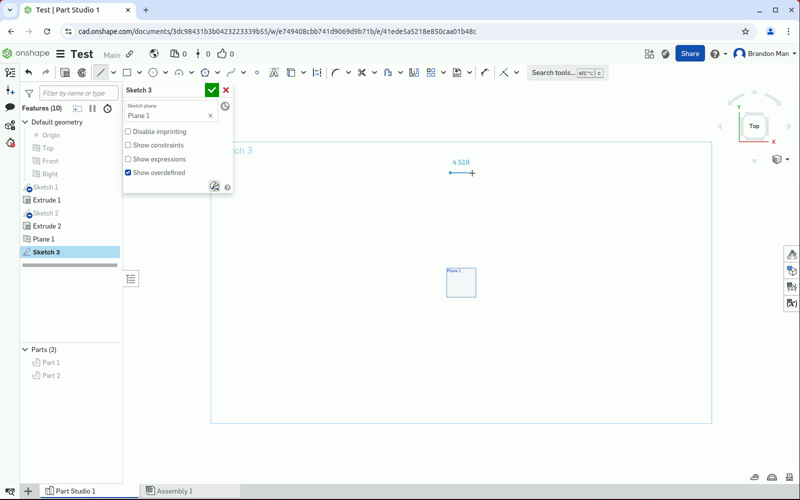
click(472, 172)
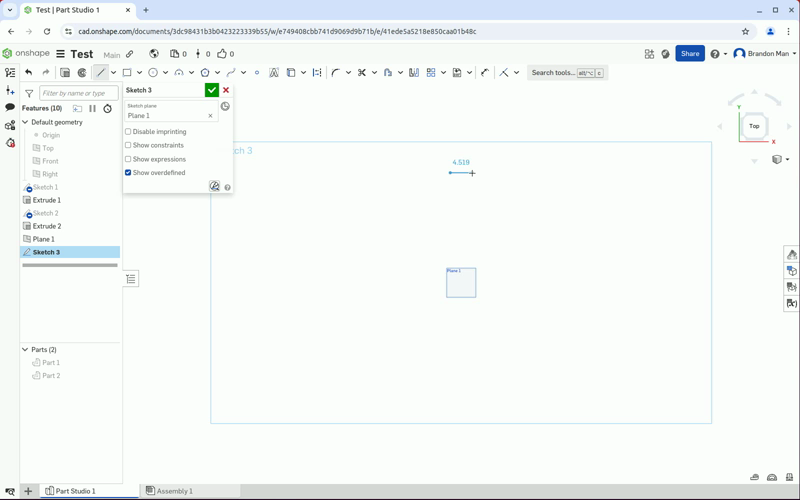
key_up(shift)
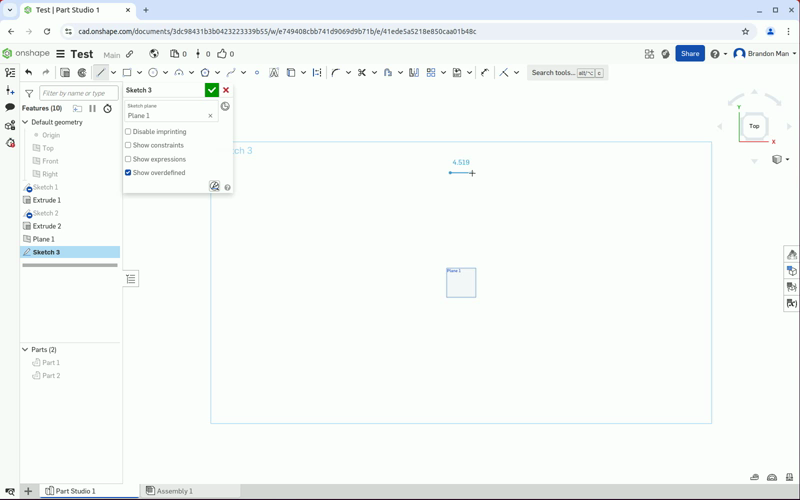
key_down(shift)
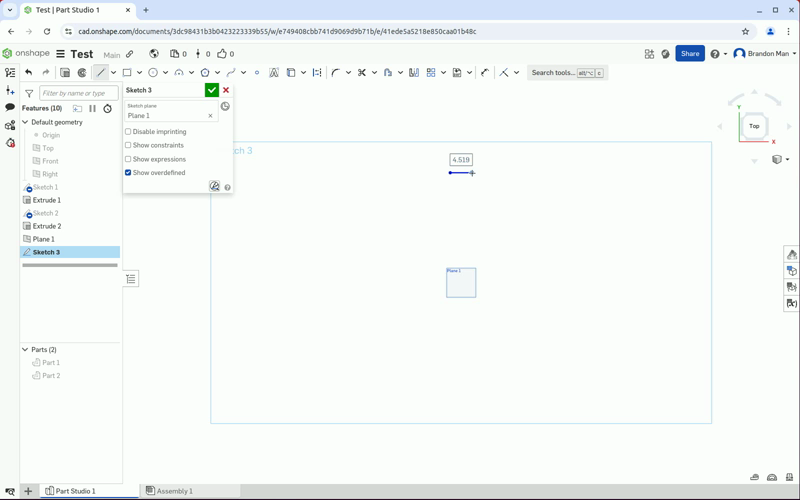
mouse_move(502, 172)
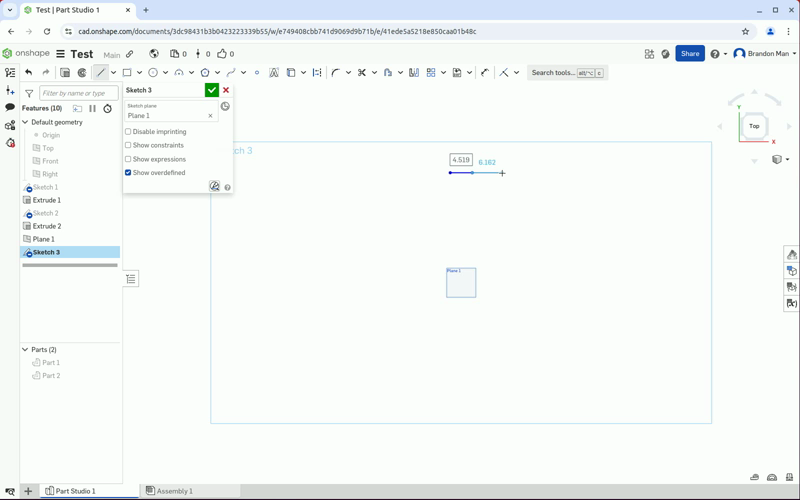
mouse_move(472, 170)
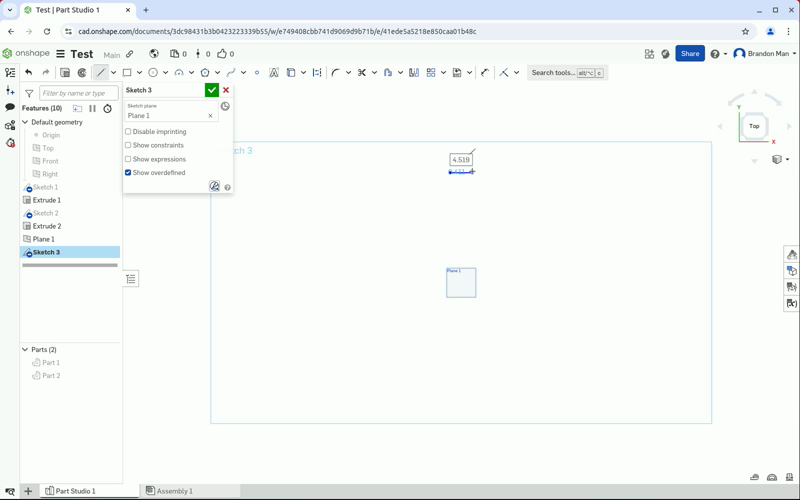
scroll(6)
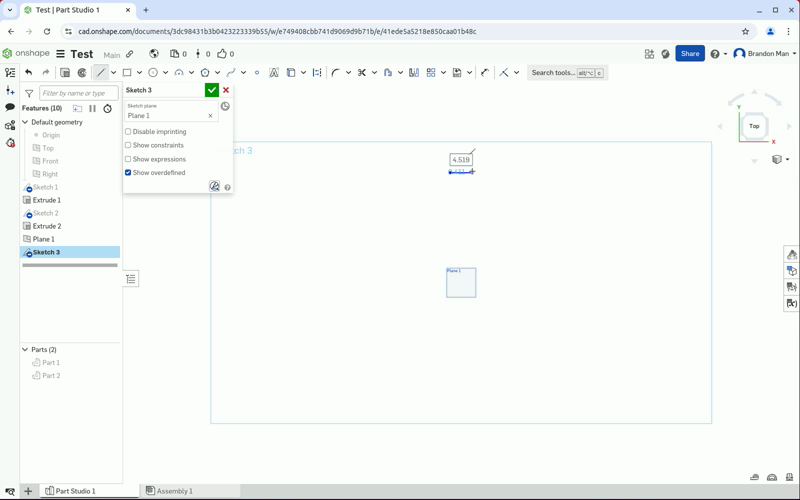
scroll(6)
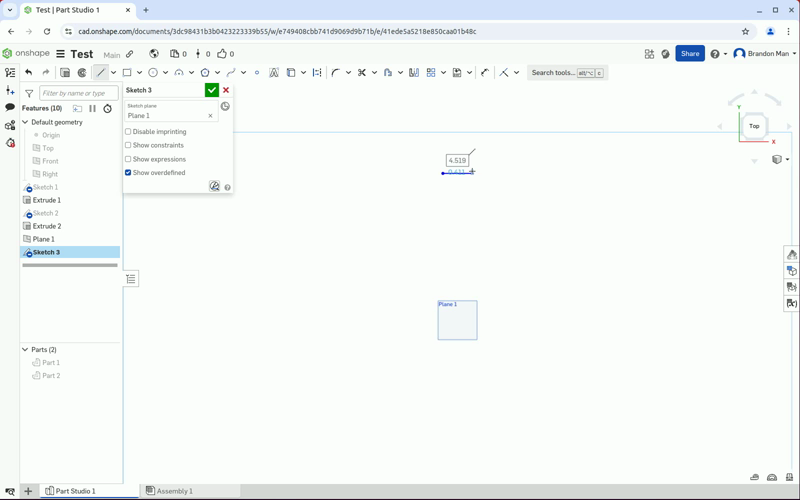
scroll(6)
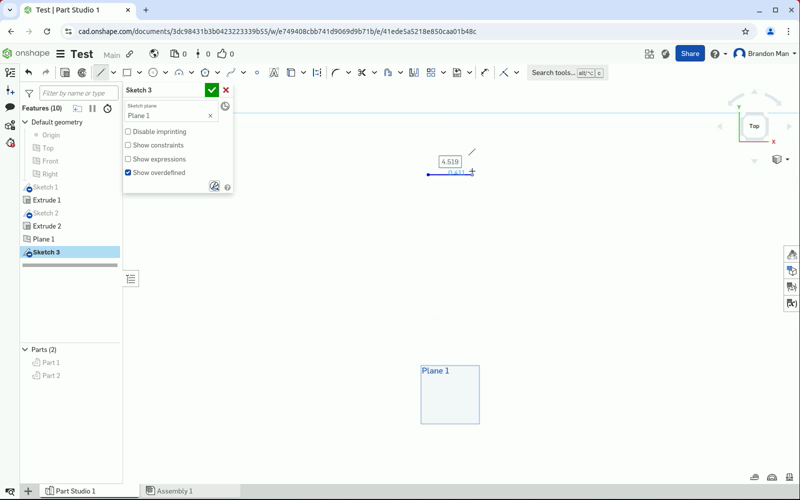
scroll(6)
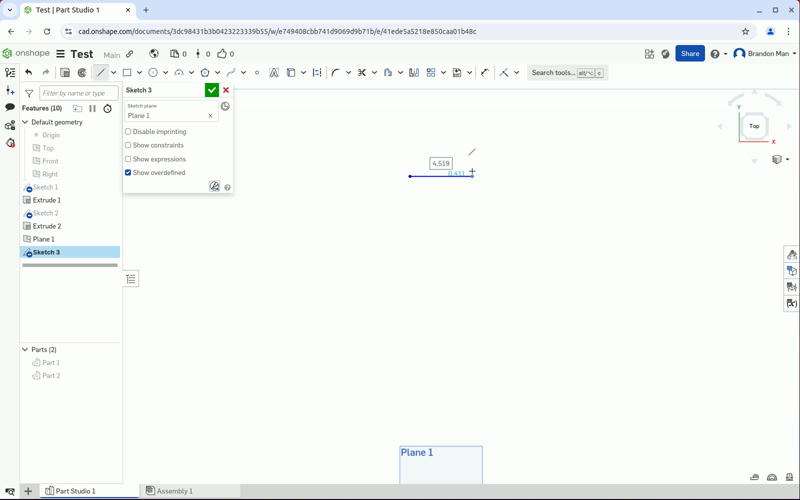
scroll(6)
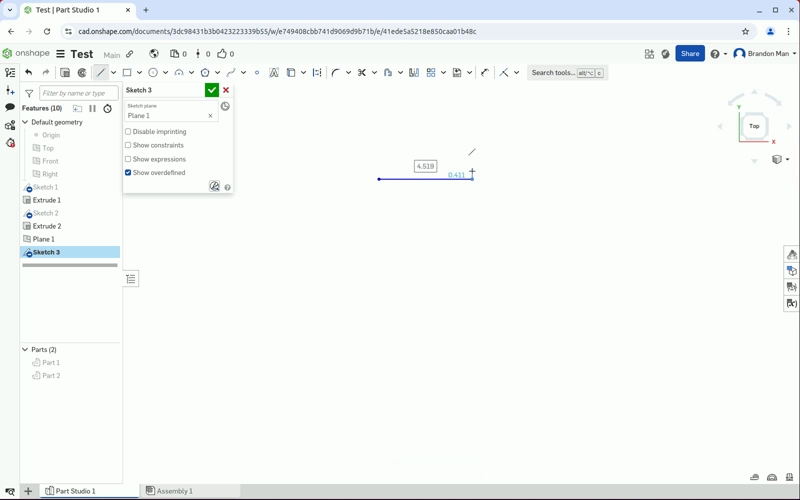
scroll(6)
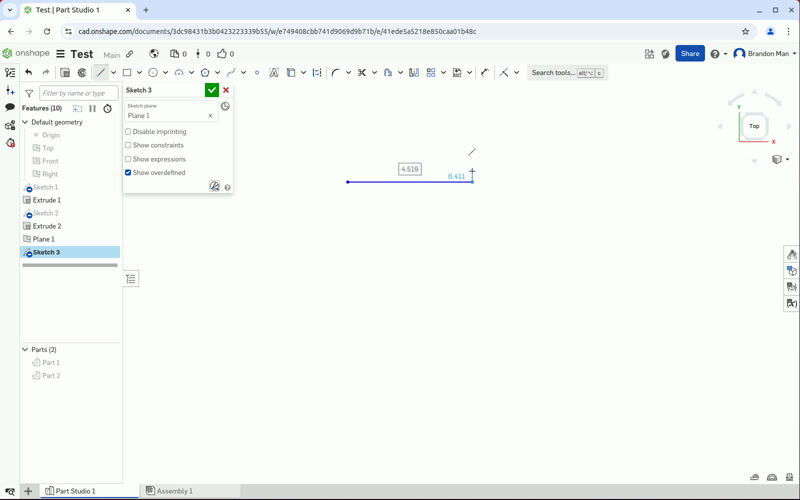
scroll(6)
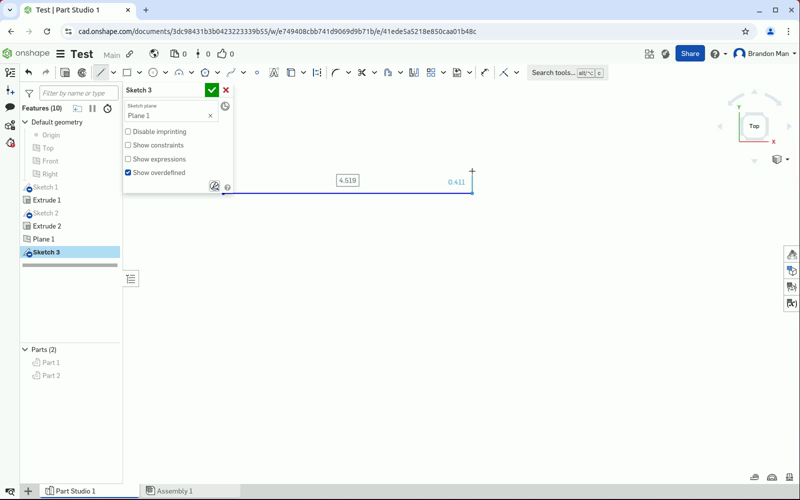
click(472, 170)
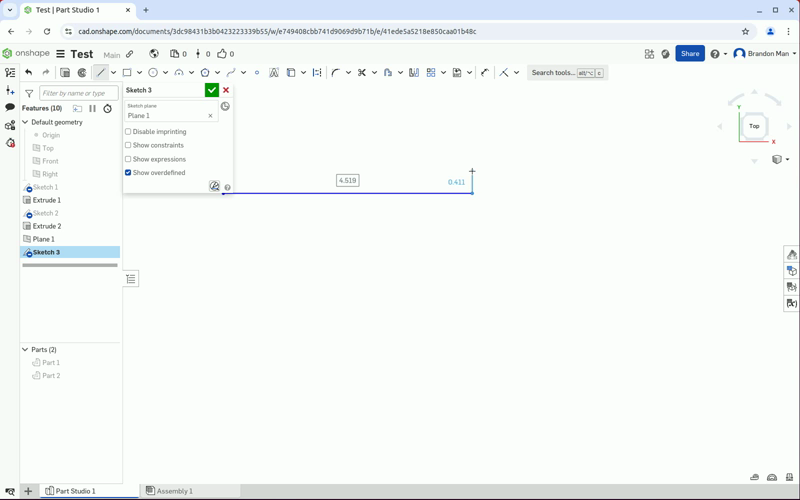
scroll(-6)
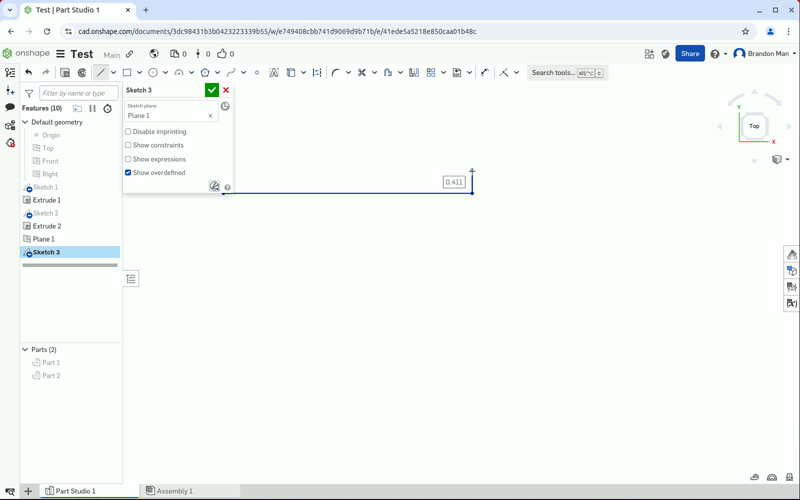
scroll(-6)
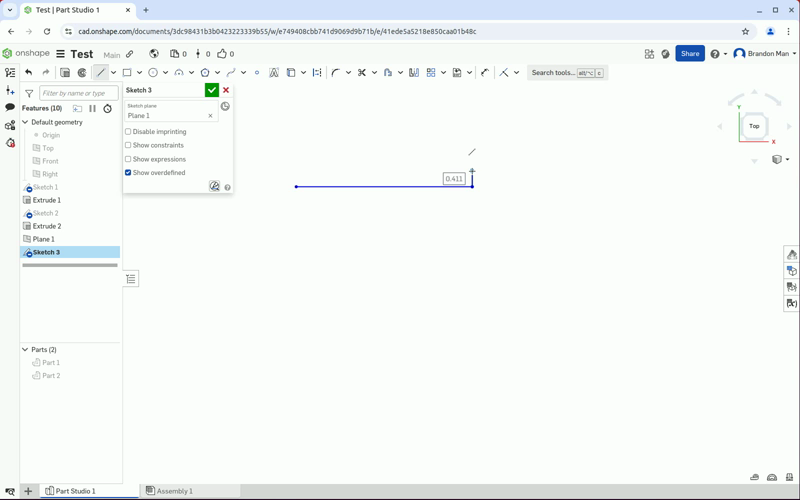
scroll(-6)
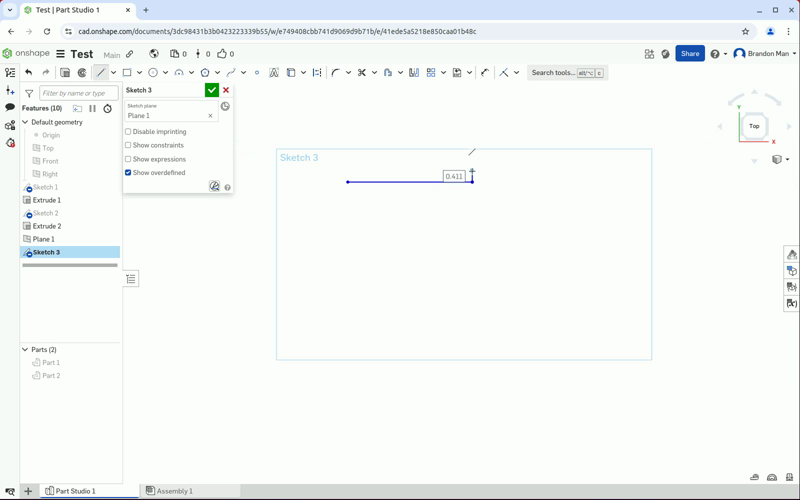
scroll(-6)
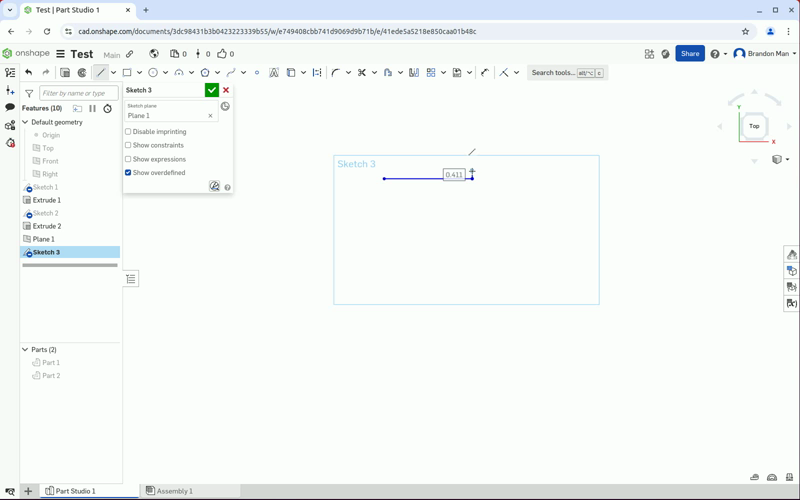
scroll(-6)
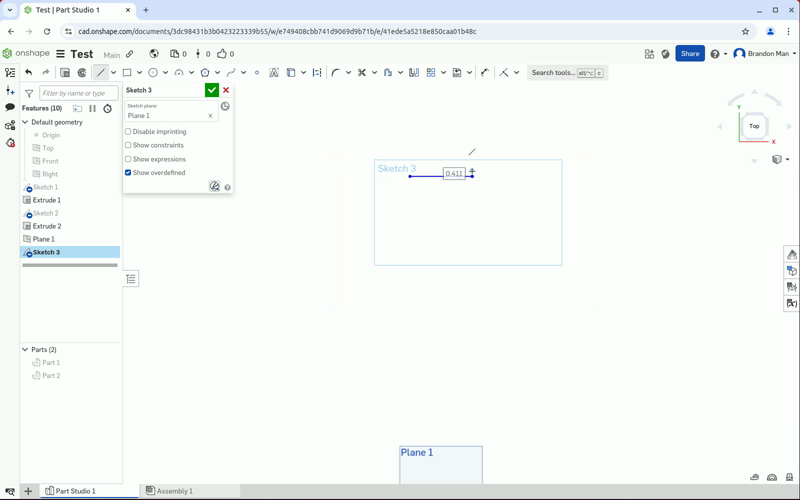
scroll(-6)
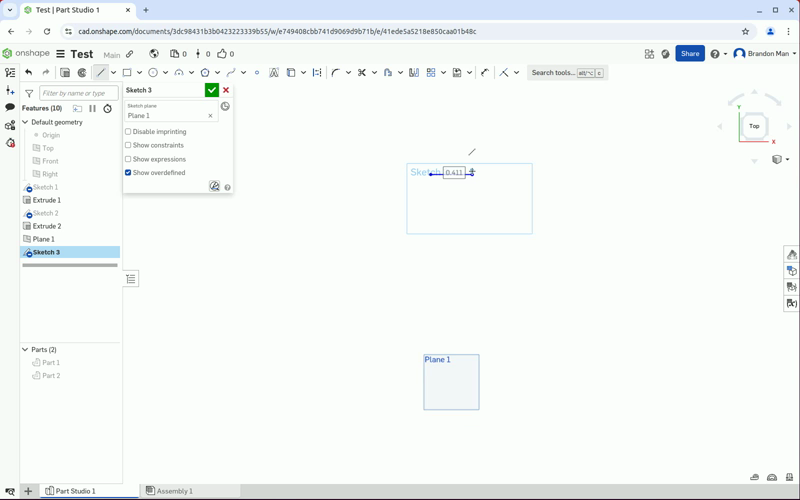
scroll(-6)
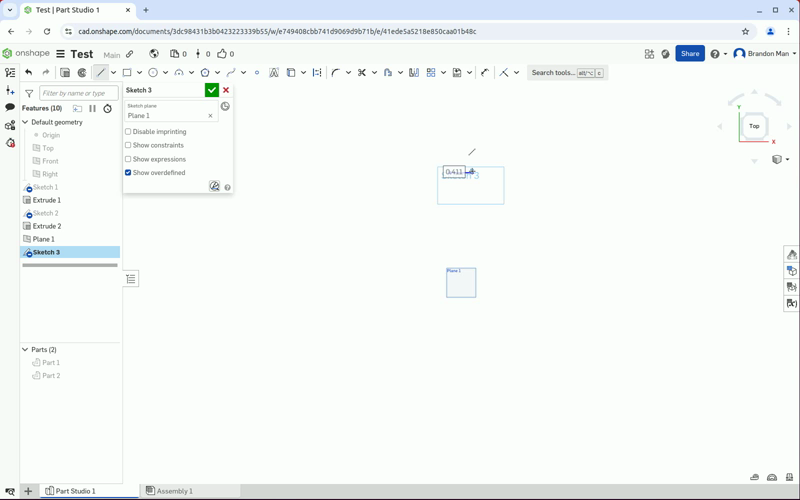
key_up(shift)
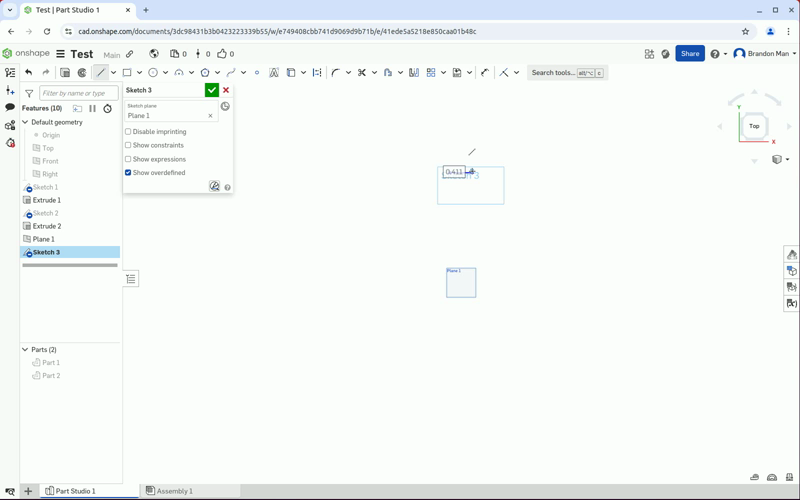
key_down(shift)
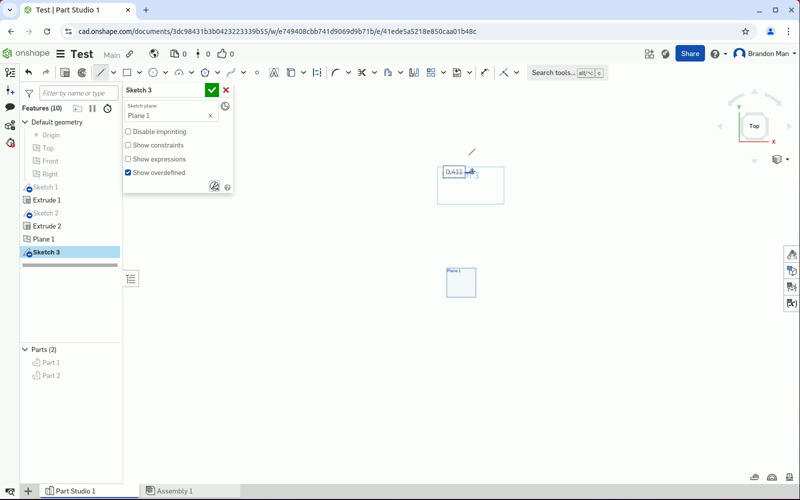
mouse_move(502, 170)
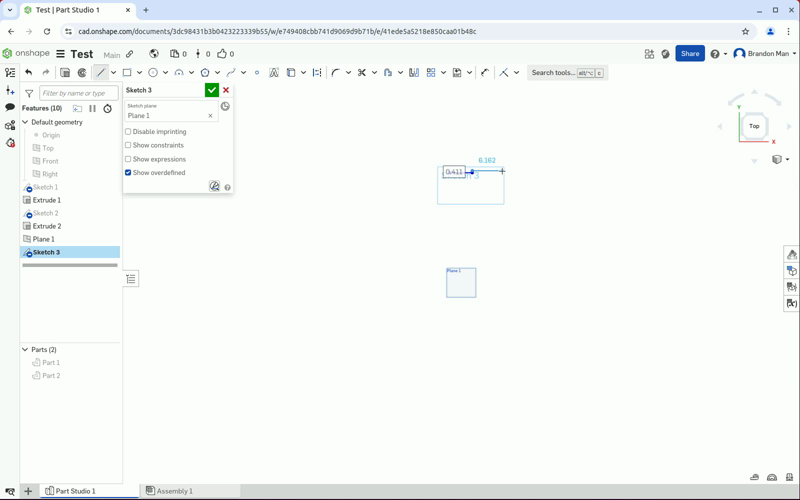
mouse_move(450, 170)
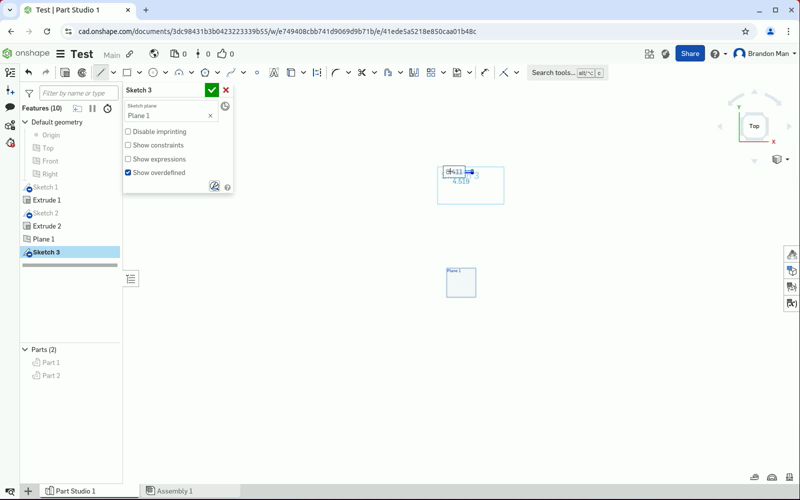
scroll(6)
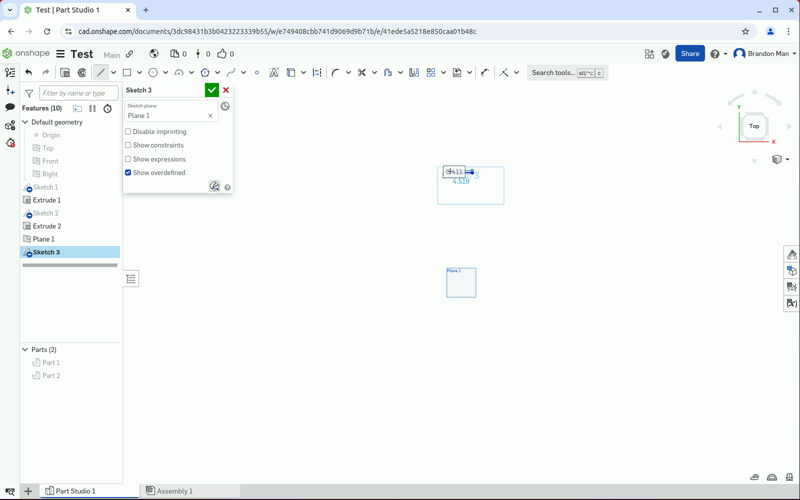
scroll(6)
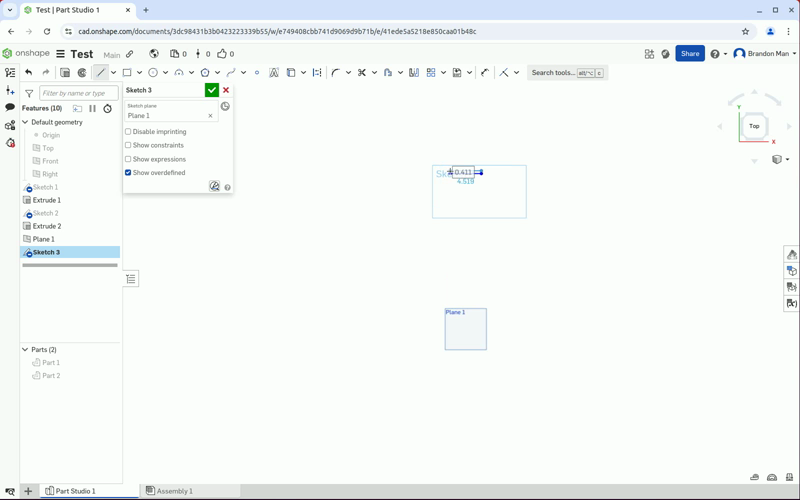
scroll(6)
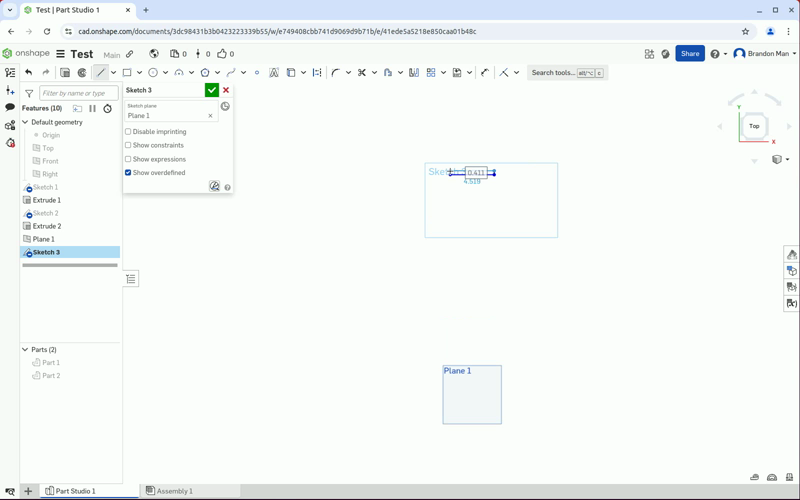
scroll(6)
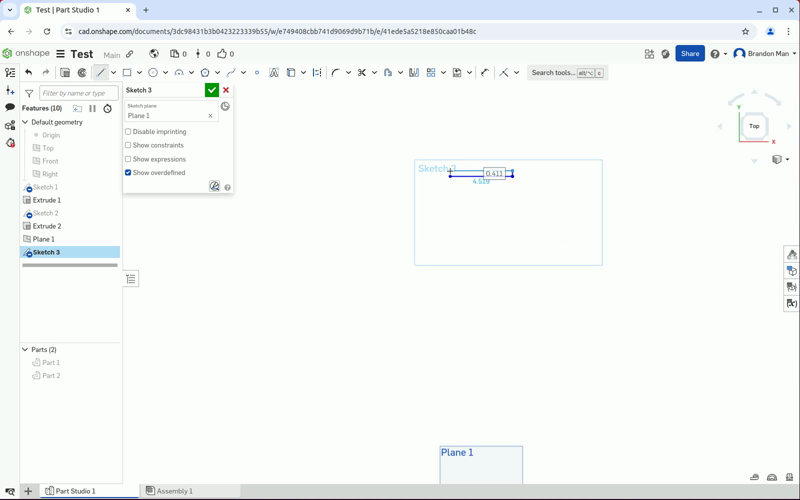
scroll(6)
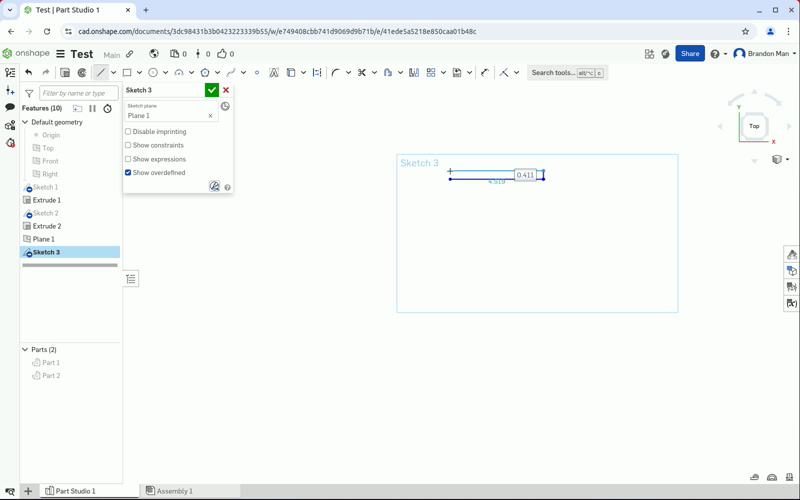
scroll(6)
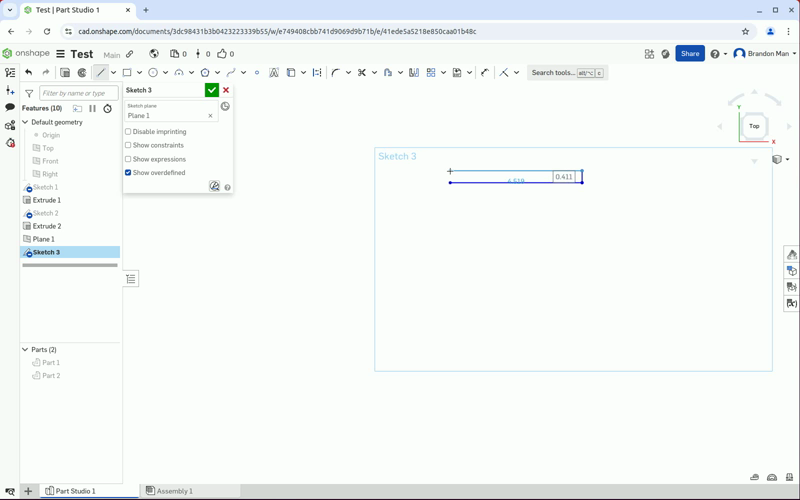
scroll(6)
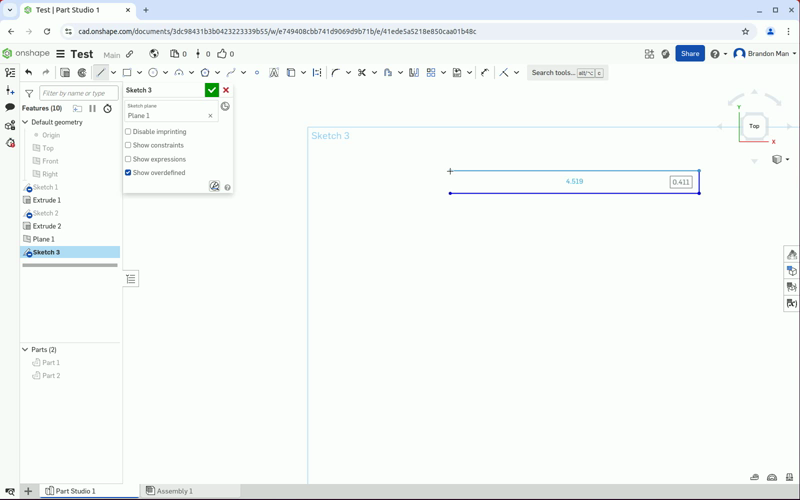
click(450, 170)
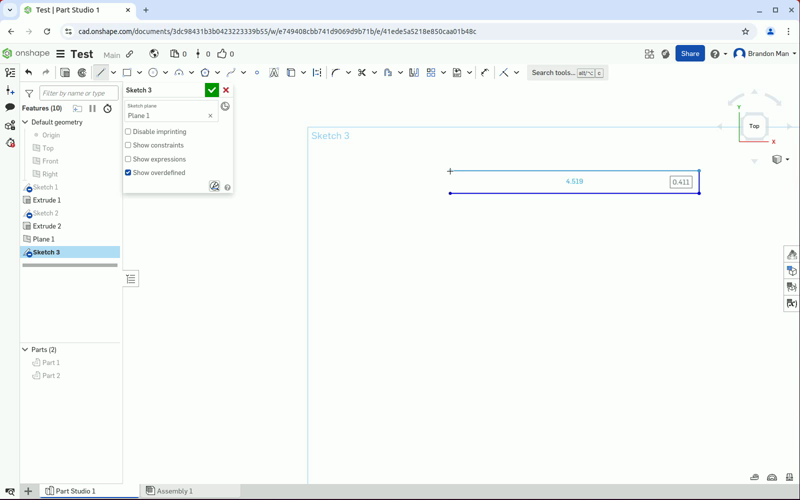
scroll(-6)
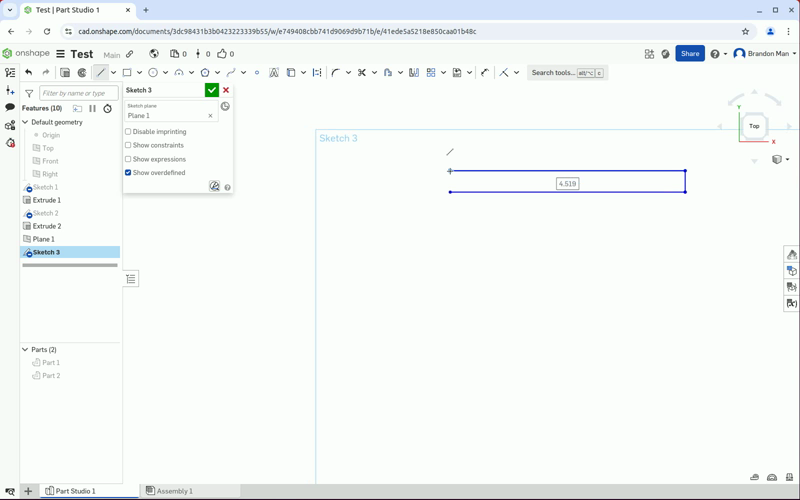
scroll(-6)
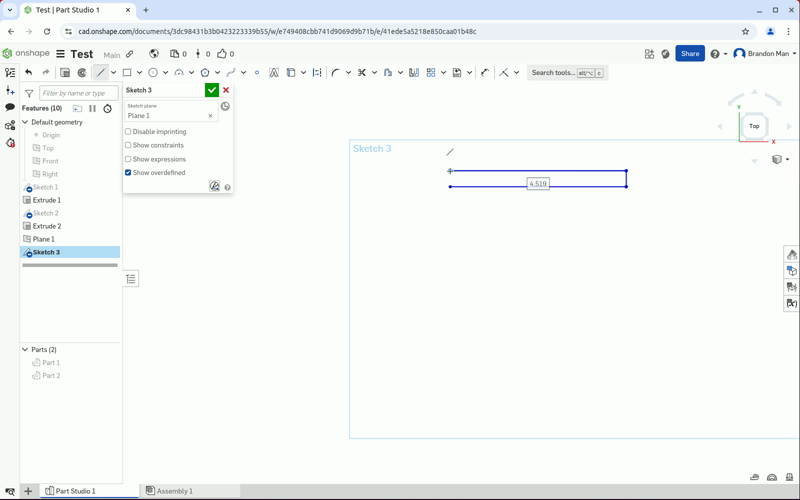
scroll(-6)
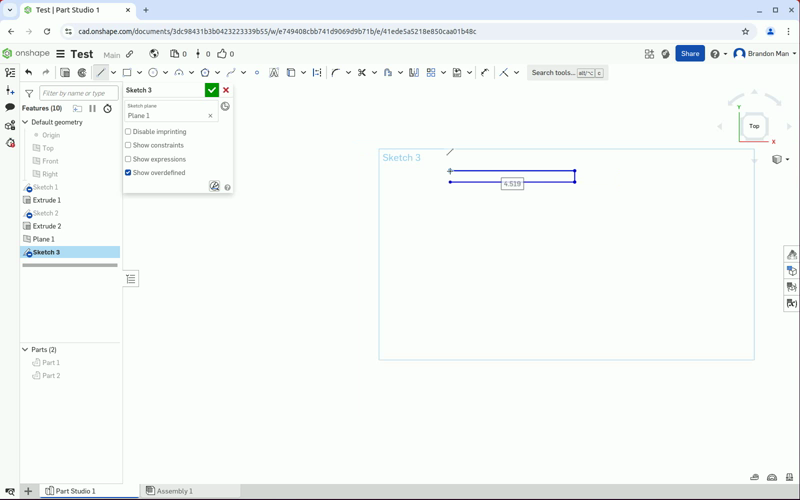
scroll(-6)
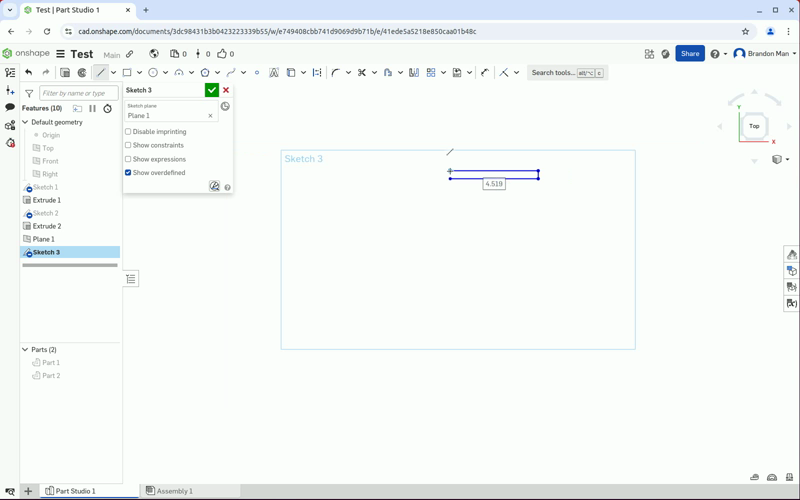
scroll(-6)
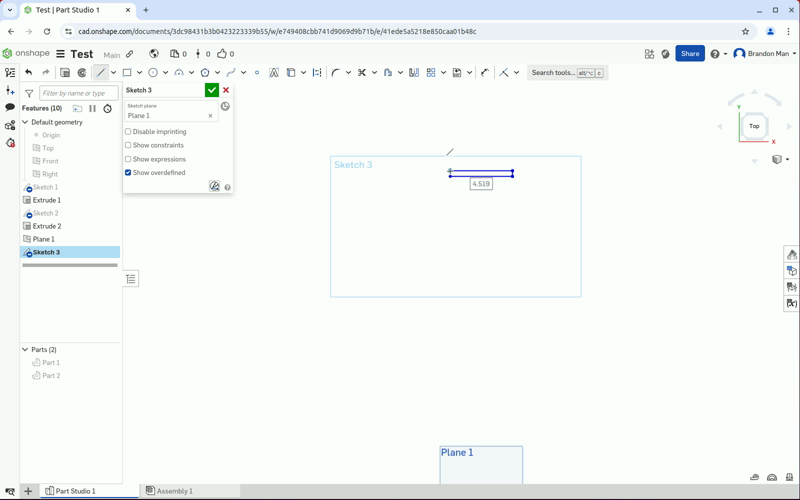
scroll(-6)
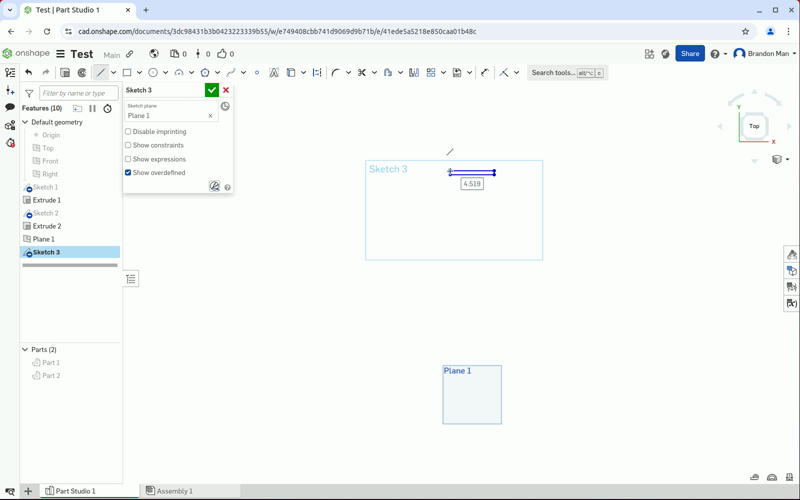
scroll(-6)
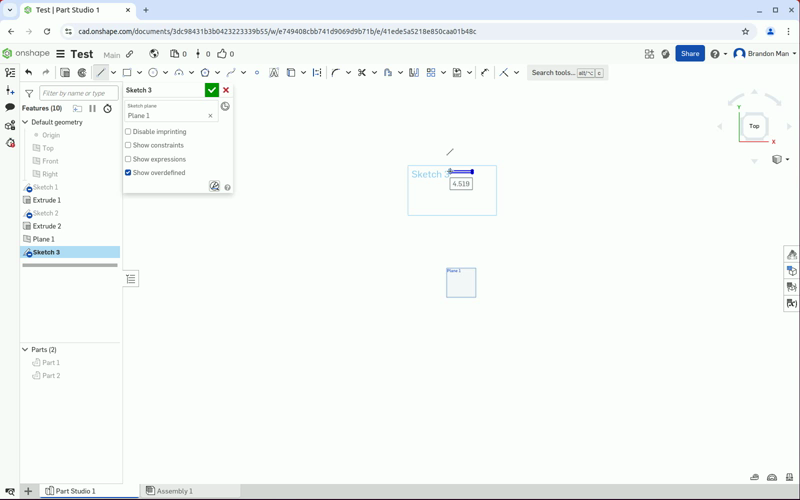
key_up(shift)
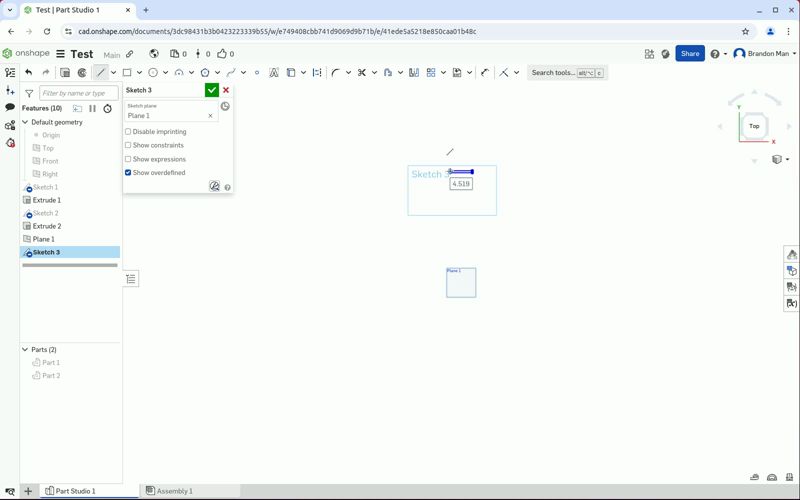
mouse_move(480, 170)
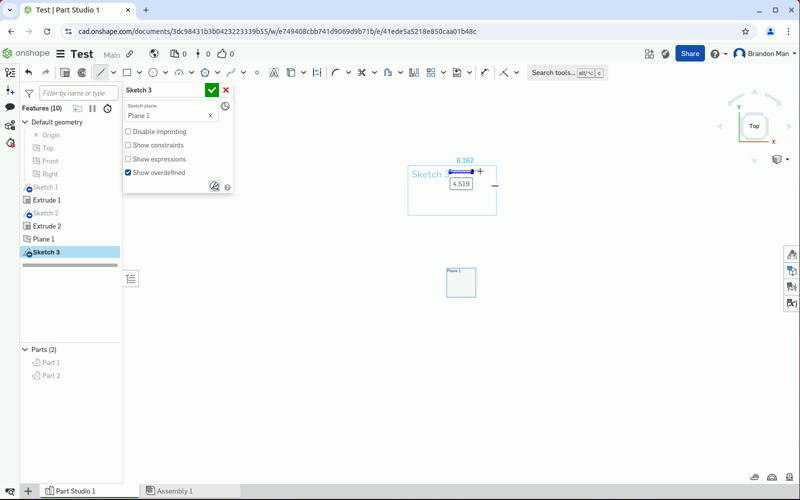
key_down(shift)
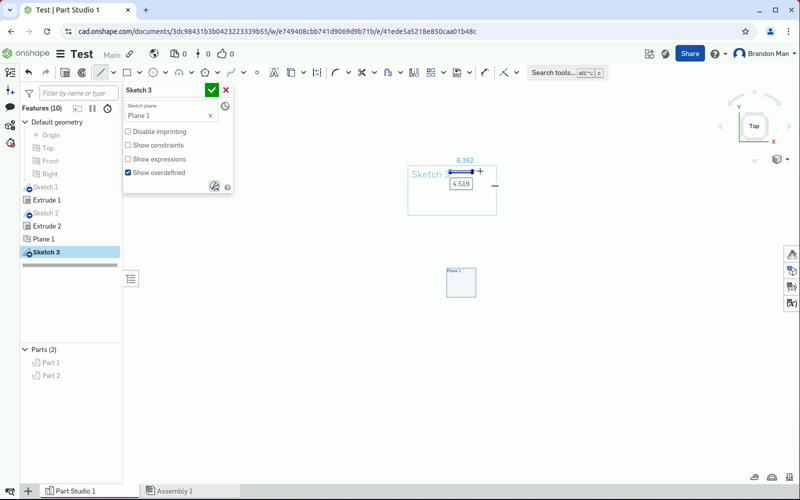
mouse_move(450, 172)
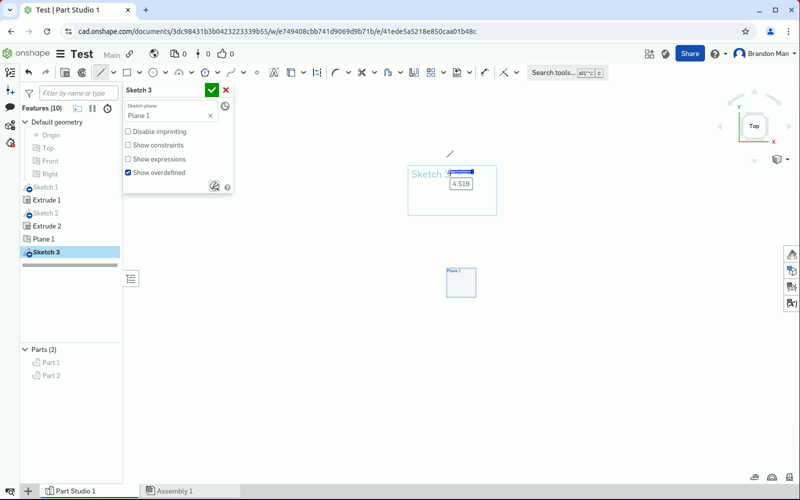
scroll(6)
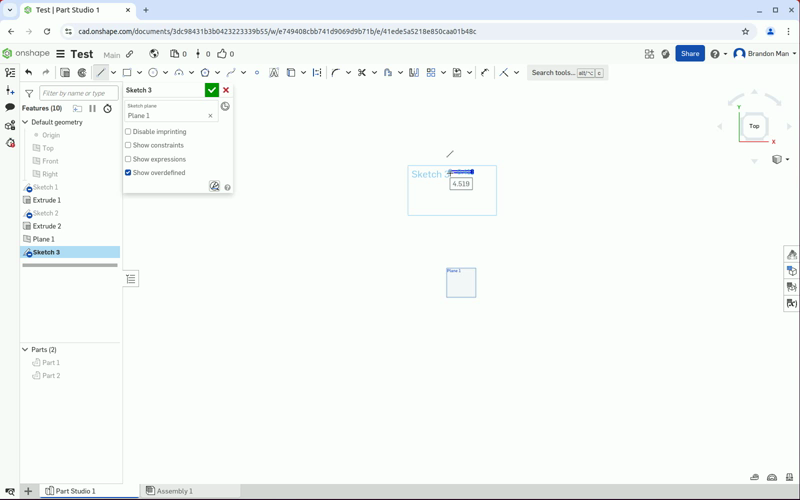
scroll(6)
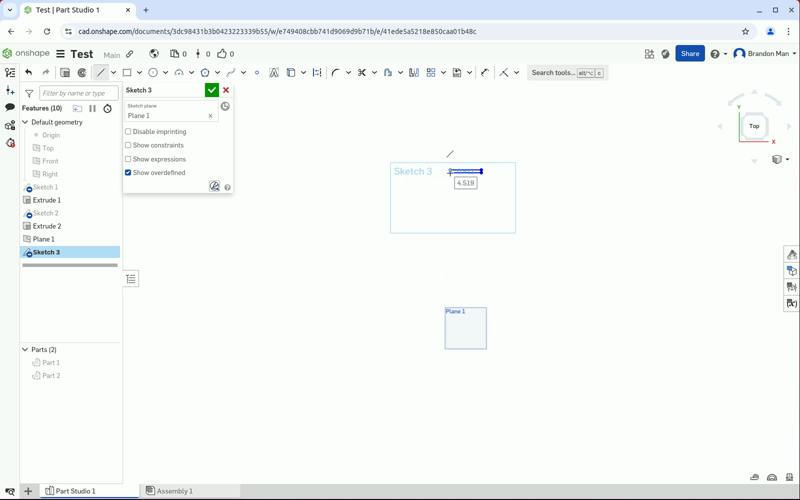
scroll(6)
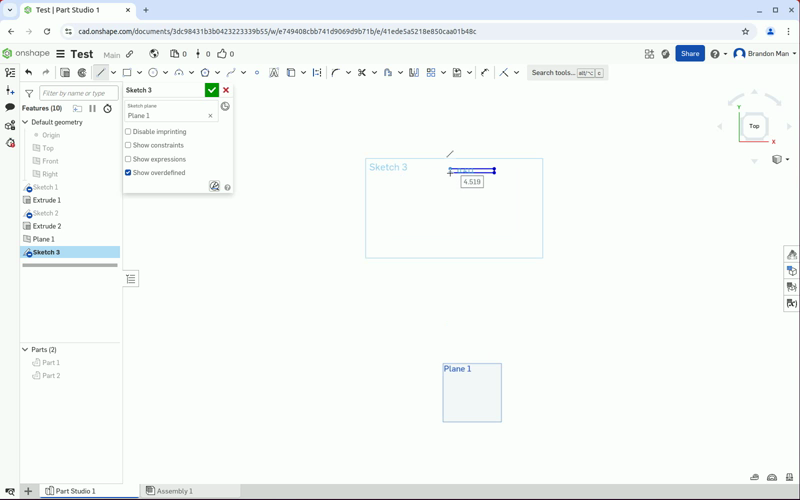
scroll(6)
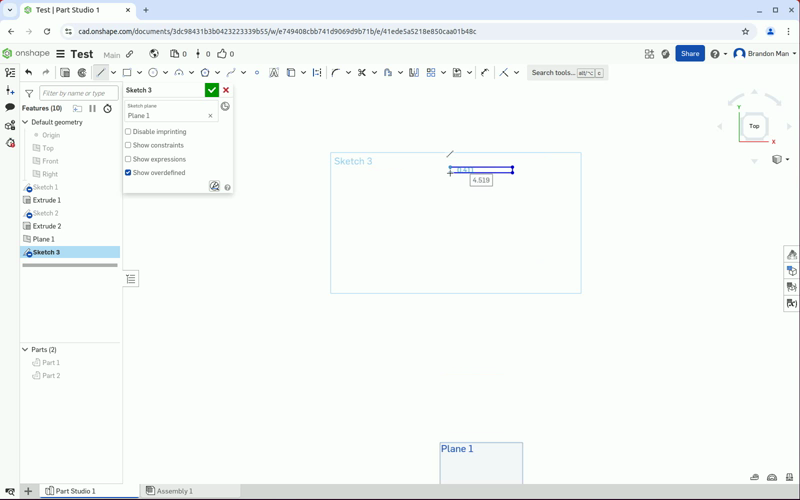
scroll(6)
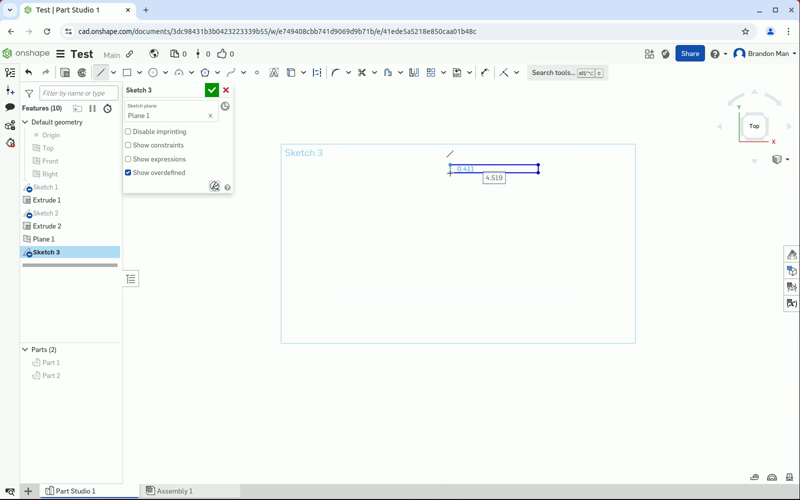
scroll(6)
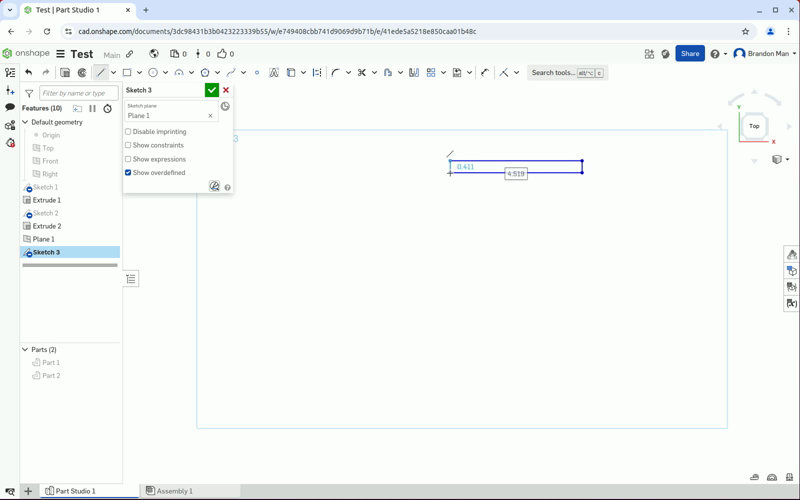
scroll(6)
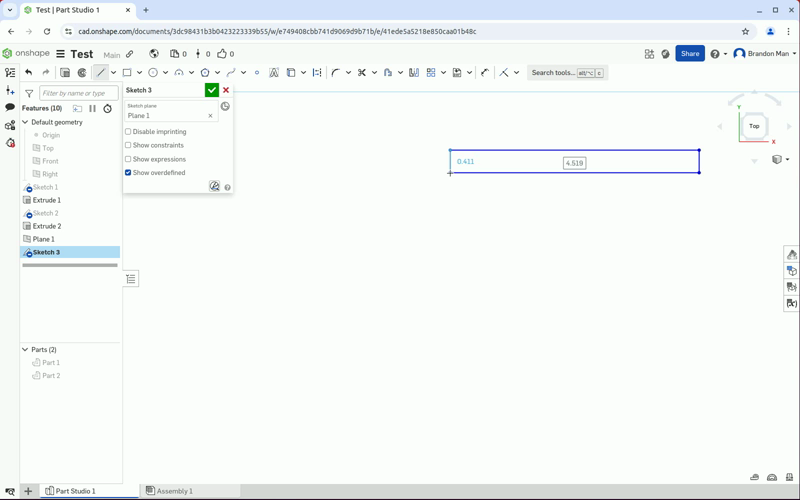
key_up(shift)
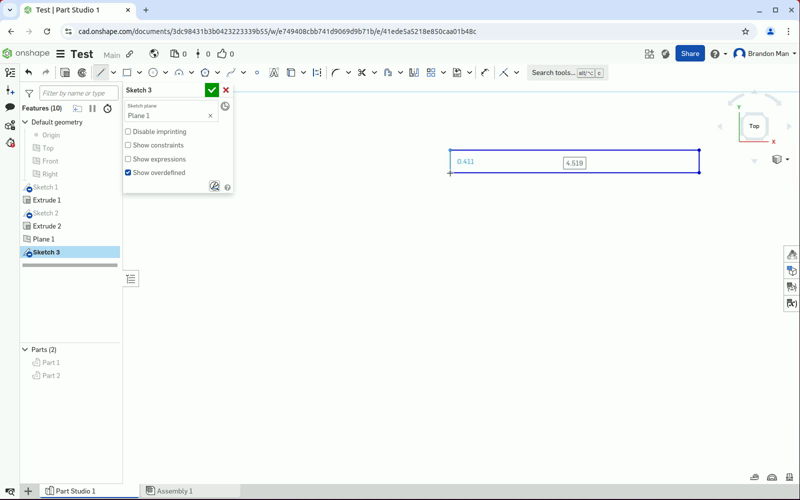
click(450, 172)
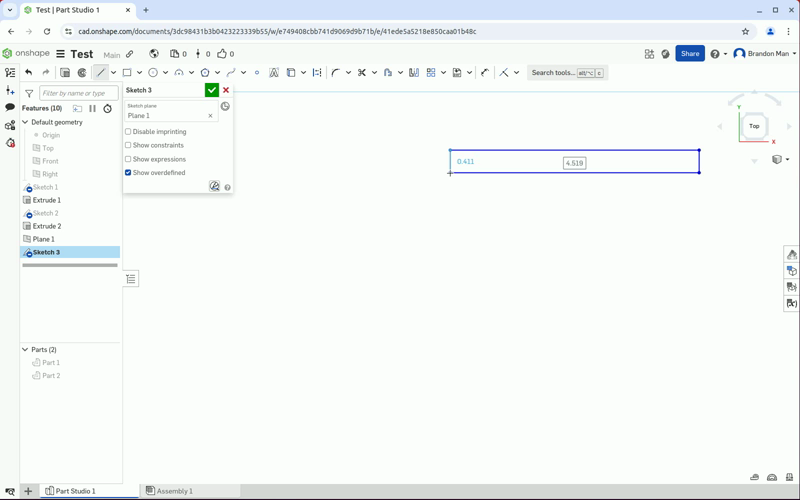
scroll(-6)
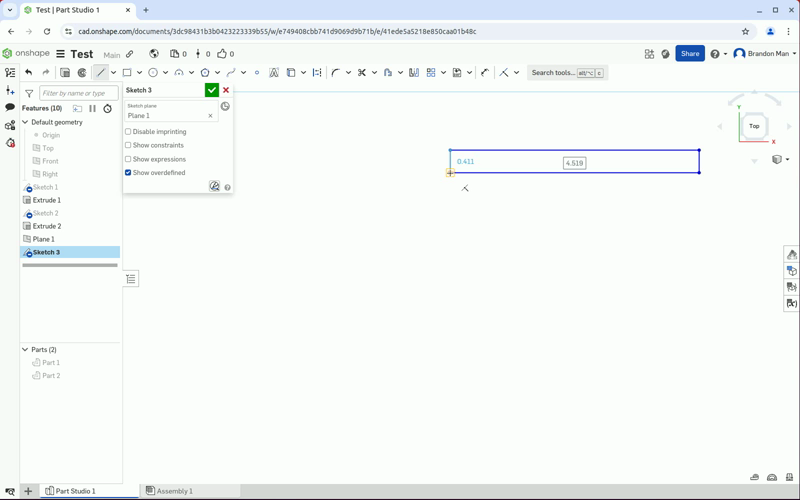
scroll(-6)
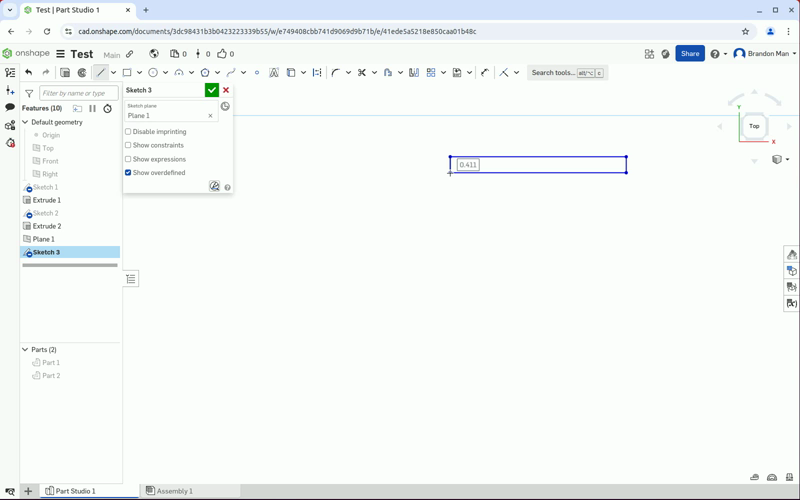
scroll(-6)
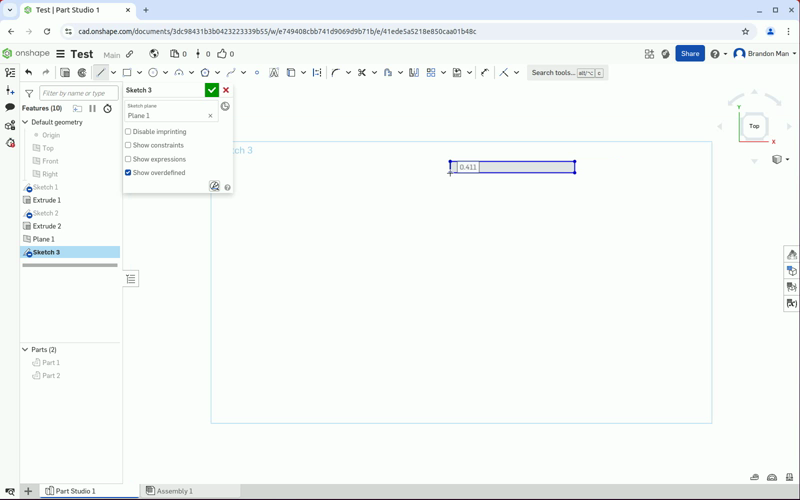
scroll(-6)
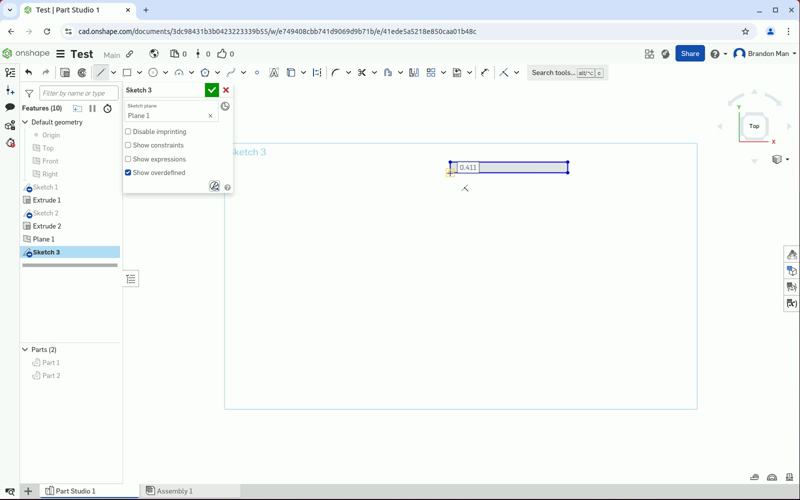
scroll(-6)
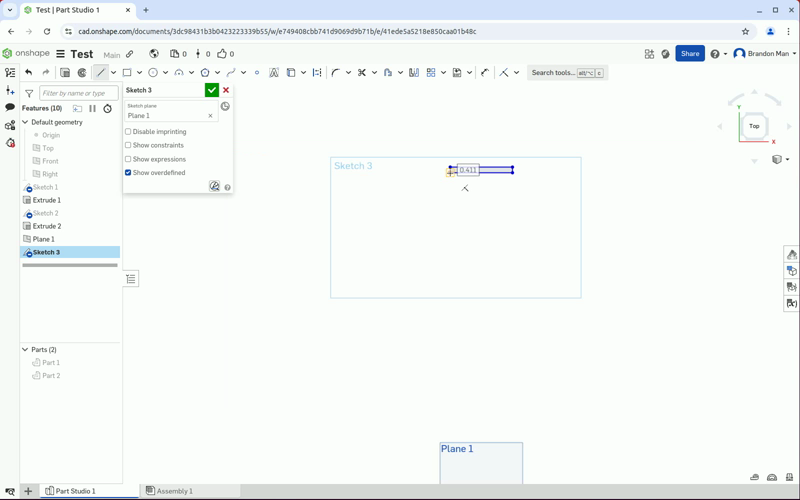
scroll(-6)
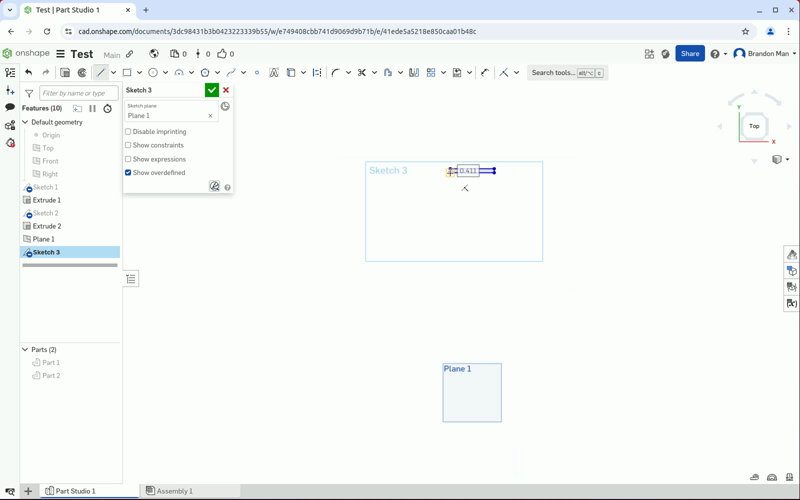
scroll(-6)
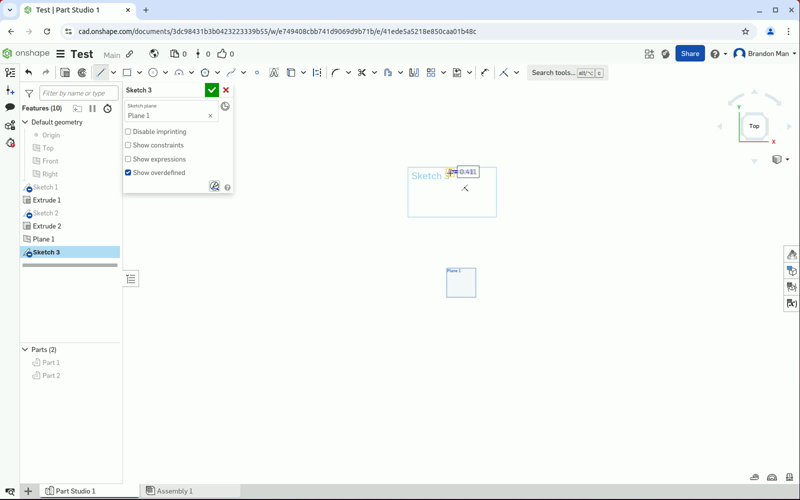
key(esc)
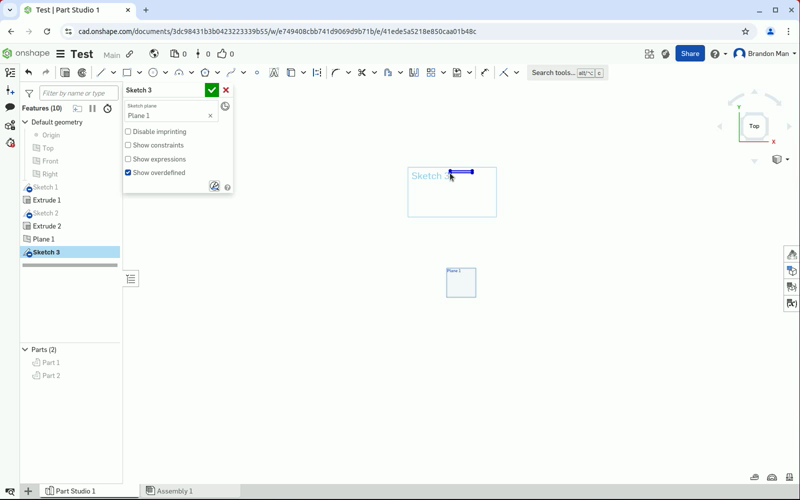
mouse_move(456, 171)
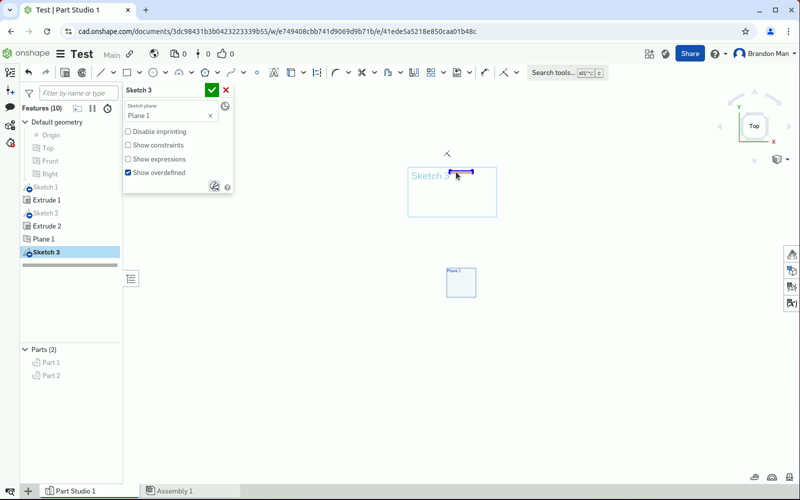
scroll(6)
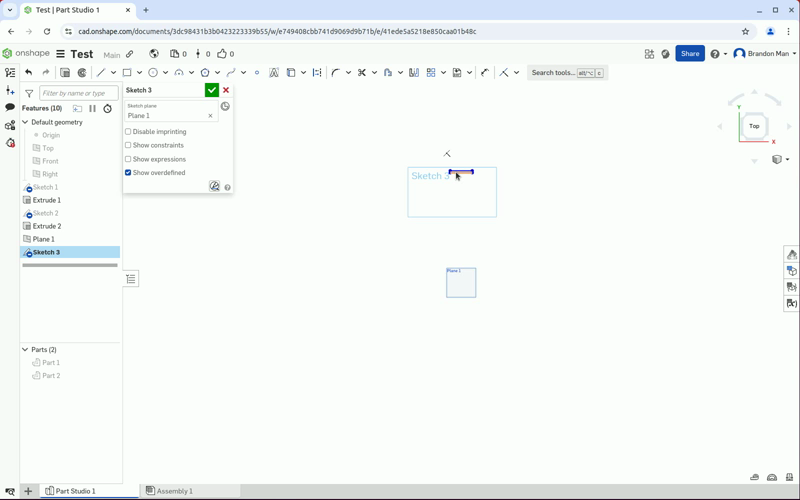
scroll(6)
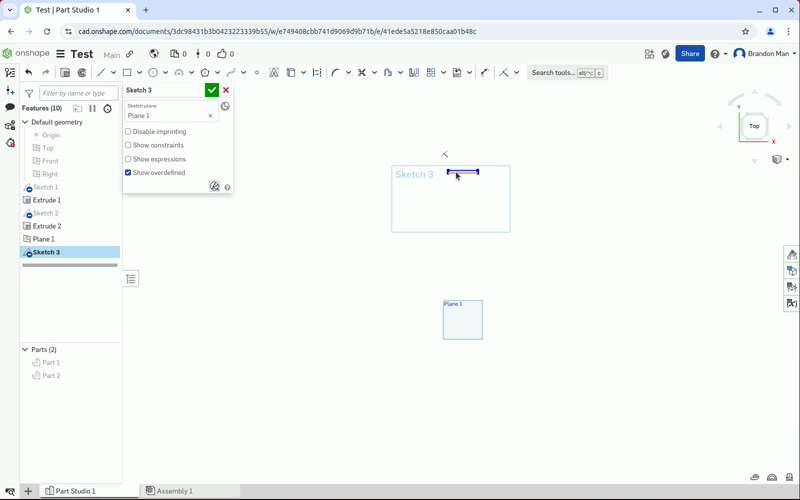
scroll(6)
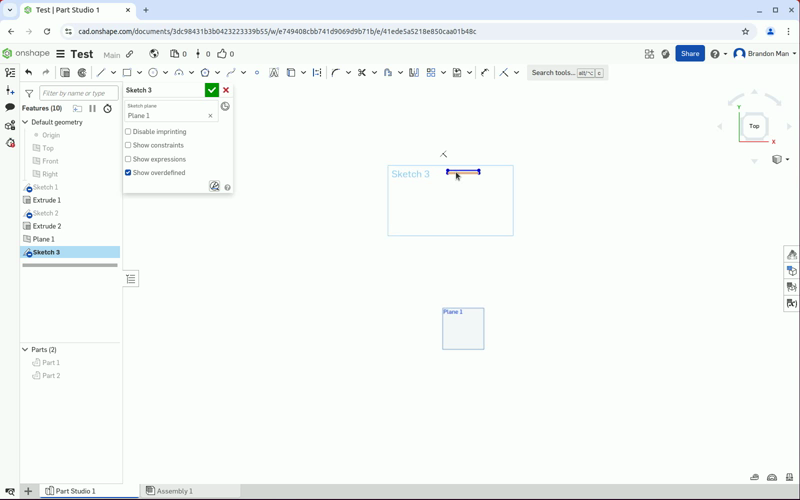
scroll(6)
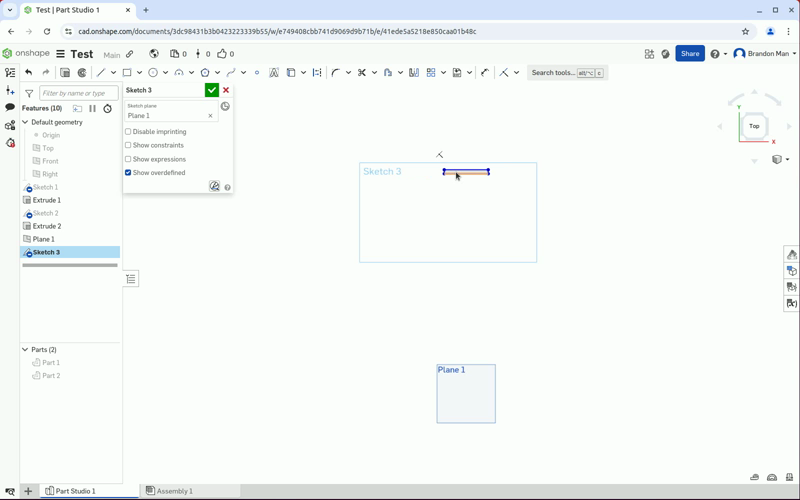
scroll(6)
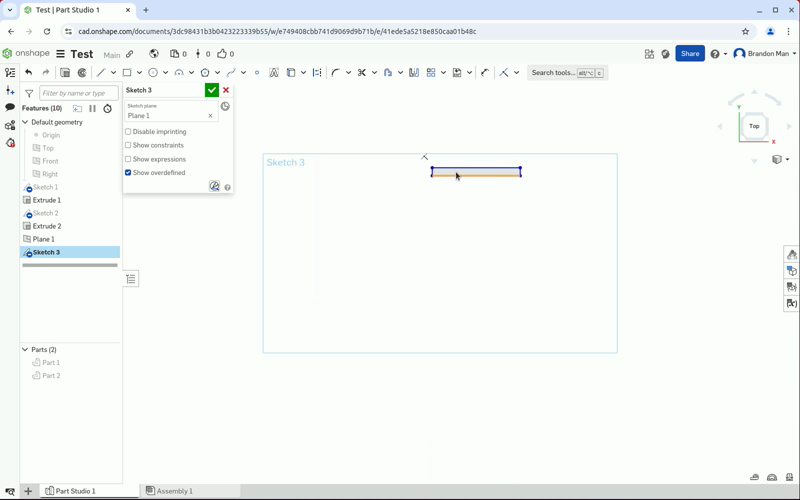
scroll(6)
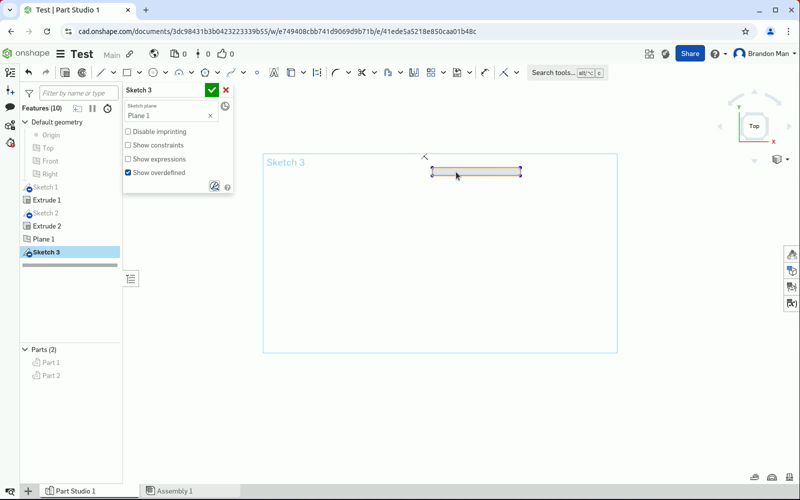
scroll(6)
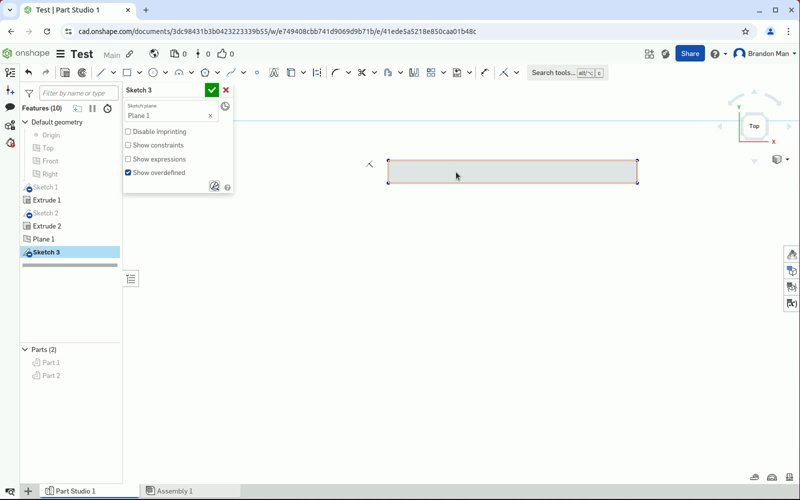
click(456, 171)
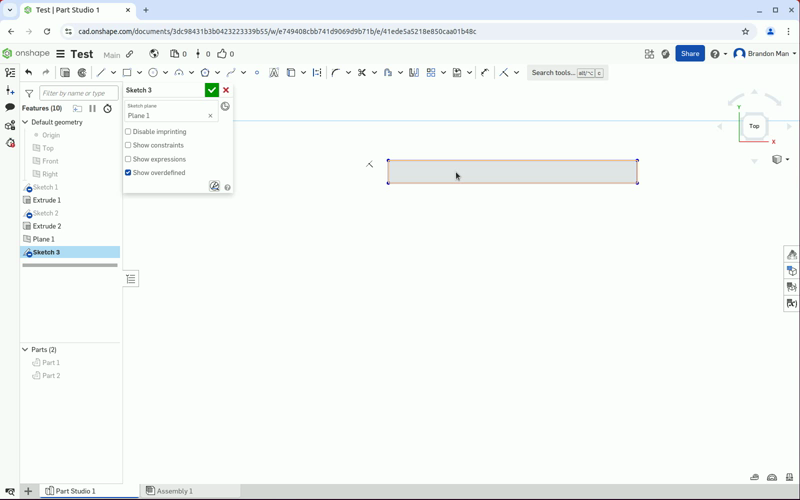
scroll(-6)
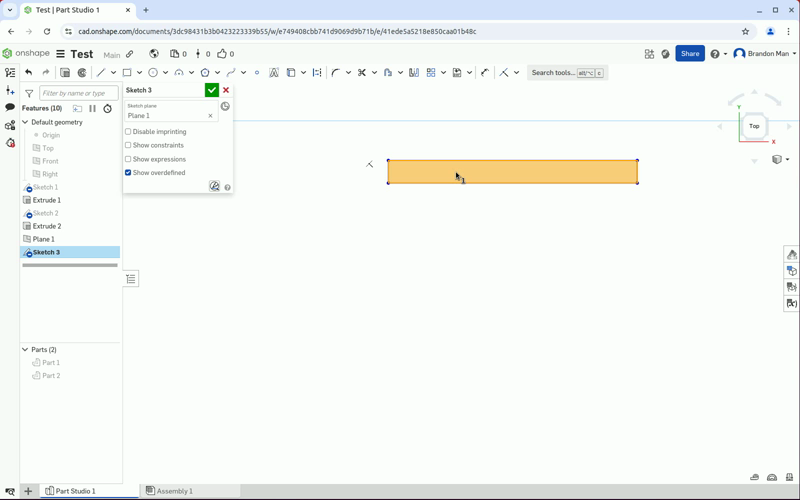
scroll(-6)
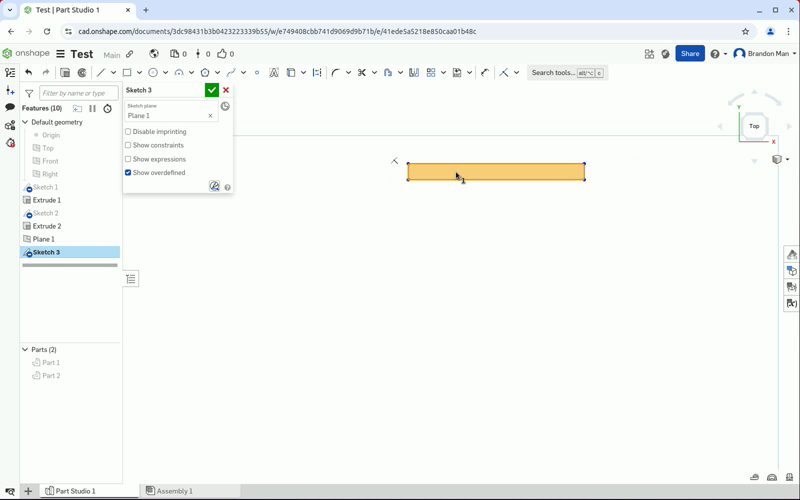
scroll(-6)
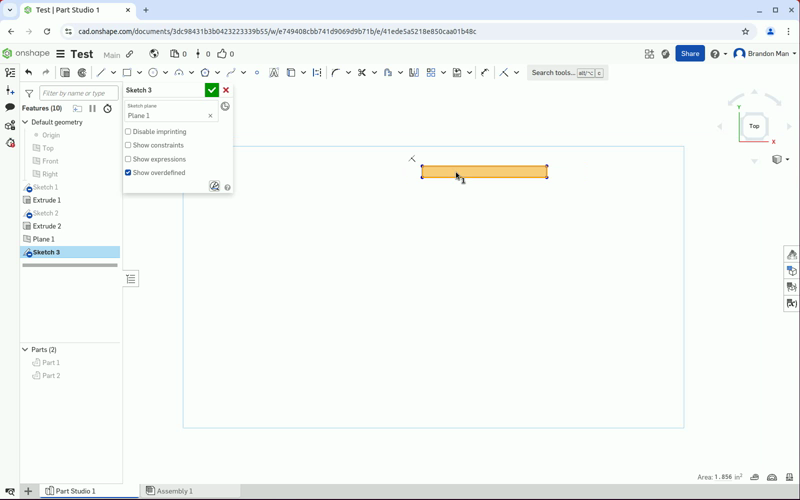
scroll(-6)
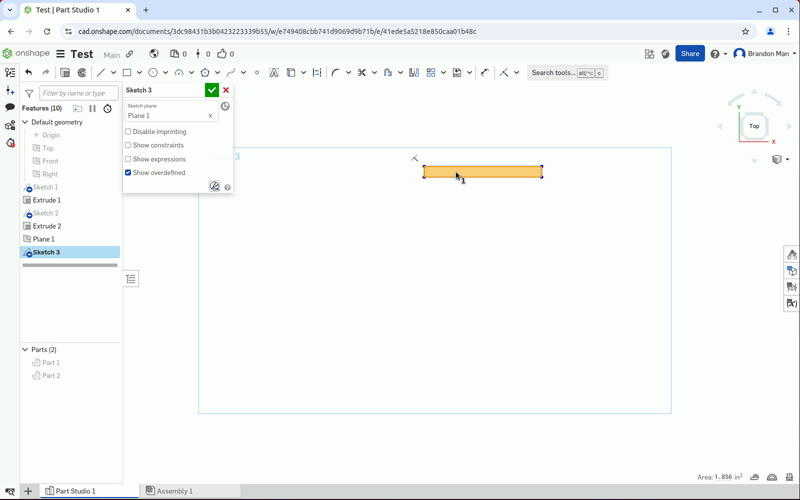
scroll(-6)
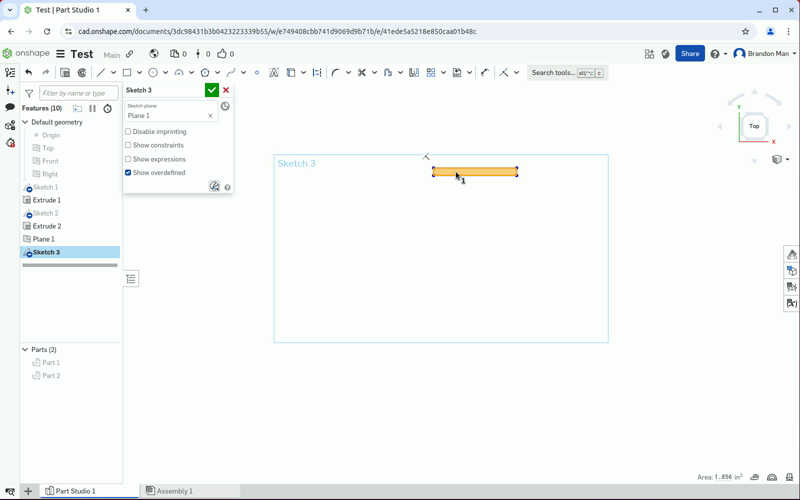
scroll(-6)
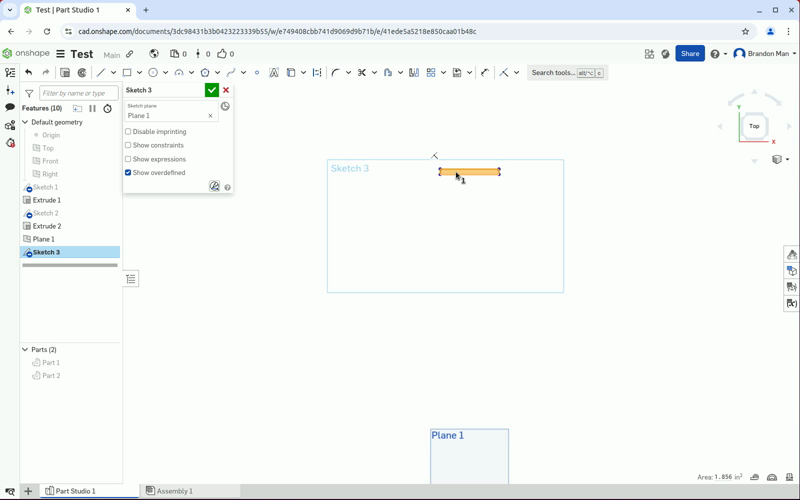
scroll(-6)
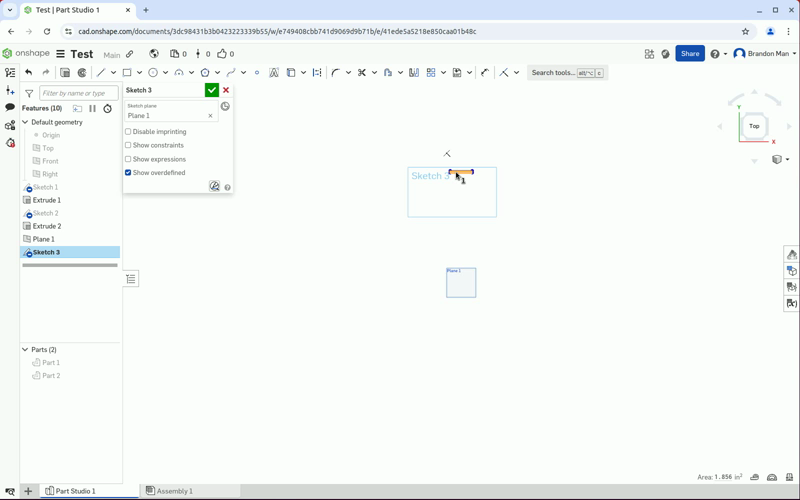
mouse_move(73, 352)
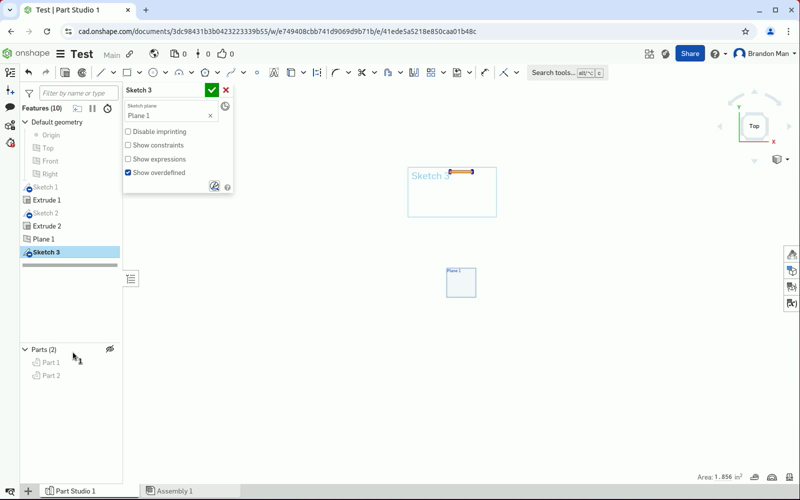
key(shift+y)
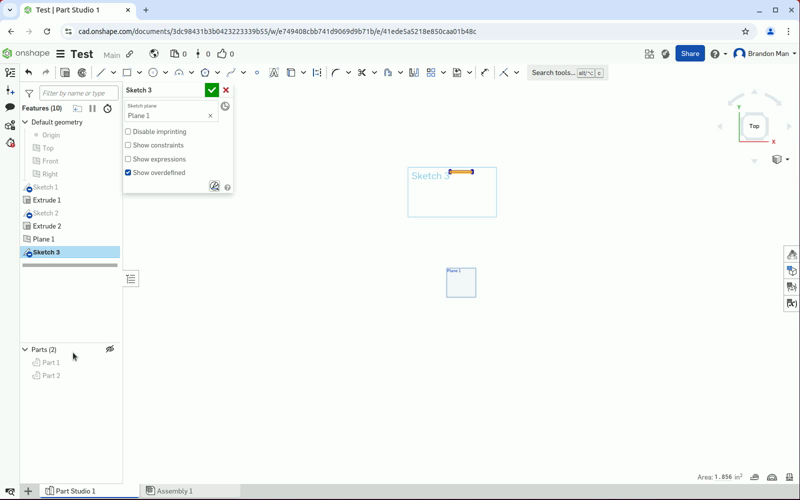
key(shift+e)
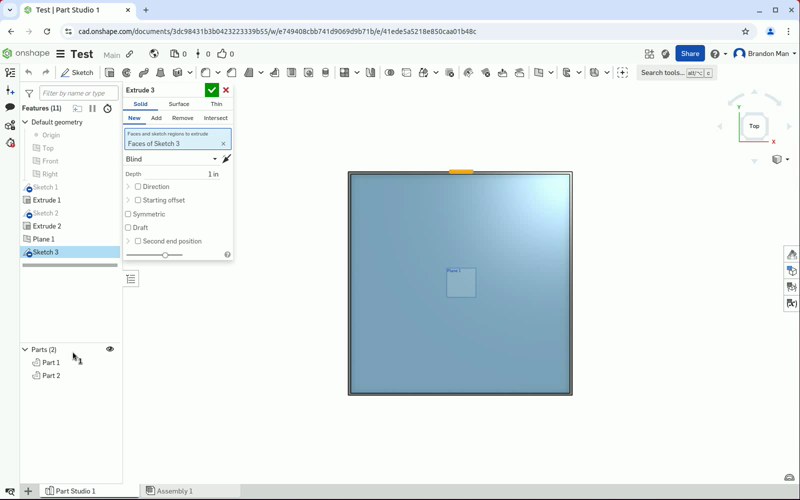
mouse_move(143, 106)
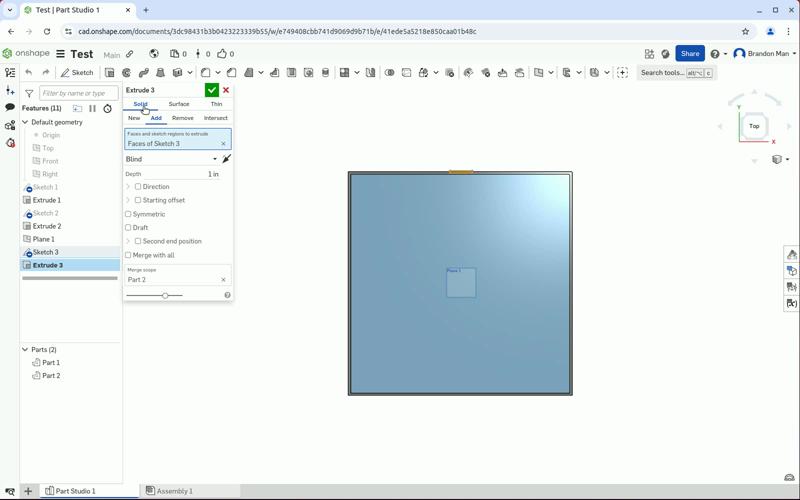
click(143, 106)
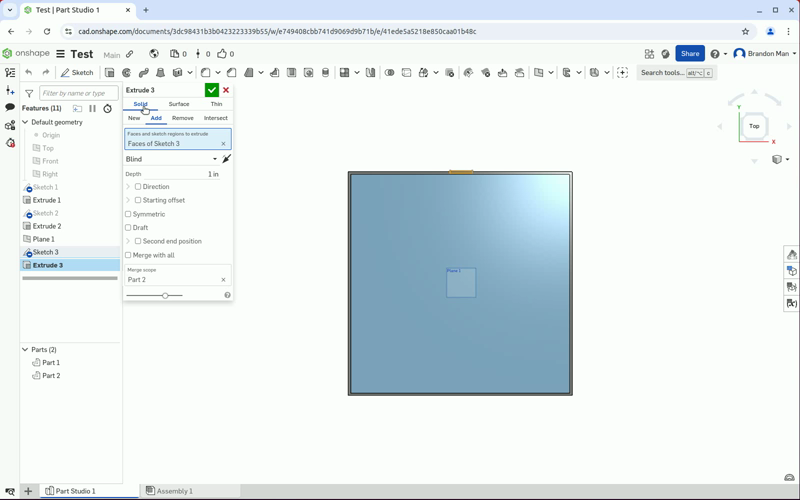
mouse_move(219, 120)
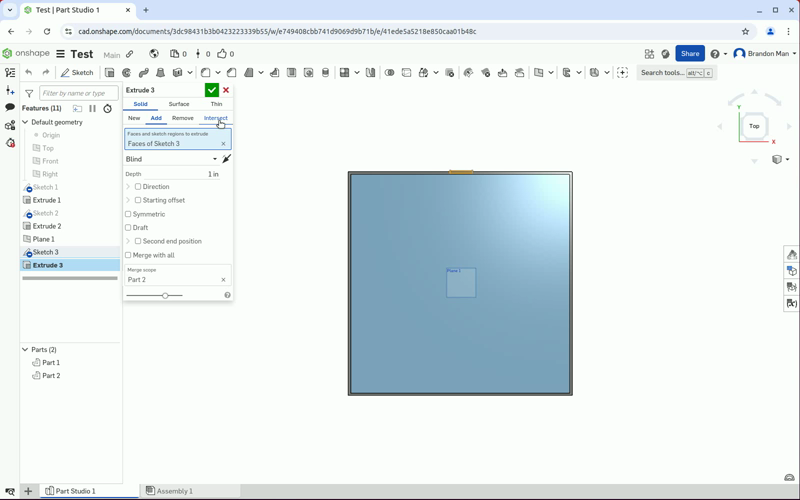
click(219, 120)
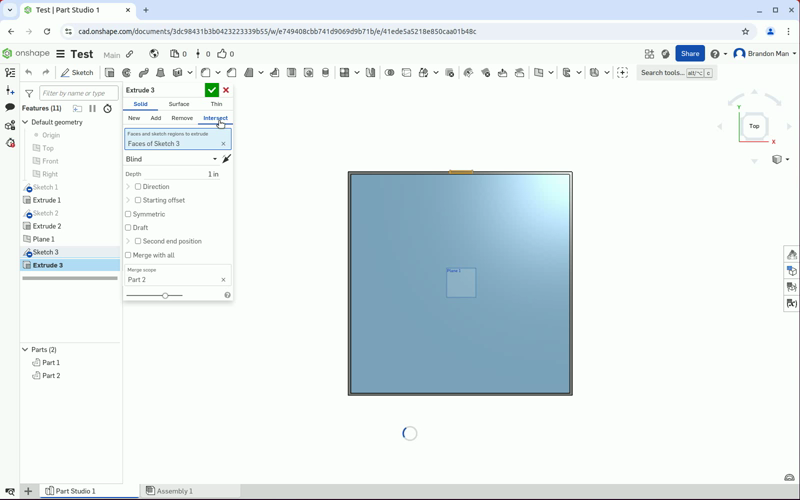
key(tab, 4)
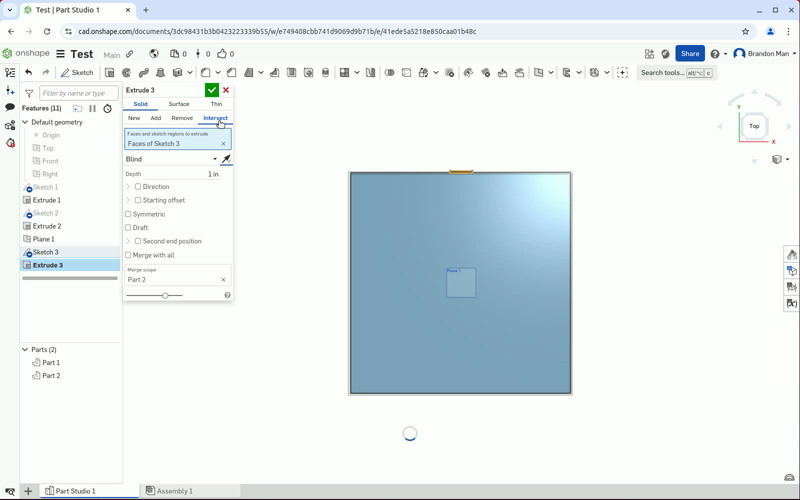
text(3.37)
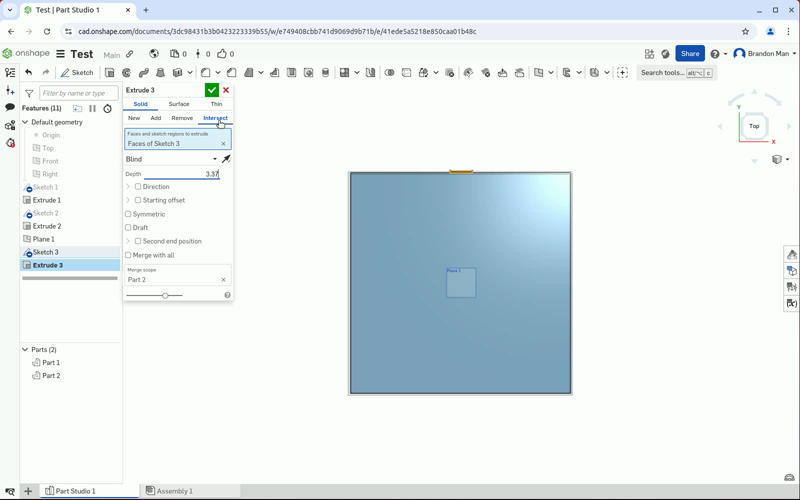
key(tab, 3)
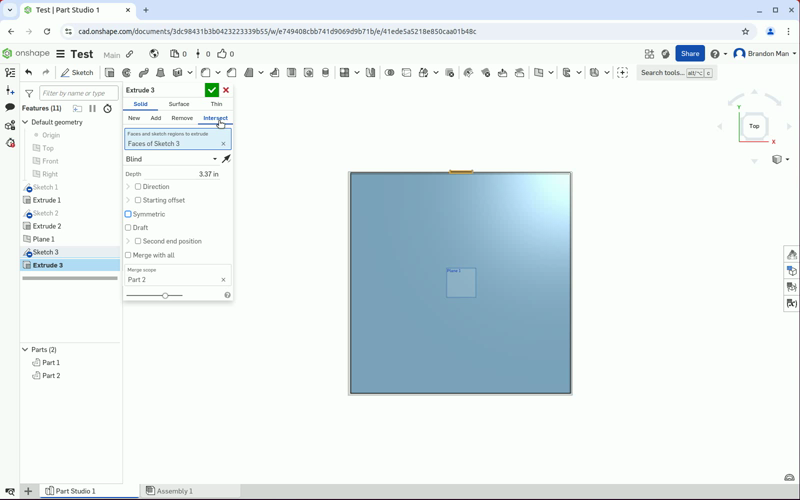
key(space)
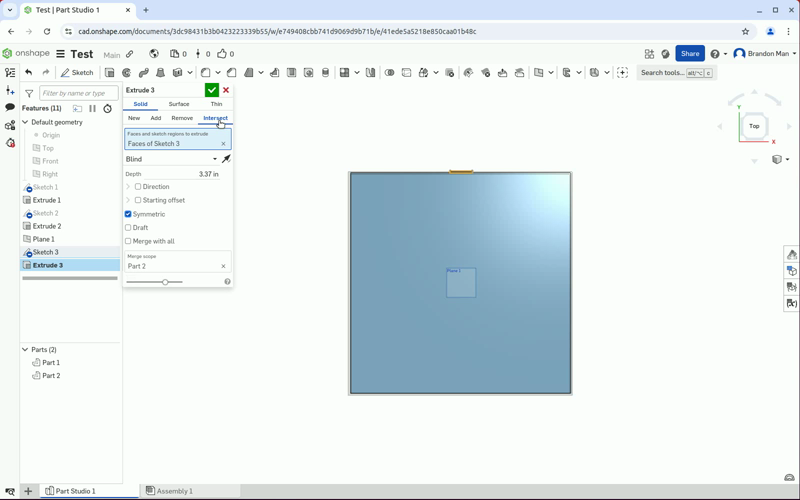
key(enter)
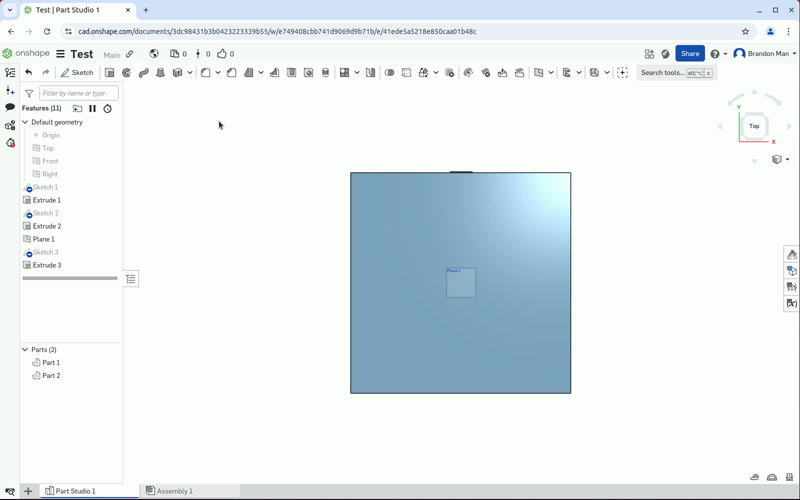
key(shift+h)
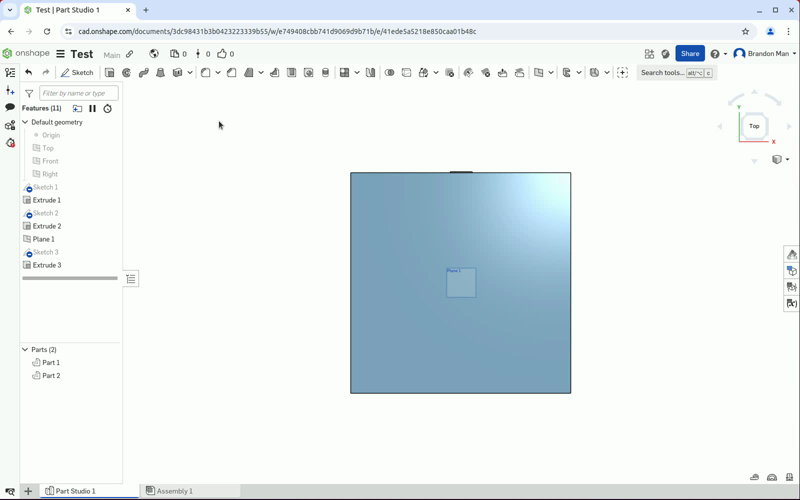
key(shift+h)
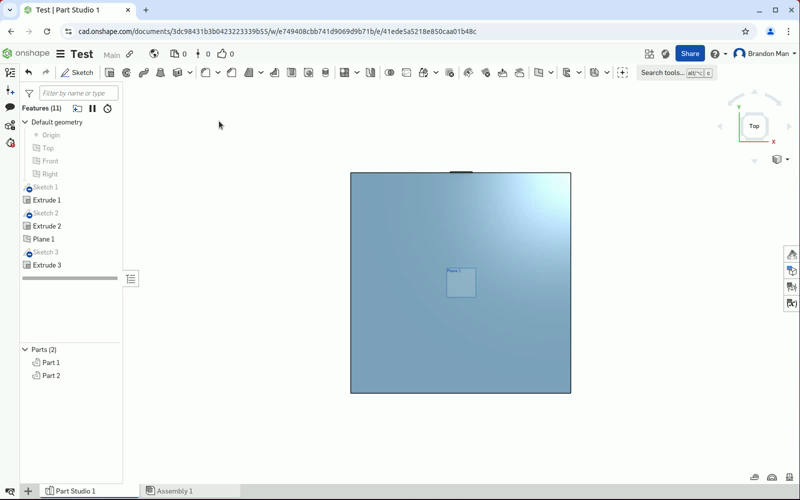
mouse_move(73, 189)
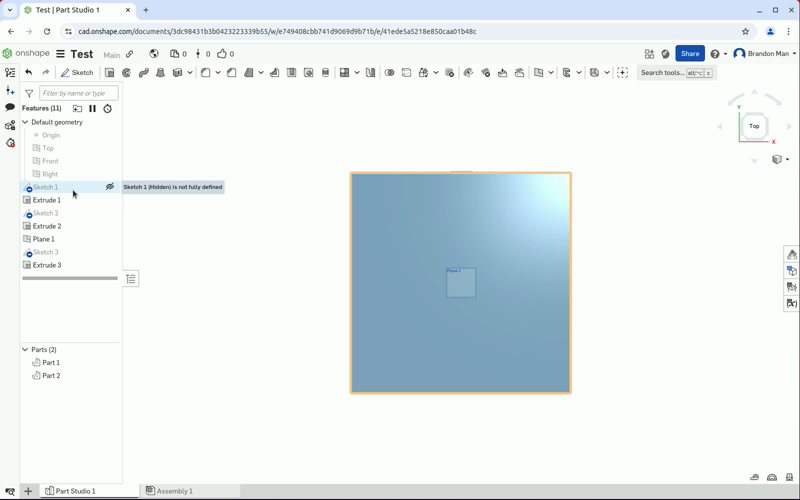
click(73, 189)
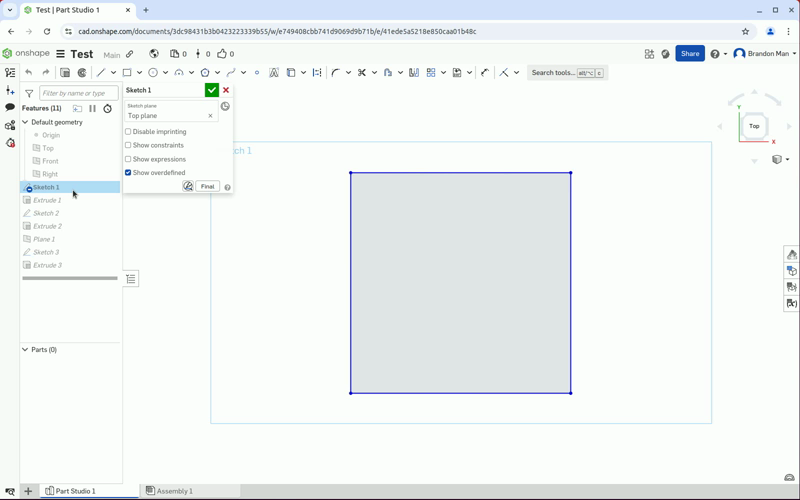
mouse_move(229, 92)
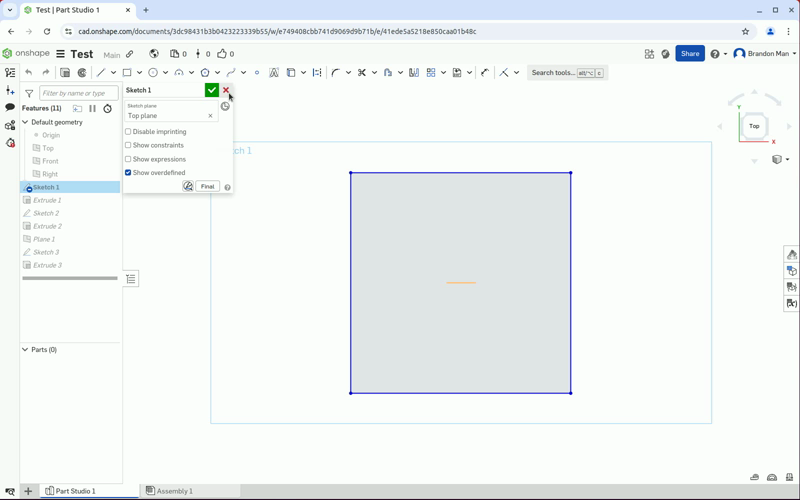
click(229, 92)
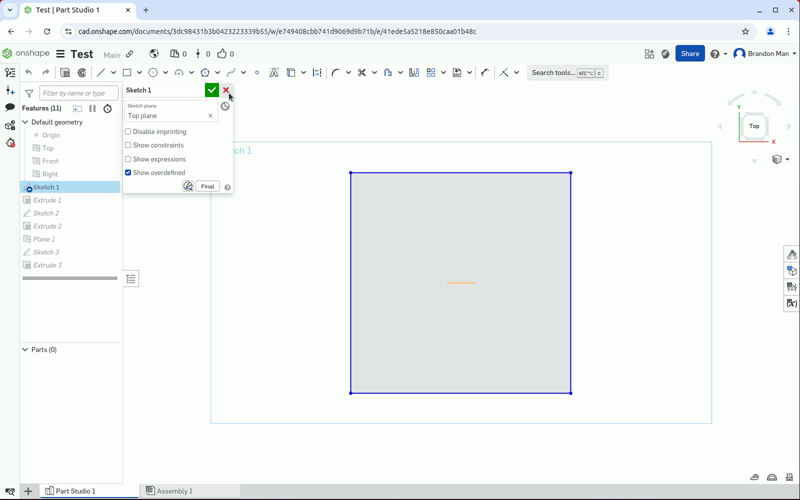
key(shift+s)
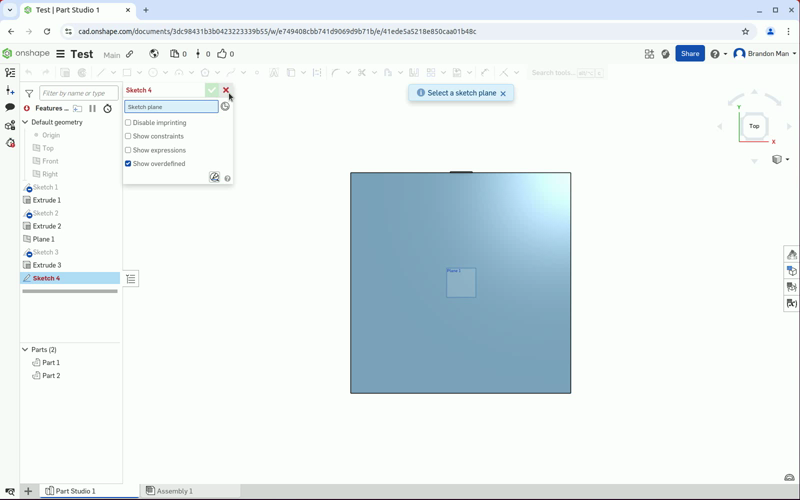
mouse_move(73, 241)
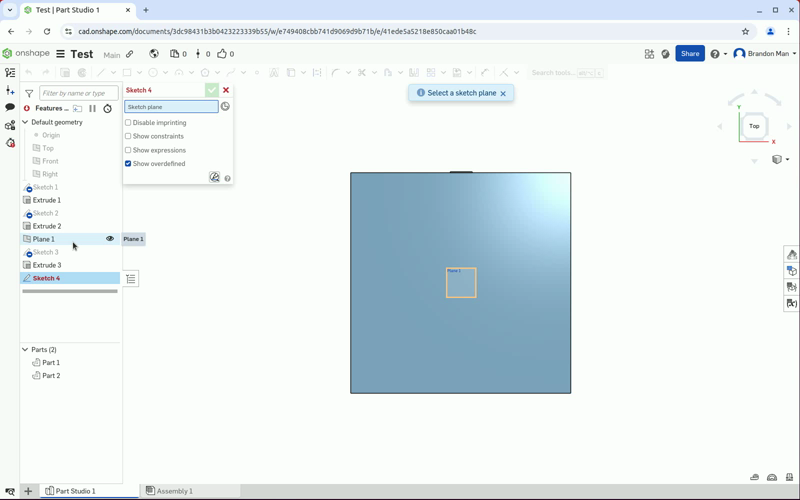
click(73, 241)
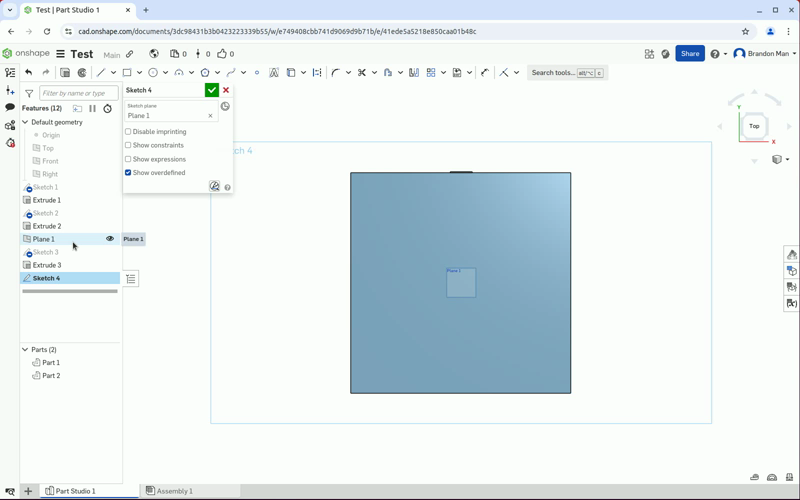
mouse_move(73, 352)
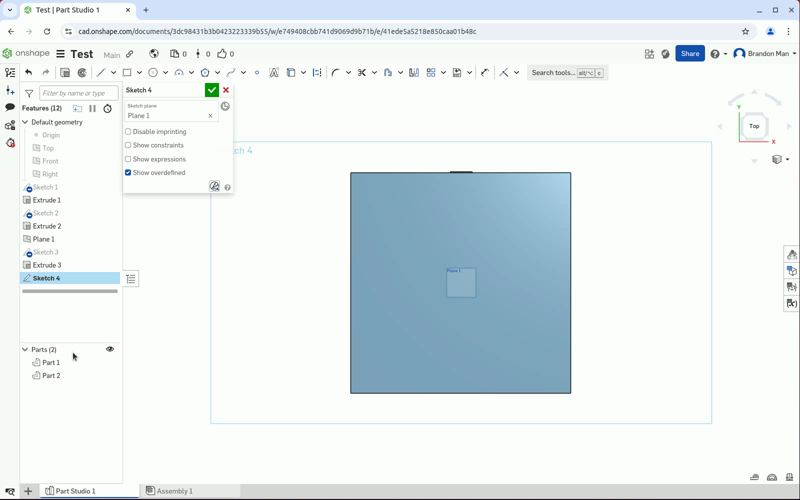
key(y)
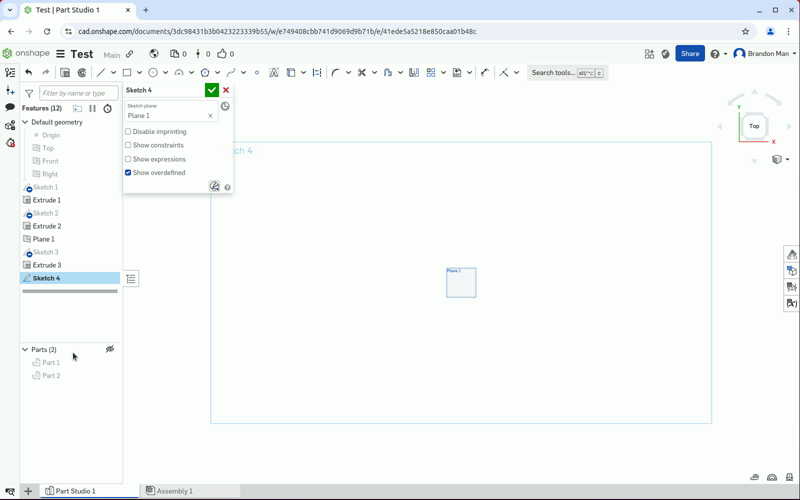
key(l)
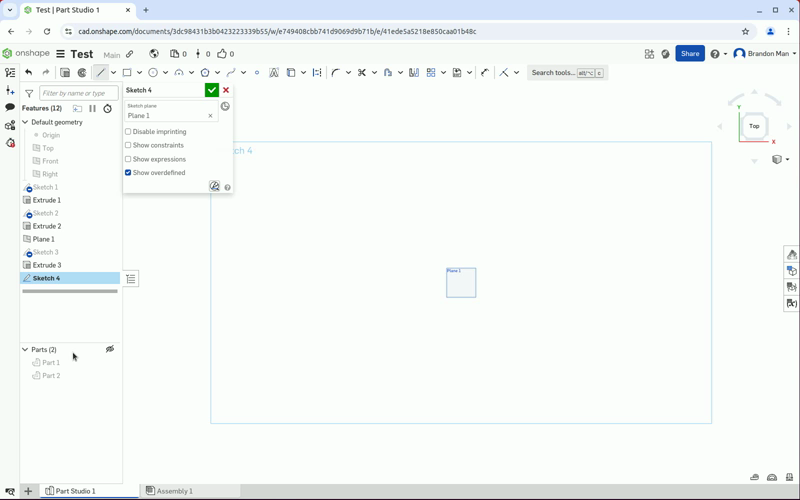
key_down(shift)
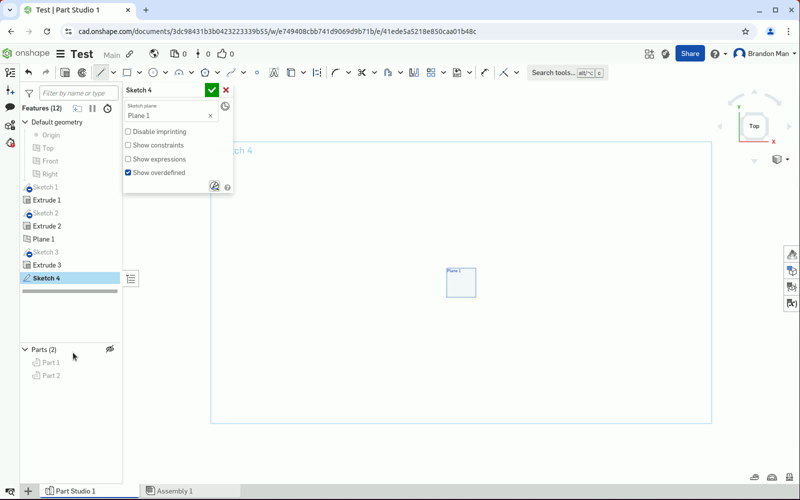
mouse_move(440, 228)
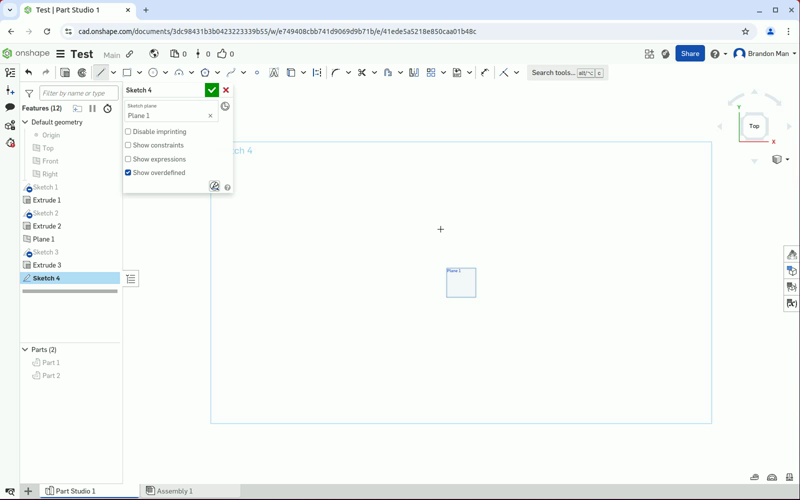
click(440, 228)
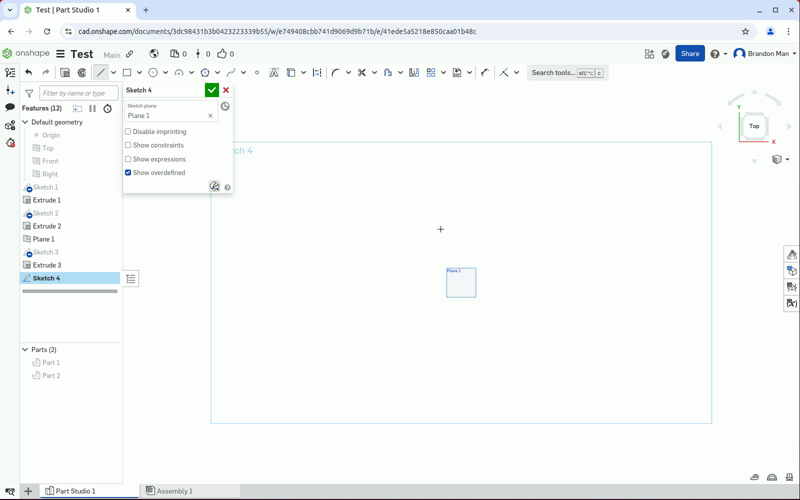
key_up(shift)
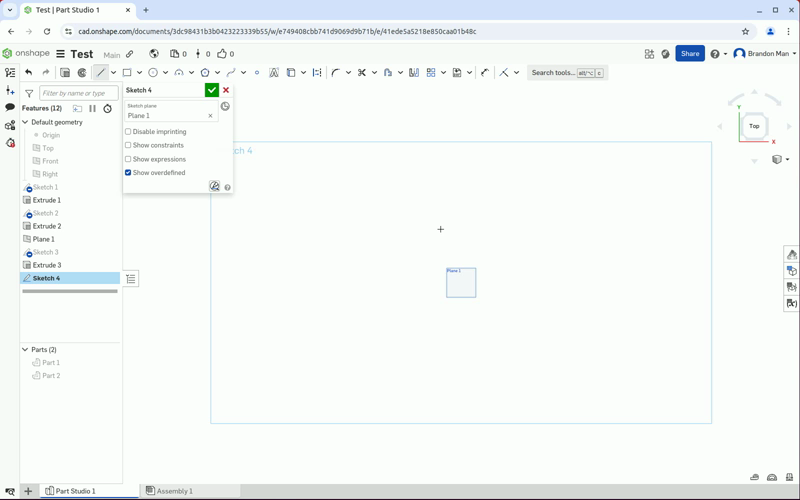
key_down(shift)
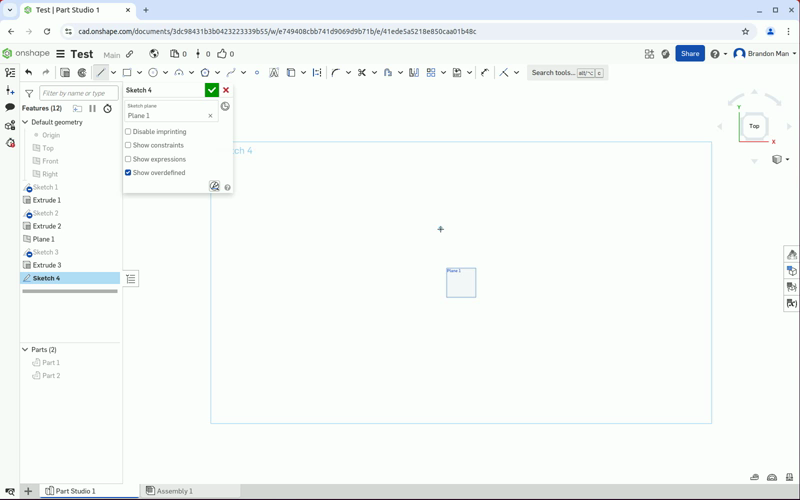
mouse_move(470, 228)
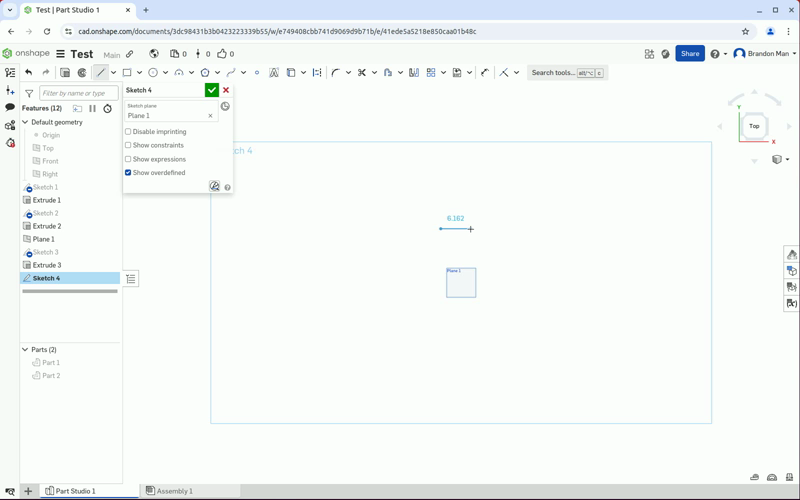
mouse_move(450, 225)
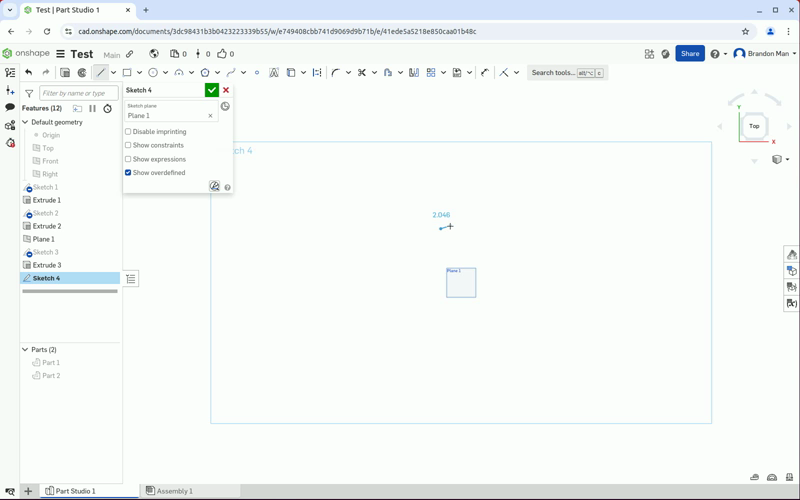
click(450, 225)
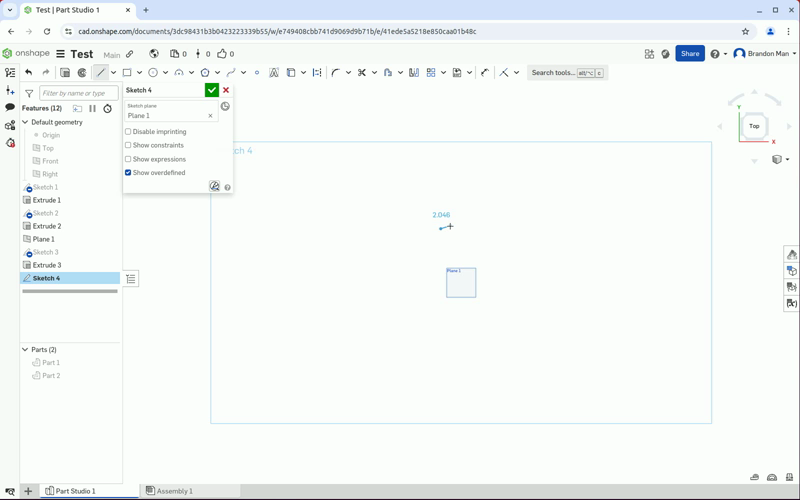
key_up(shift)
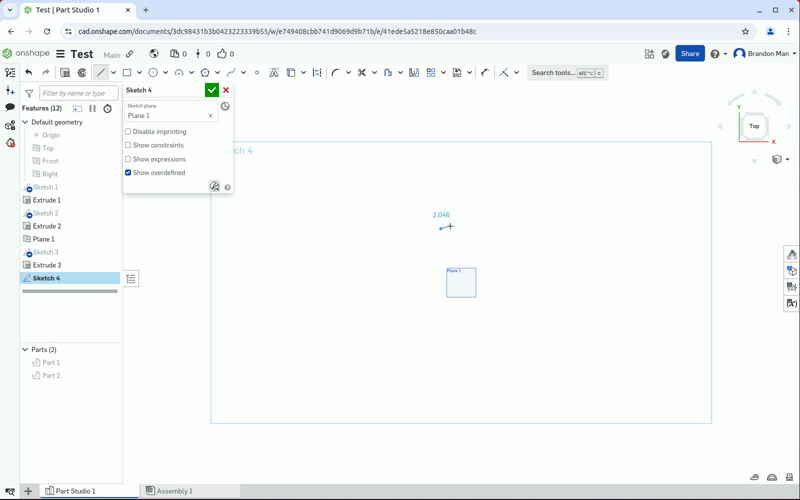
key_down(shift)
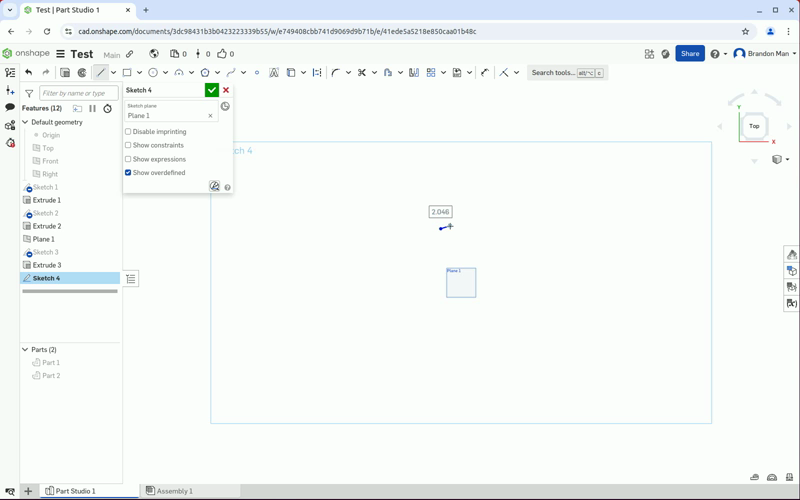
mouse_move(480, 225)
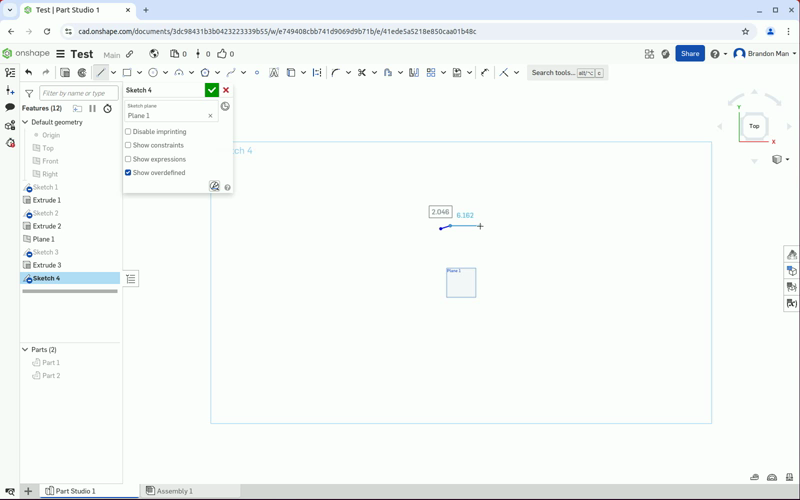
mouse_move(450, 273)
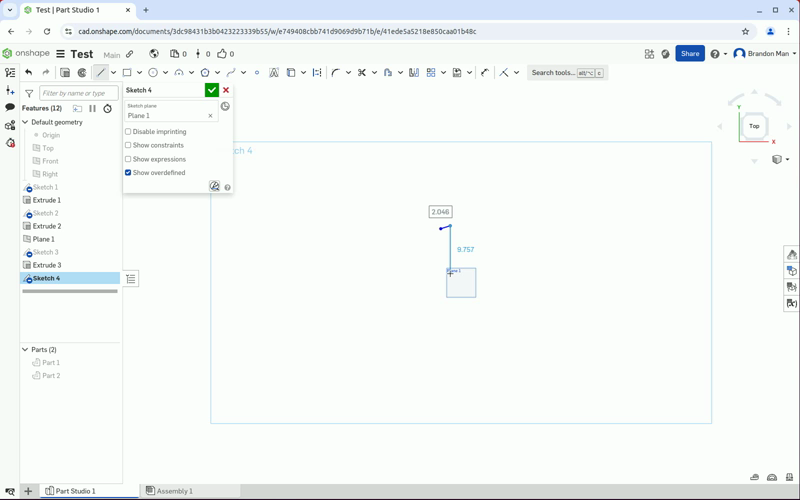
click(450, 273)
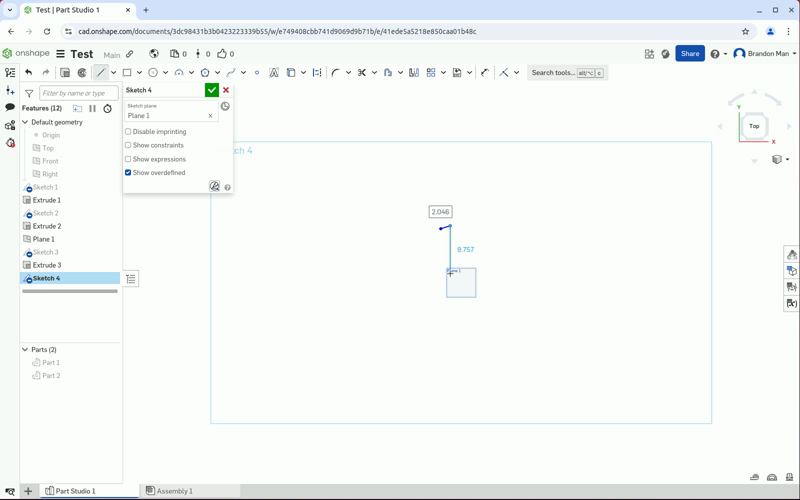
key_up(shift)
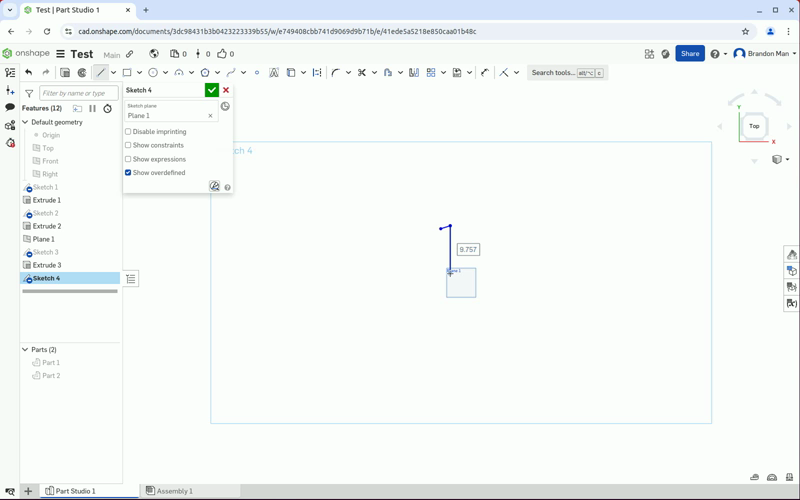
key_down(shift)
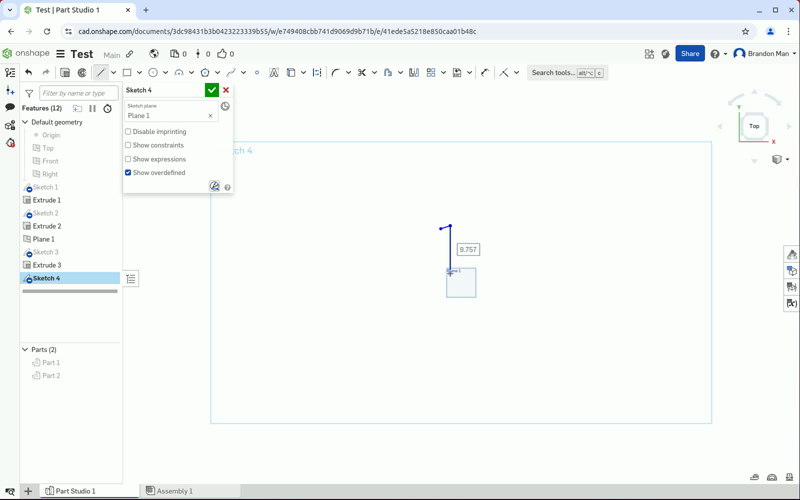
mouse_move(480, 273)
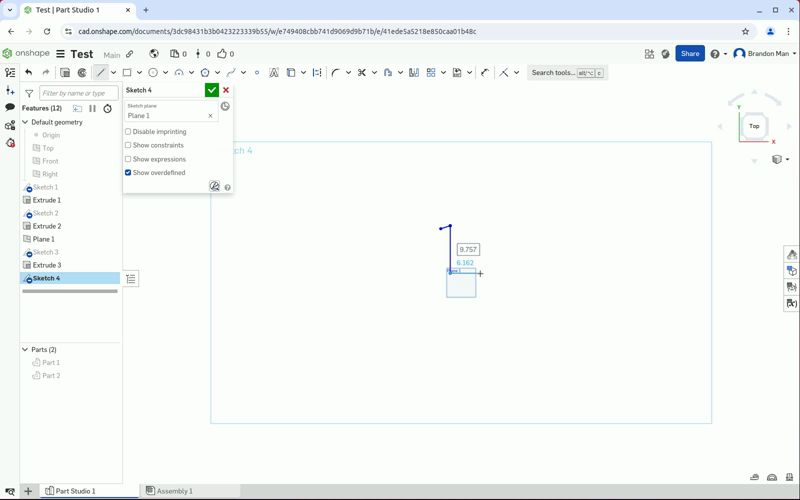
mouse_move(471, 273)
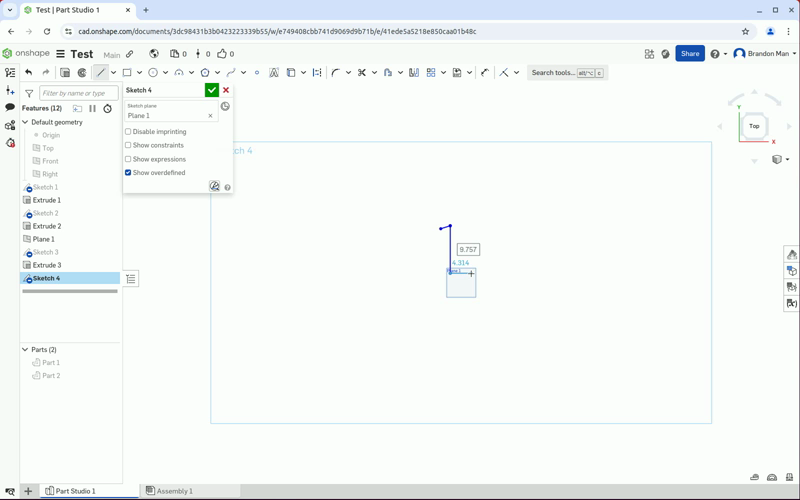
click(471, 273)
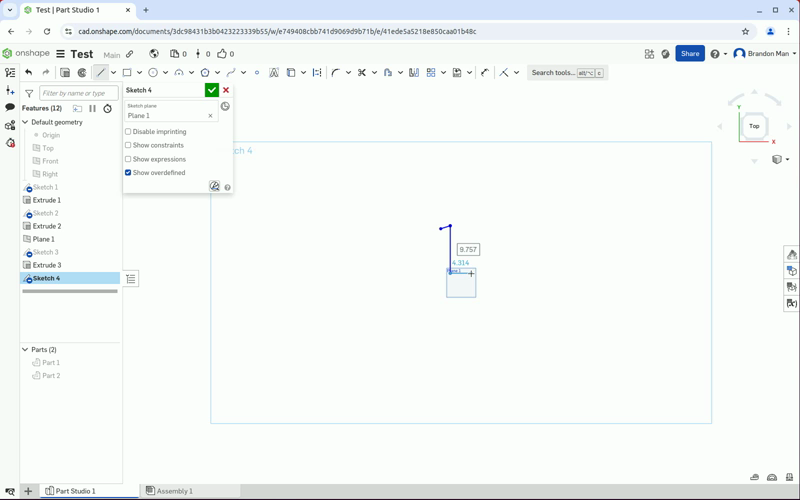
key_up(shift)
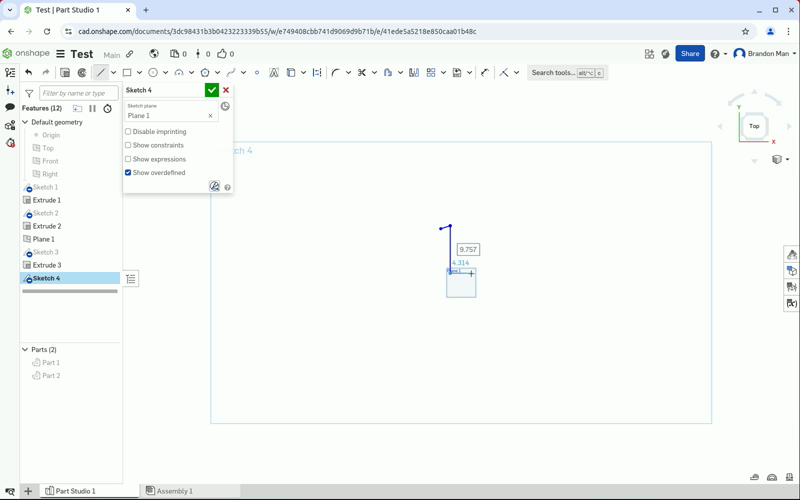
key_down(shift)
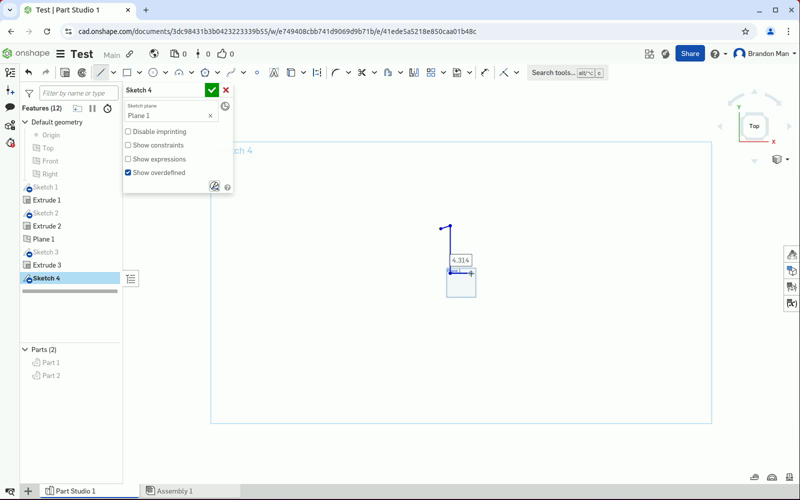
mouse_move(501, 273)
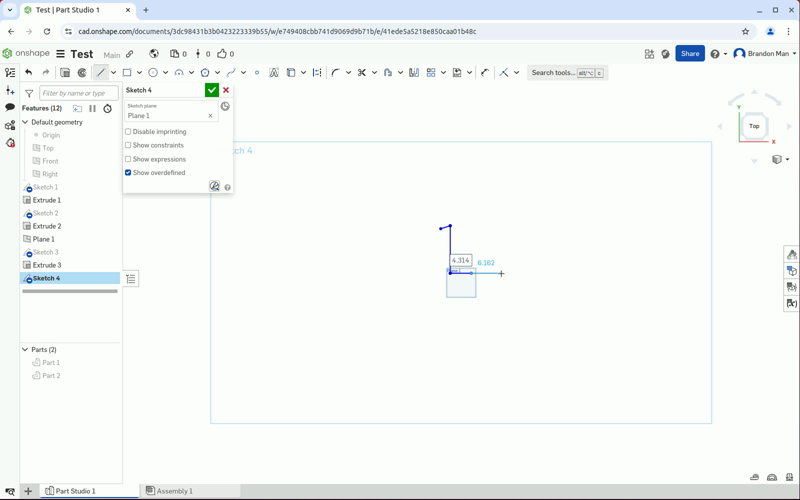
mouse_move(471, 225)
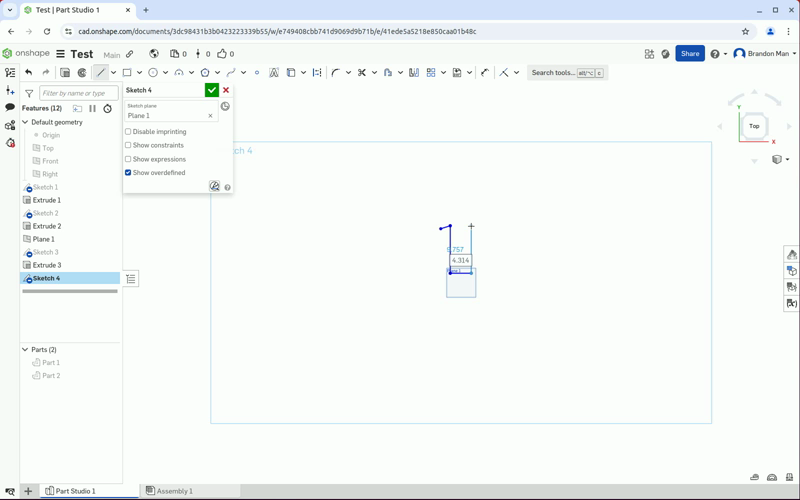
click(471, 225)
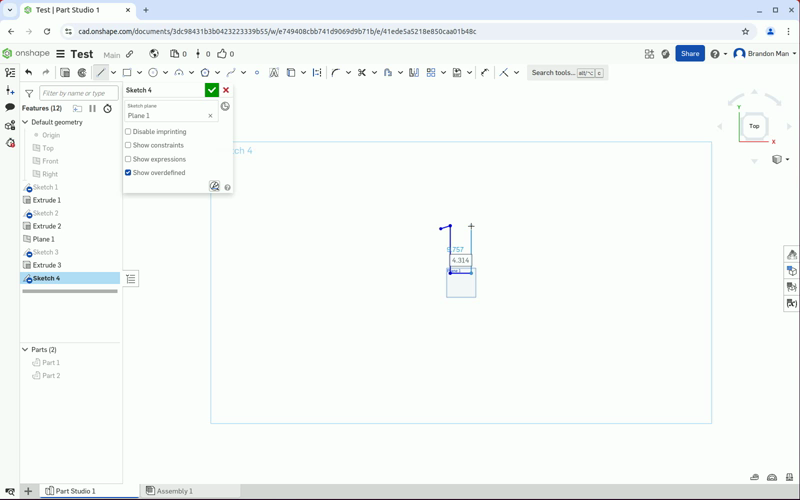
key_up(shift)
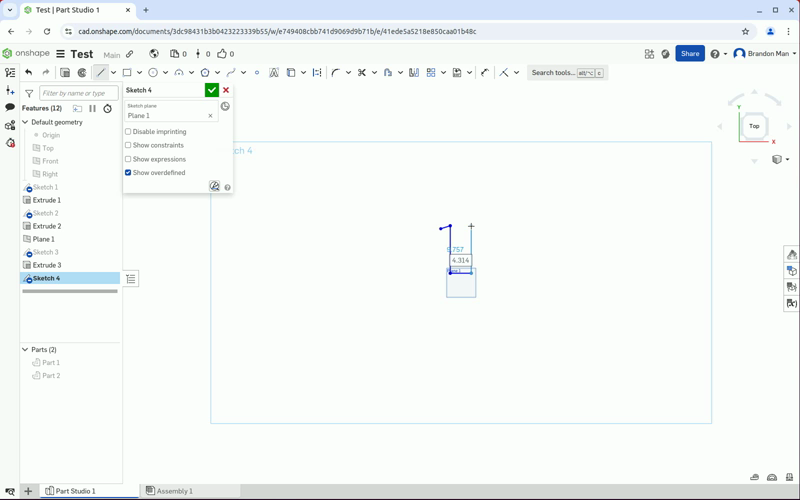
key_down(shift)
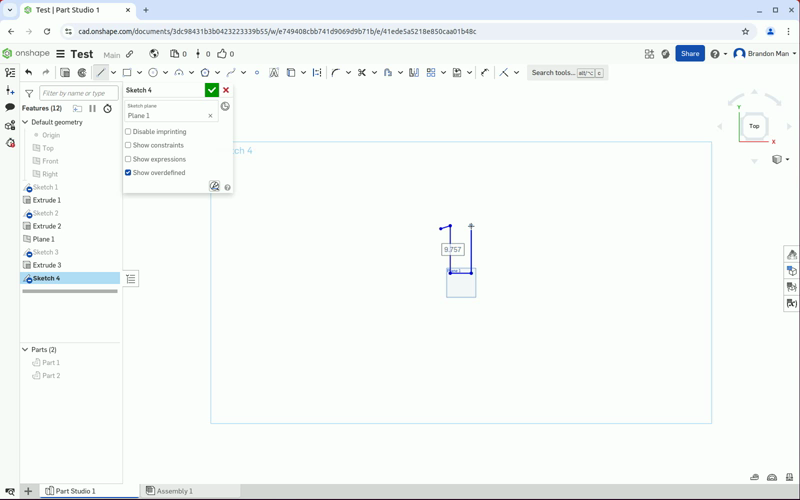
mouse_move(501, 225)
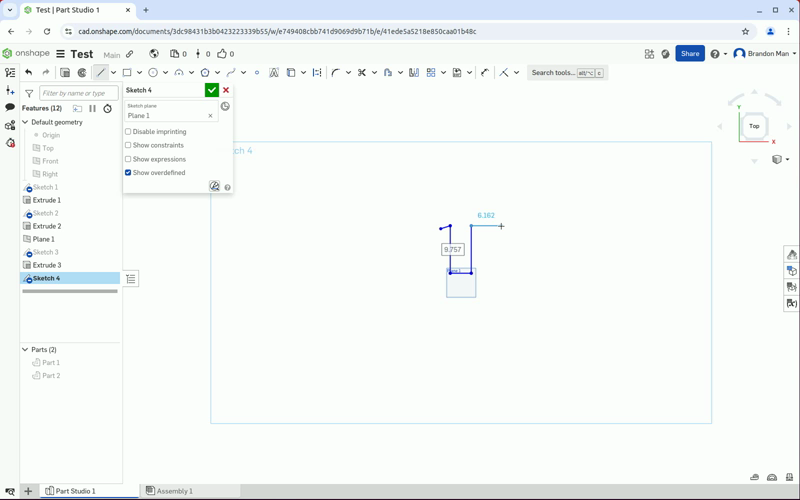
mouse_move(481, 228)
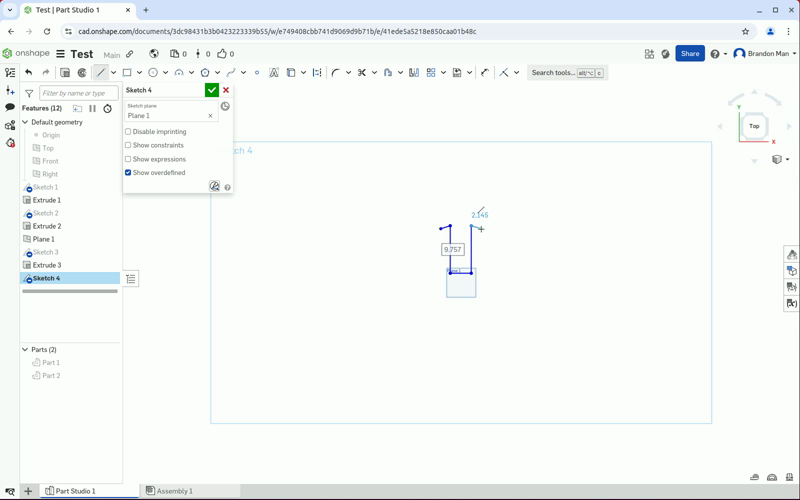
click(481, 228)
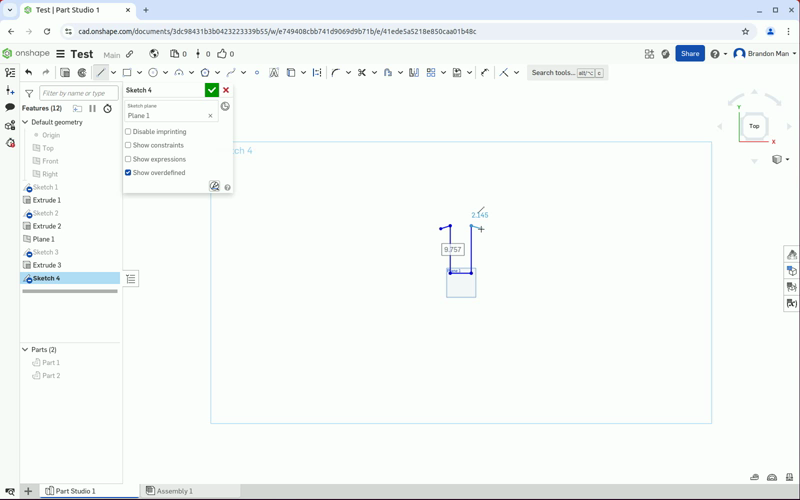
key_up(shift)
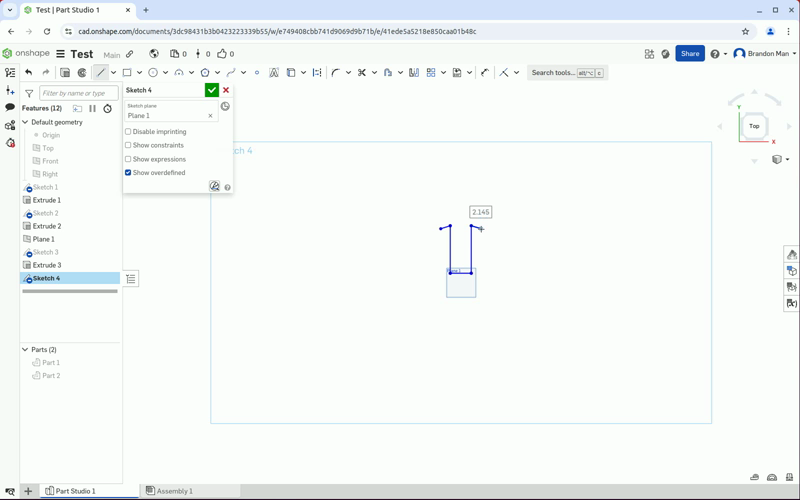
key_down(shift)
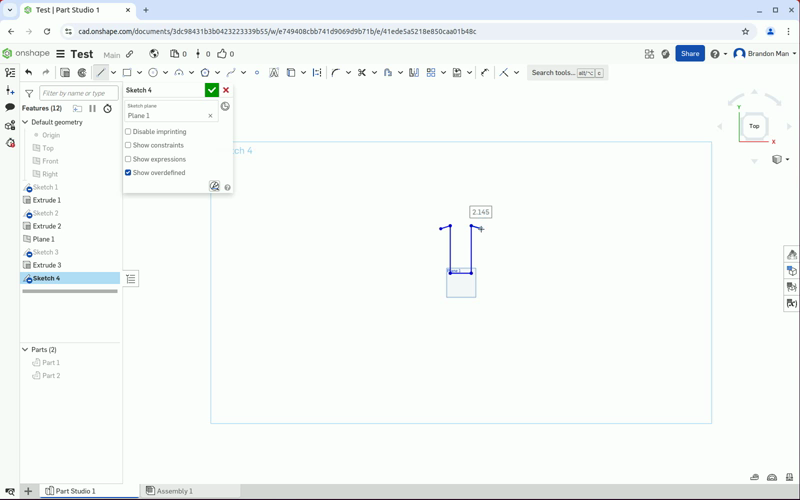
mouse_move(511, 228)
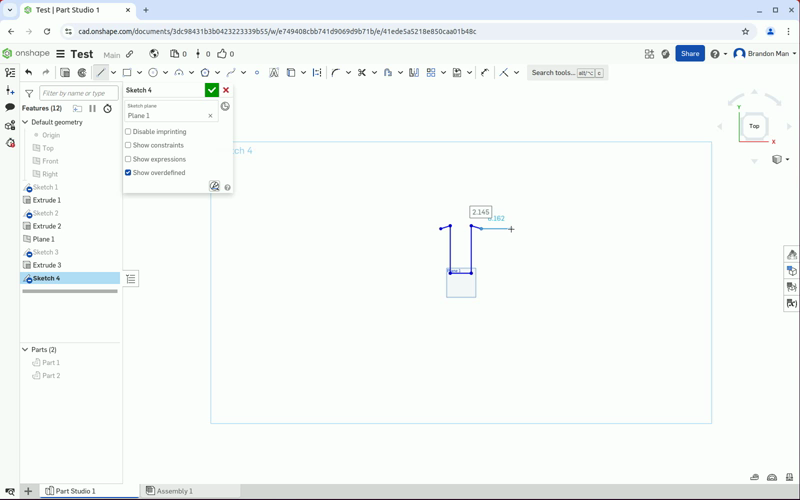
mouse_move(481, 213)
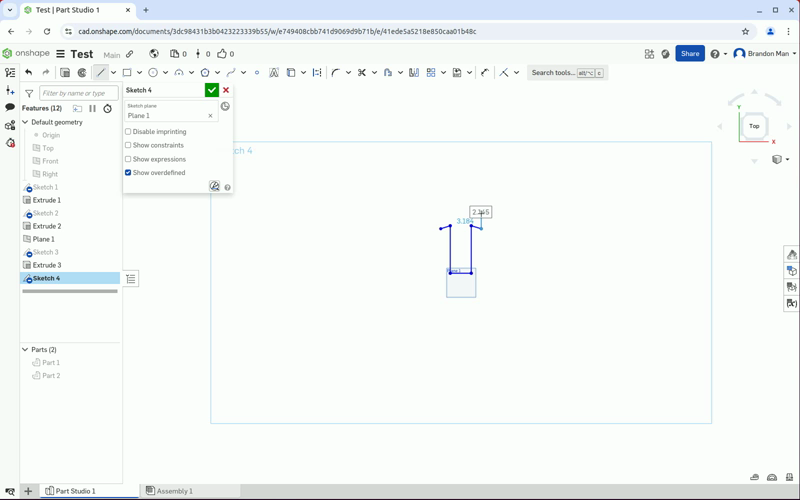
click(481, 213)
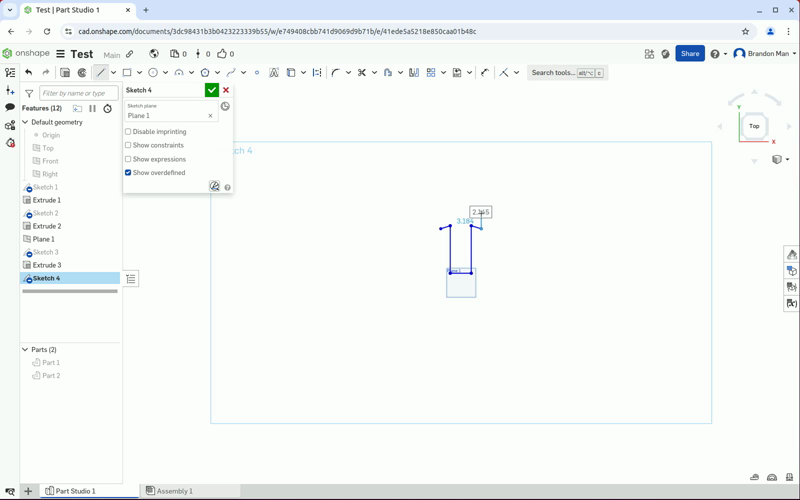
key_up(shift)
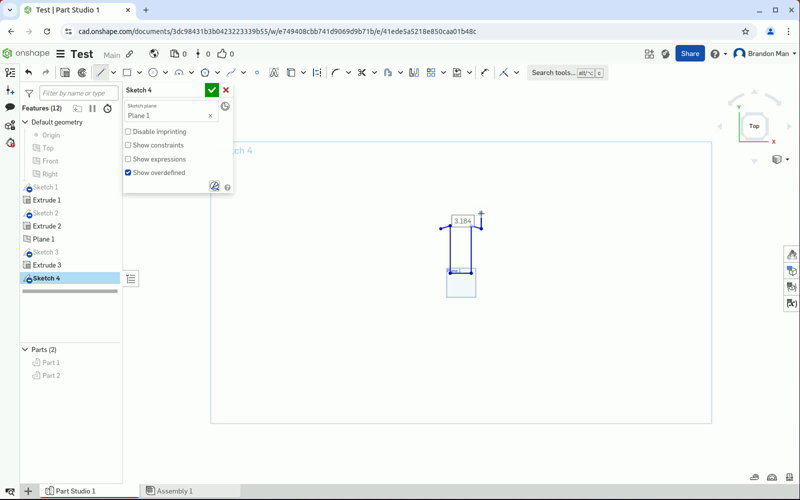
key_down(shift)
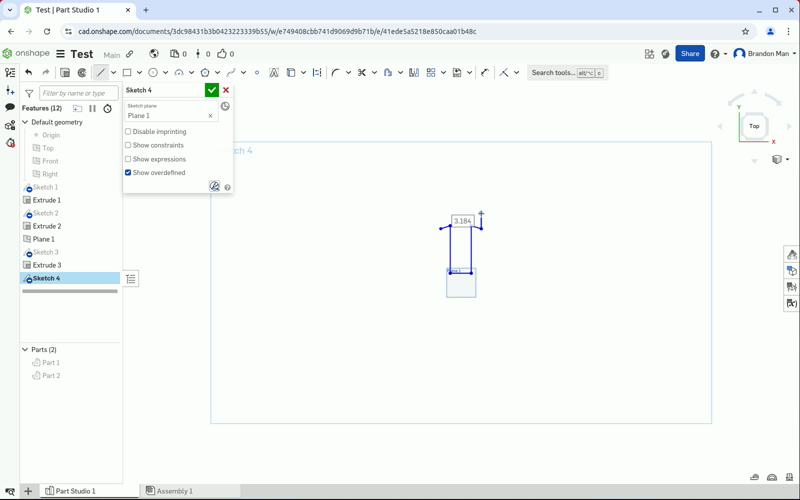
mouse_move(511, 213)
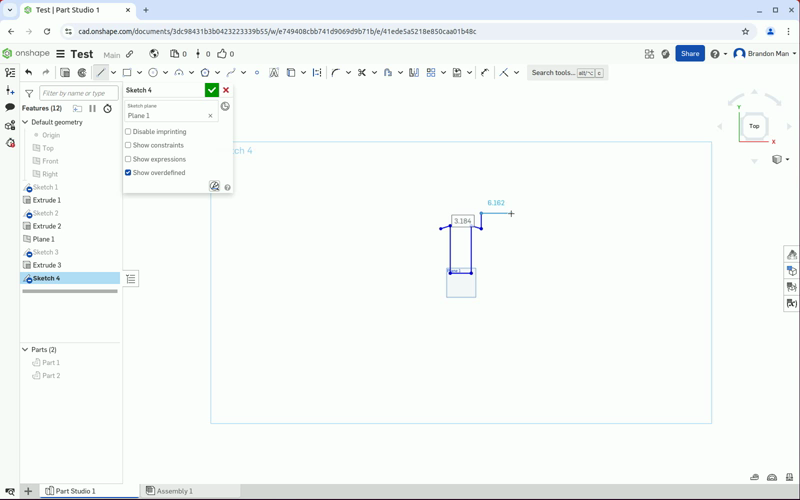
mouse_move(471, 216)
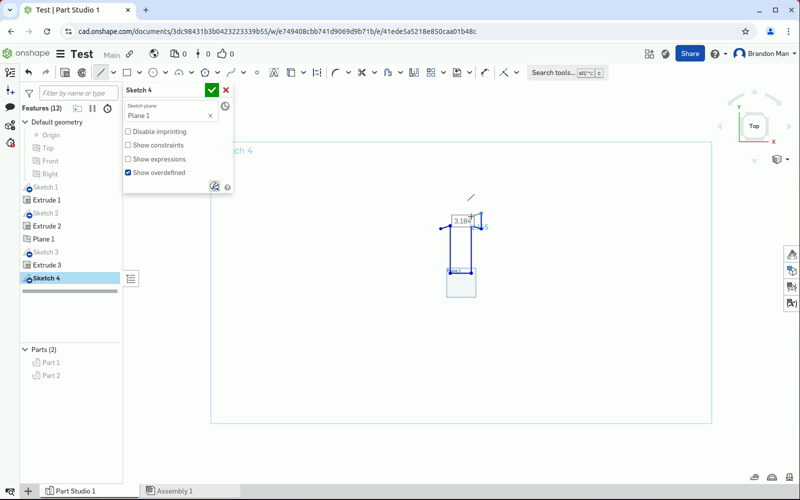
click(471, 216)
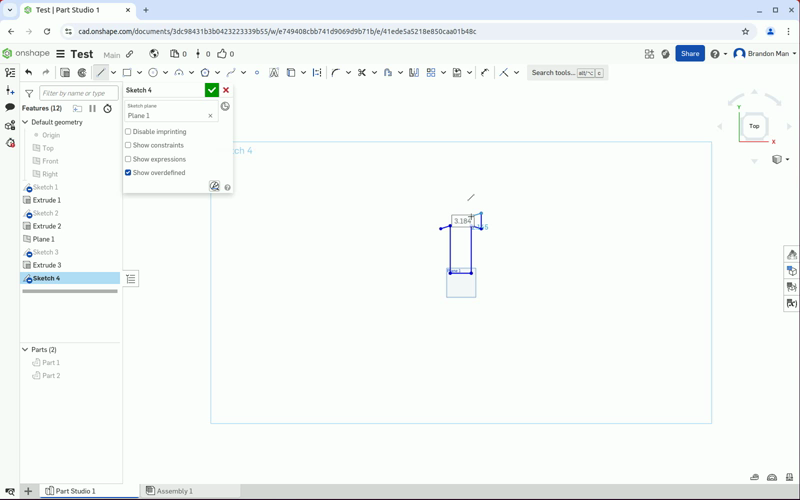
key_up(shift)
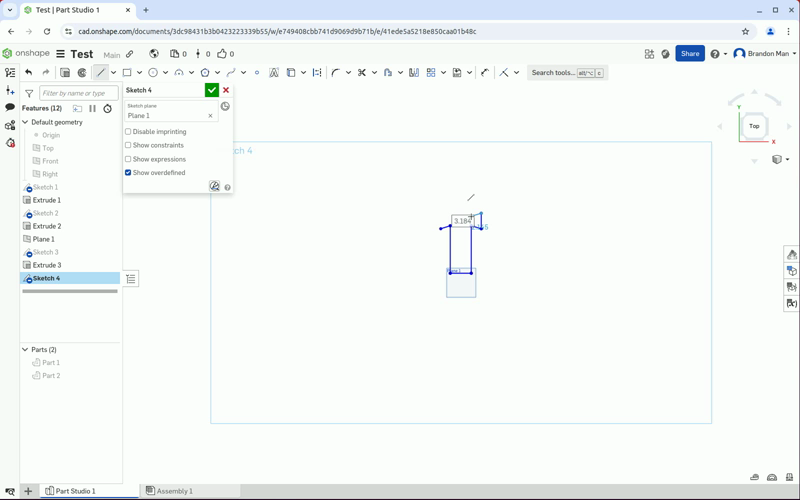
key_down(shift)
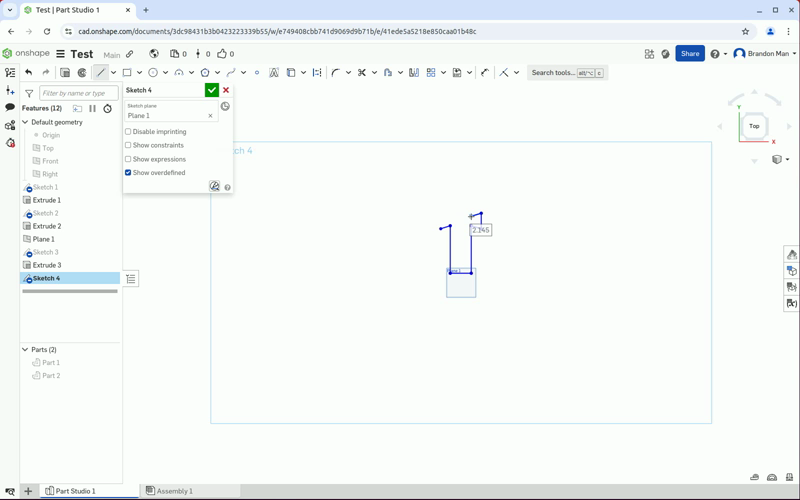
mouse_move(501, 216)
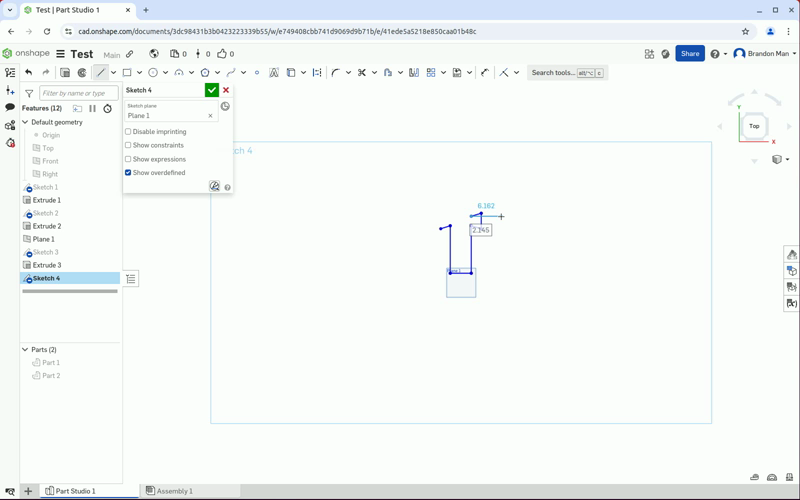
mouse_move(471, 170)
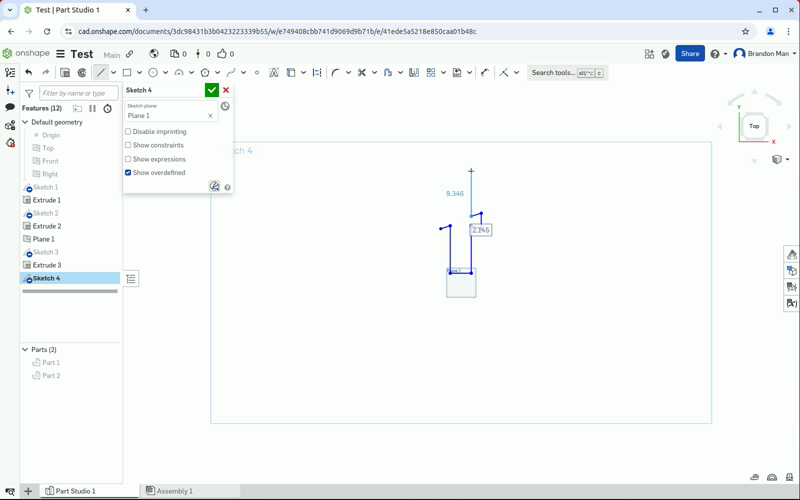
click(471, 170)
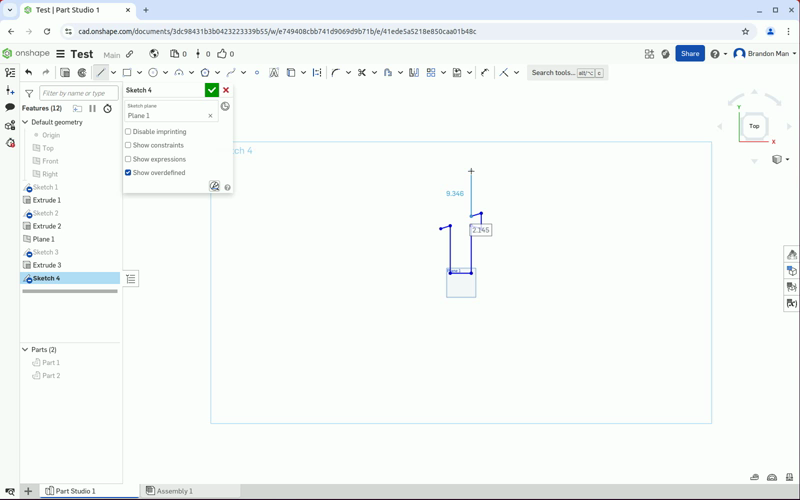
key_up(shift)
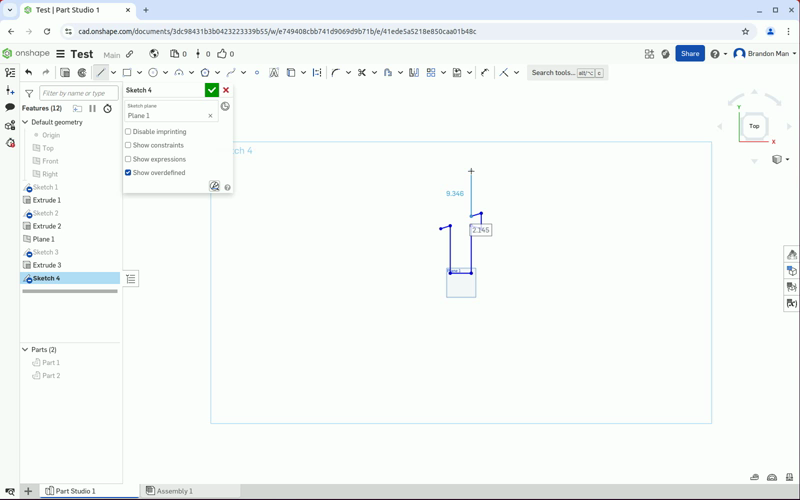
key_down(shift)
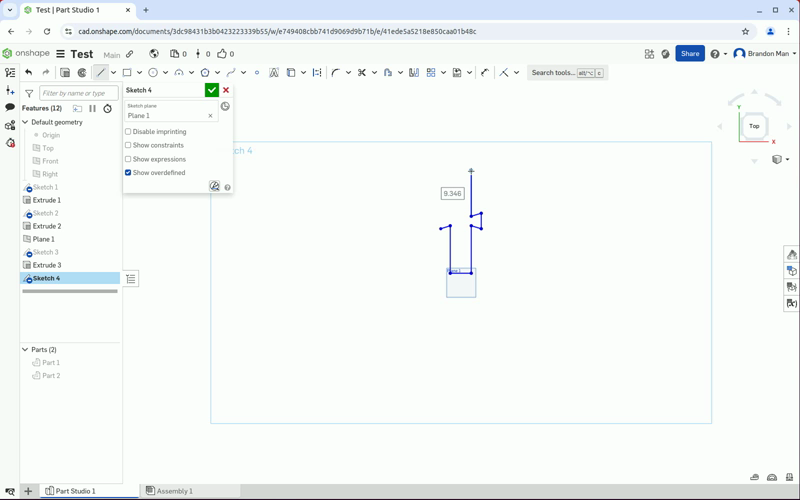
mouse_move(501, 170)
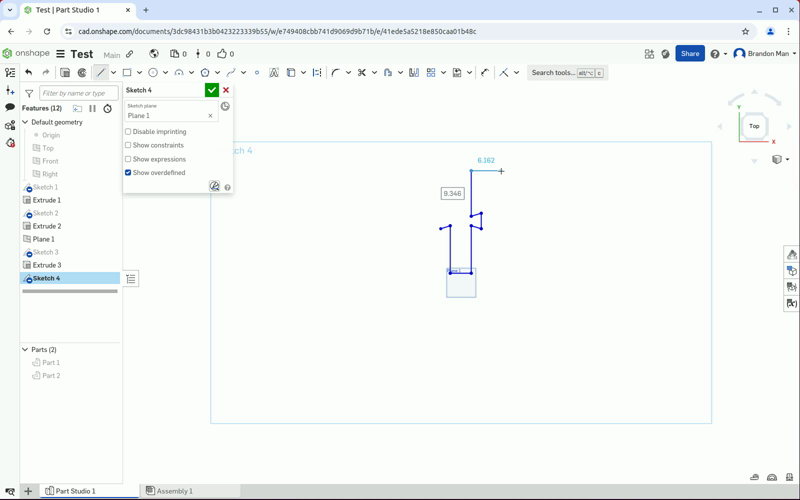
mouse_move(450, 170)
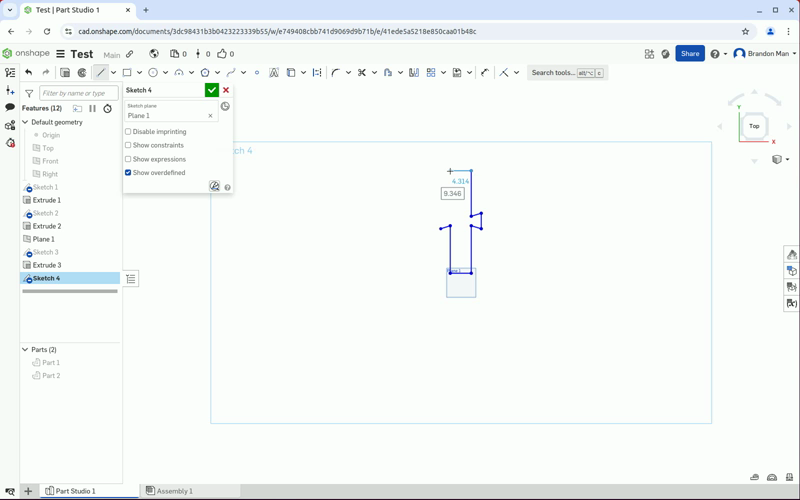
click(450, 170)
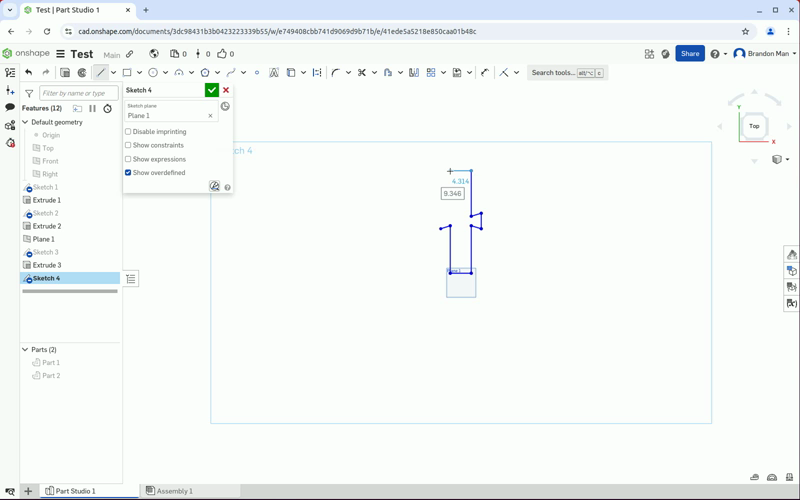
key_up(shift)
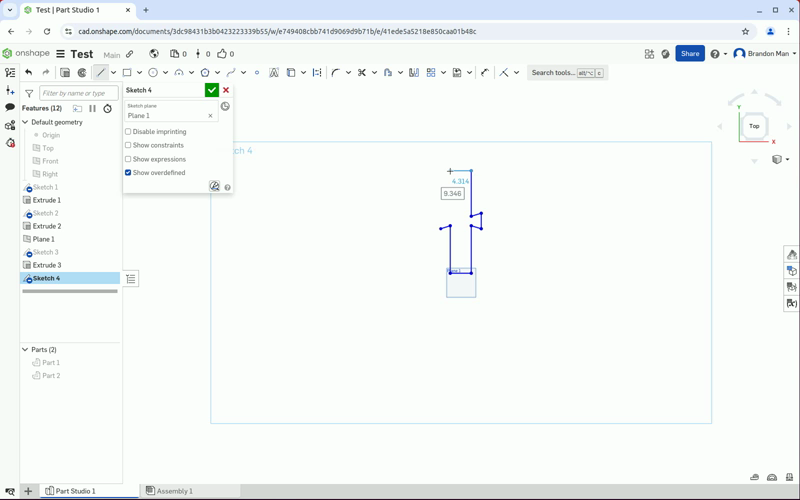
key_down(shift)
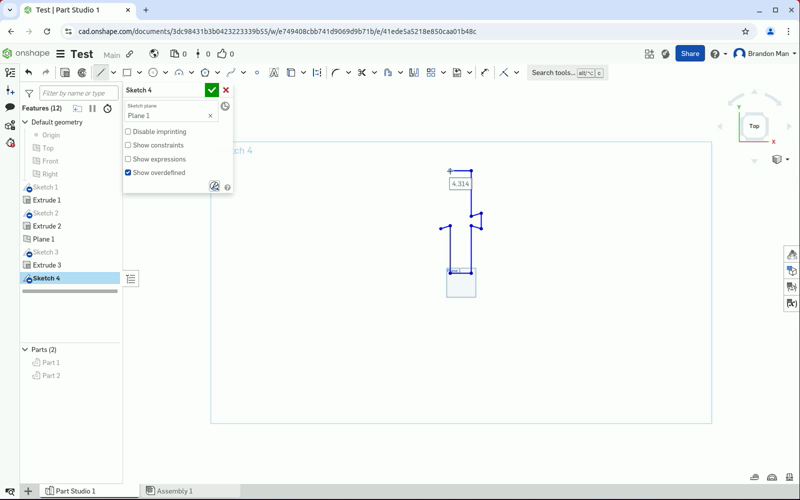
mouse_move(480, 170)
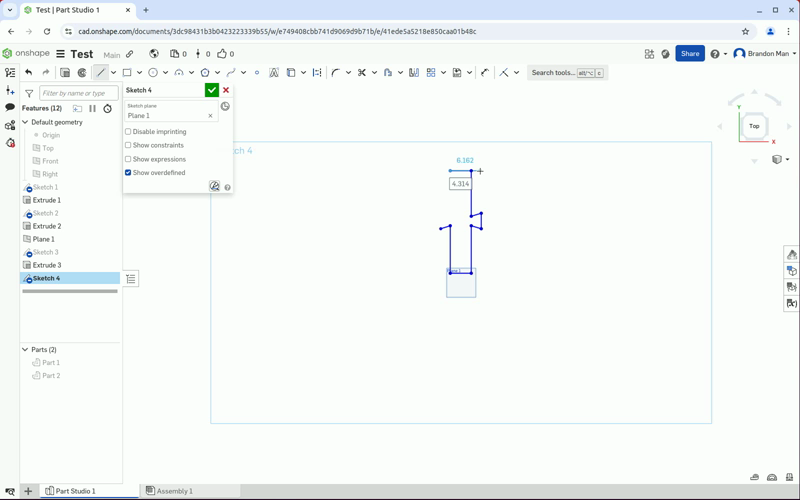
mouse_move(450, 216)
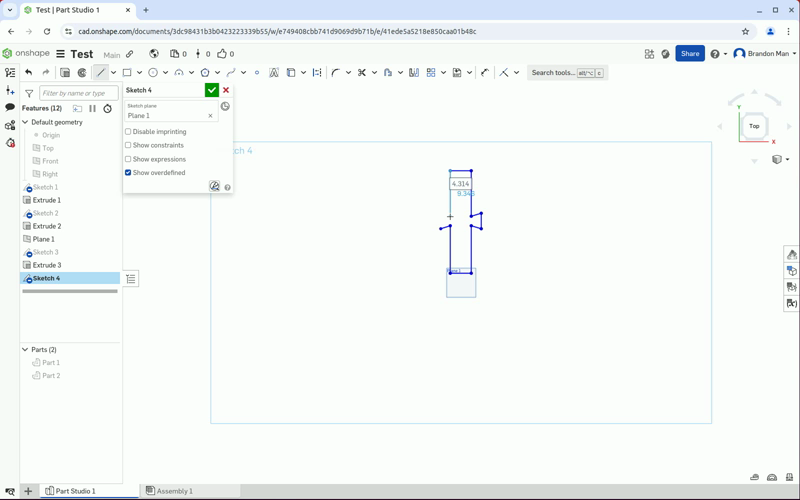
click(450, 216)
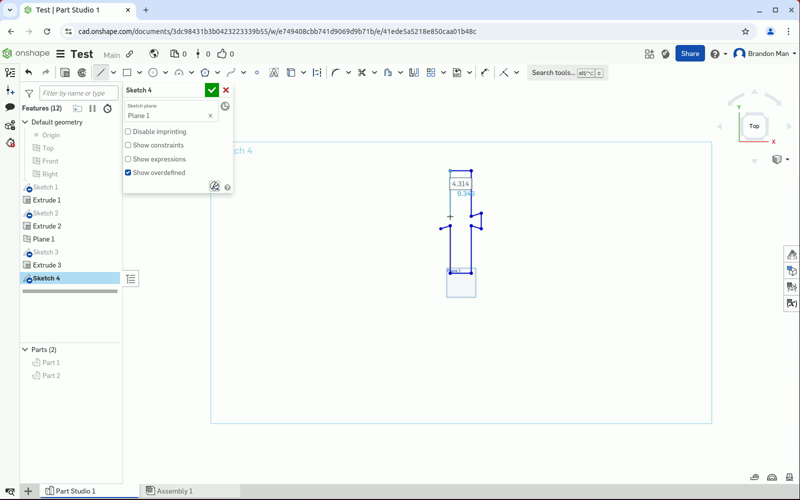
key_up(shift)
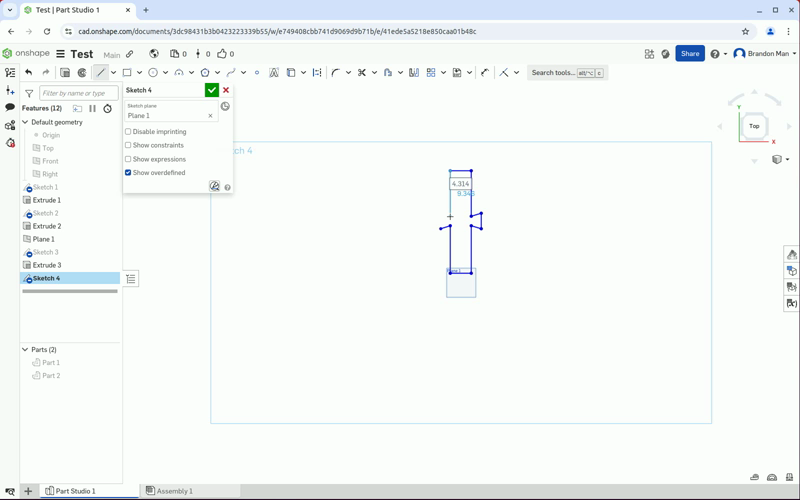
key_down(shift)
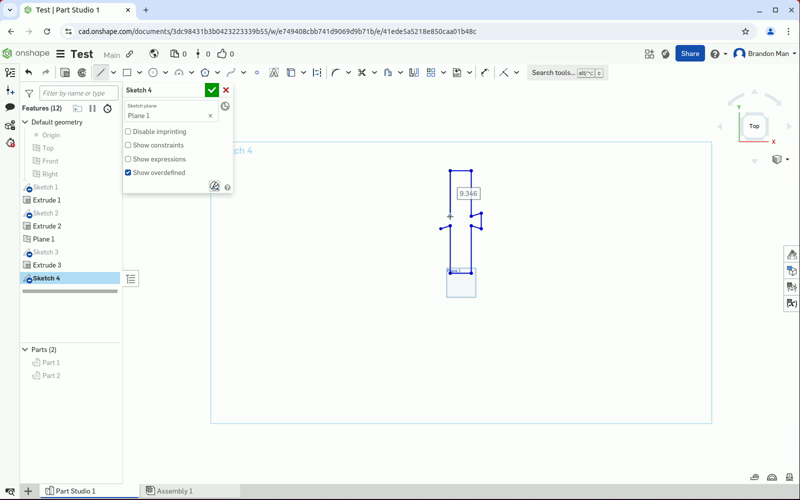
mouse_move(480, 216)
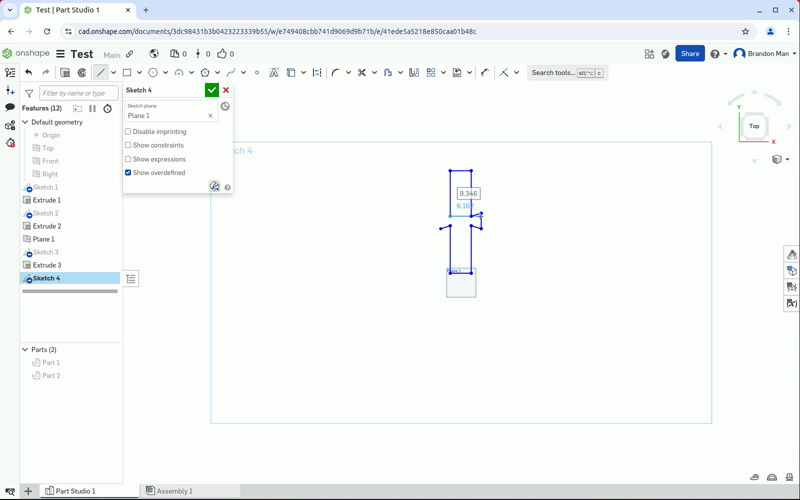
mouse_move(440, 213)
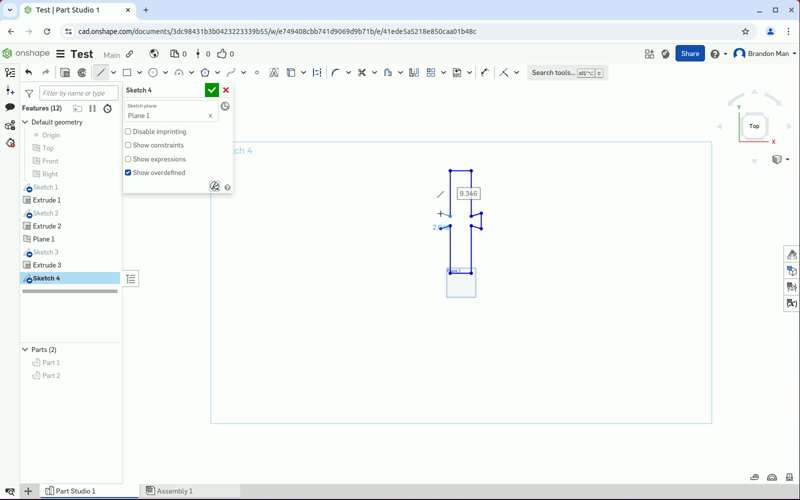
click(440, 213)
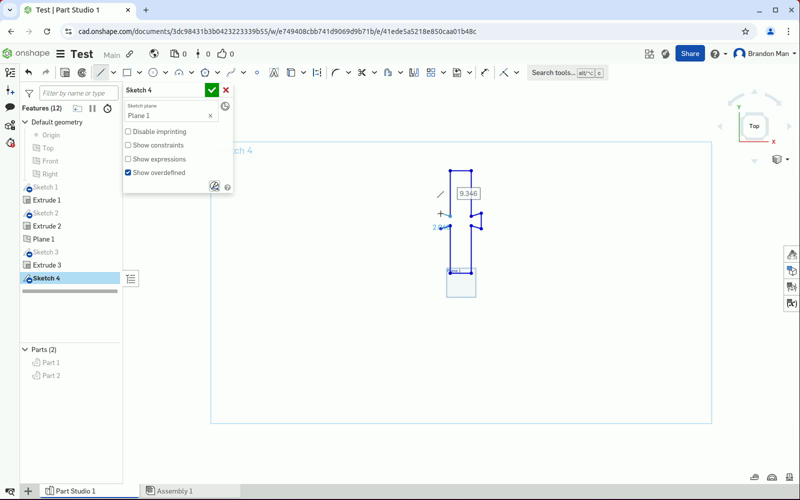
key_up(shift)
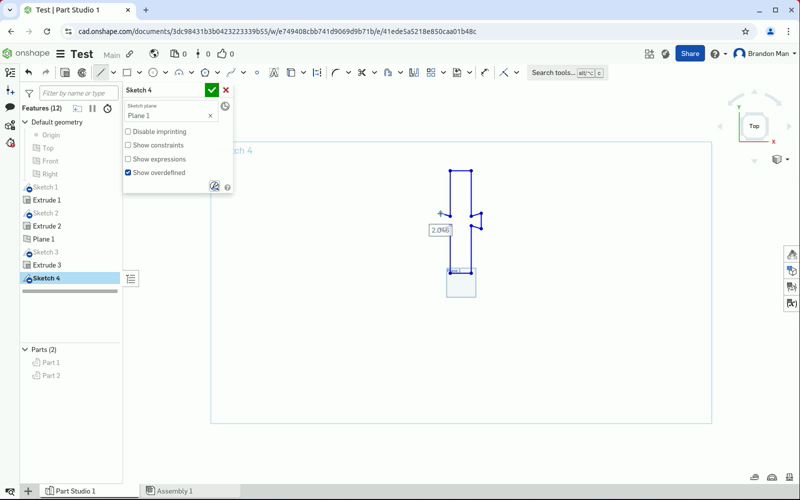
mouse_move(470, 213)
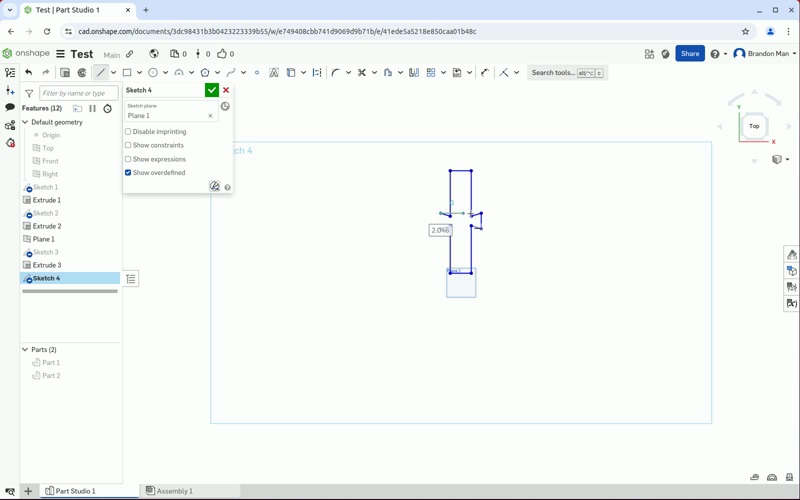
key_down(shift)
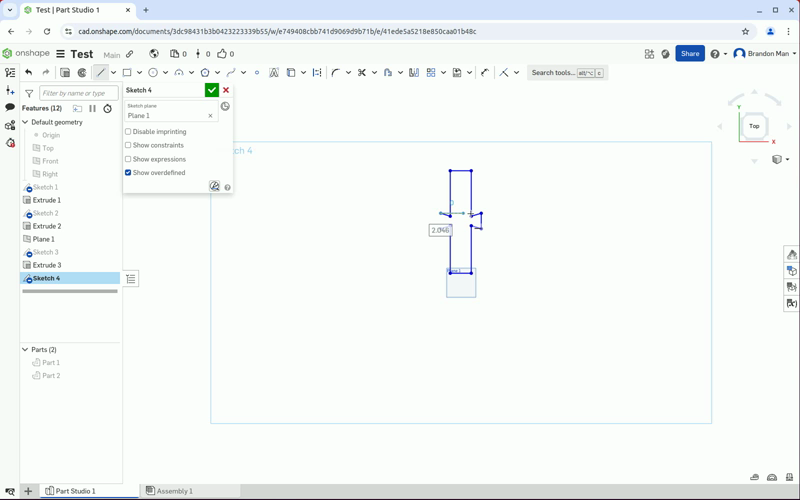
mouse_move(440, 228)
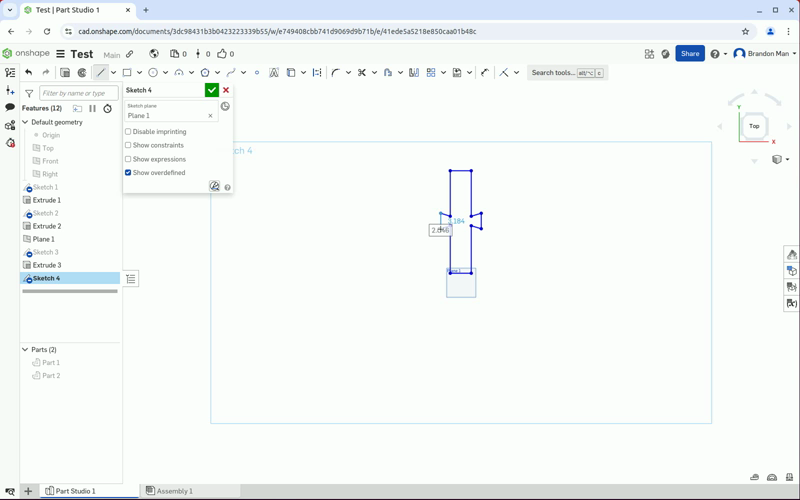
key_up(shift)
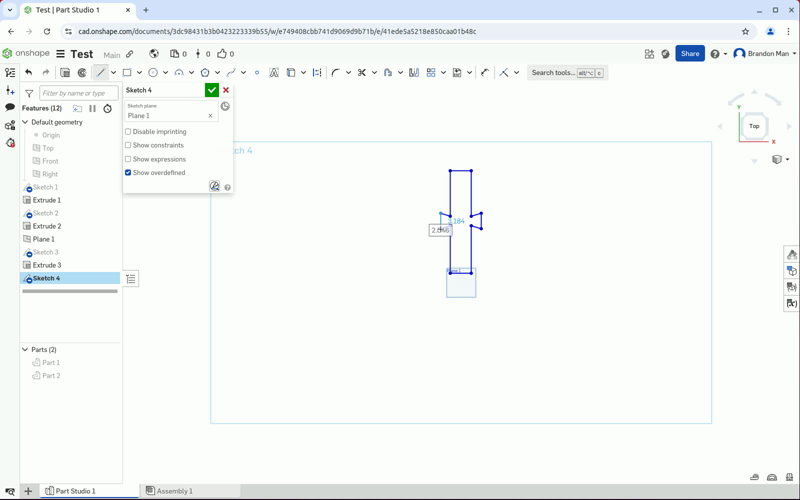
click(440, 228)
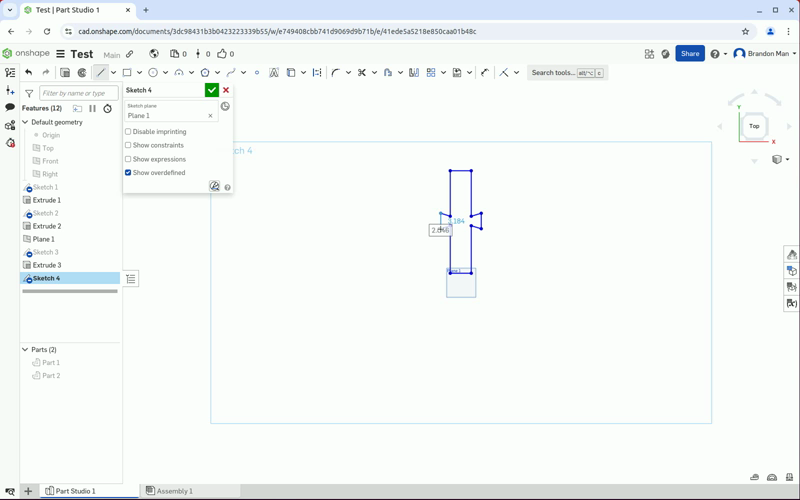
key(esc)
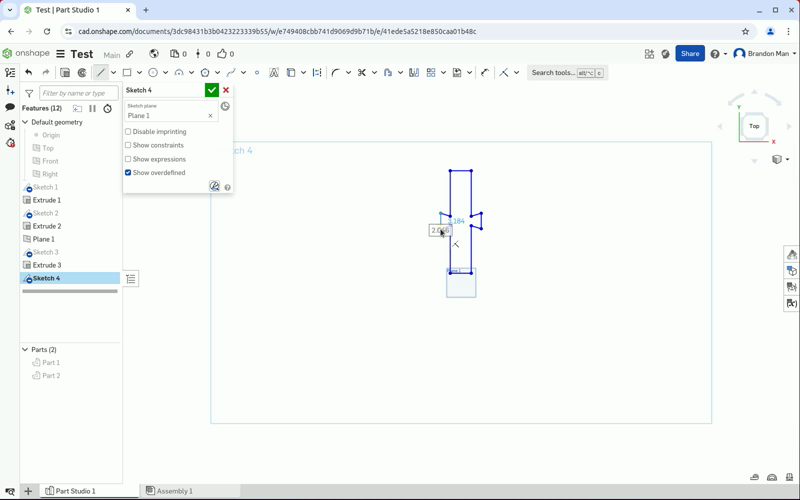
mouse_move(463, 225)
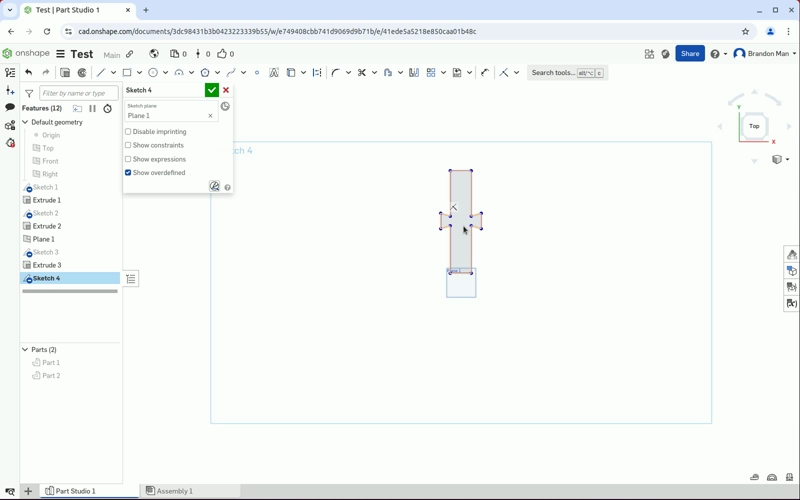
click(463, 225)
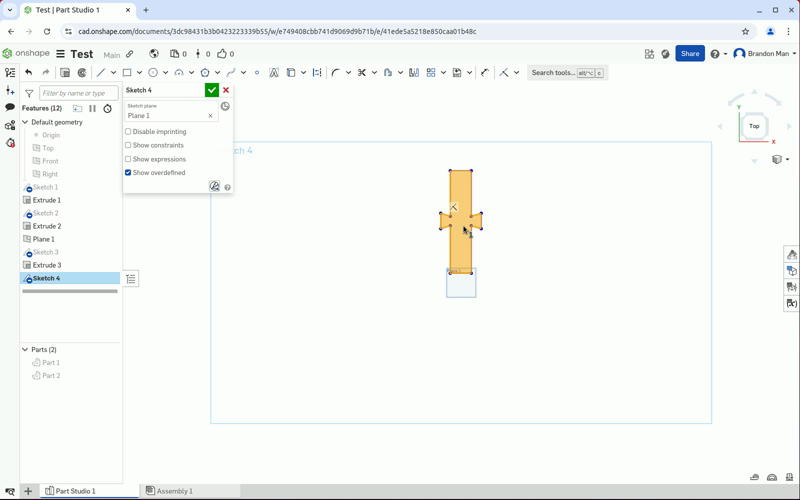
mouse_move(73, 352)
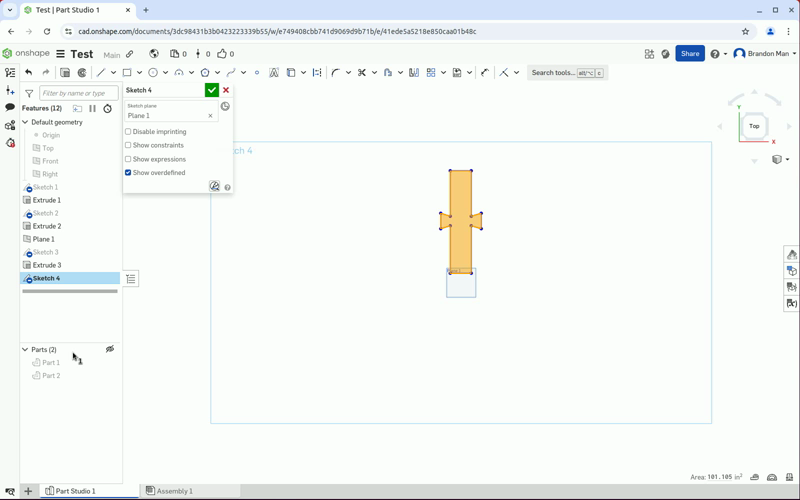
key(shift+y)
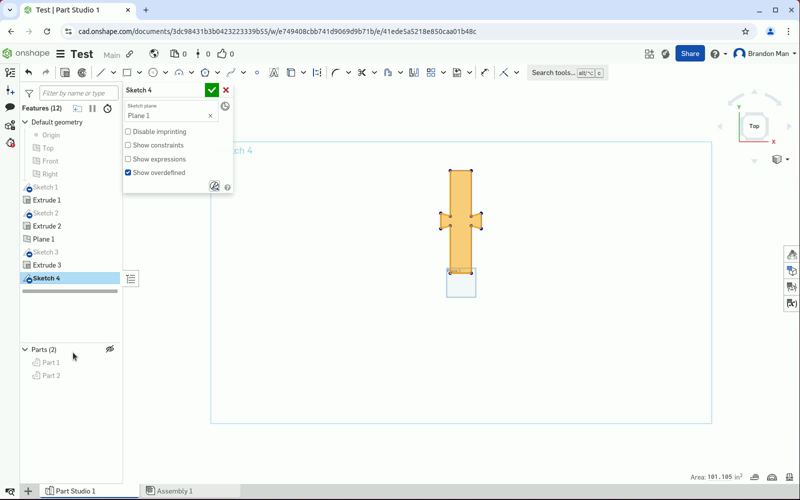
key(shift+e)
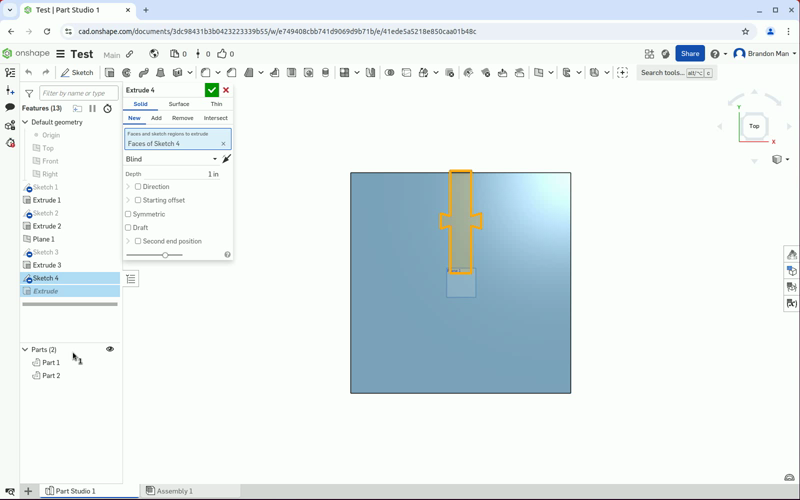
mouse_move(143, 106)
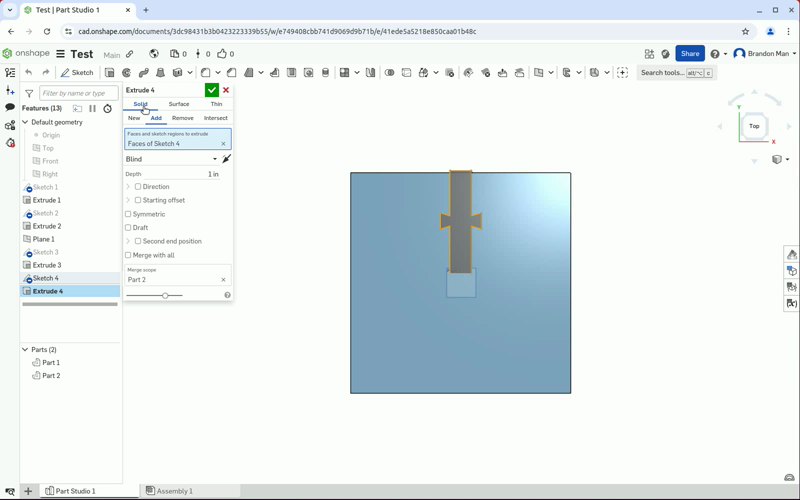
click(143, 106)
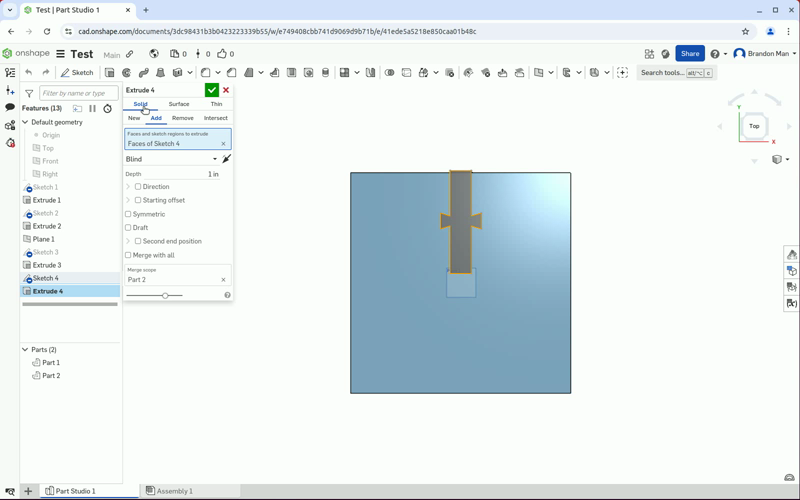
mouse_move(219, 120)
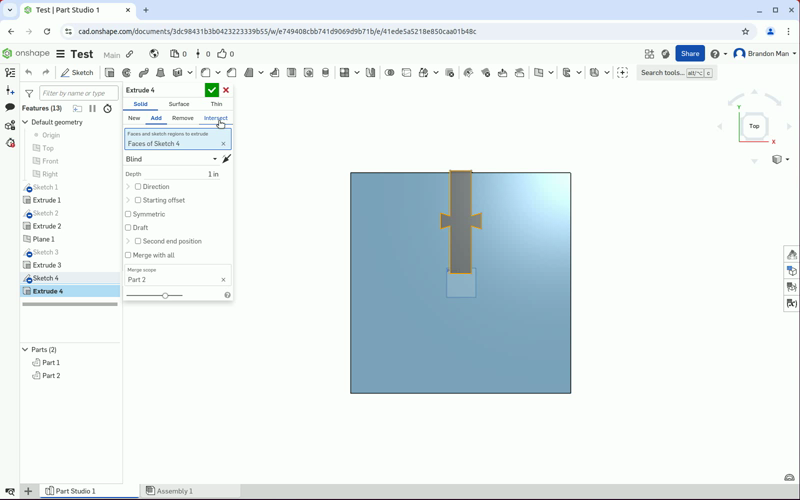
click(219, 120)
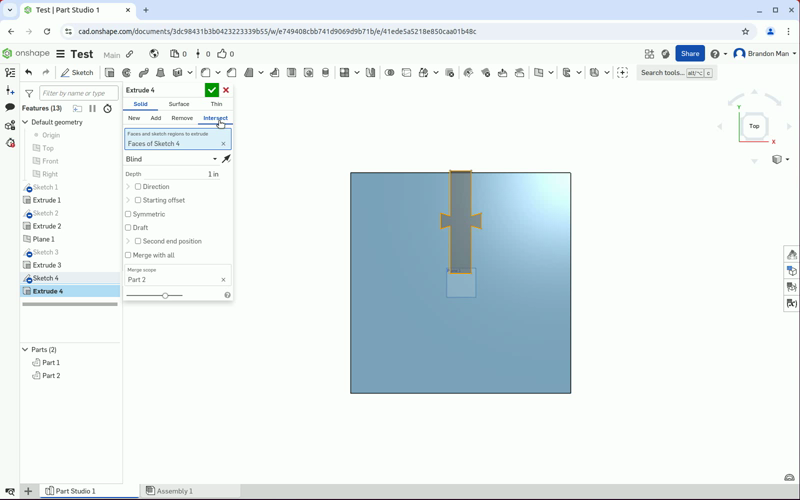
key(tab, 4)
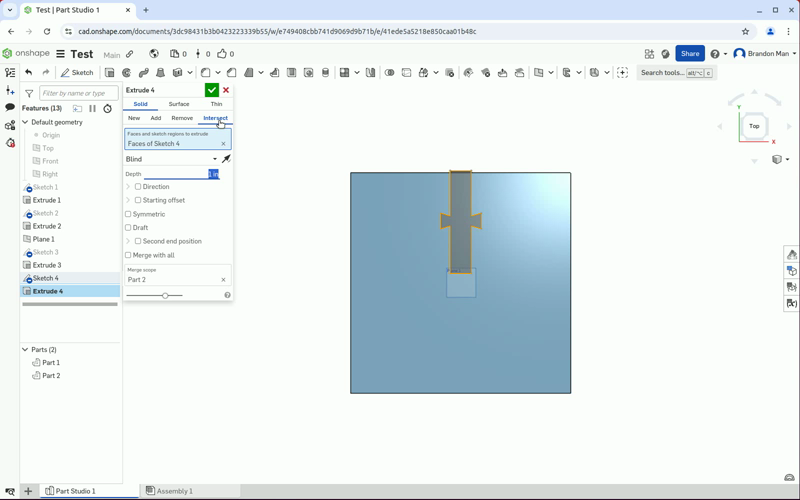
text(3.37)
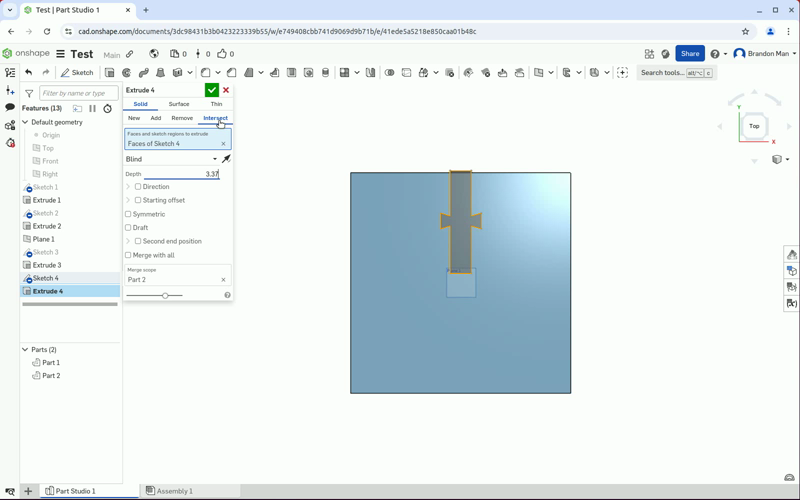
key(tab, 3)
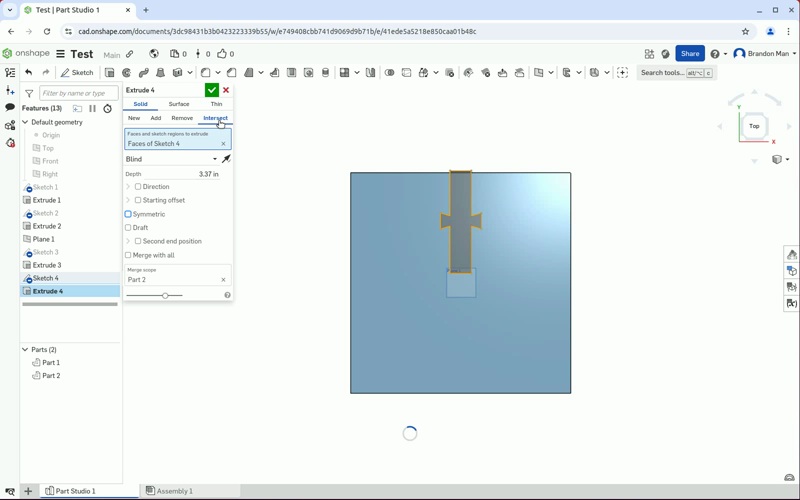
key(space)
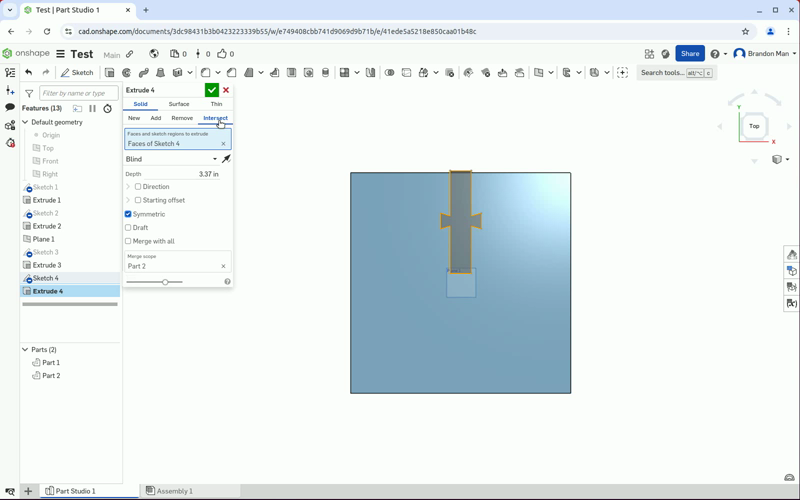
key(enter)
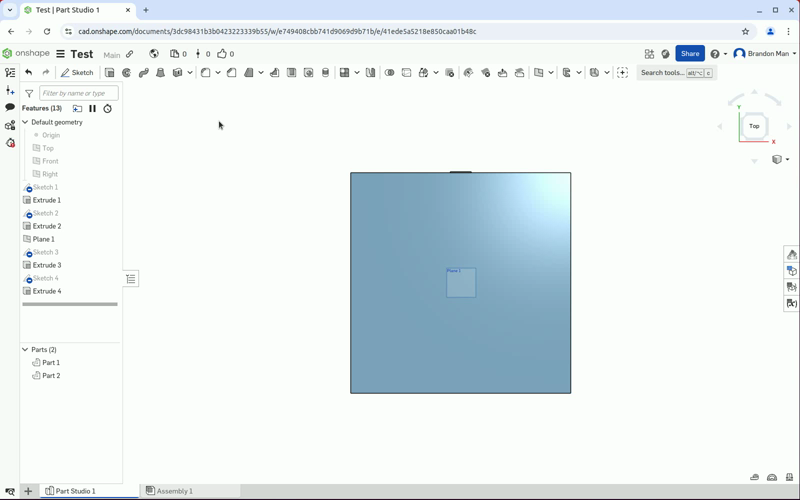
key(shift+h)
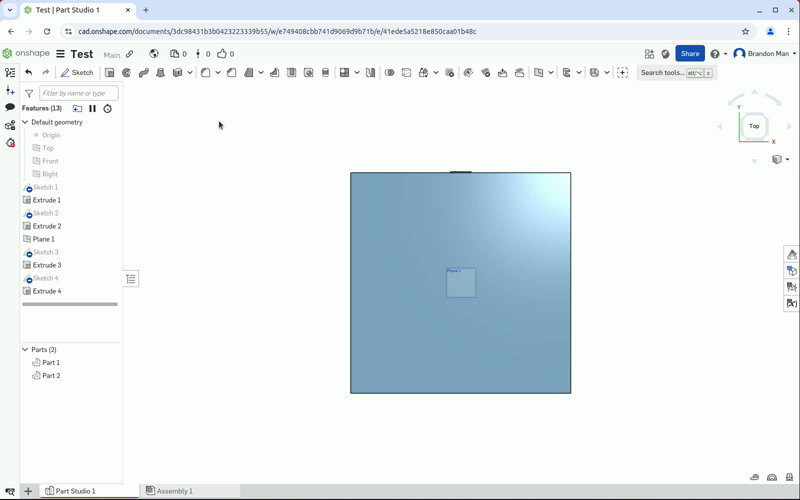
key(shift+h)
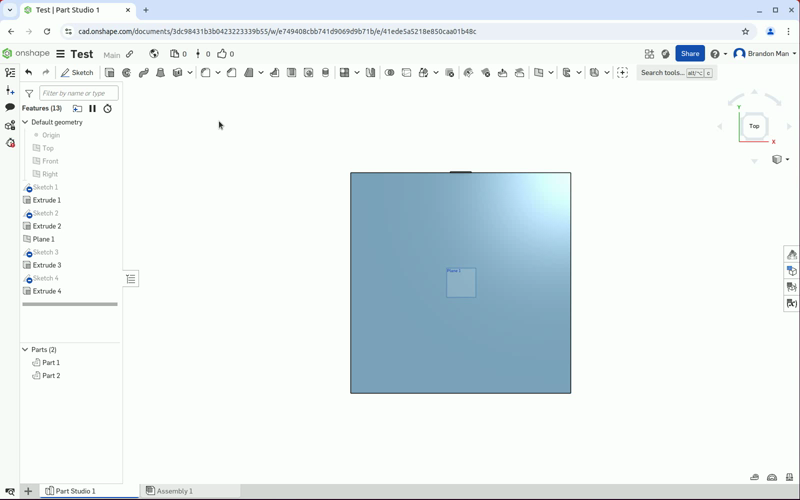
mouse_move(73, 189)
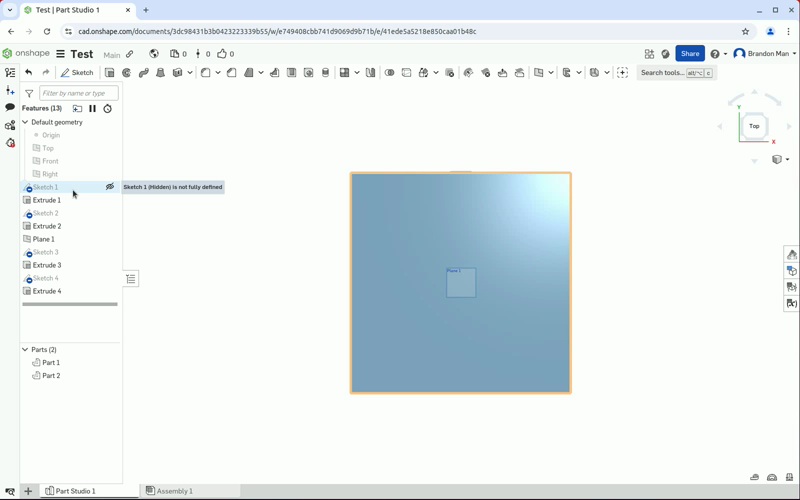
click(73, 189)
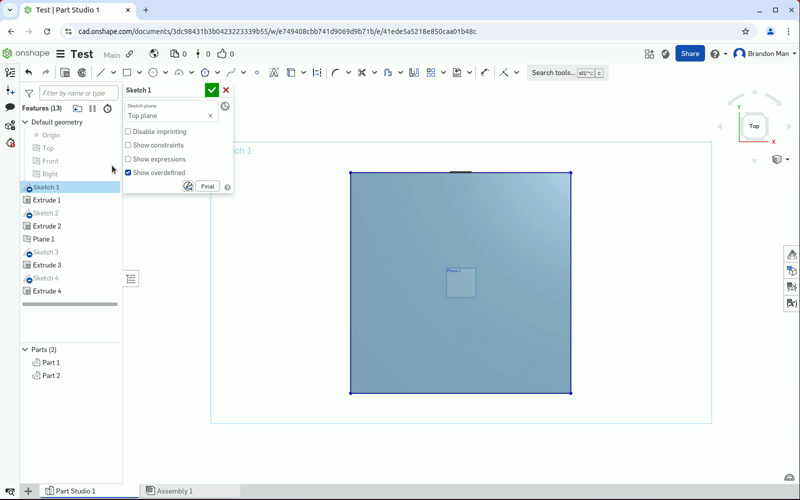
mouse_move(229, 92)
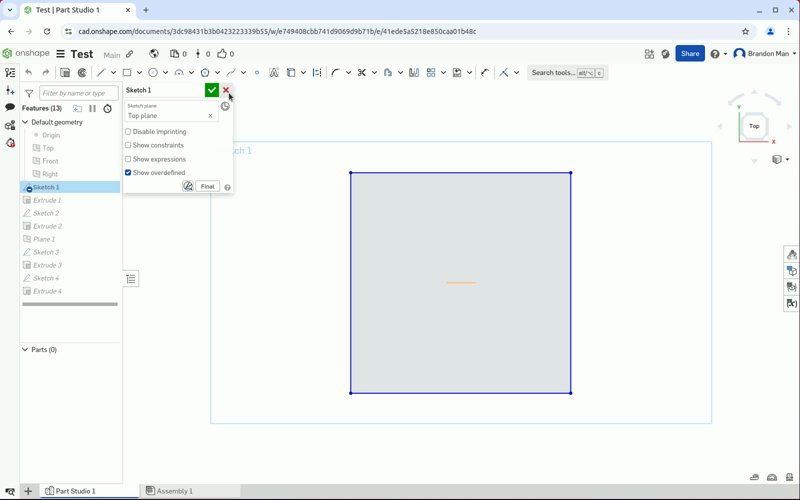
click(229, 92)
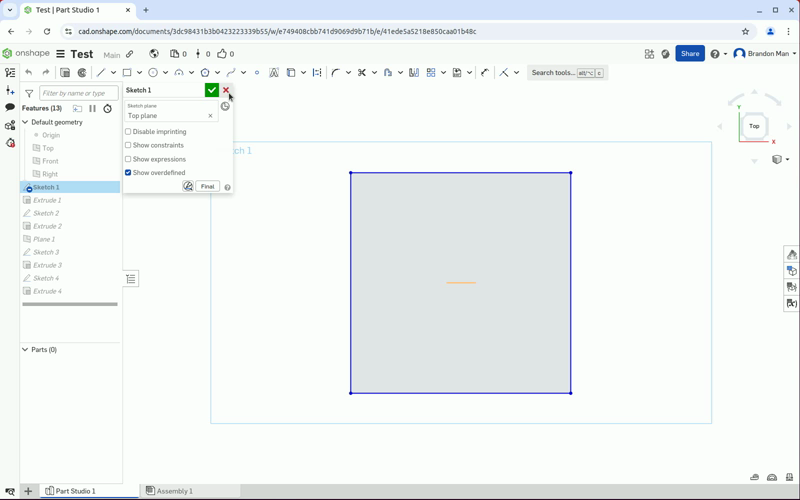
key(shift+s)
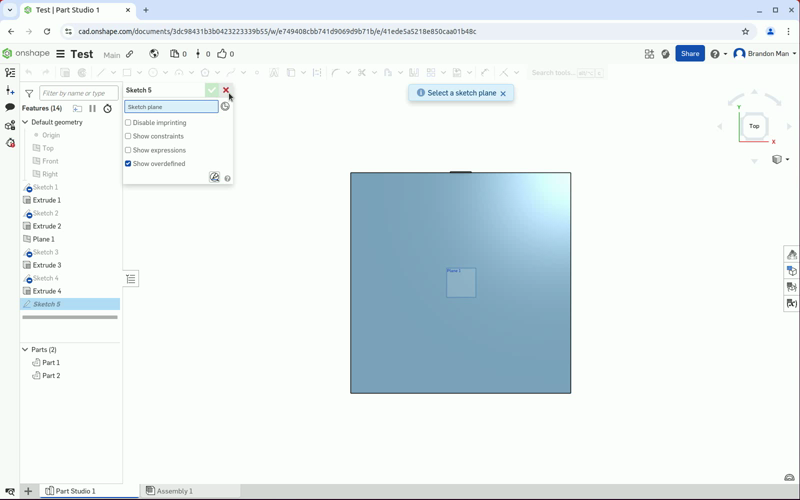
mouse_move(73, 241)
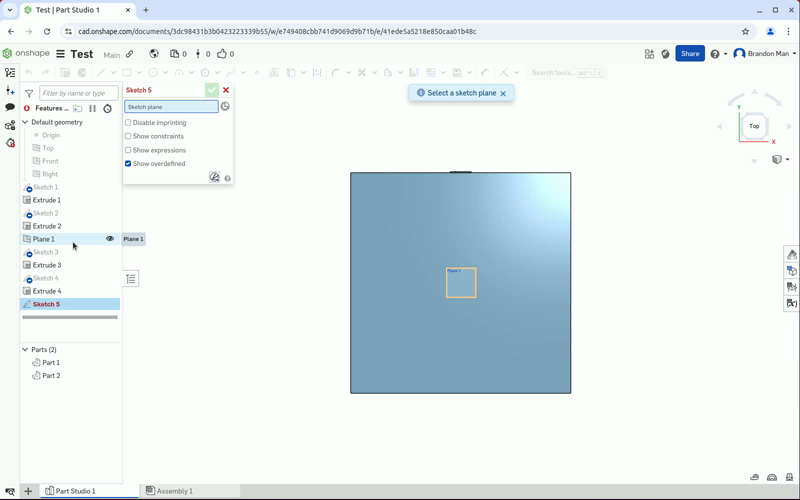
click(73, 241)
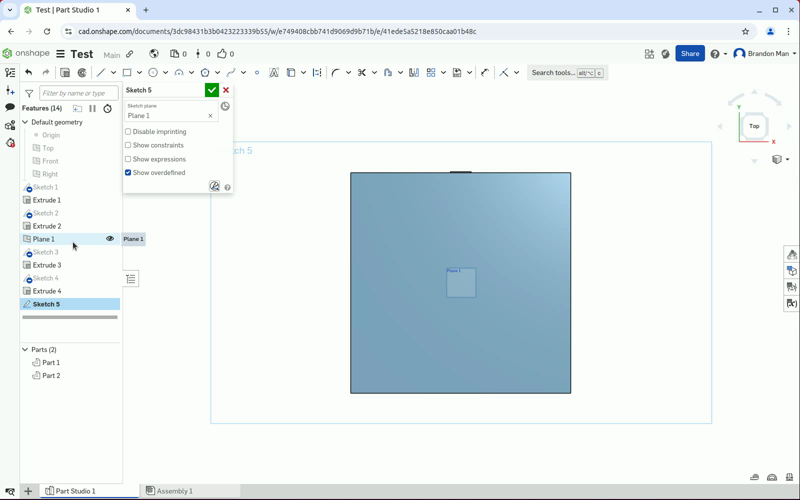
mouse_move(73, 352)
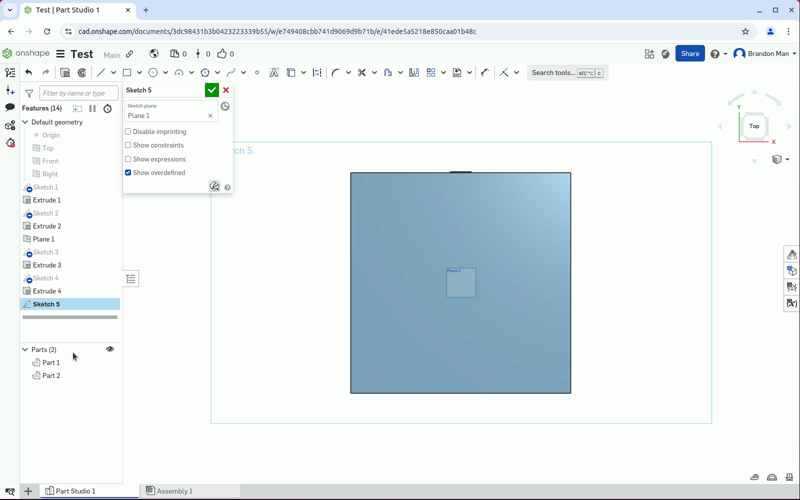
key(y)
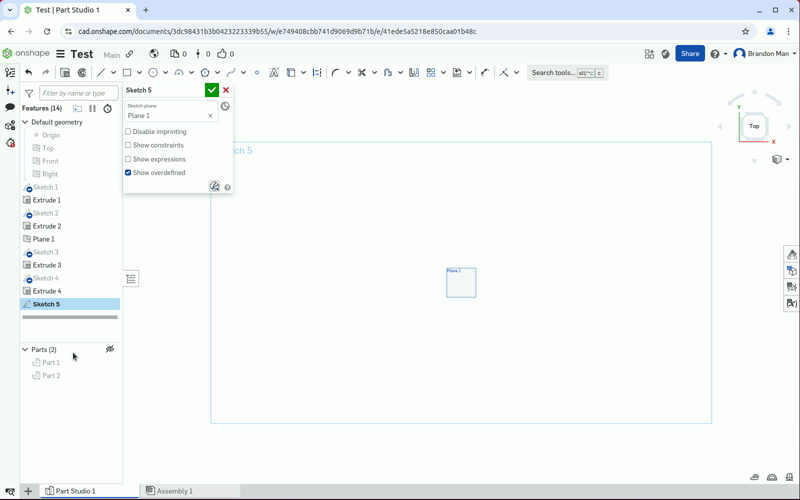
key(l)
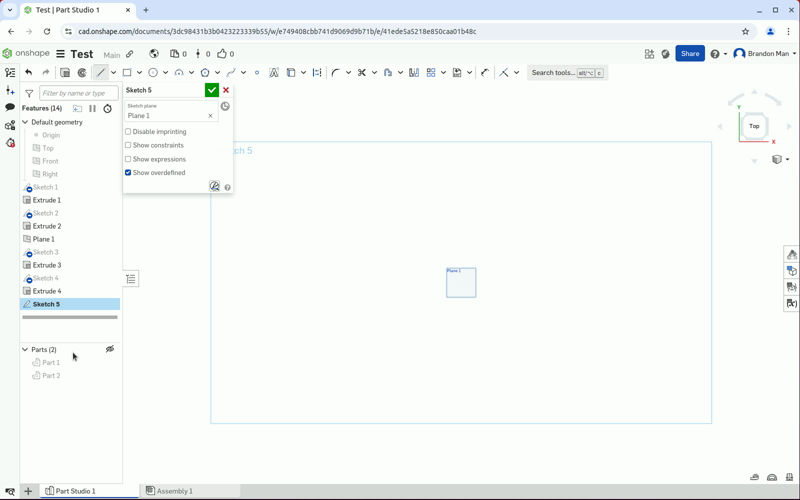
key_down(shift)
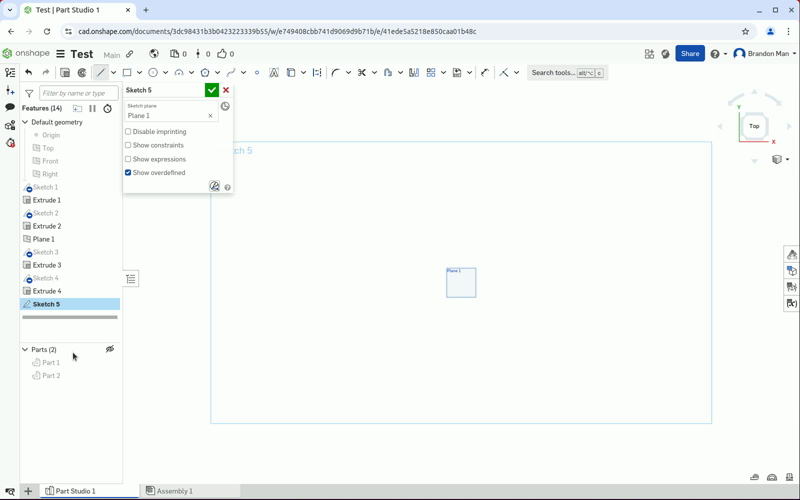
mouse_move(450, 293)
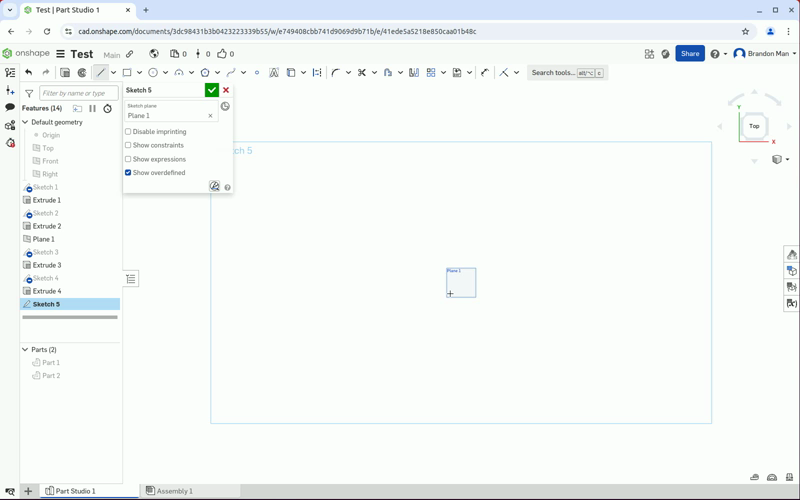
click(450, 293)
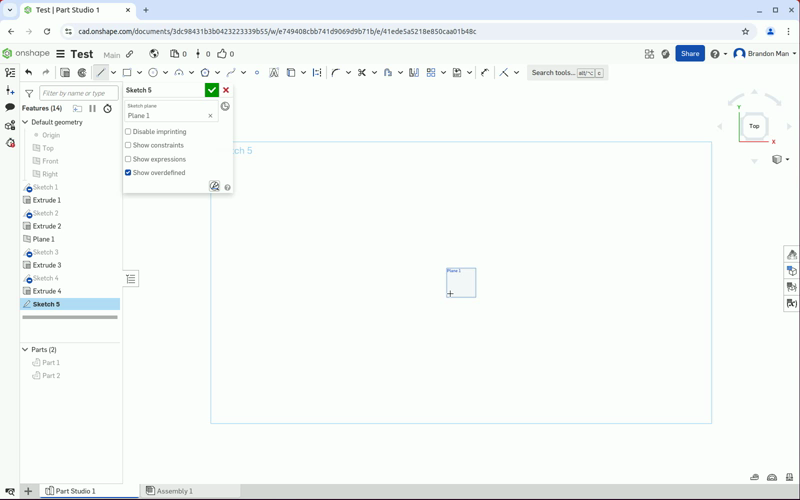
key_up(shift)
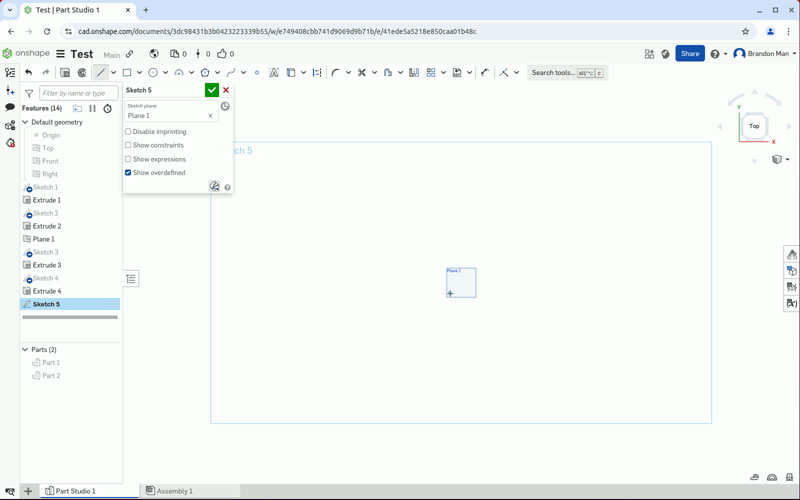
key_down(shift)
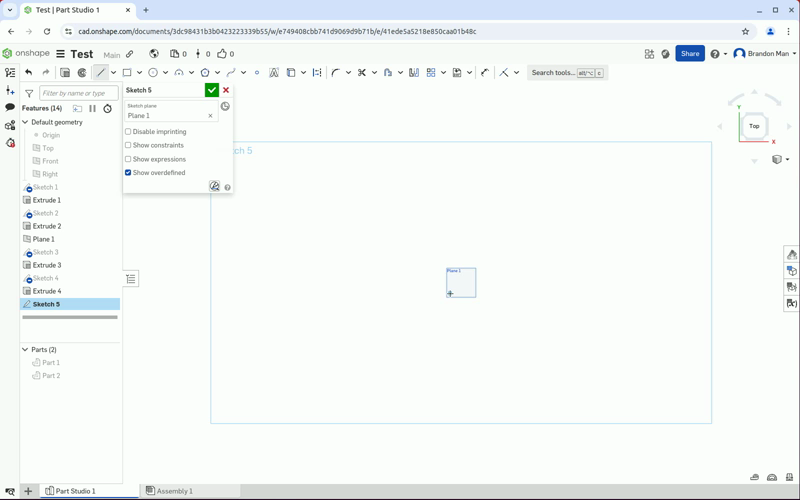
mouse_move(480, 293)
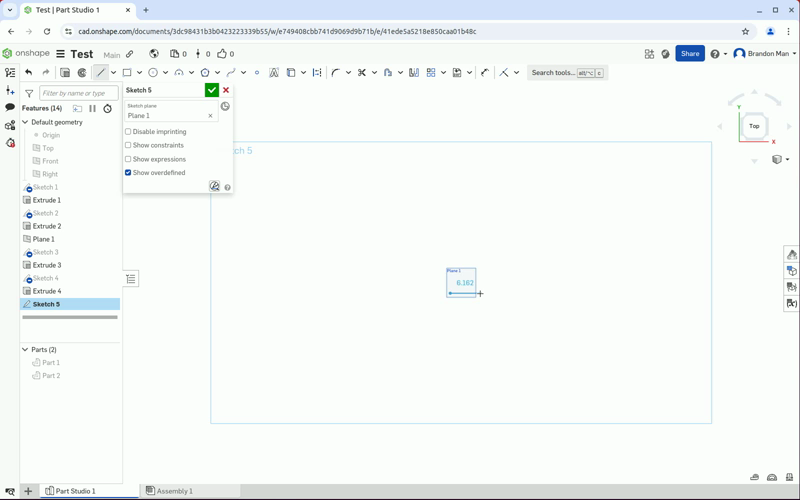
mouse_move(472, 293)
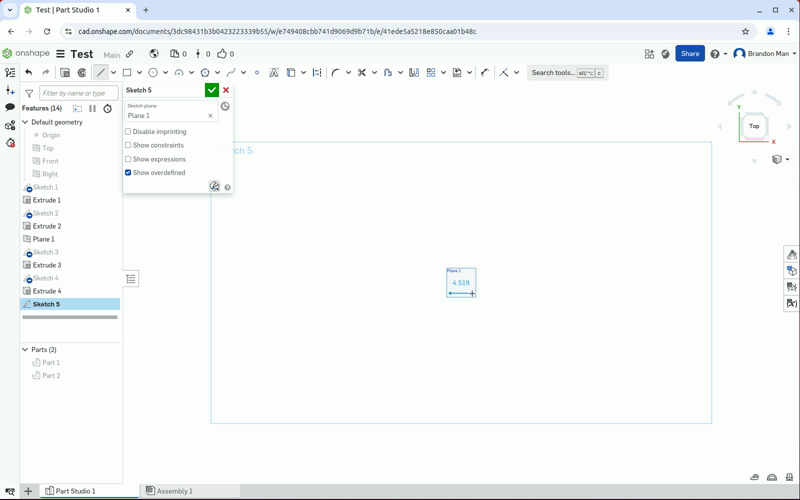
click(472, 293)
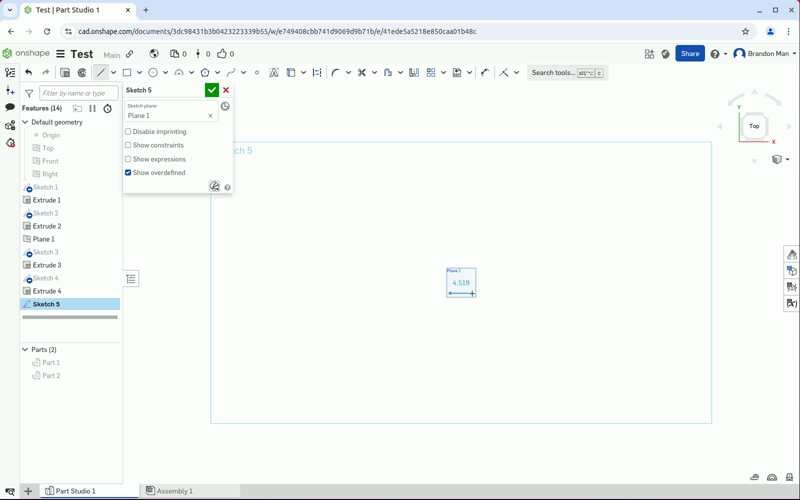
key_up(shift)
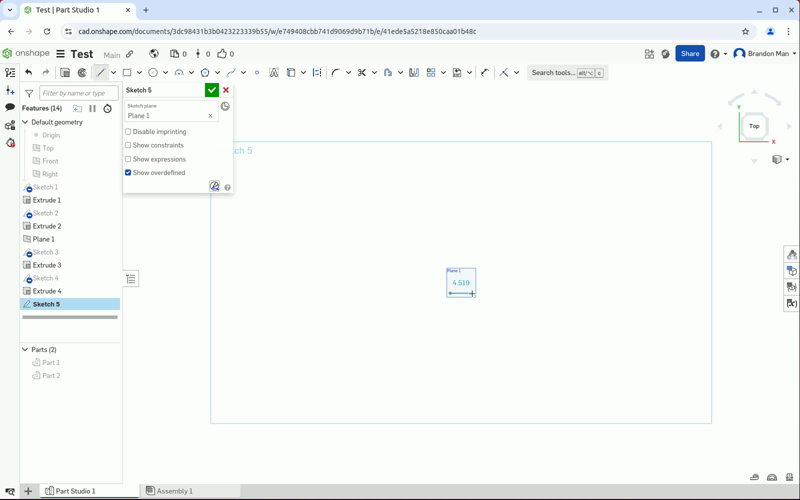
key_down(shift)
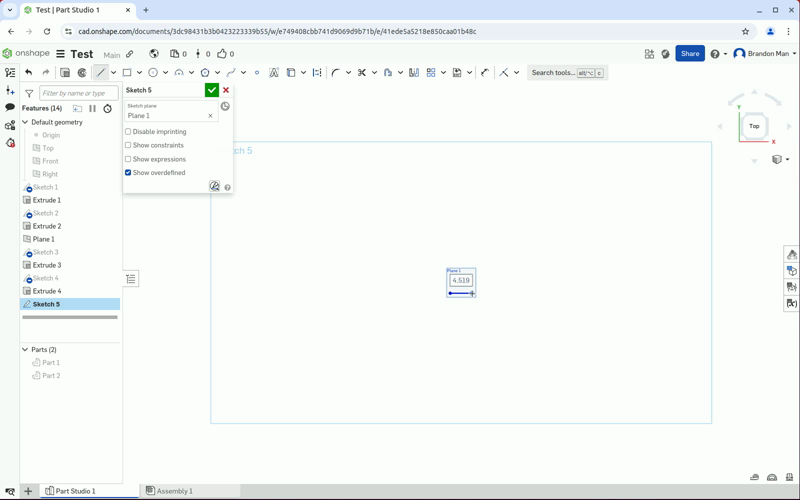
mouse_move(502, 293)
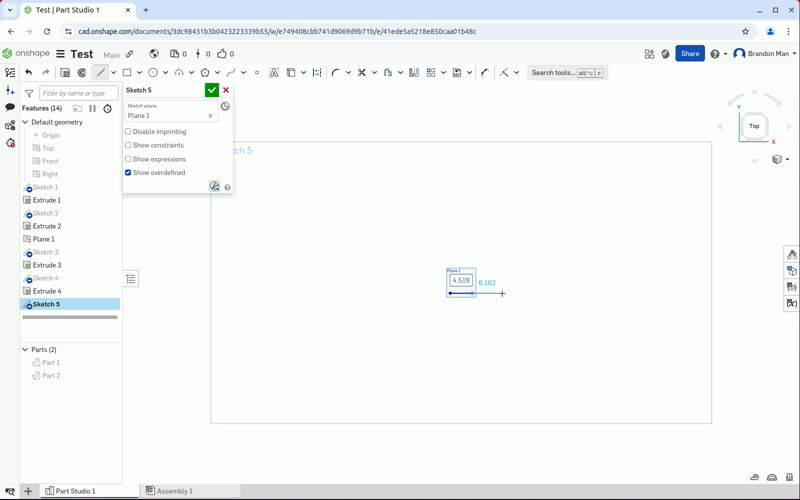
mouse_move(472, 271)
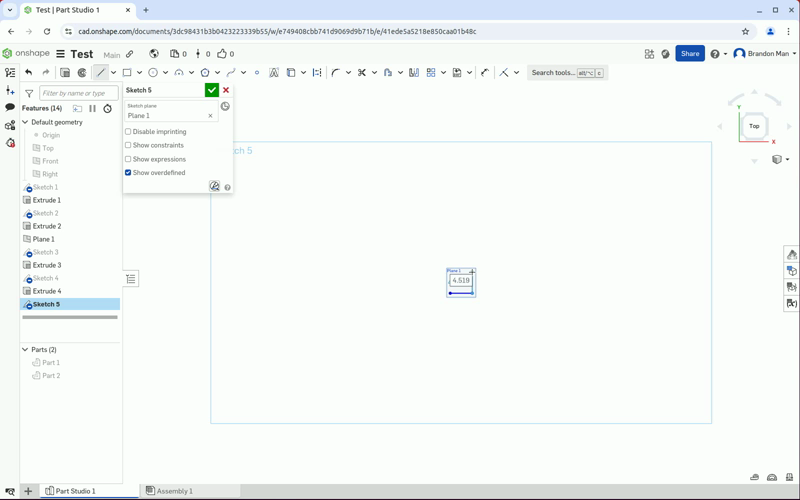
click(472, 271)
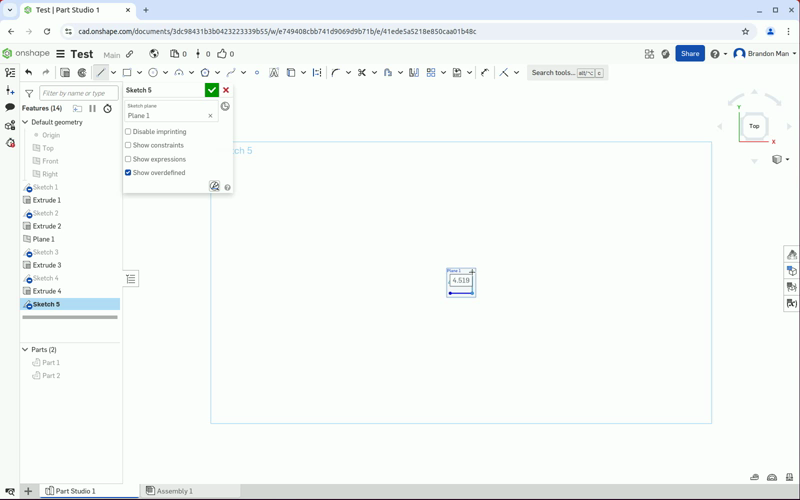
key_up(shift)
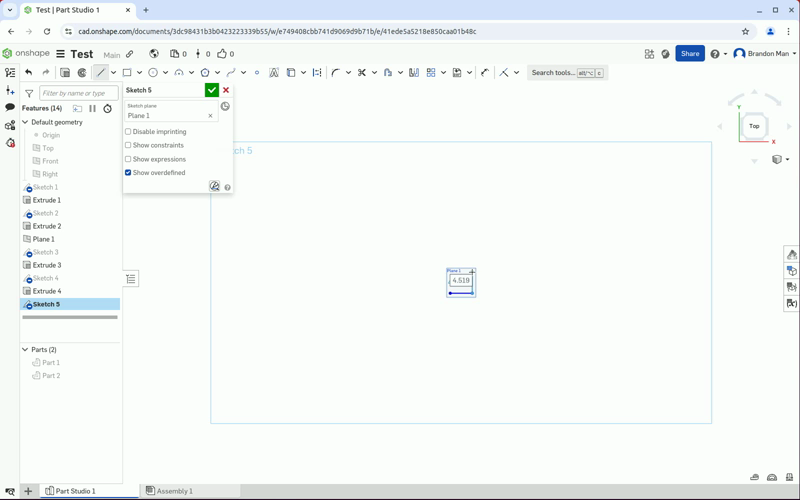
key_down(shift)
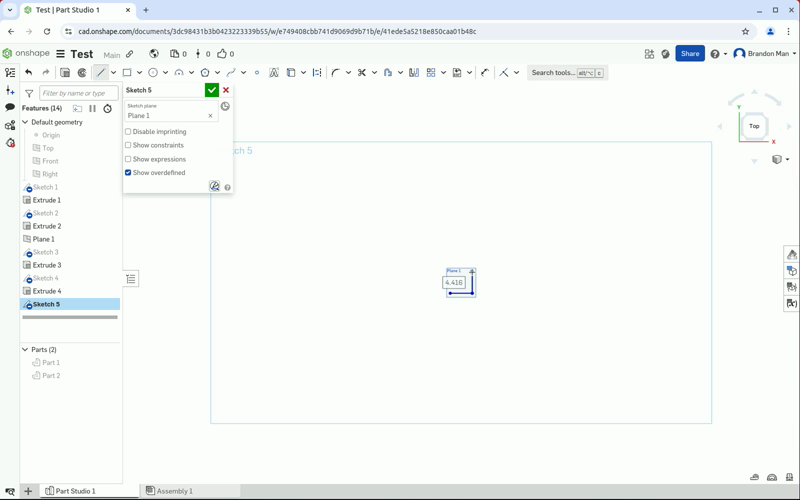
mouse_move(502, 271)
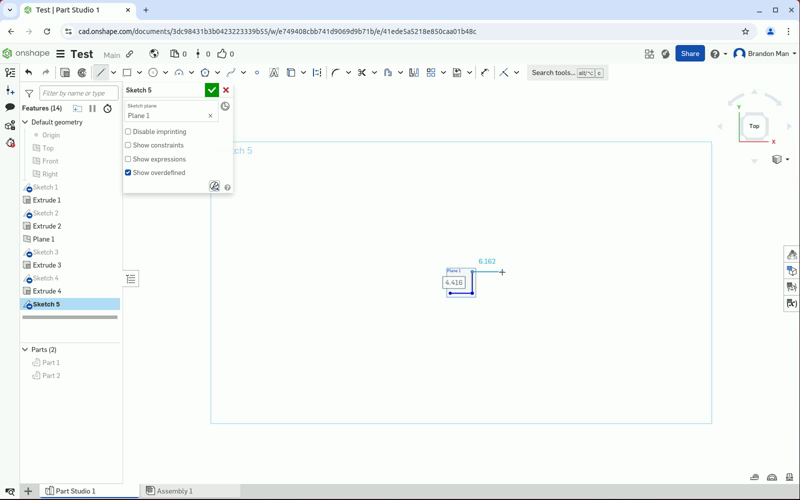
mouse_move(450, 271)
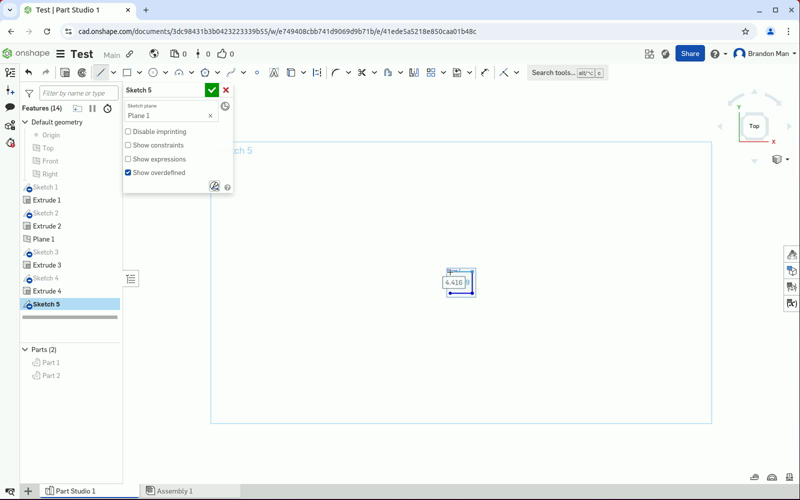
click(450, 271)
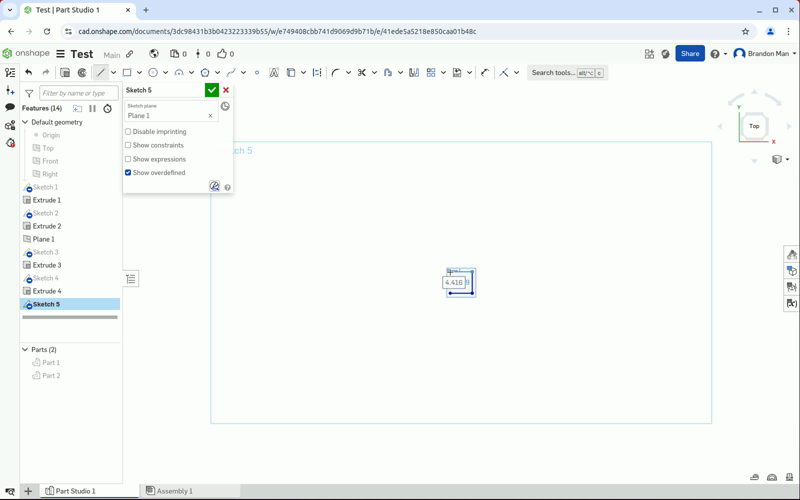
key_up(shift)
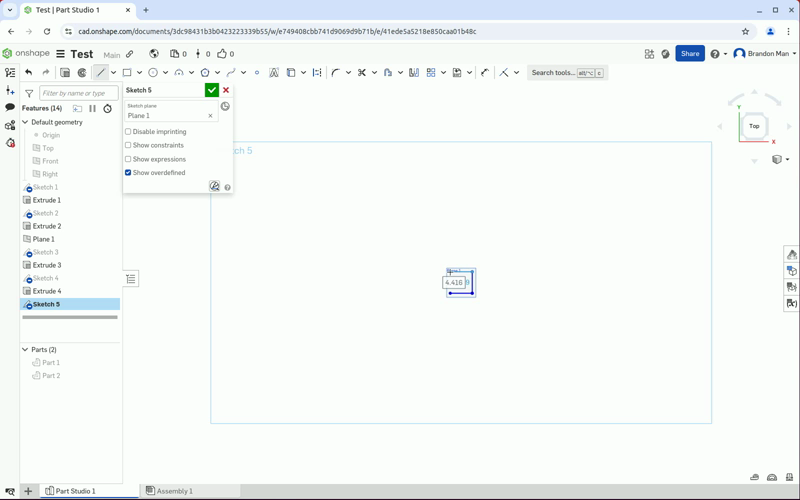
mouse_move(480, 271)
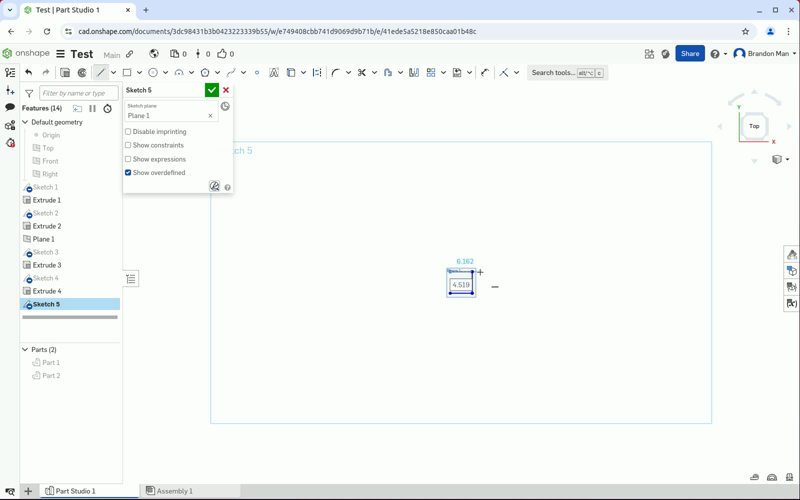
key_down(shift)
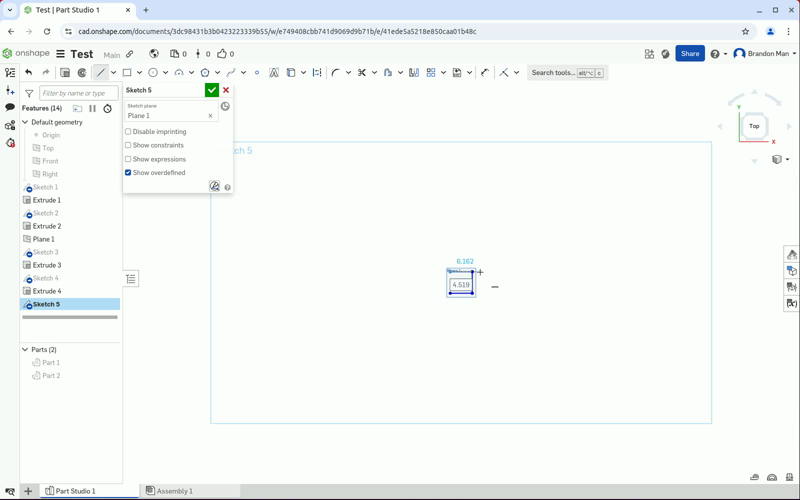
mouse_move(450, 293)
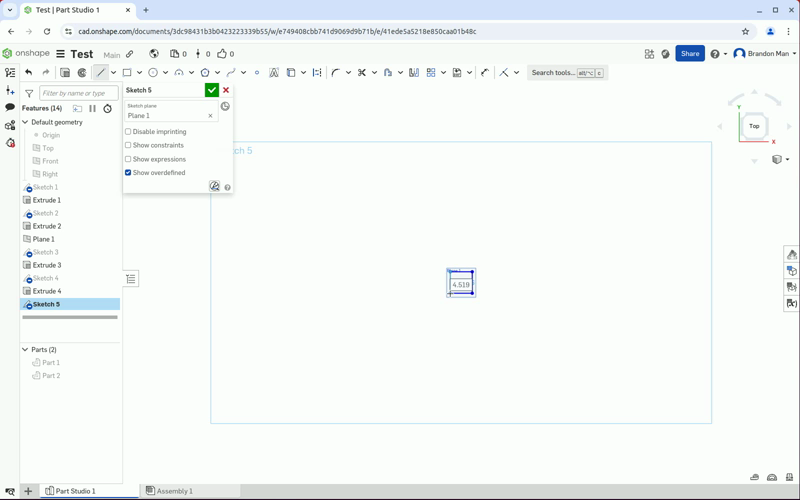
key_up(shift)
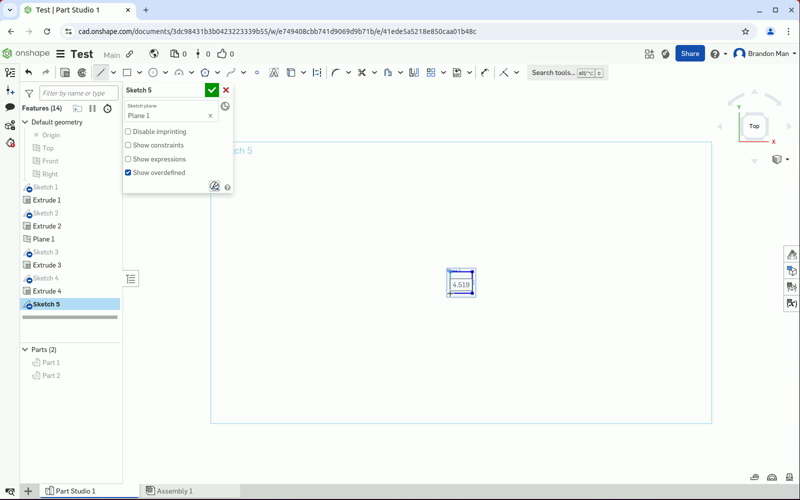
click(450, 293)
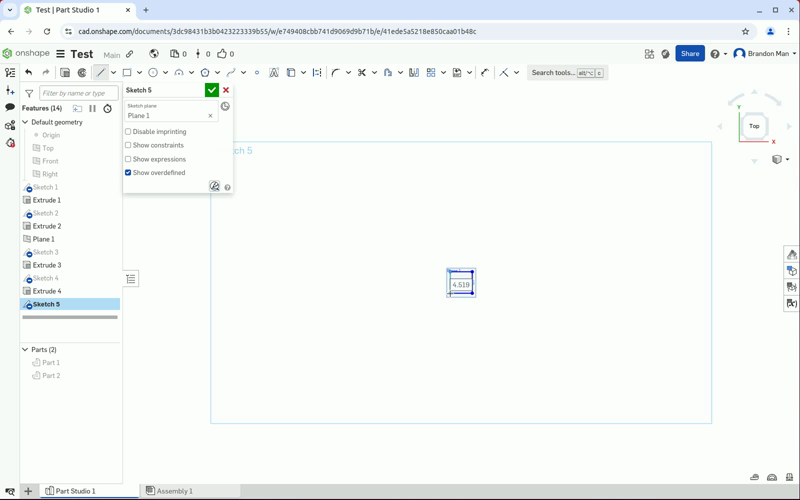
key(esc)
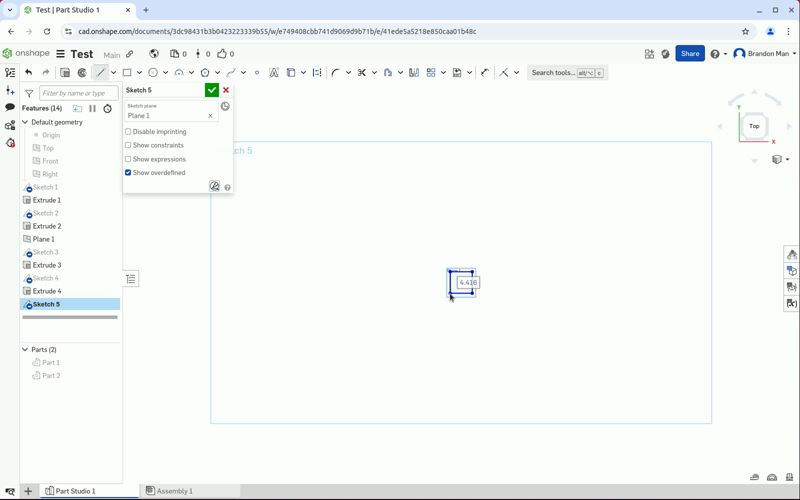
mouse_move(462, 285)
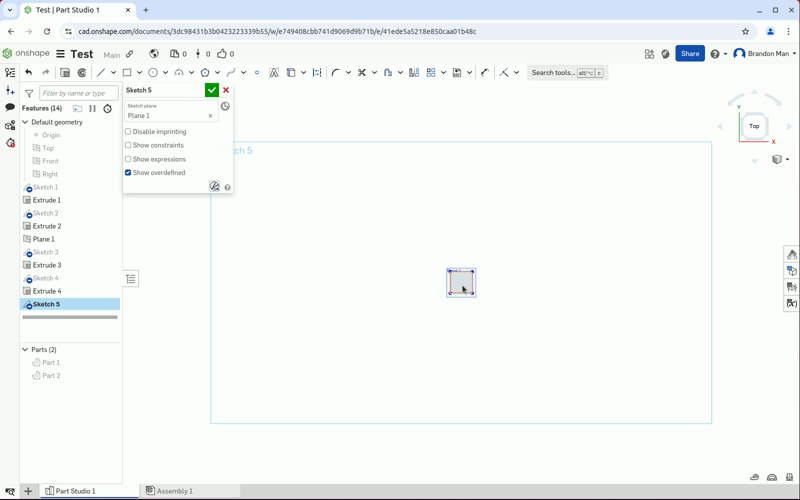
scroll(6)
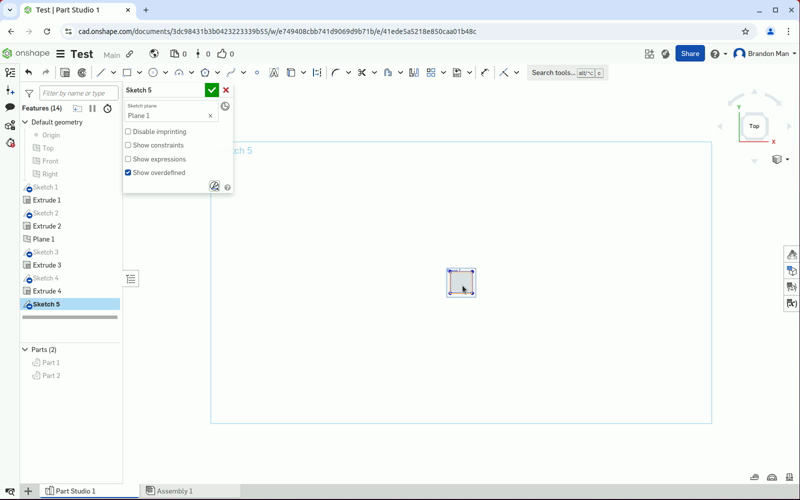
scroll(6)
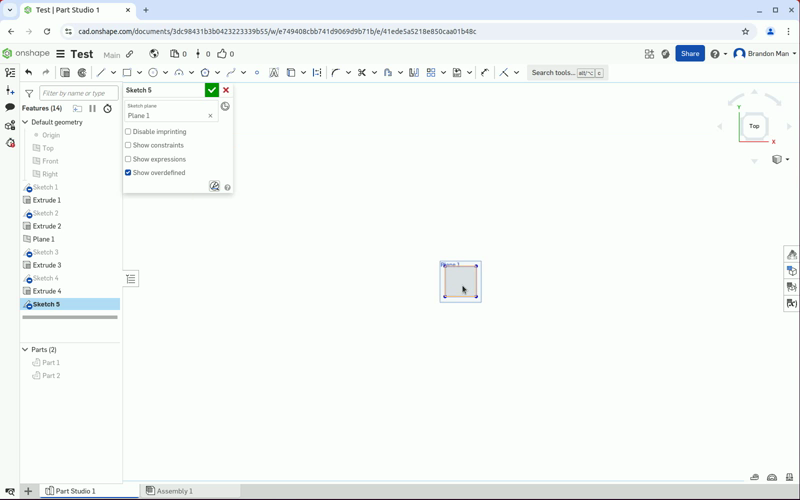
scroll(6)
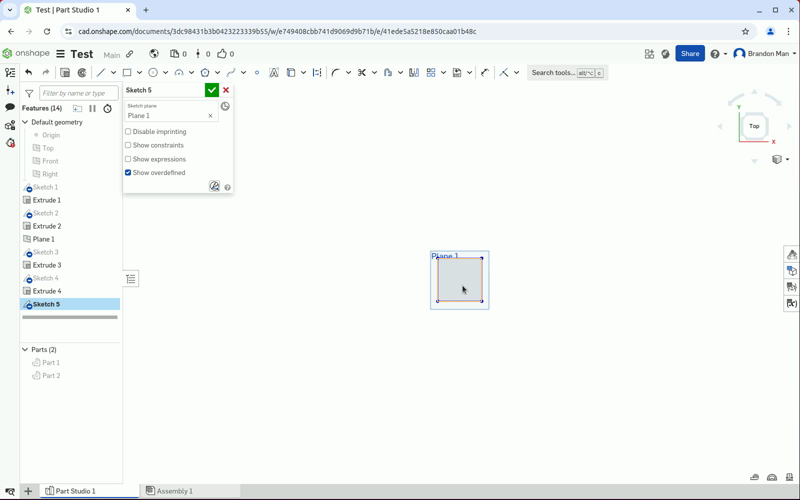
scroll(6)
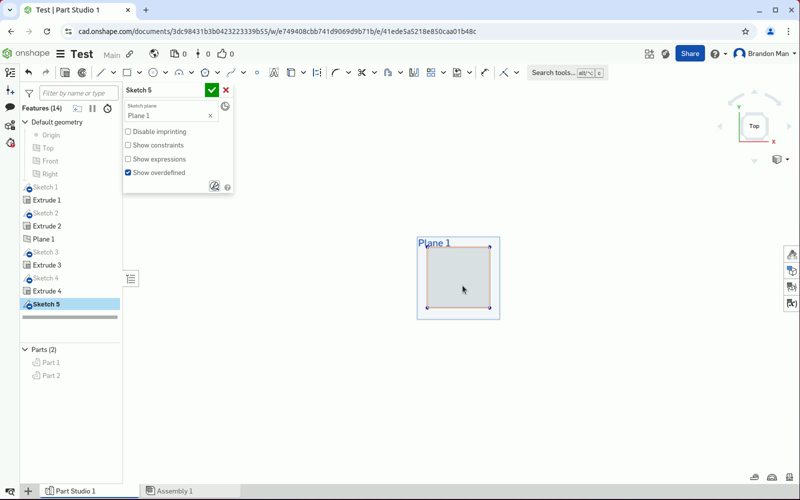
scroll(6)
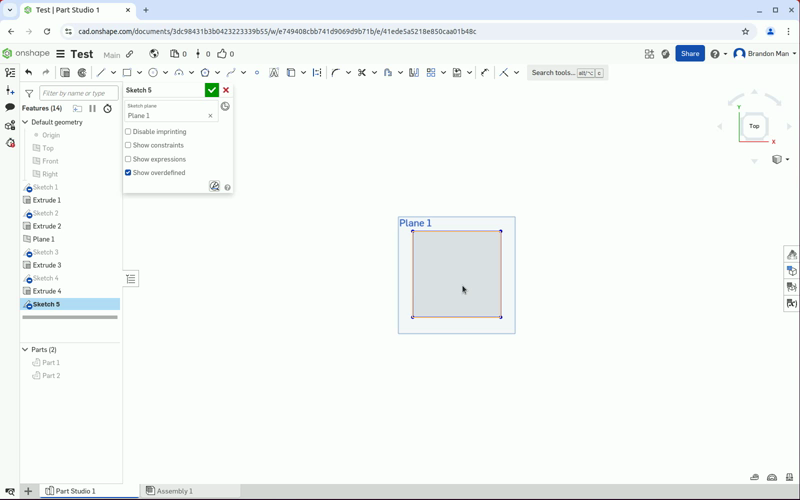
scroll(6)
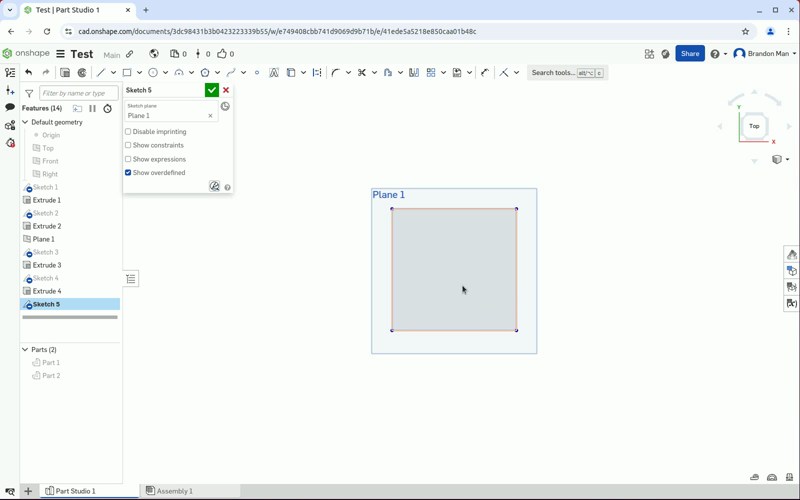
scroll(6)
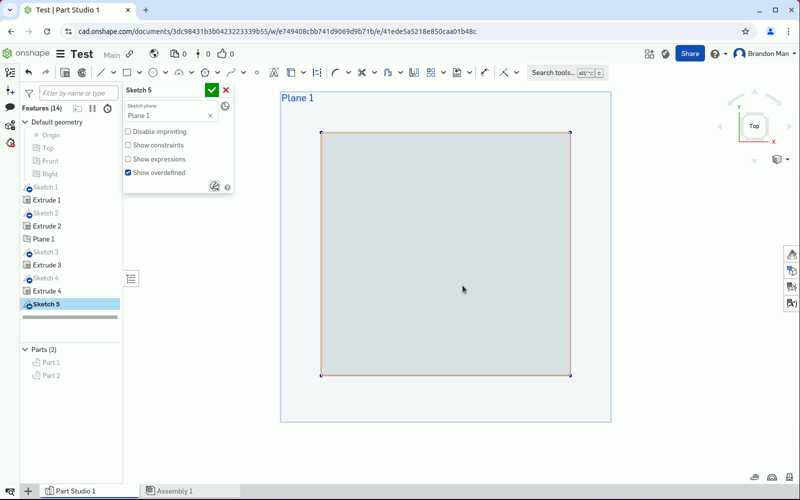
click(462, 285)
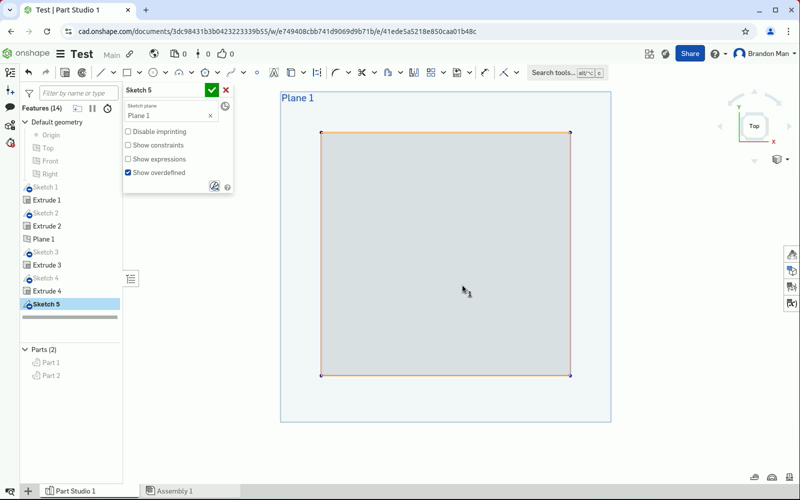
scroll(-6)
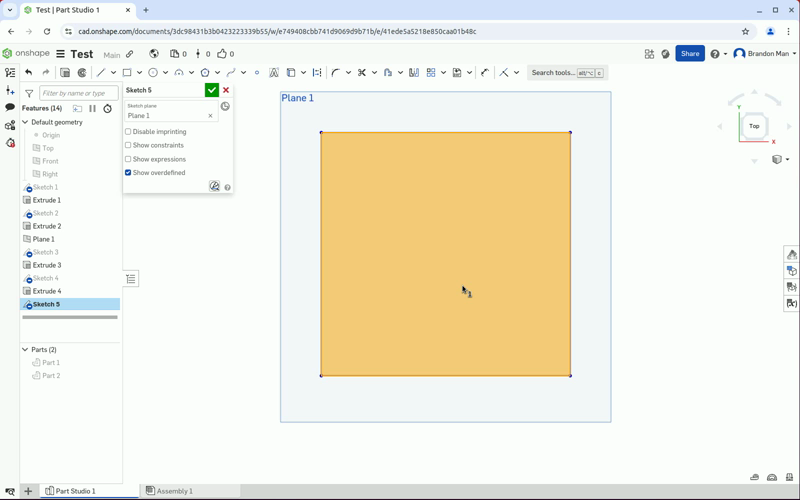
scroll(-6)
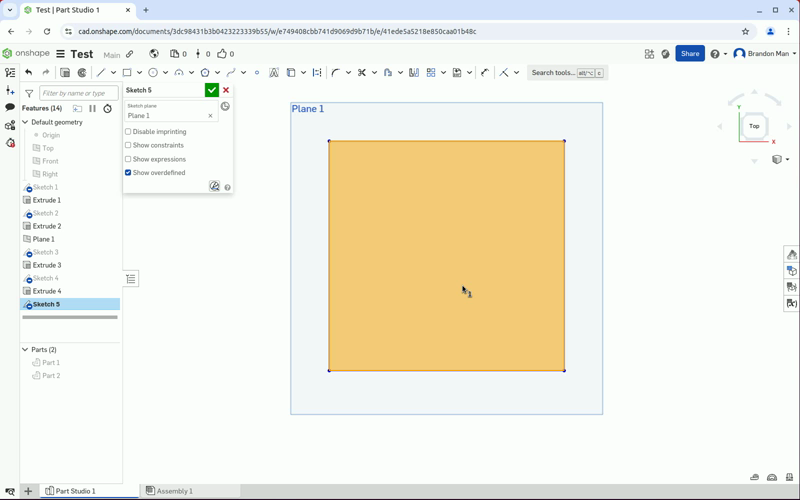
scroll(-6)
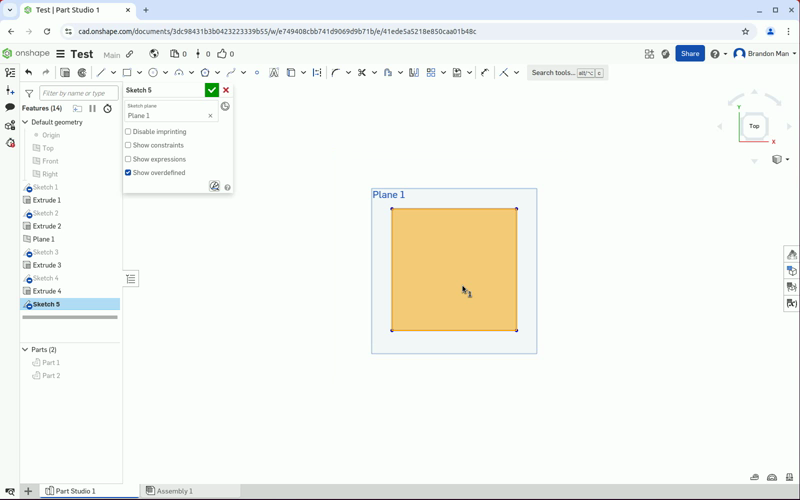
scroll(-6)
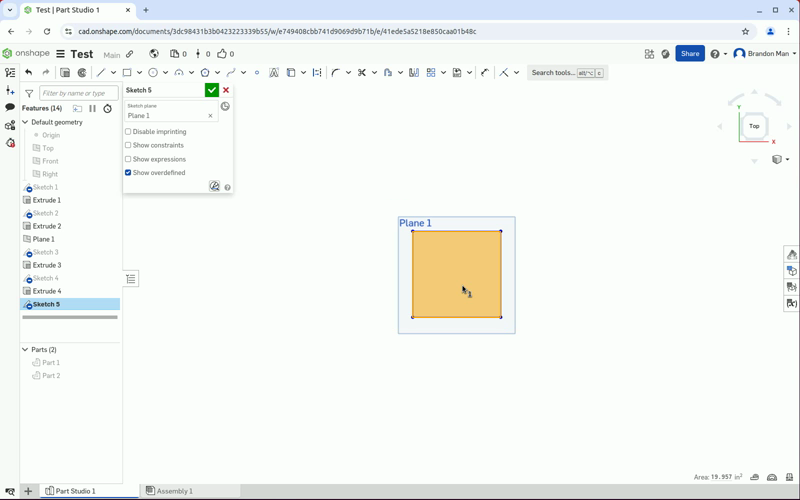
scroll(-6)
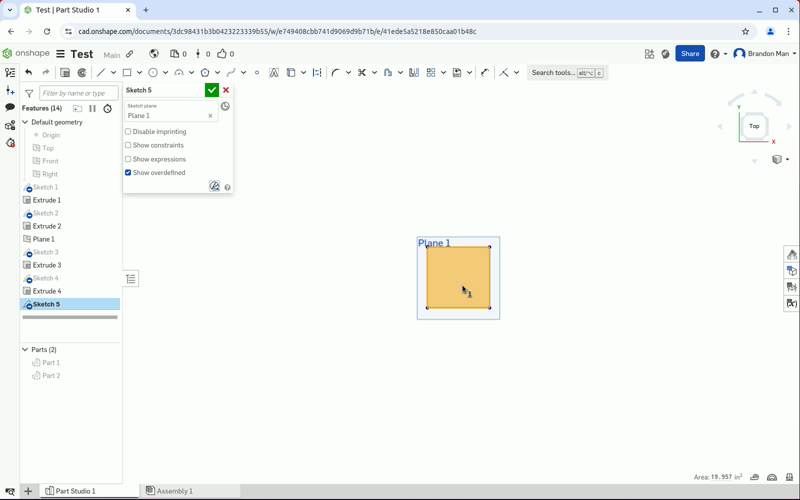
scroll(-6)
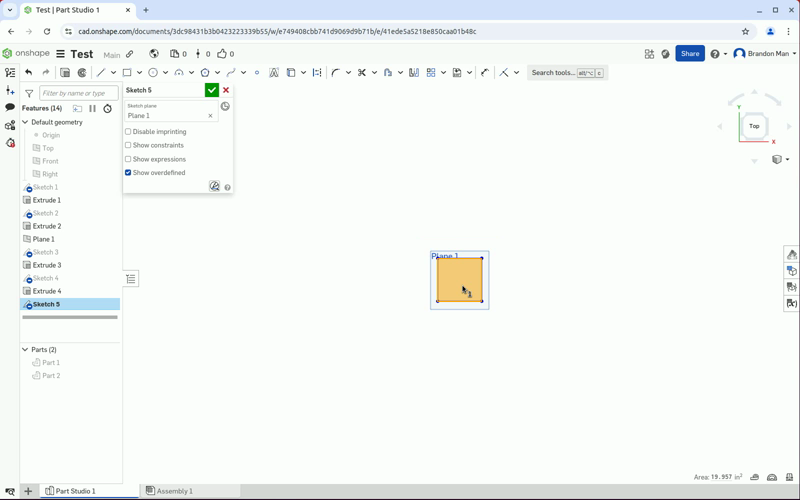
scroll(-6)
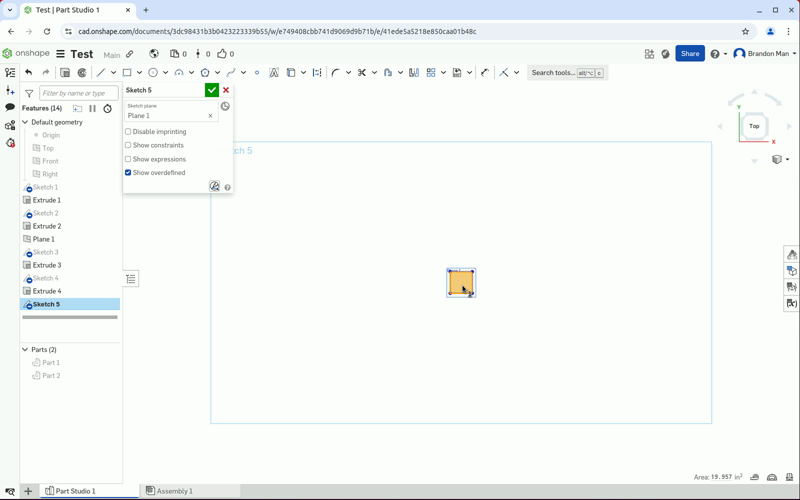
mouse_move(73, 352)
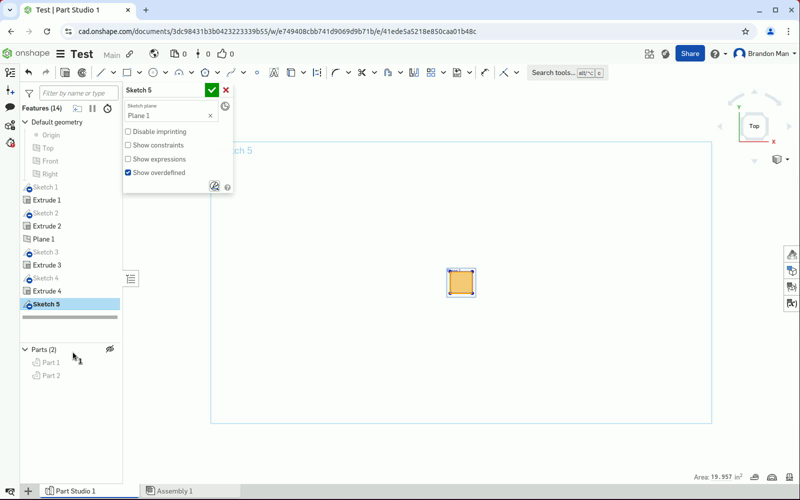
key(shift+y)
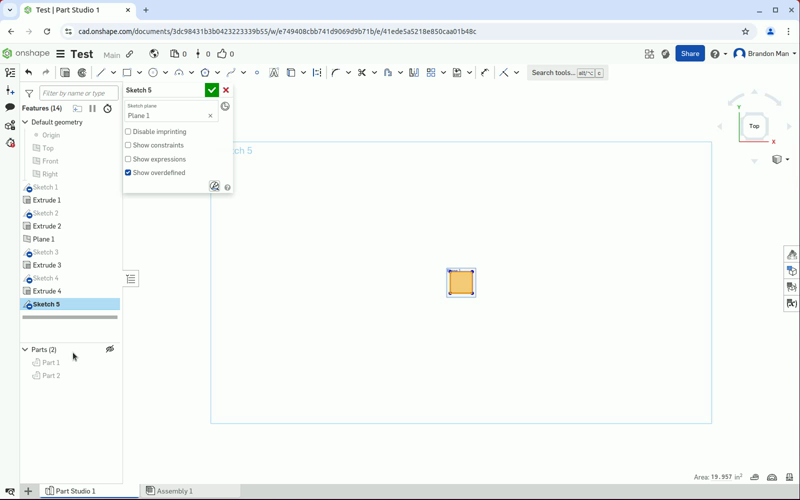
key(shift+e)
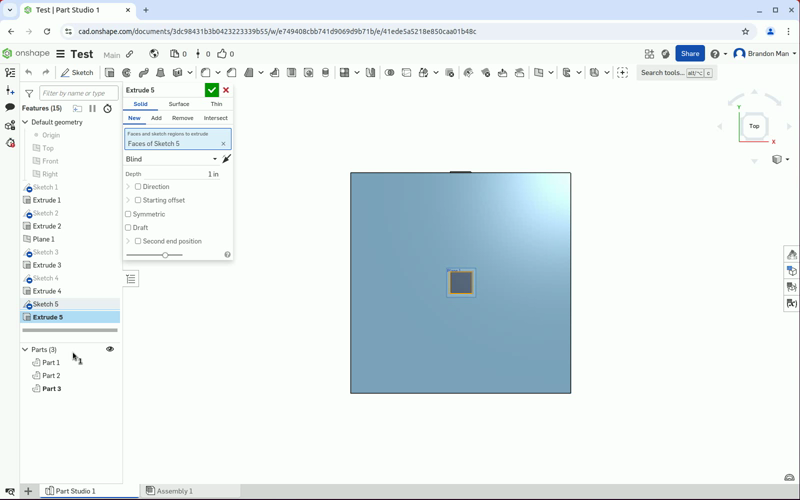
mouse_move(143, 106)
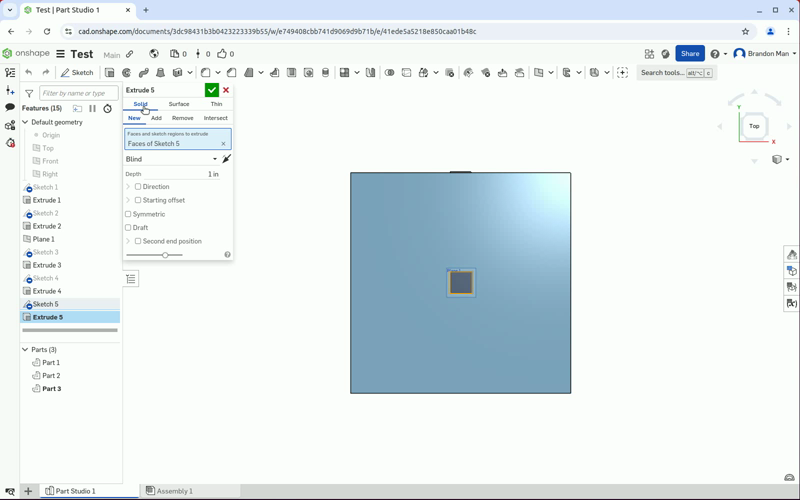
click(143, 106)
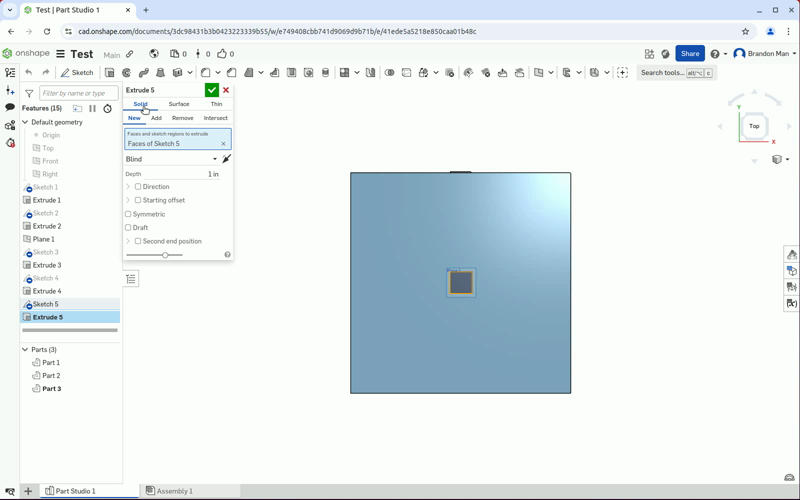
mouse_move(219, 120)
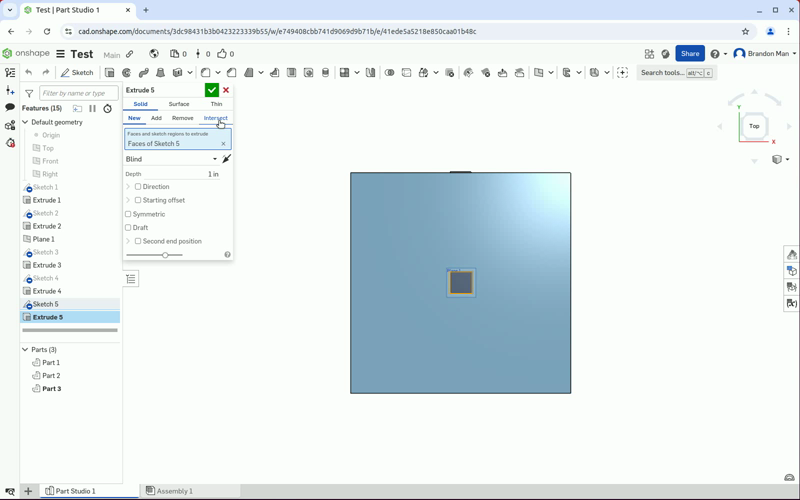
click(219, 120)
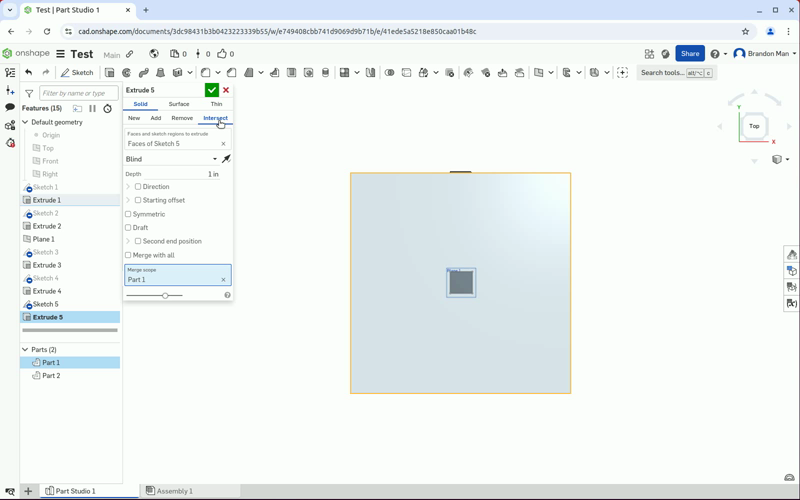
key(tab, 4)
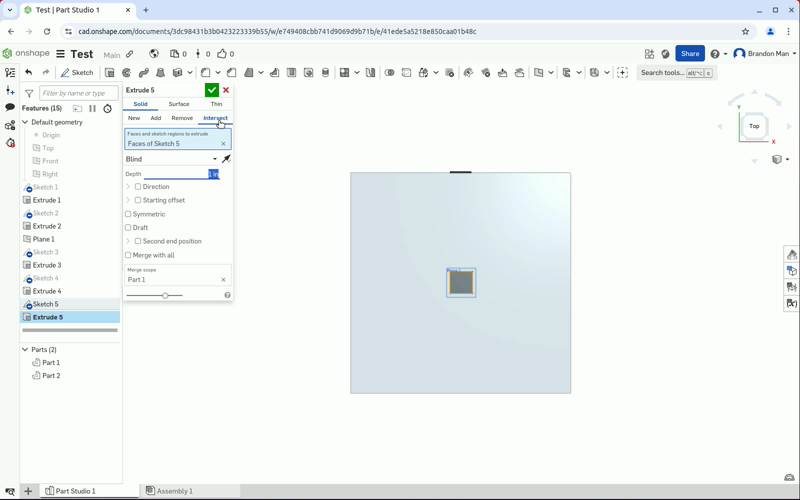
text(3.37)
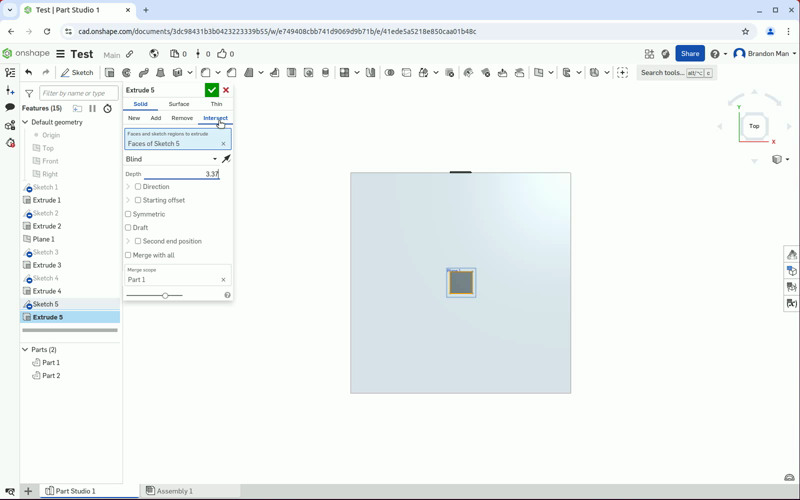
key(tab, 3)
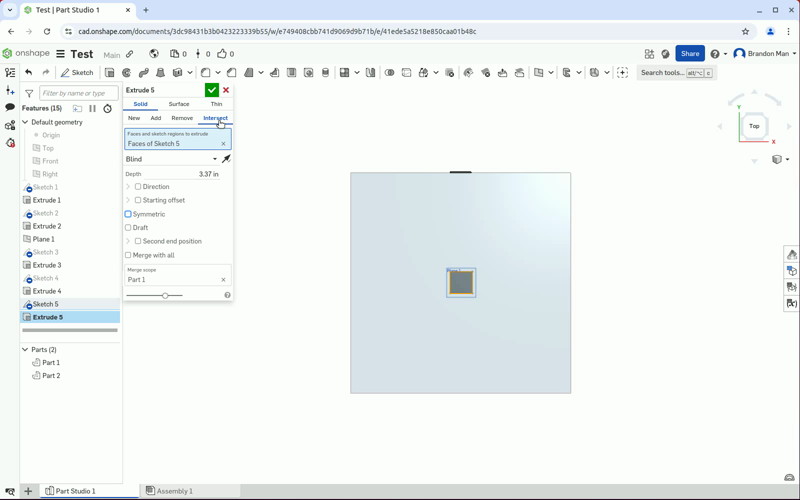
key(space)
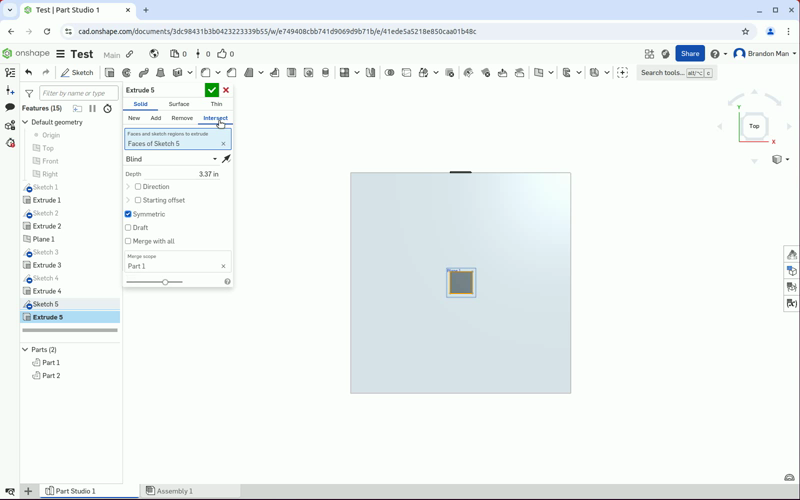
key(enter)
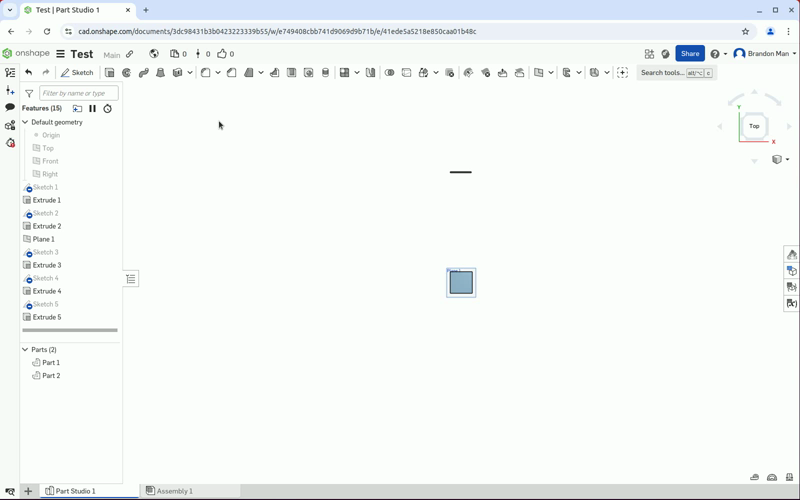
key(shift+h)
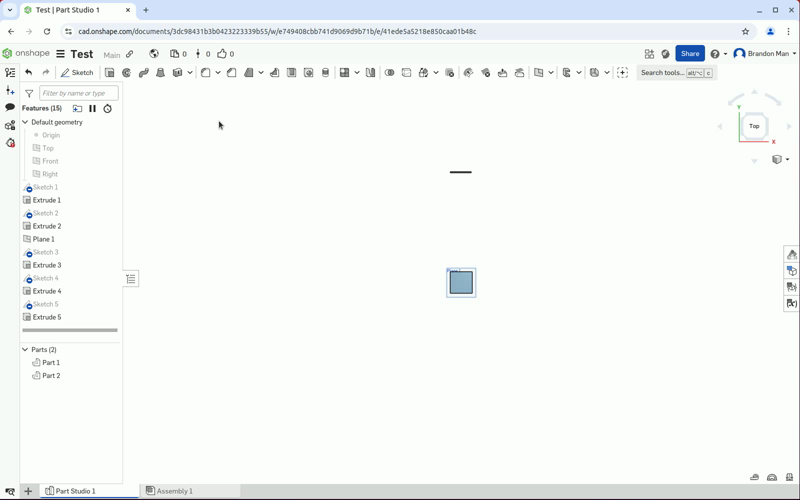
key(shift+h)
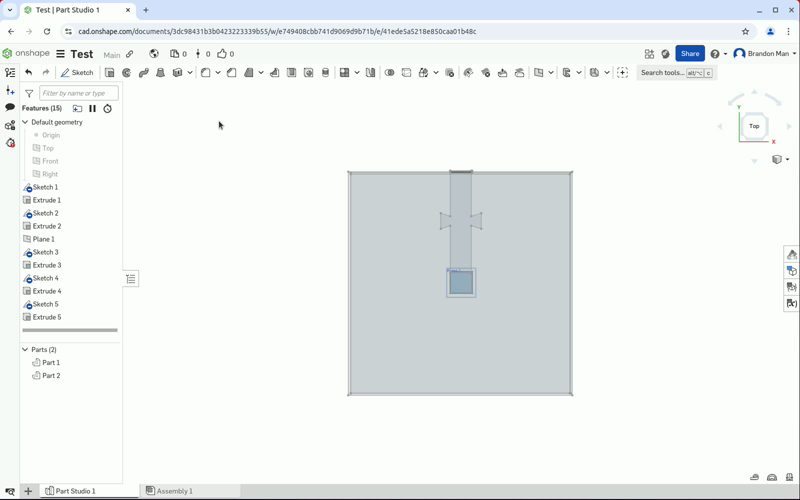
key(shift+7)
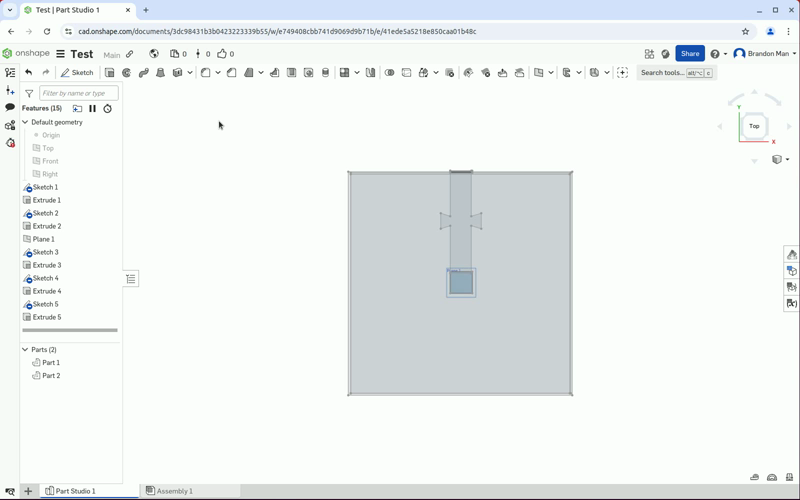
key(up, 3)
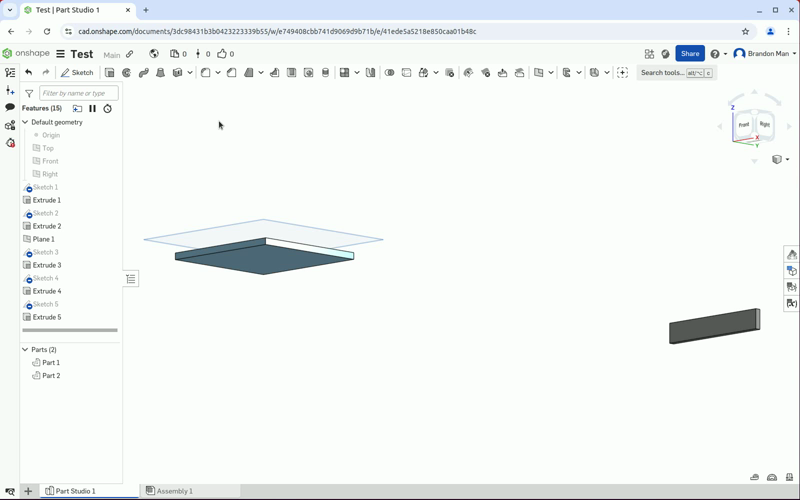
key(left, 3)
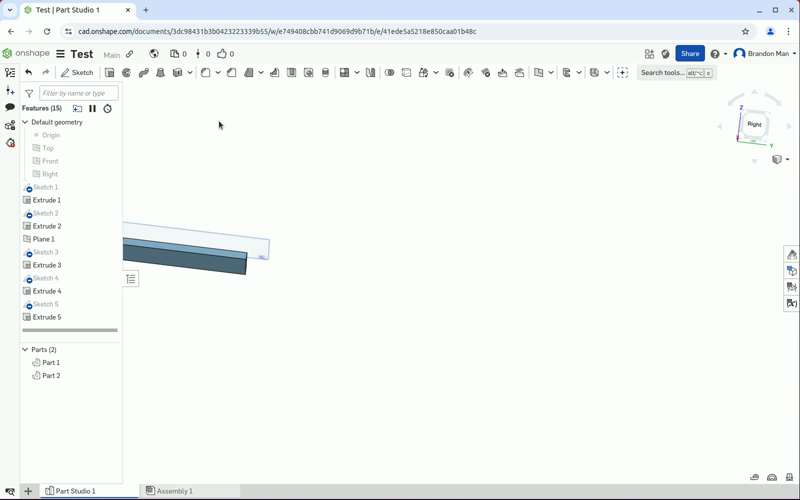
key(right, 3)
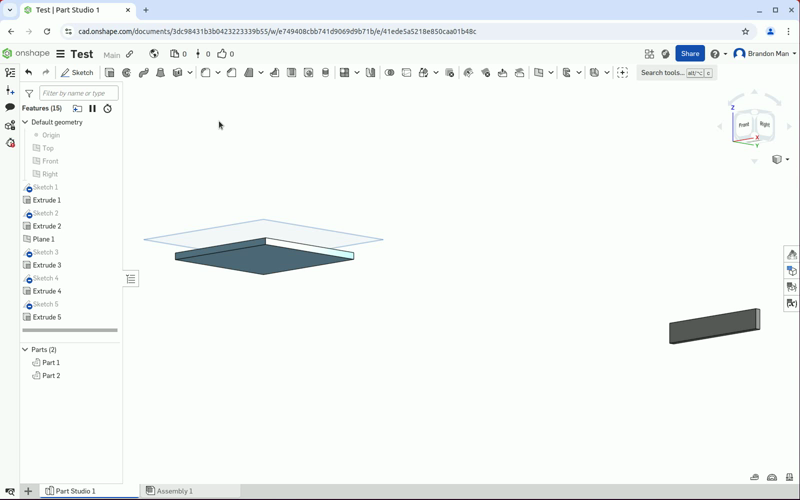
key(down, 3)
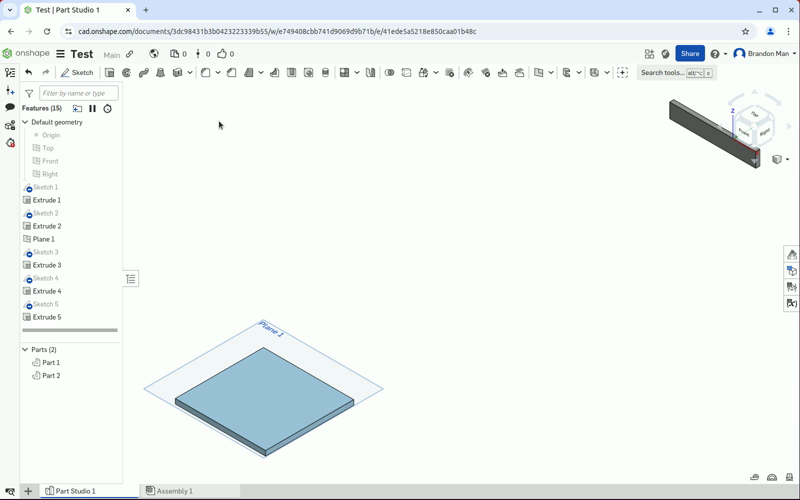
mouse_move(73, 189)
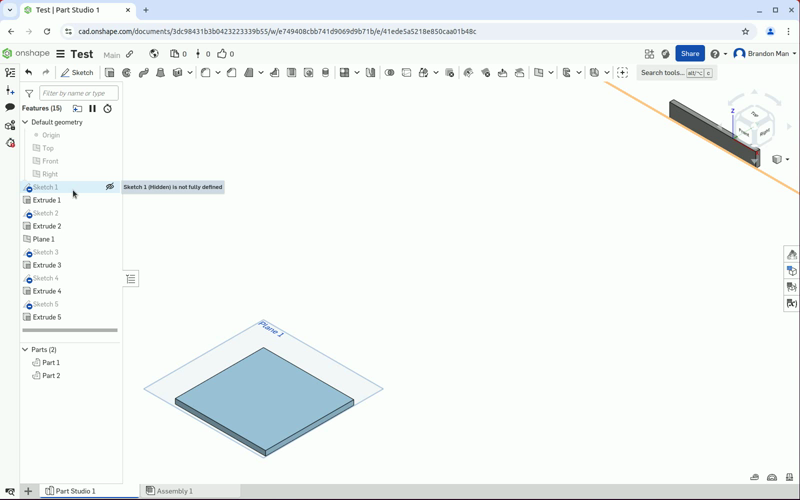
click(73, 189)